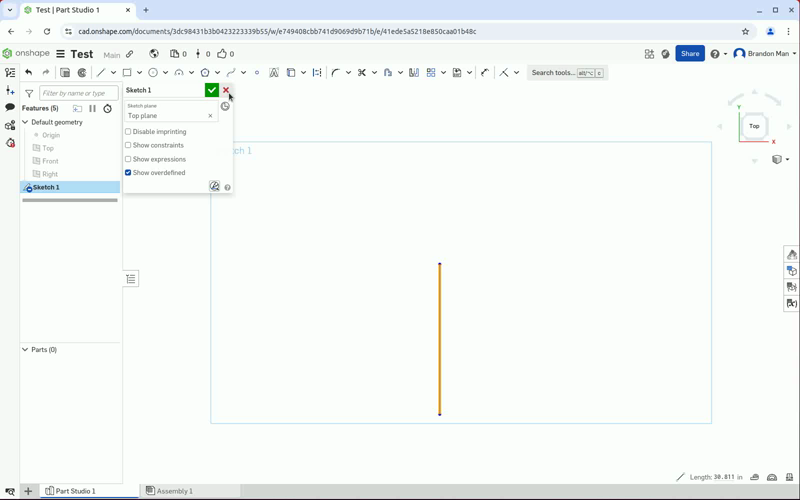
key(shift+h)
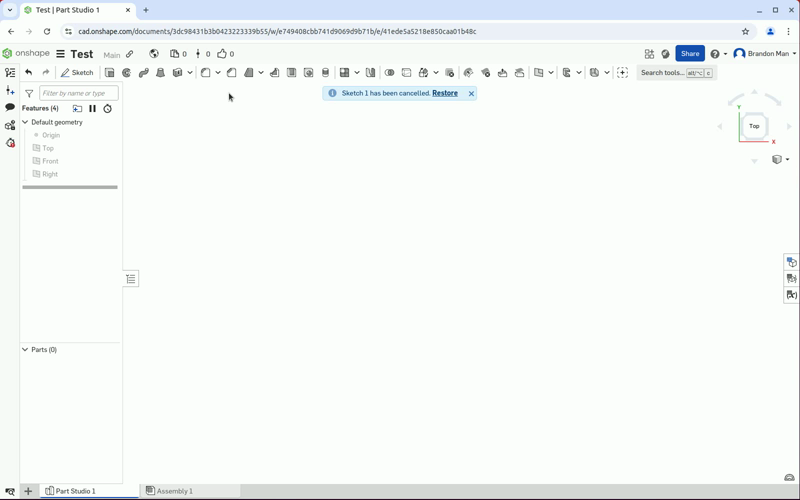
mouse_move(73, 352)
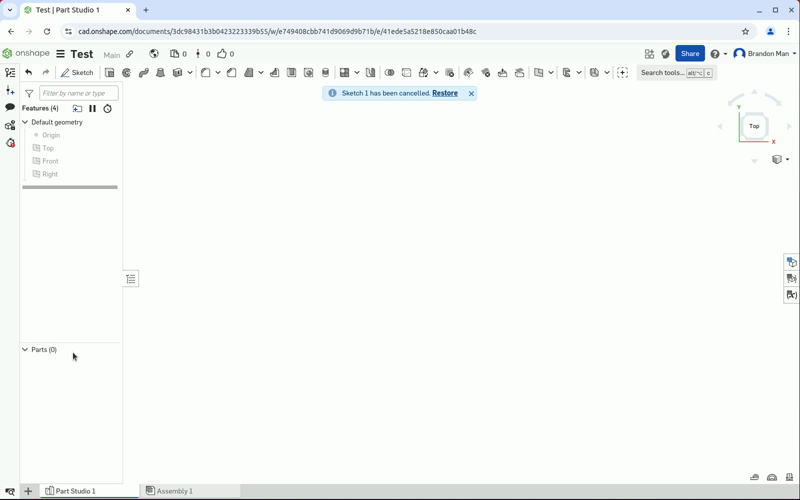
key(y)
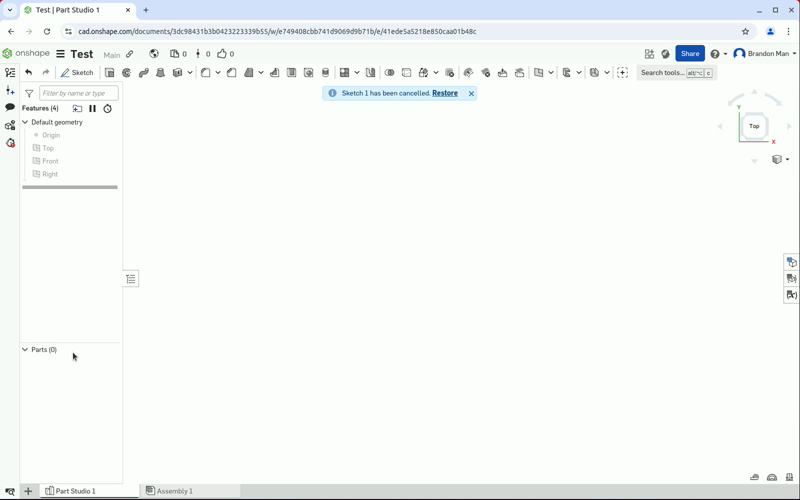
key(shift+p)
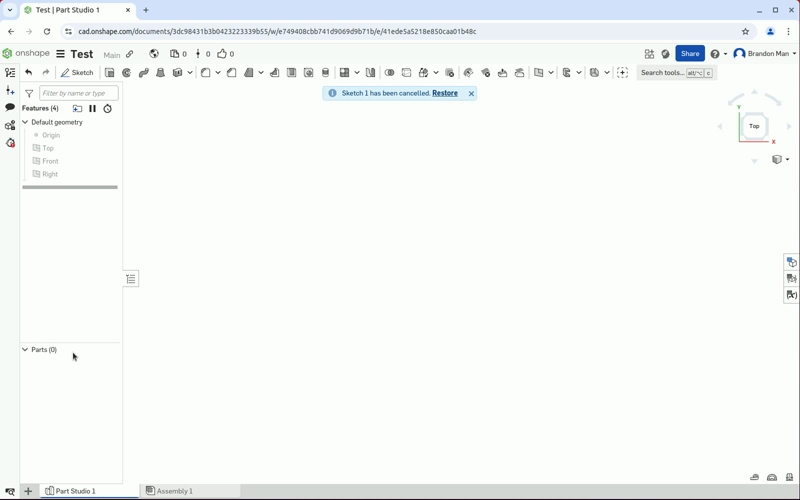
key(space)
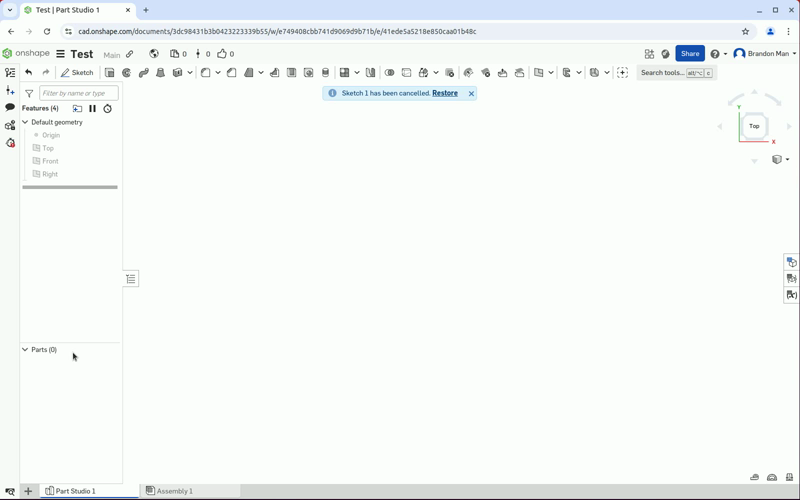
key_down(shift)
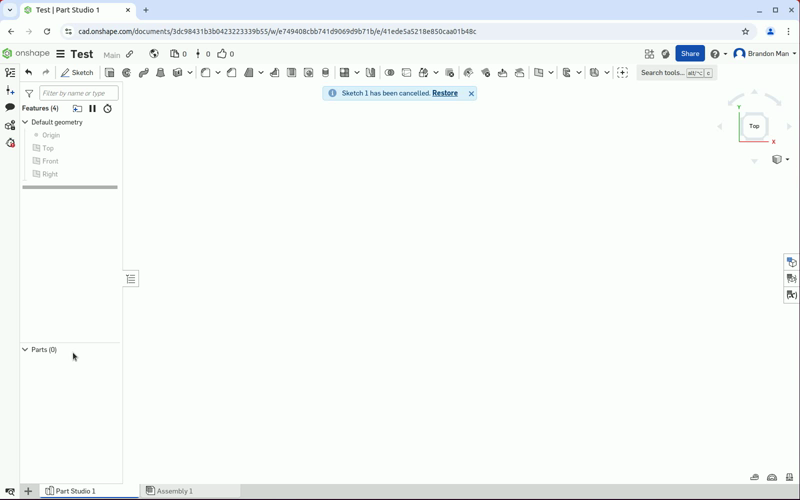
key(up)
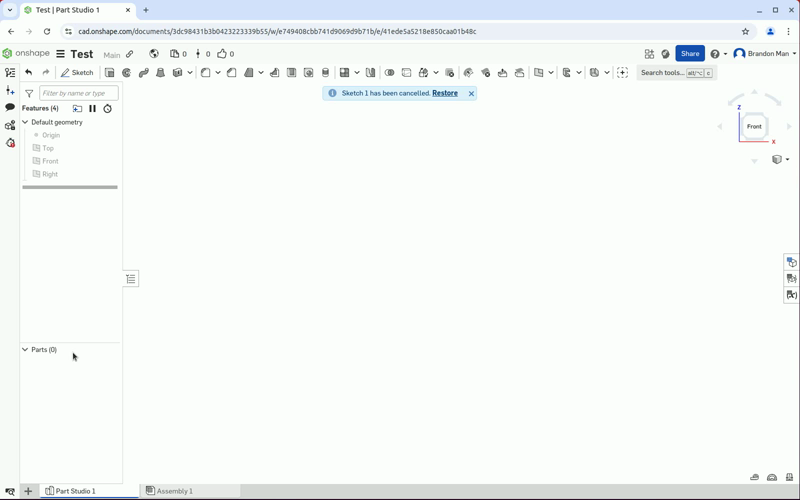
key_up(shift)
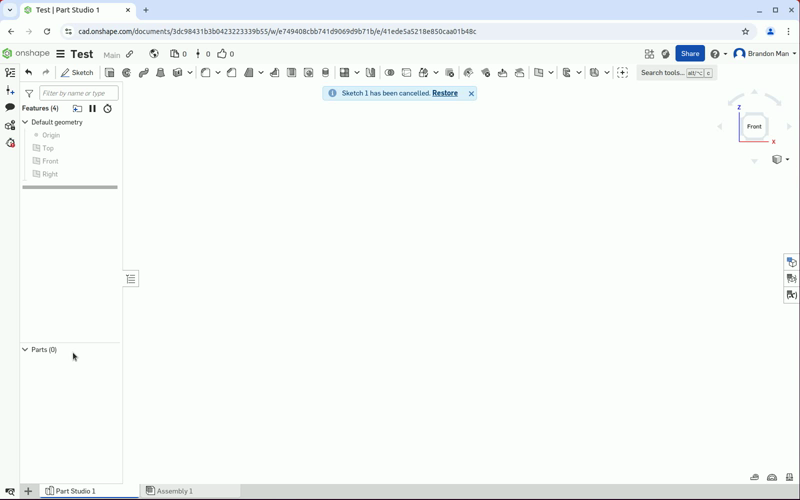
mouse_move(73, 352)
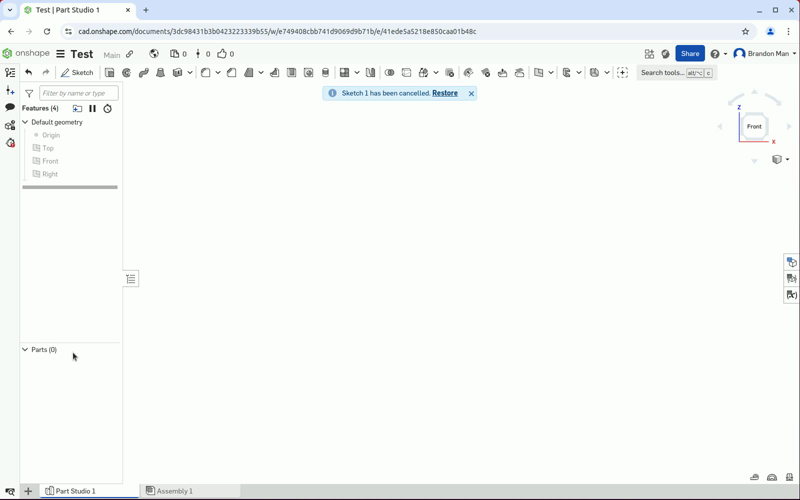
key(shift+y)
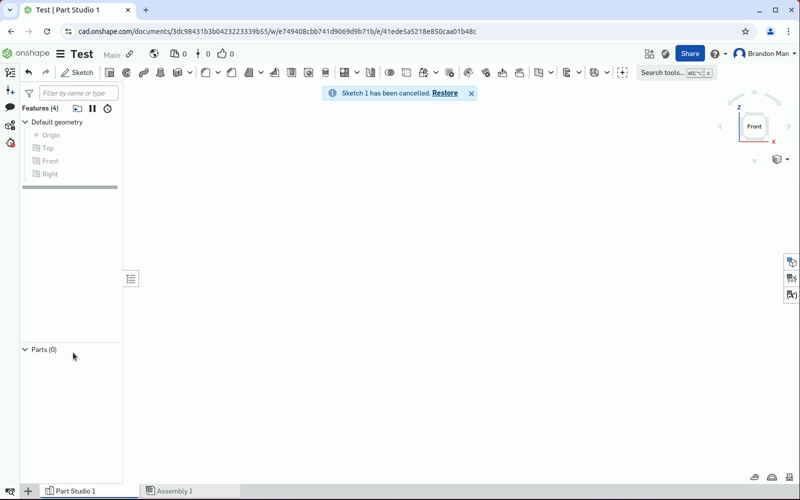
key(shift+s)
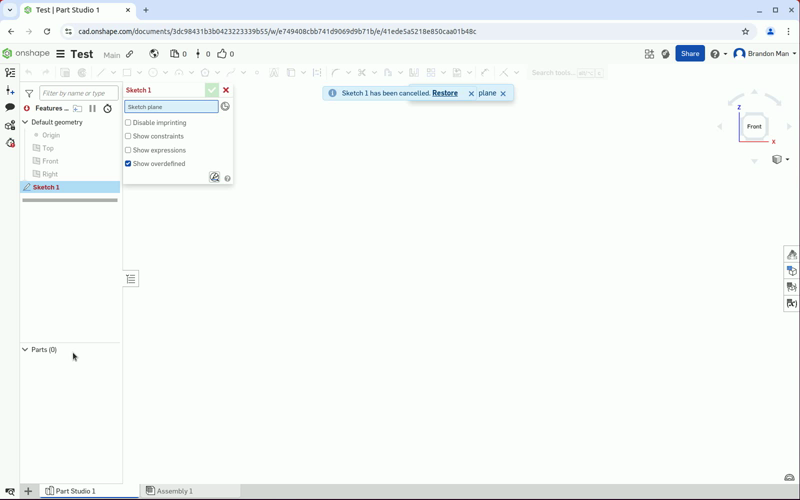
mouse_move(73, 163)
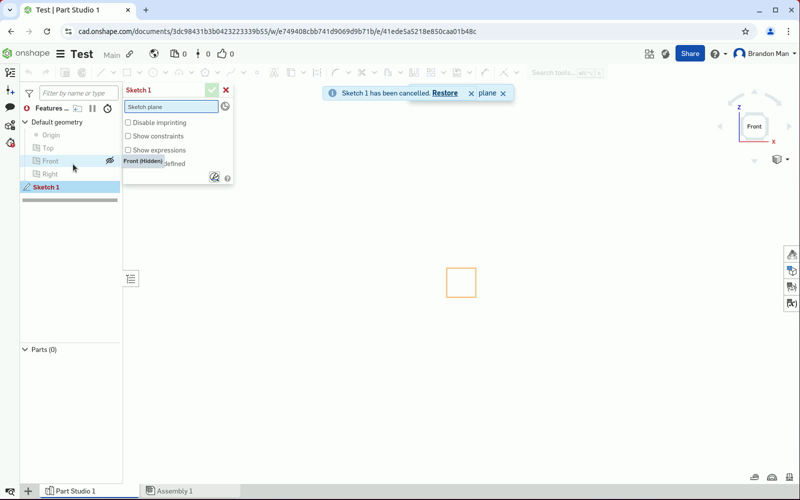
click(73, 163)
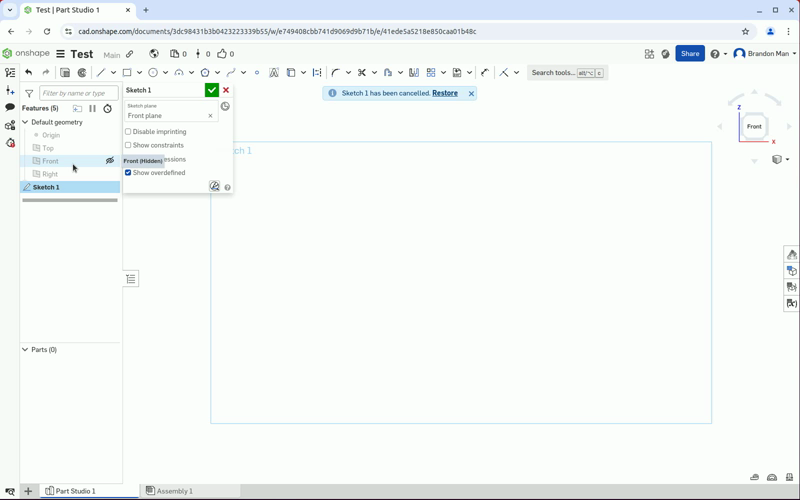
mouse_move(73, 352)
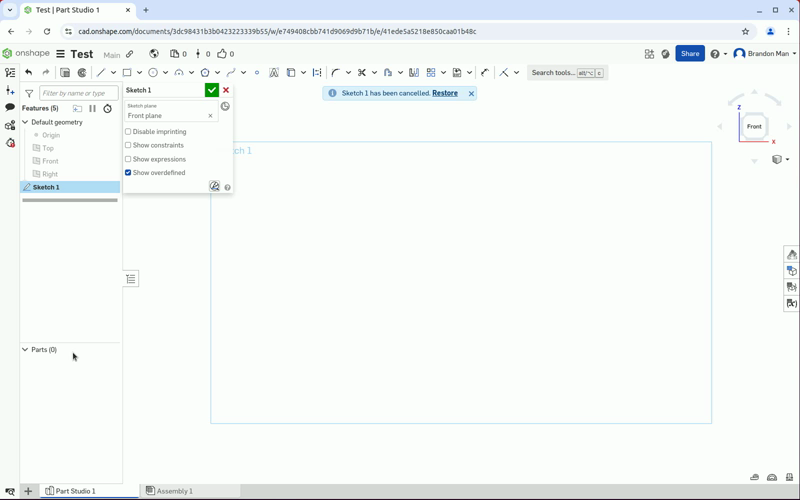
key(y)
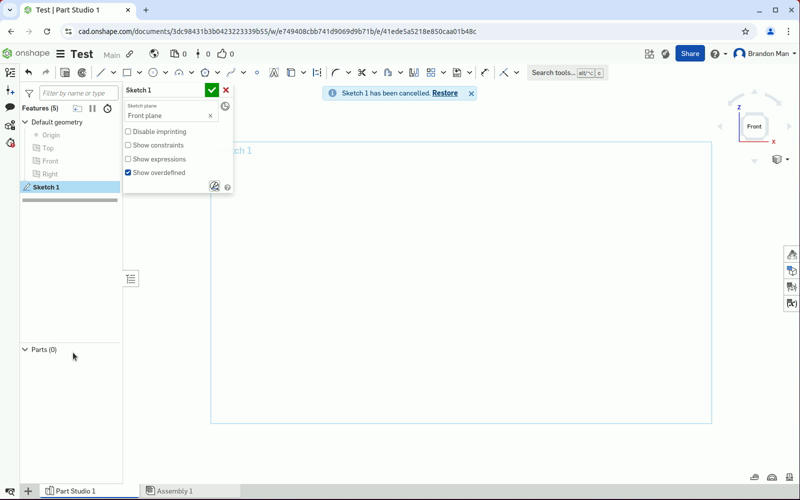
key(c)
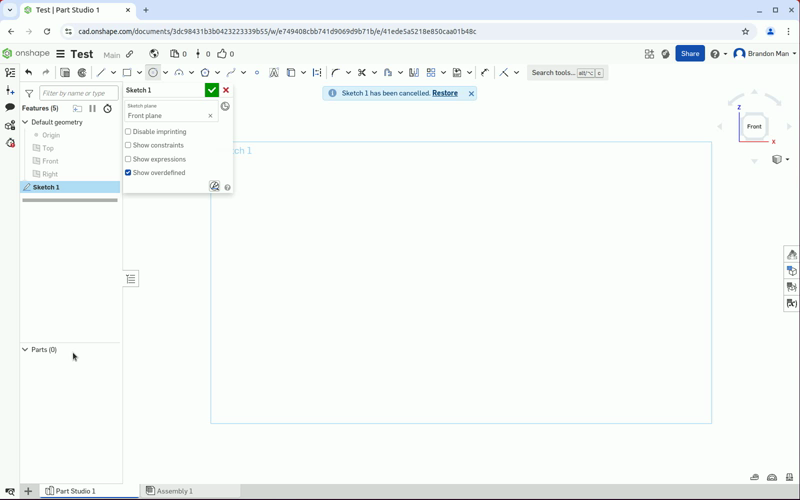
key_down(shift)
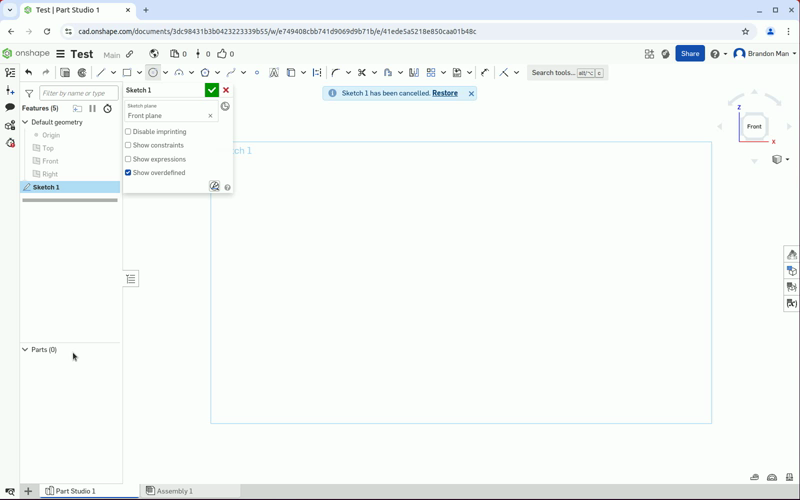
mouse_move(460, 282)
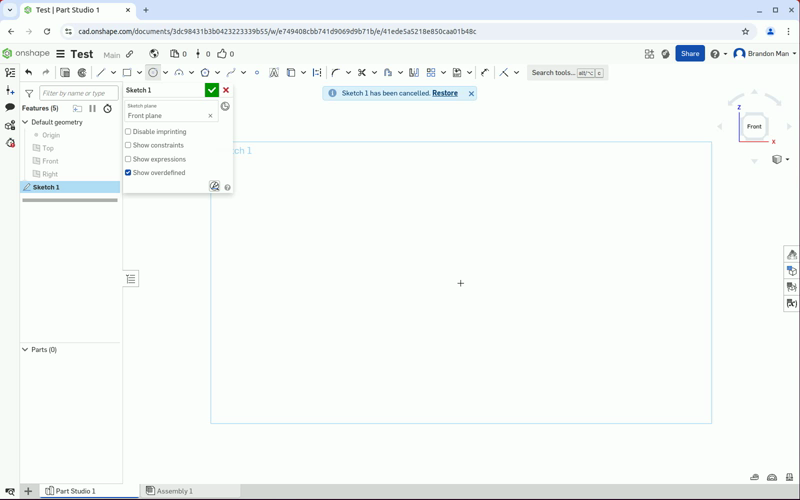
click(460, 282)
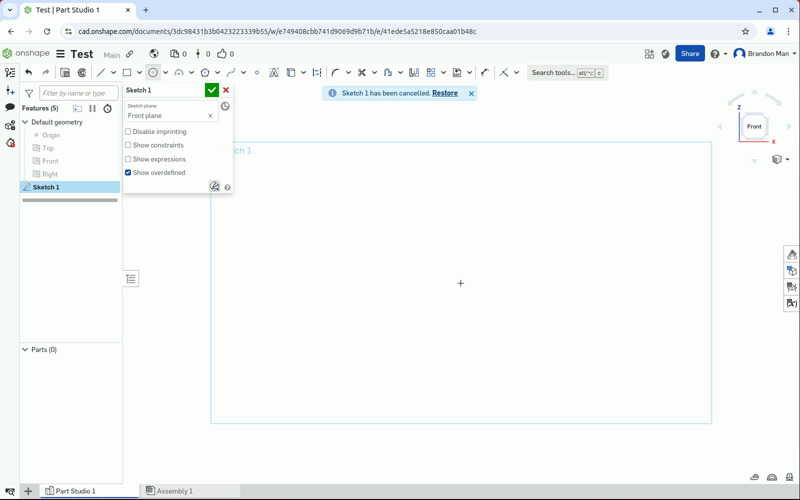
key_up(shift)
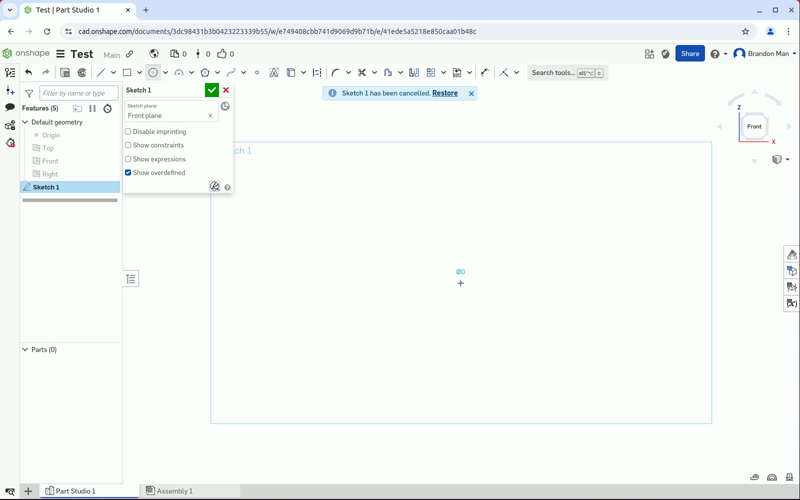
mouse_move(505, 282)
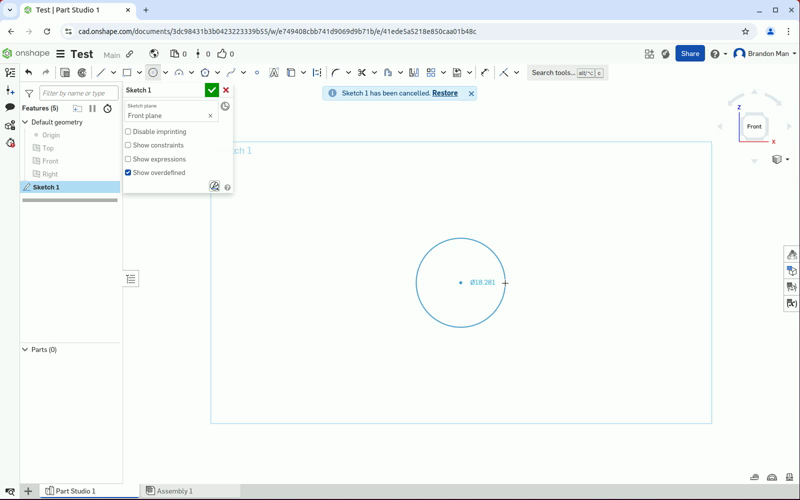
click(505, 282)
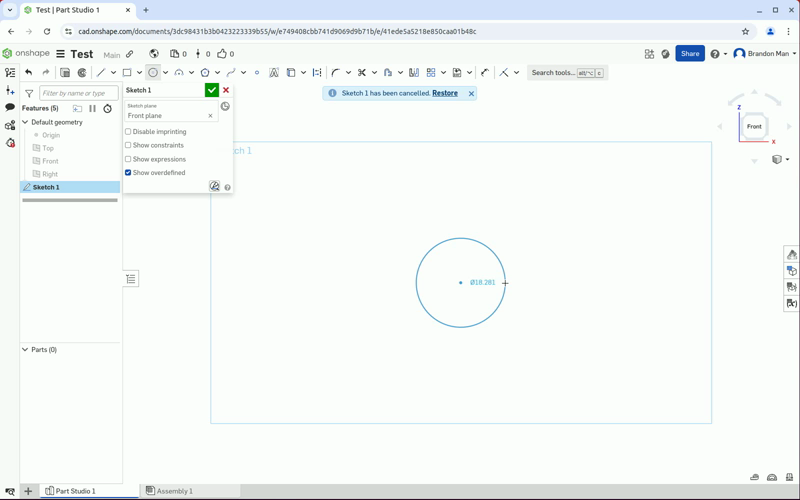
key(esc)
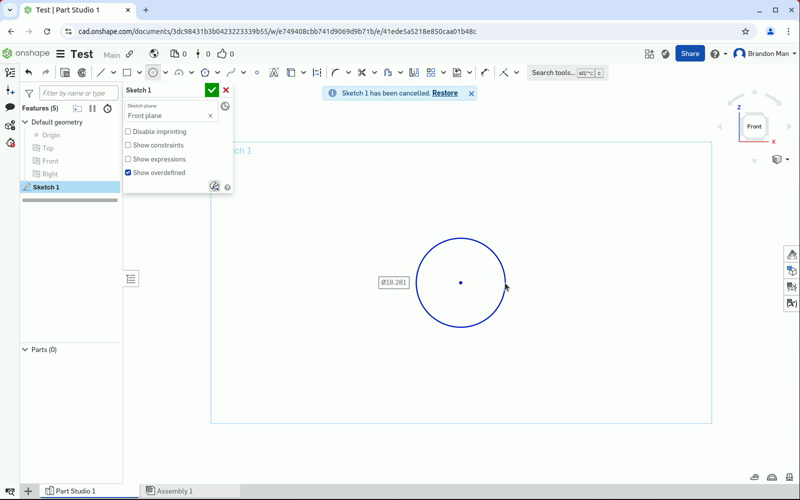
key(l)
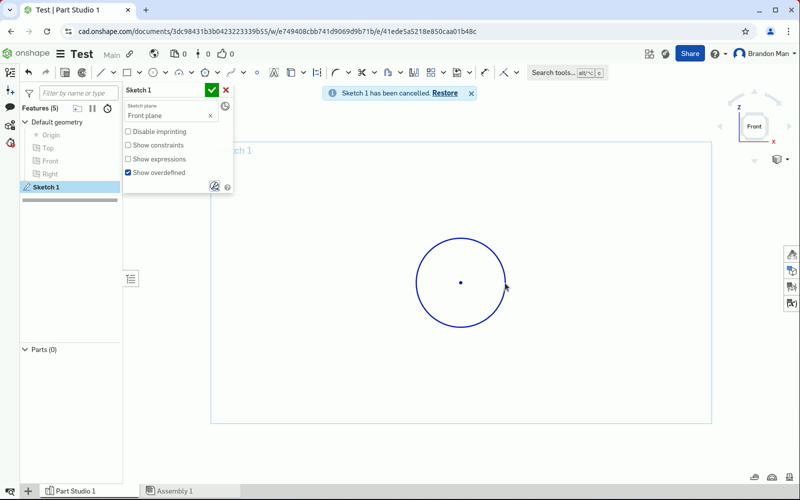
key_down(shift)
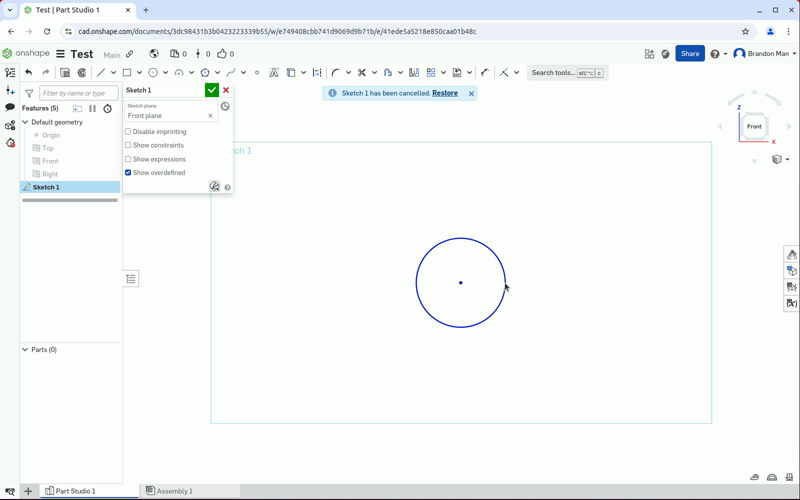
mouse_move(431, 290)
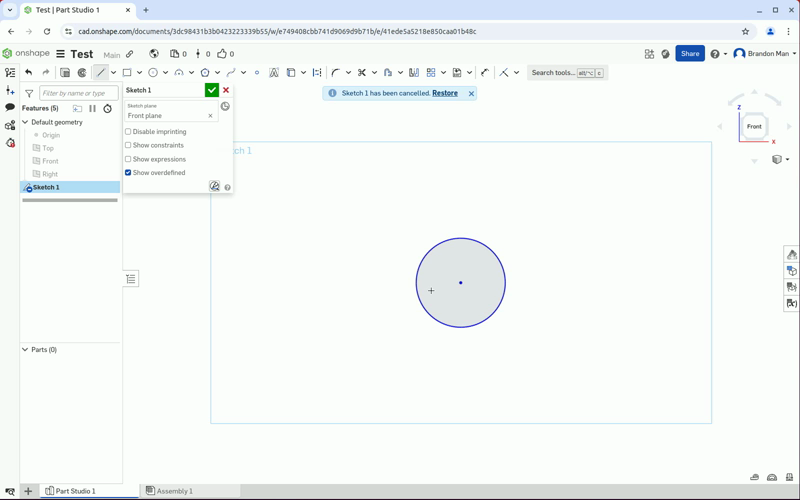
click(431, 290)
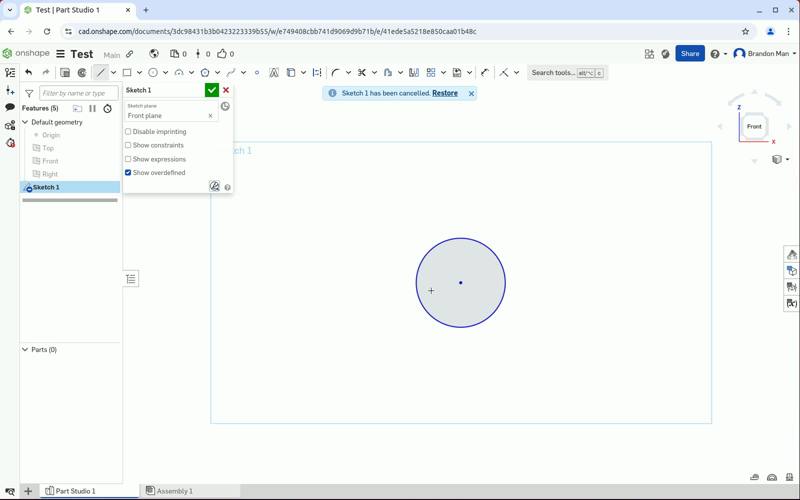
key_up(shift)
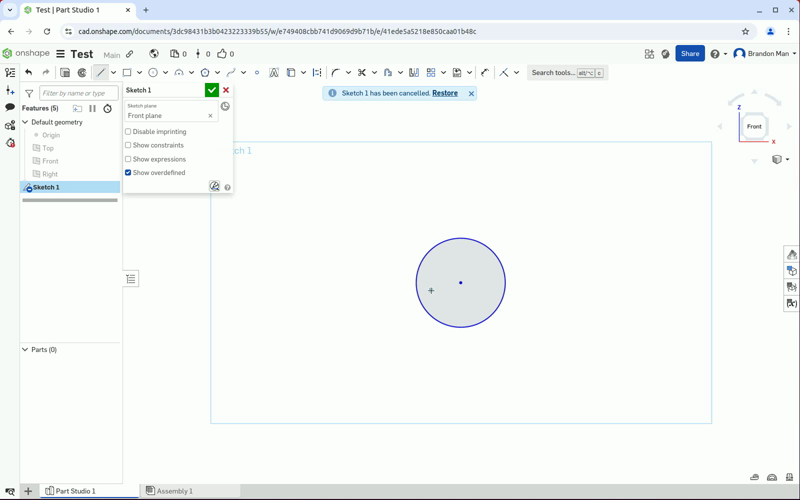
key_down(shift)
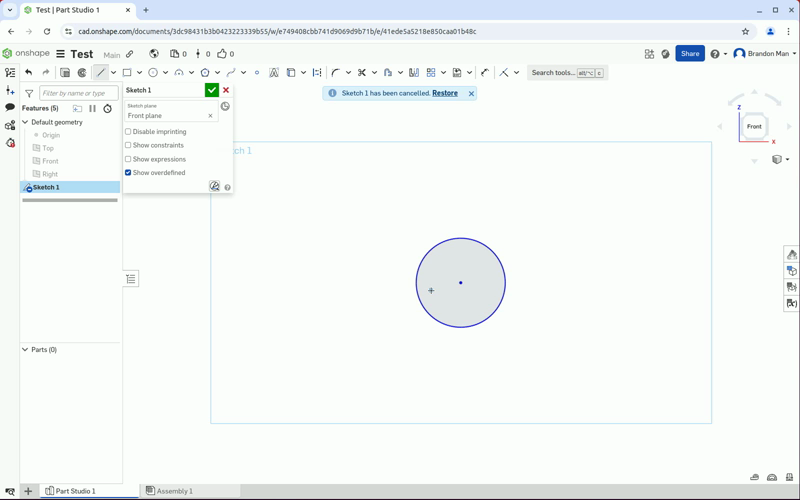
mouse_move(461, 290)
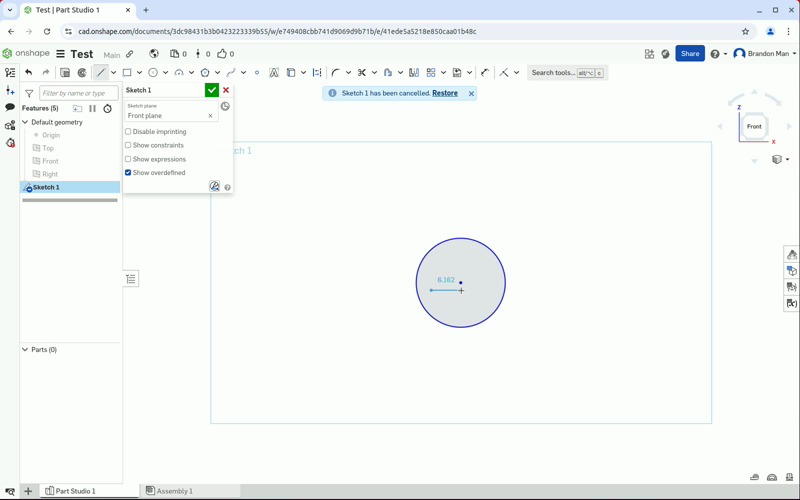
mouse_move(439, 290)
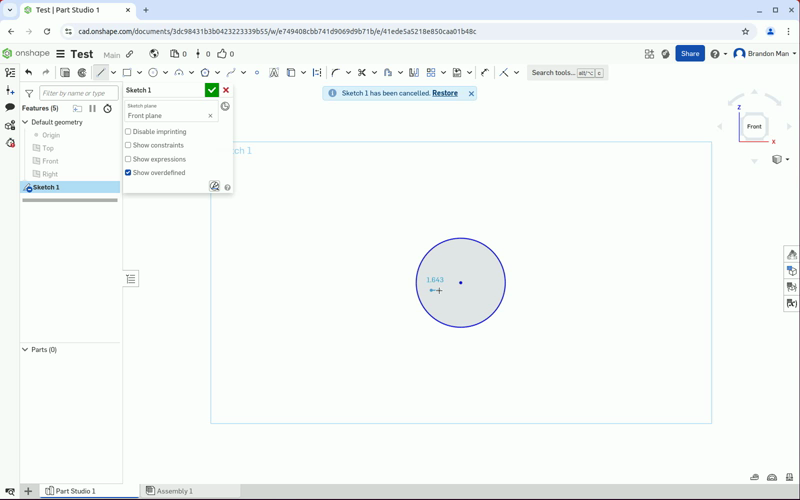
click(439, 290)
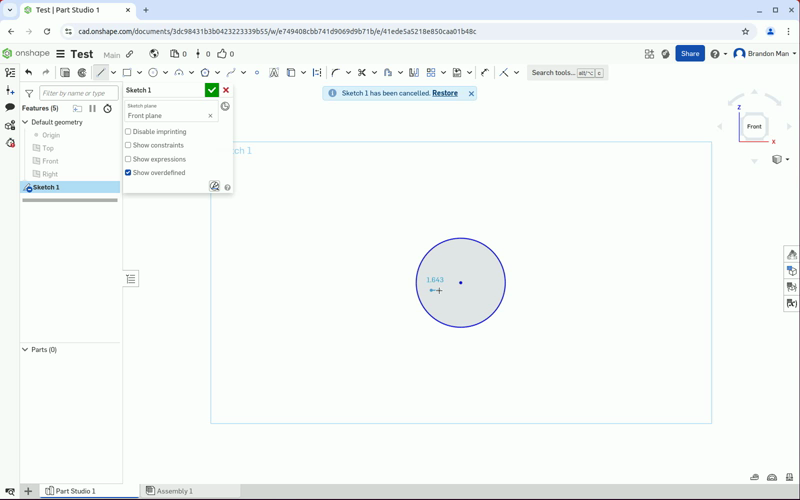
key_up(shift)
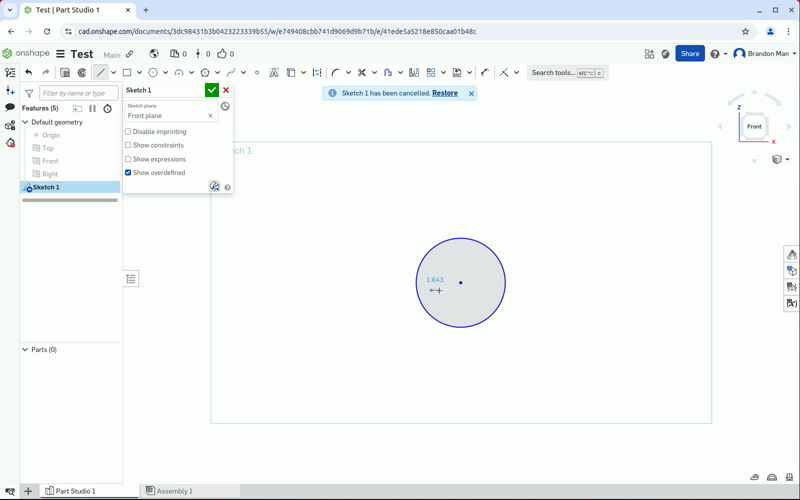
key(esc)
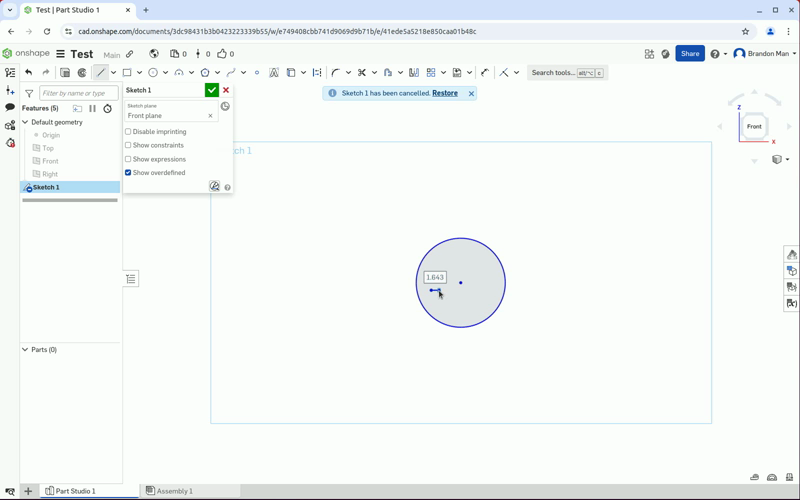
key(a)
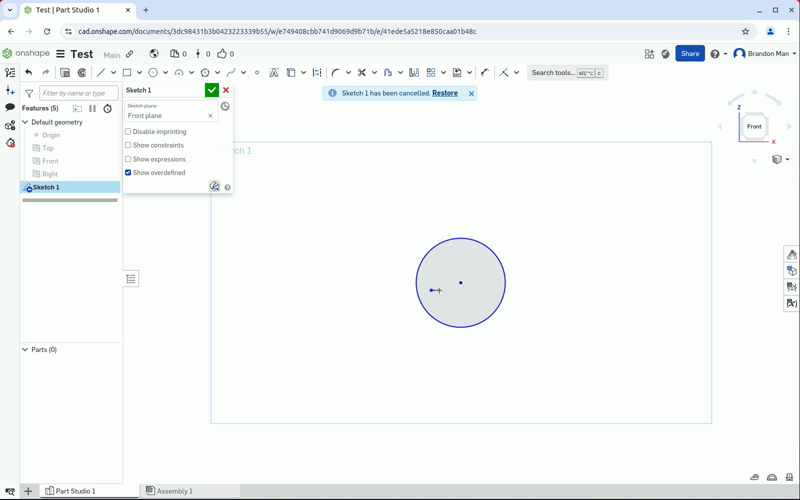
mouse_move(439, 290)
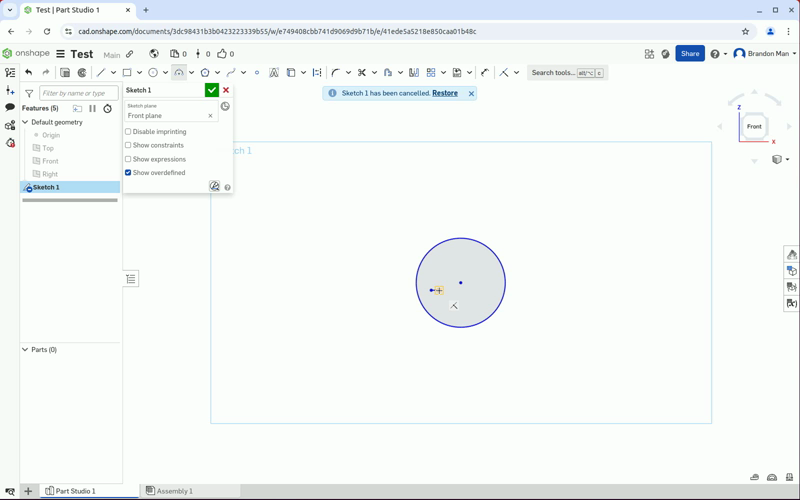
click(439, 290)
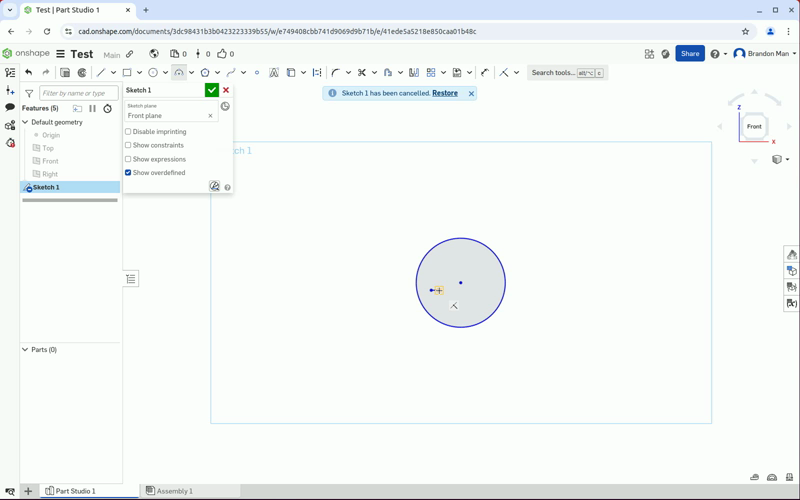
key_down(shift)
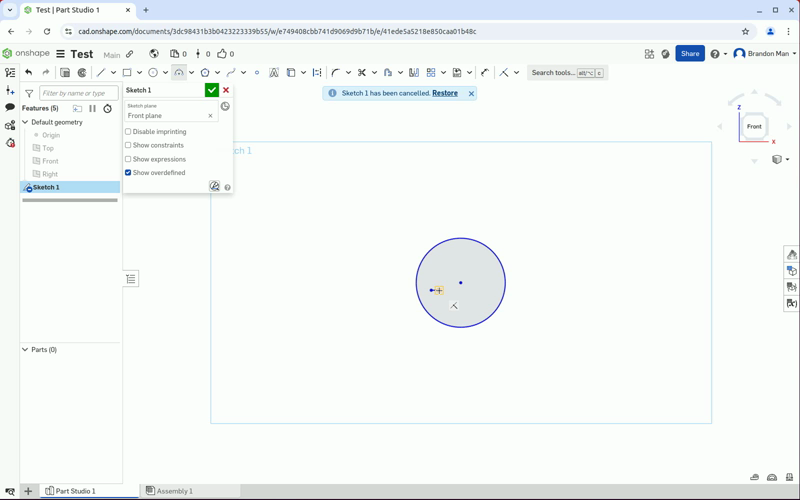
mouse_move(481, 290)
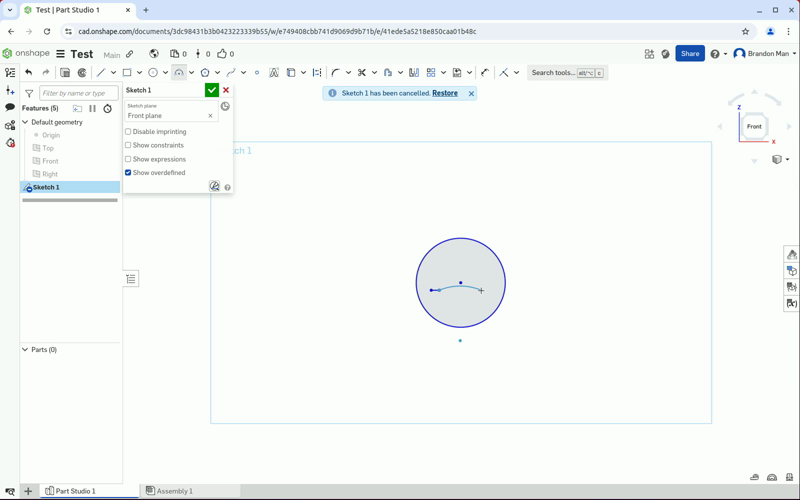
click(481, 290)
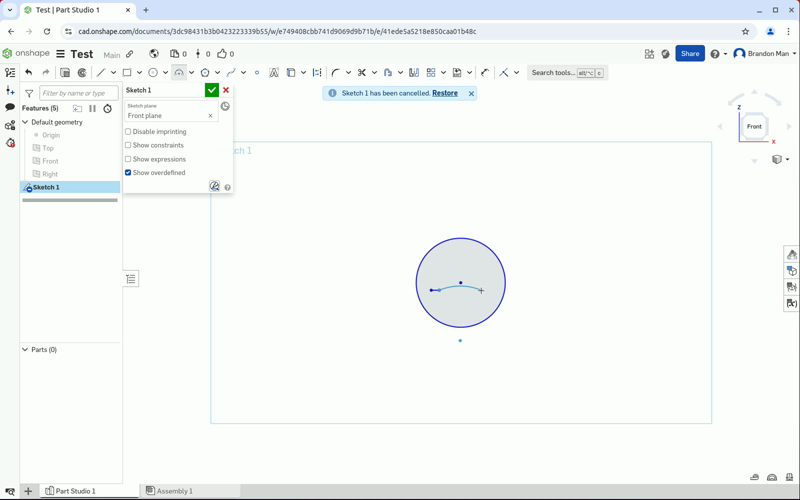
mouse_move(460, 305)
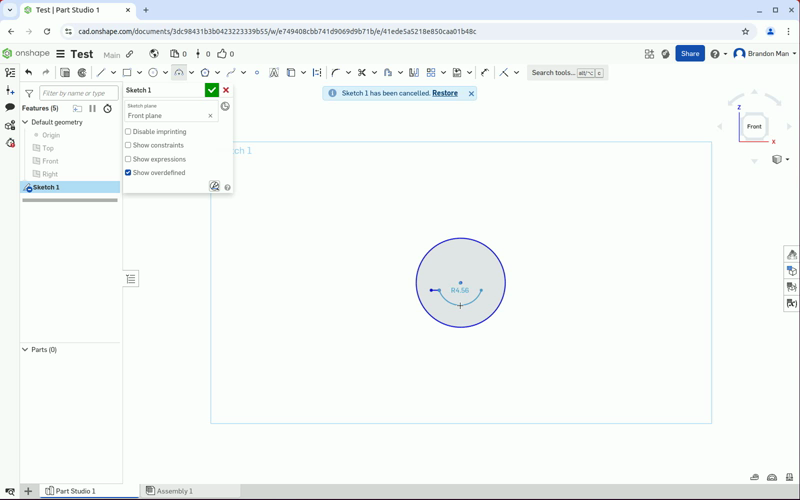
click(460, 305)
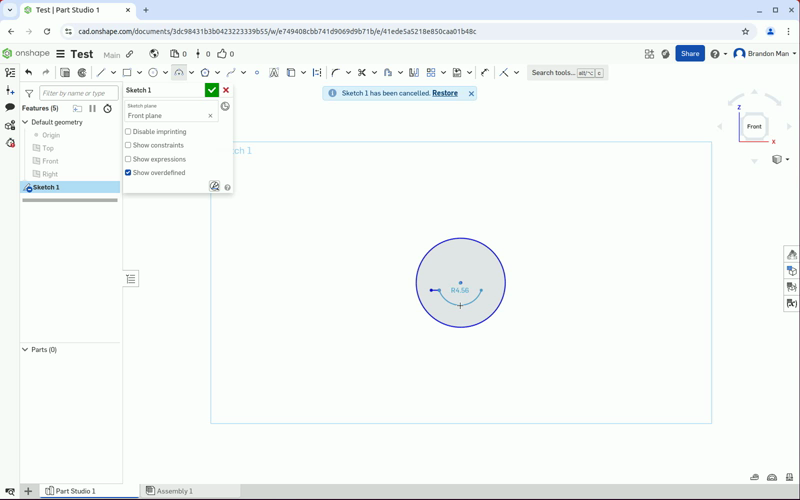
key_up(shift)
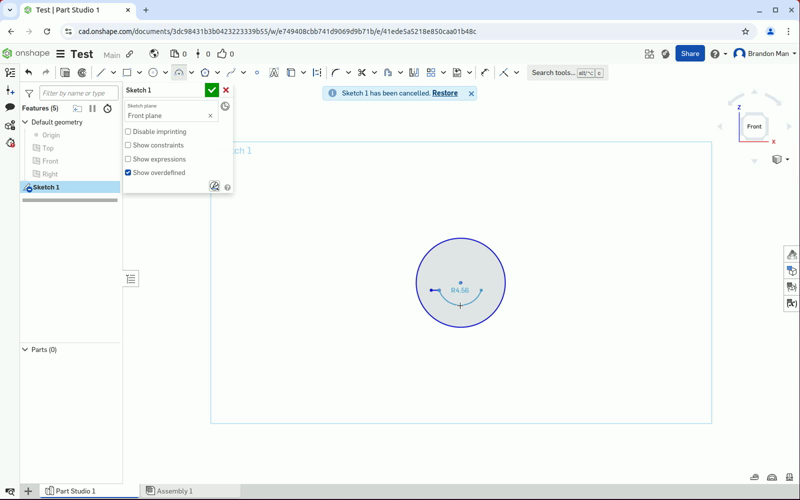
key(esc)
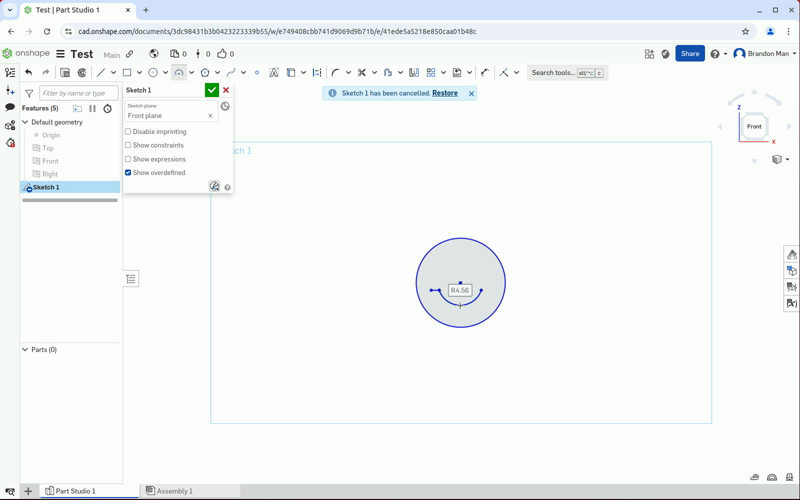
key(l)
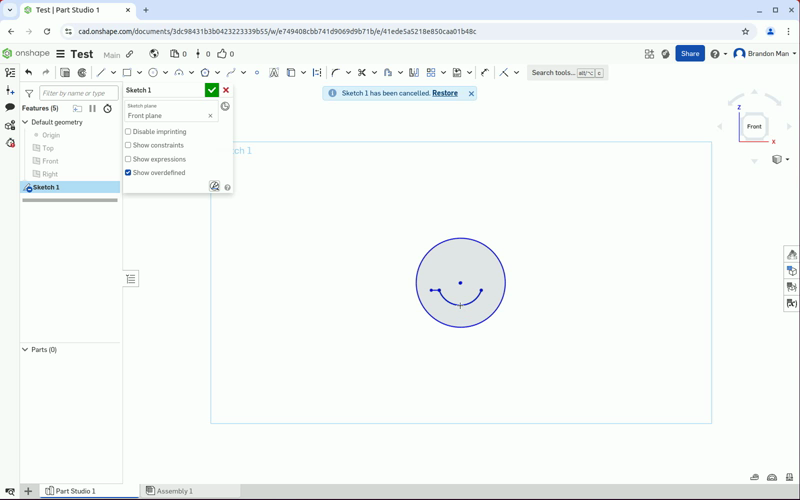
mouse_move(481, 290)
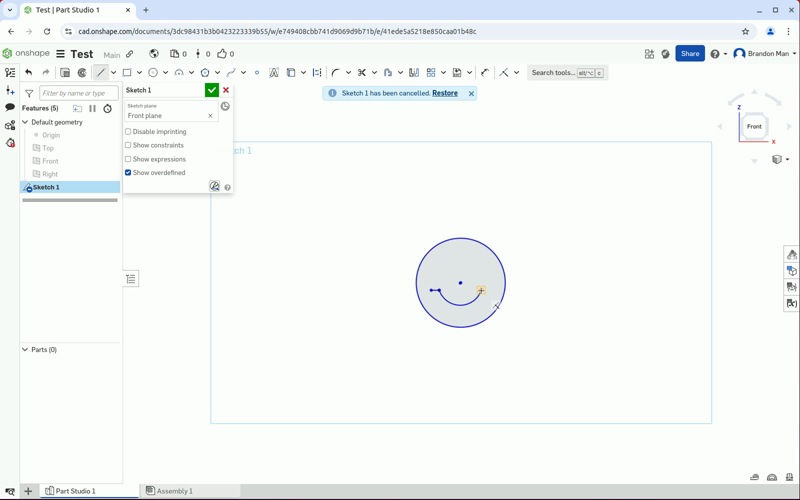
click(481, 290)
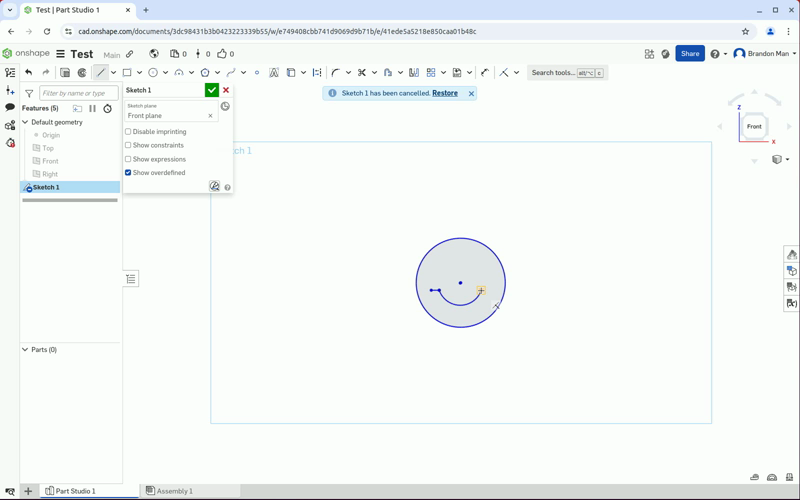
key_down(shift)
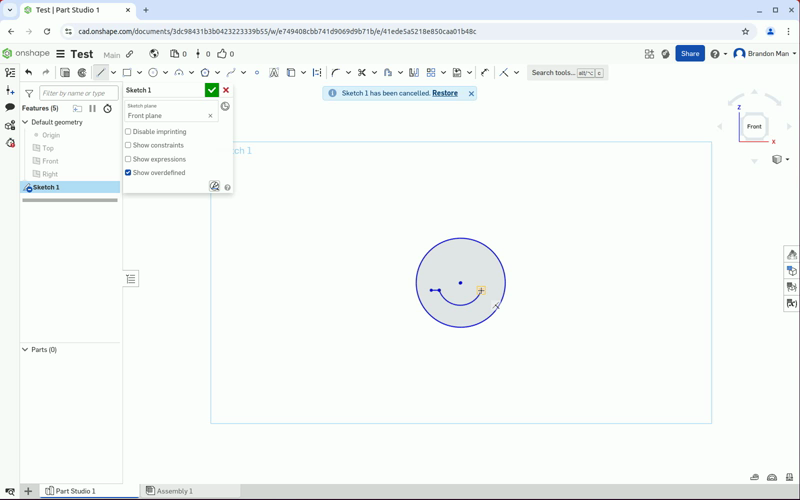
mouse_move(511, 290)
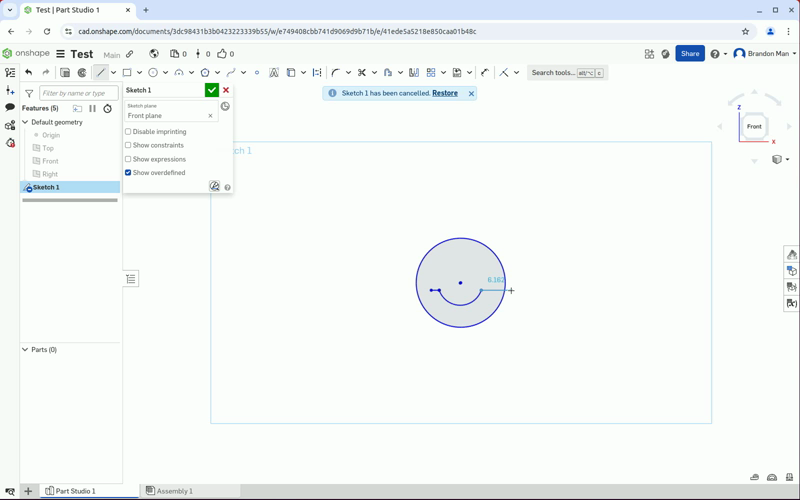
mouse_move(489, 290)
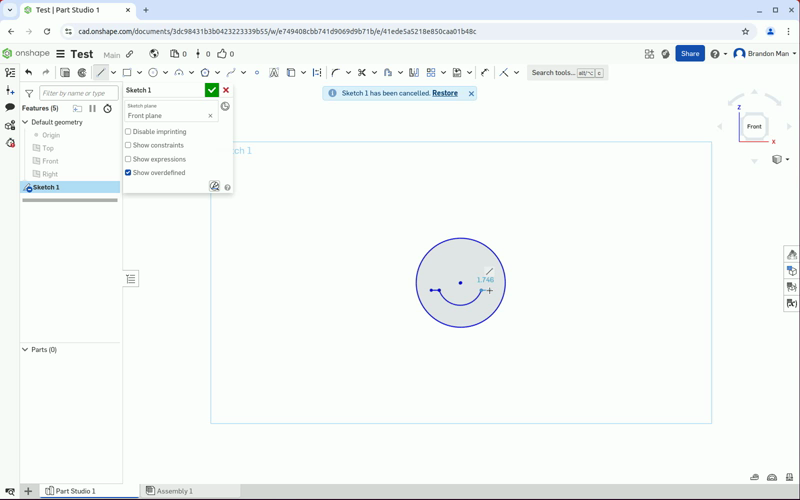
click(489, 290)
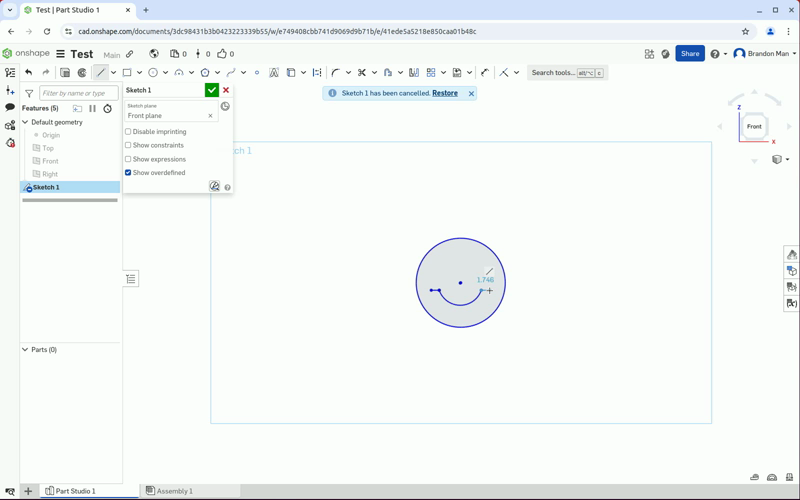
key_up(shift)
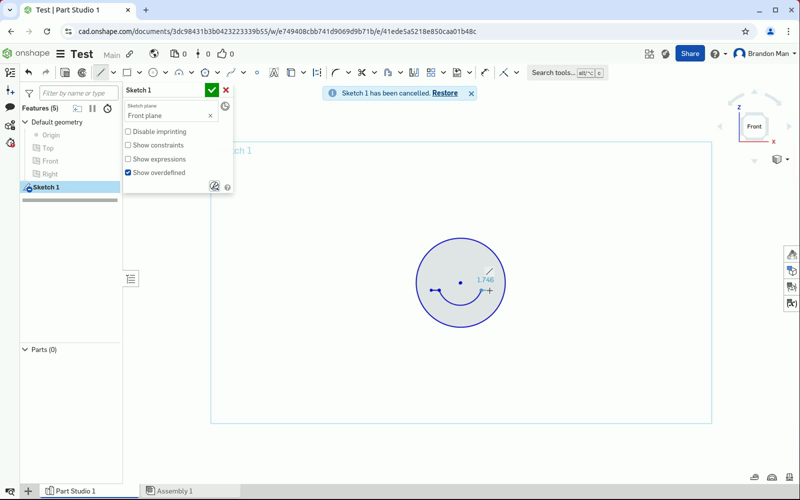
key_down(shift)
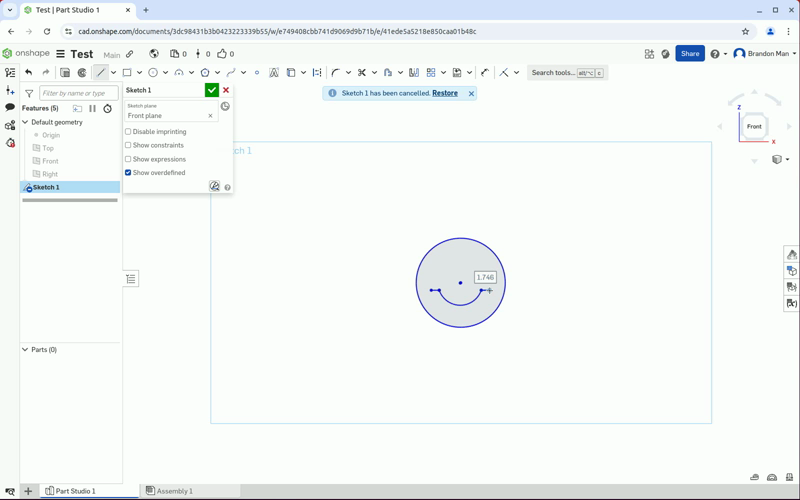
mouse_move(519, 290)
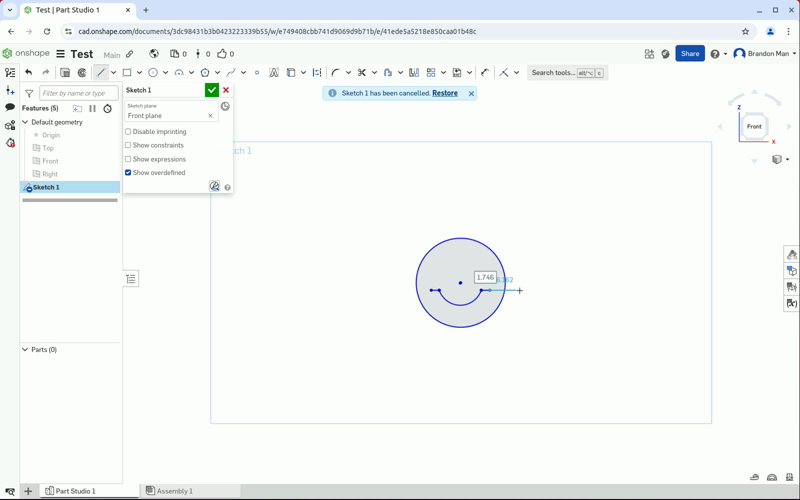
mouse_move(489, 275)
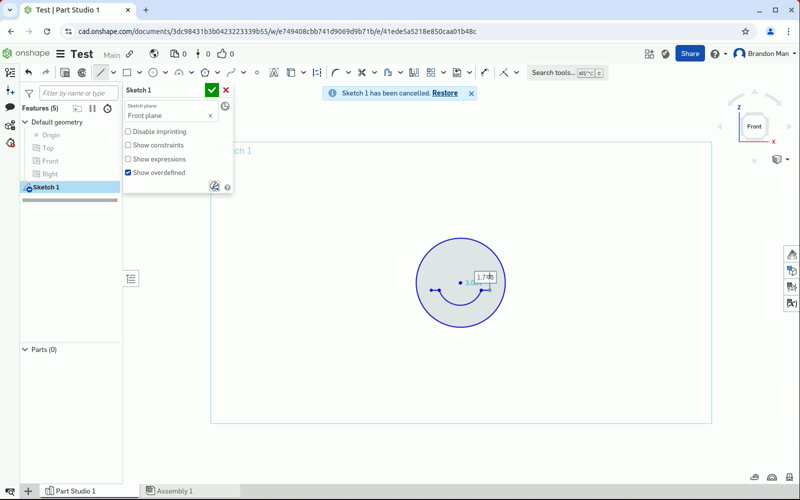
click(489, 275)
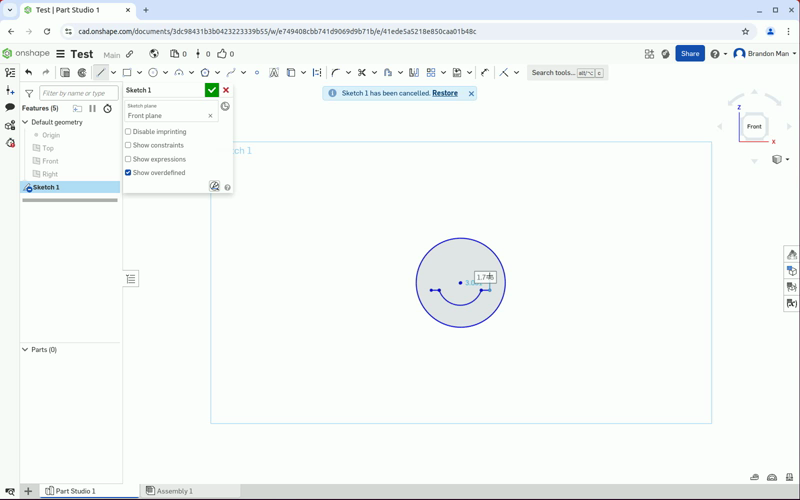
key_up(shift)
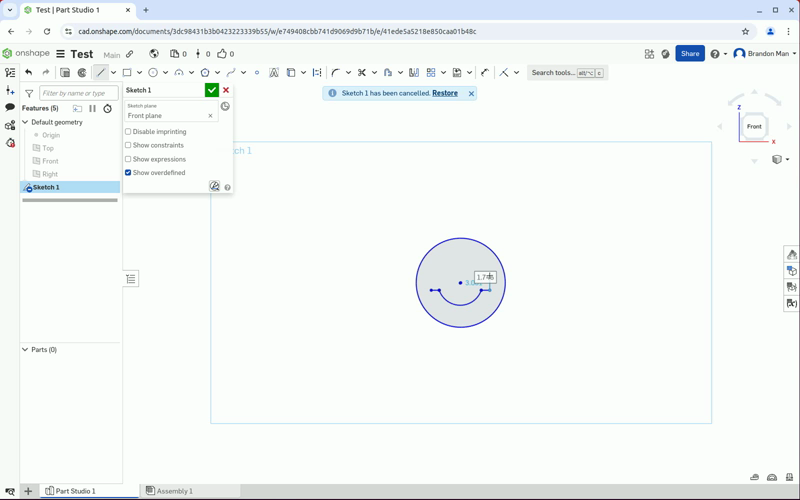
key_down(shift)
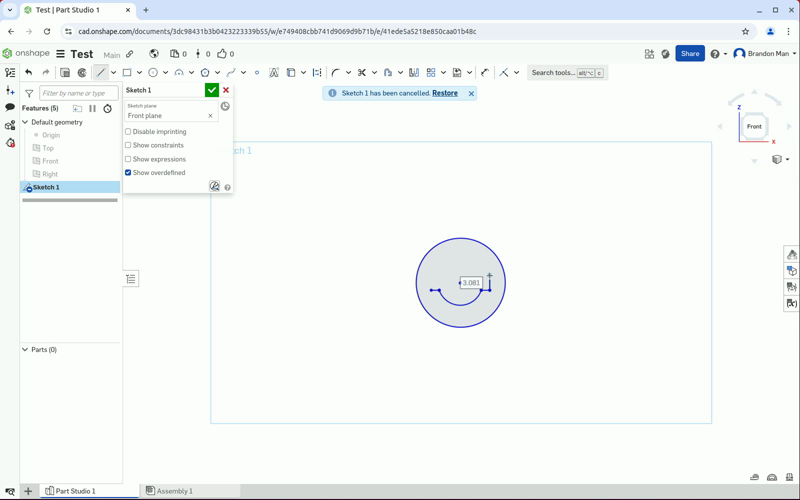
mouse_move(519, 275)
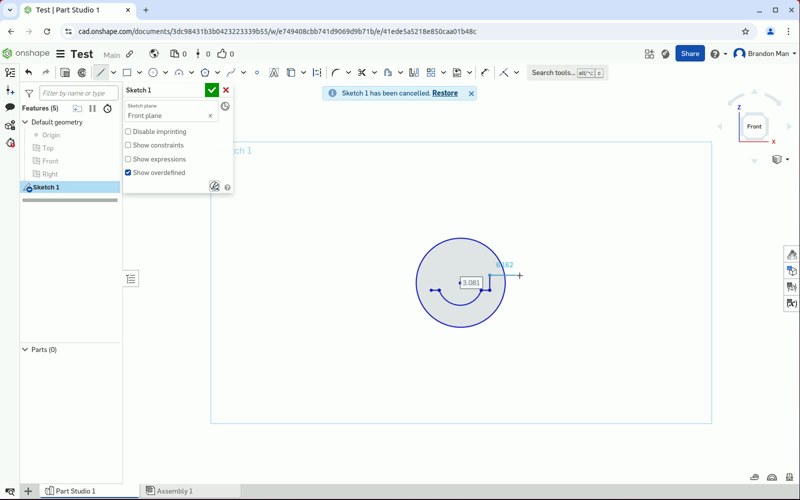
mouse_move(481, 275)
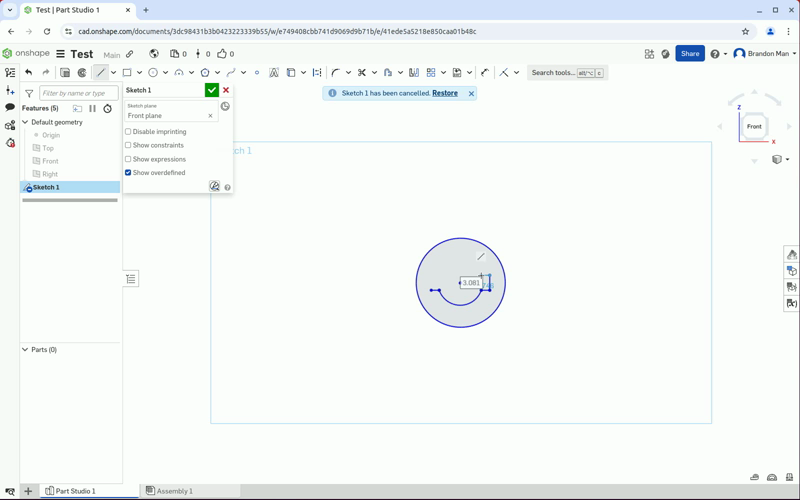
click(481, 275)
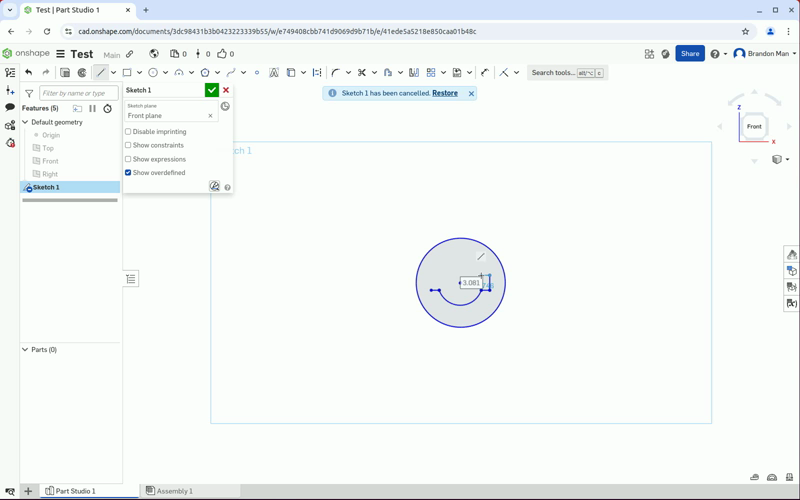
key_up(shift)
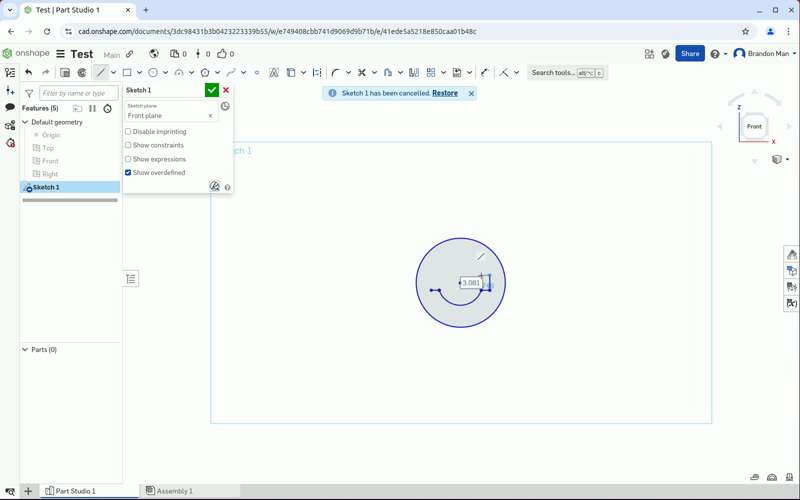
key(esc)
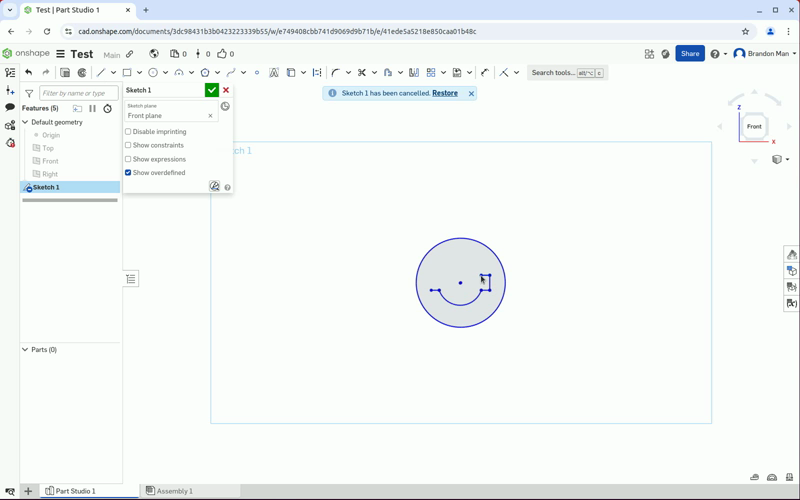
key(a)
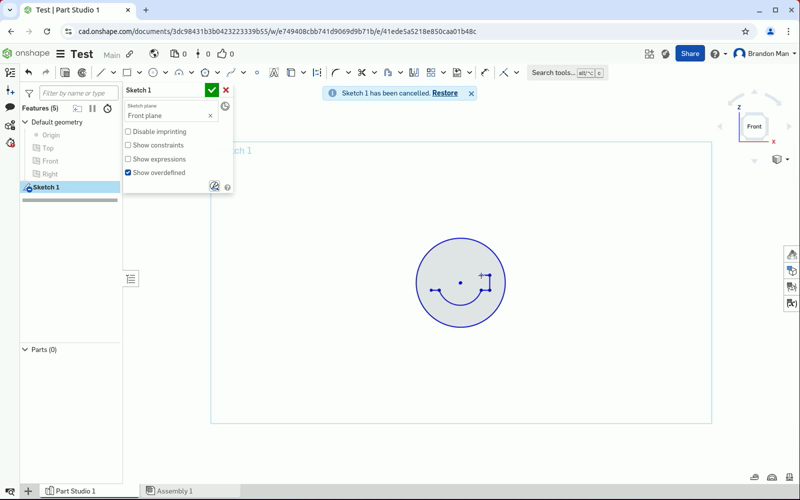
mouse_move(481, 275)
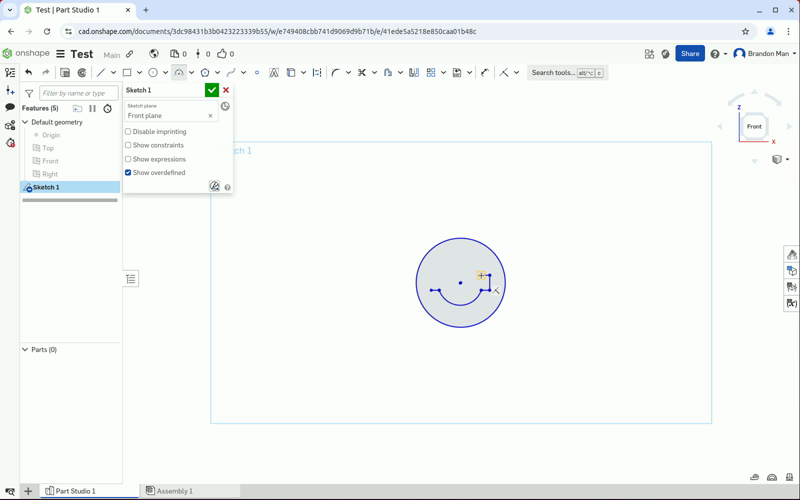
click(481, 275)
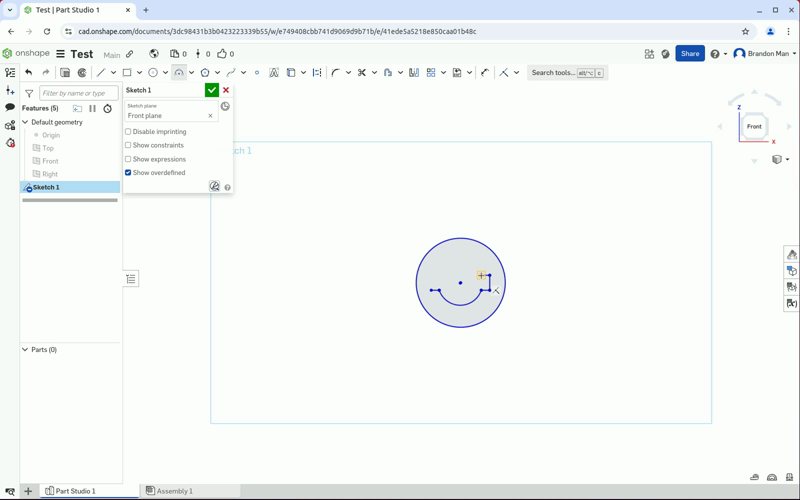
key_down(shift)
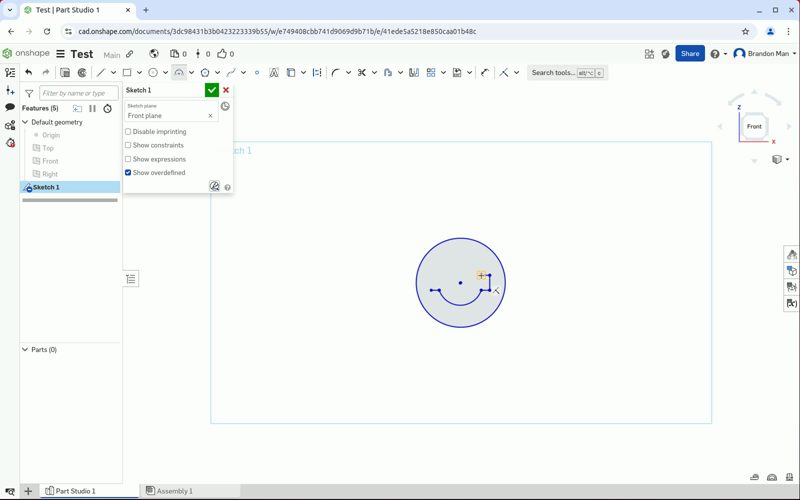
mouse_move(439, 275)
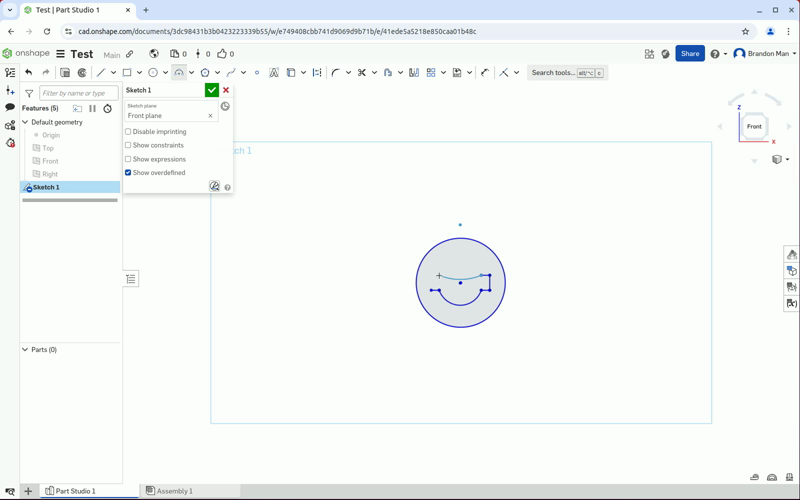
click(439, 275)
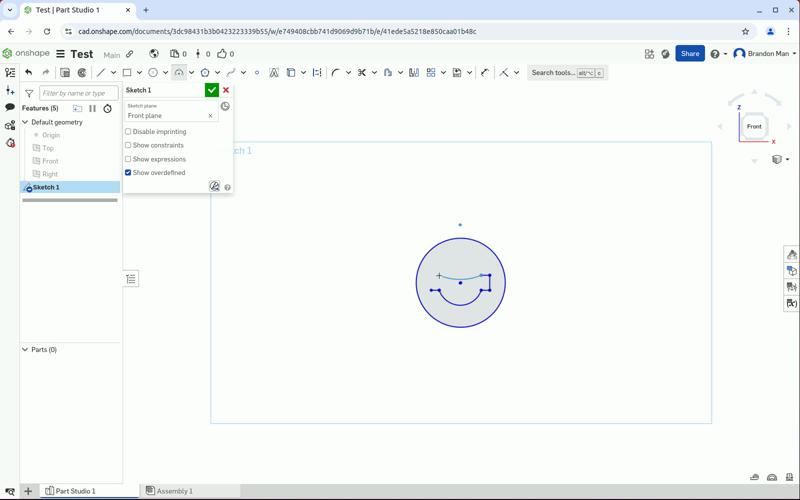
mouse_move(460, 260)
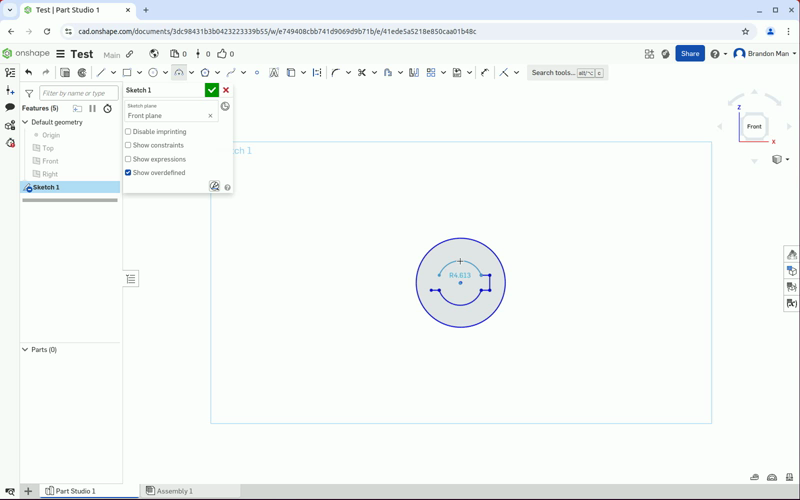
click(460, 260)
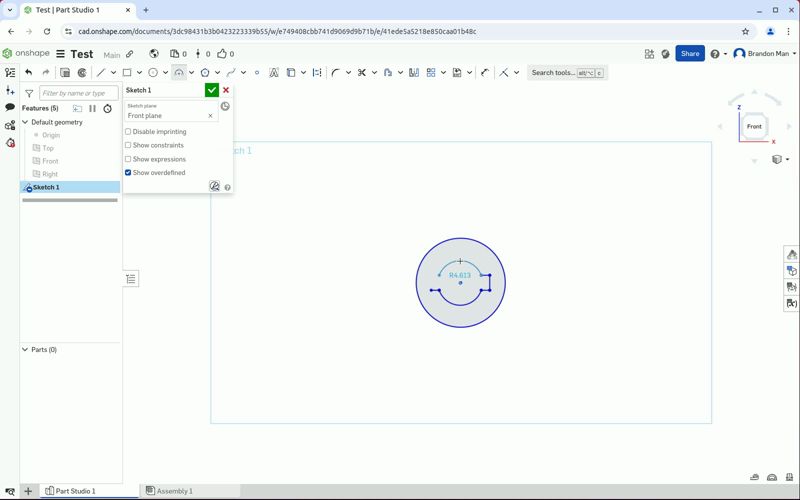
key_up(shift)
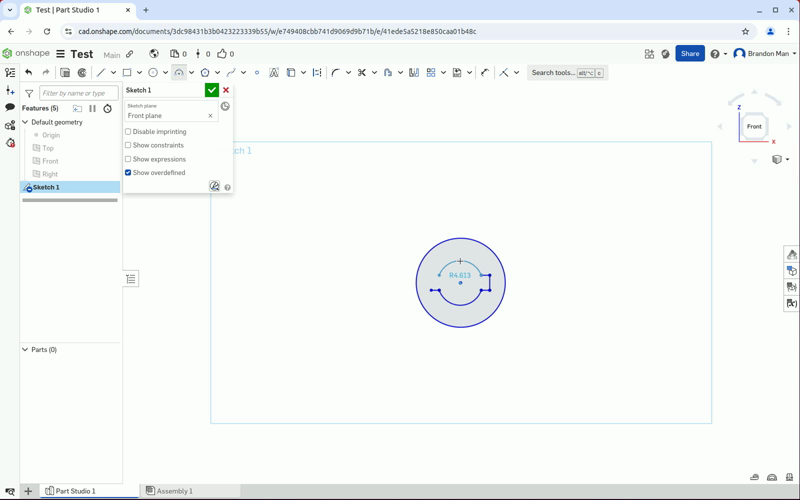
key(esc)
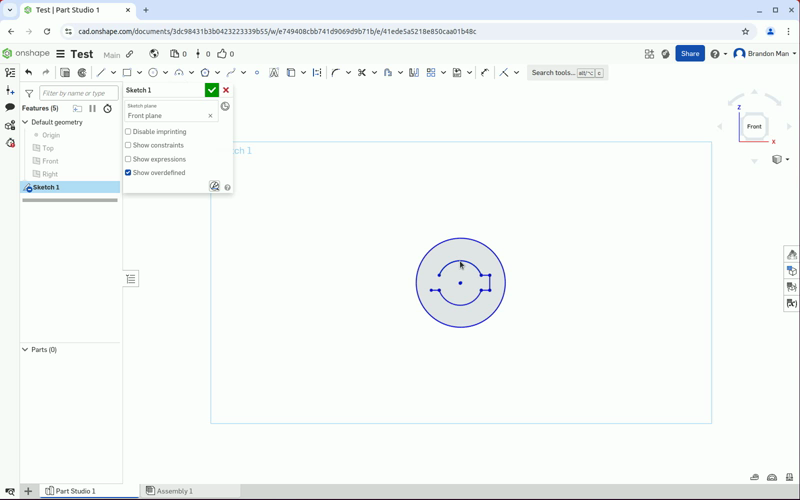
key(l)
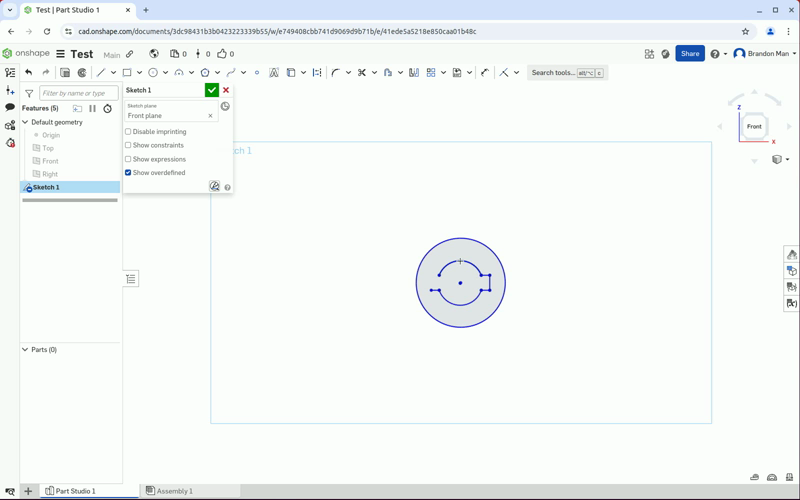
mouse_move(439, 275)
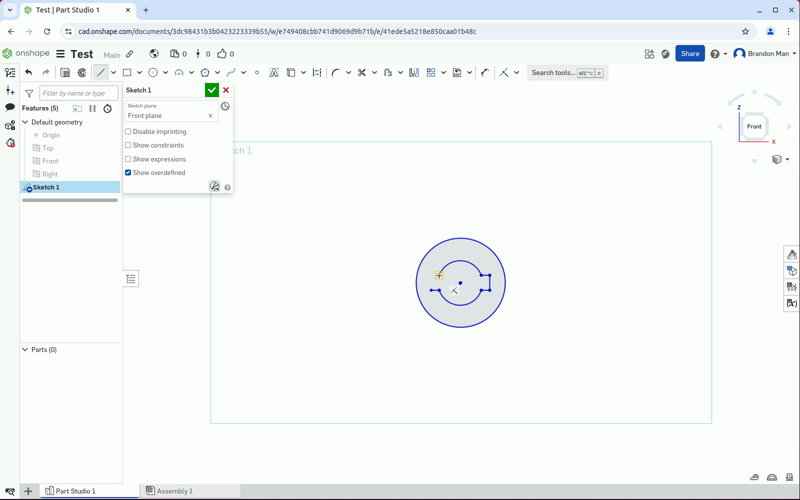
click(439, 275)
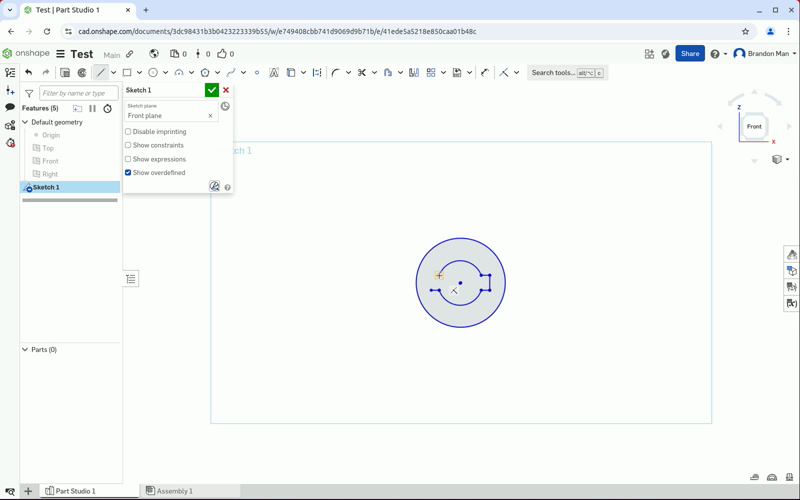
key_down(shift)
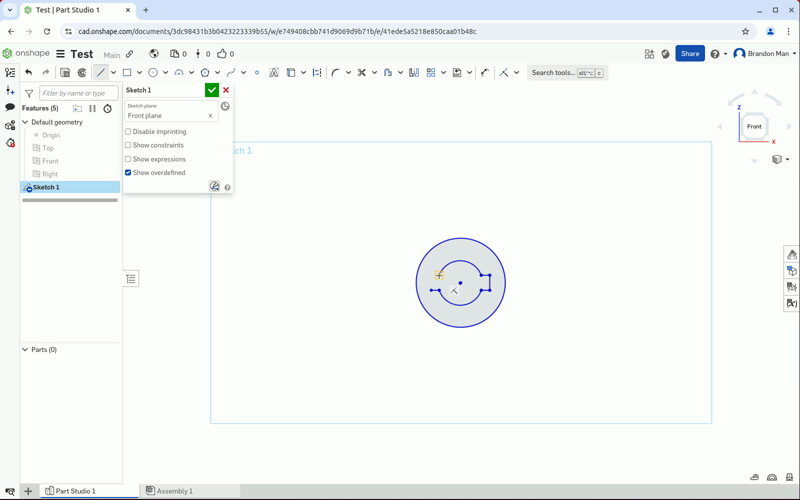
mouse_move(469, 275)
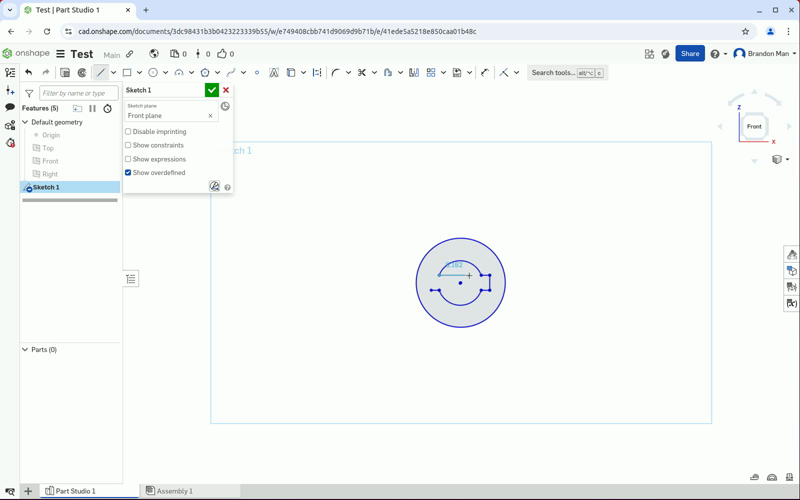
mouse_move(431, 275)
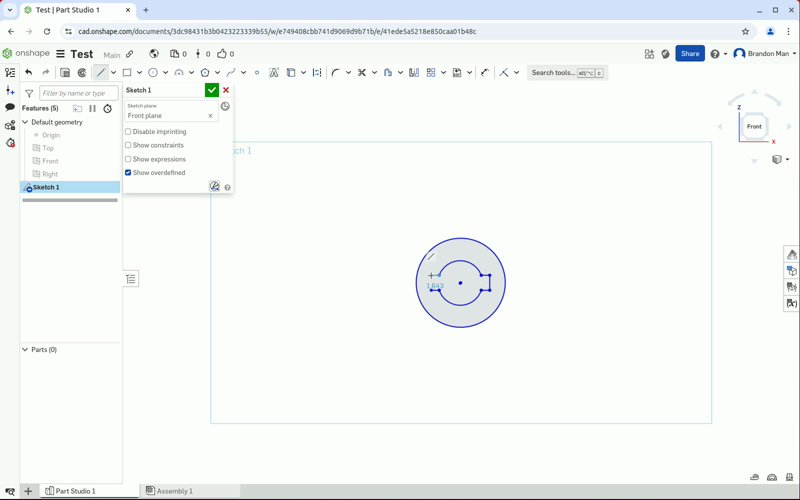
click(431, 275)
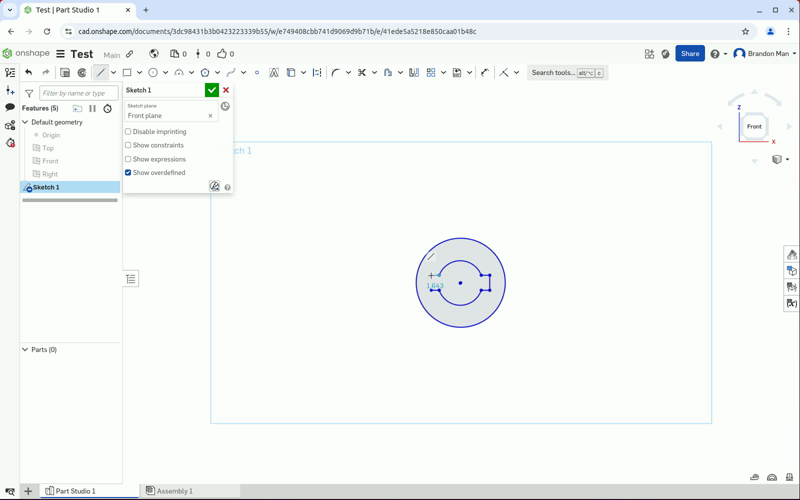
key_up(shift)
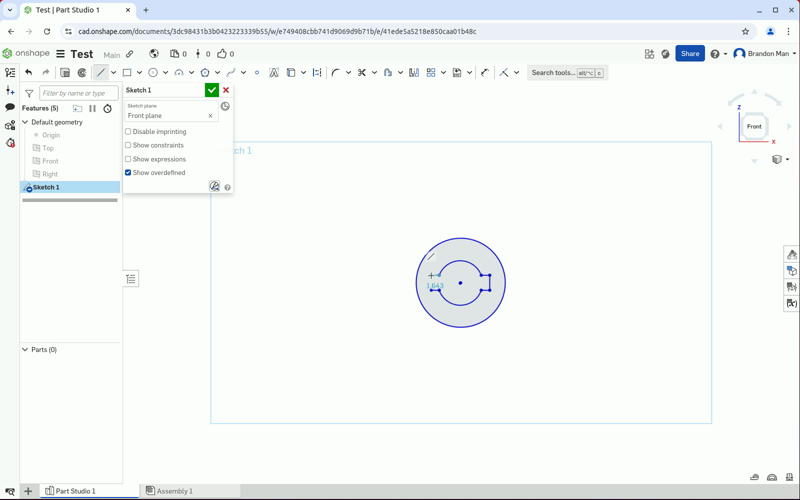
mouse_move(461, 275)
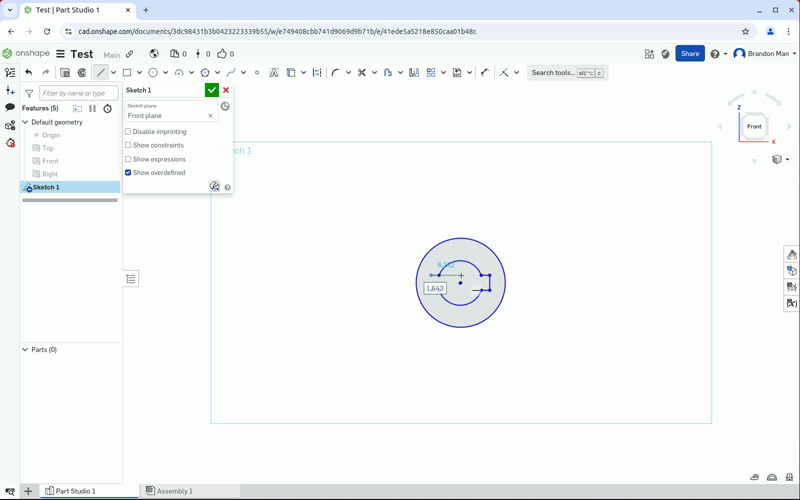
key_down(shift)
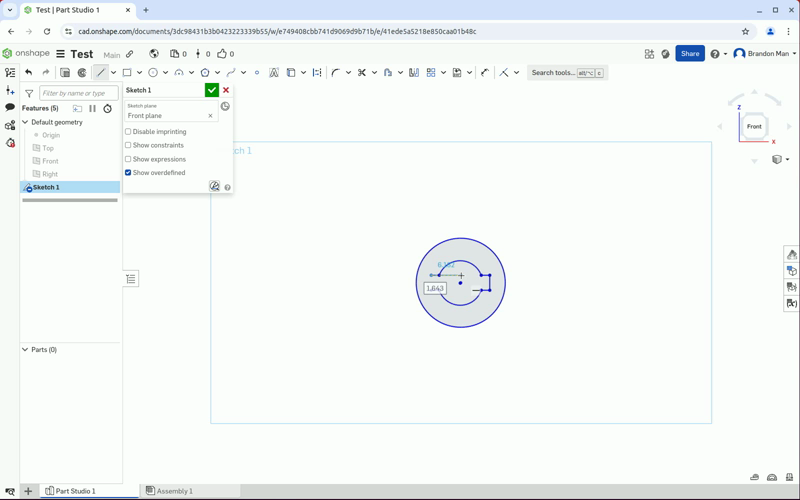
mouse_move(431, 290)
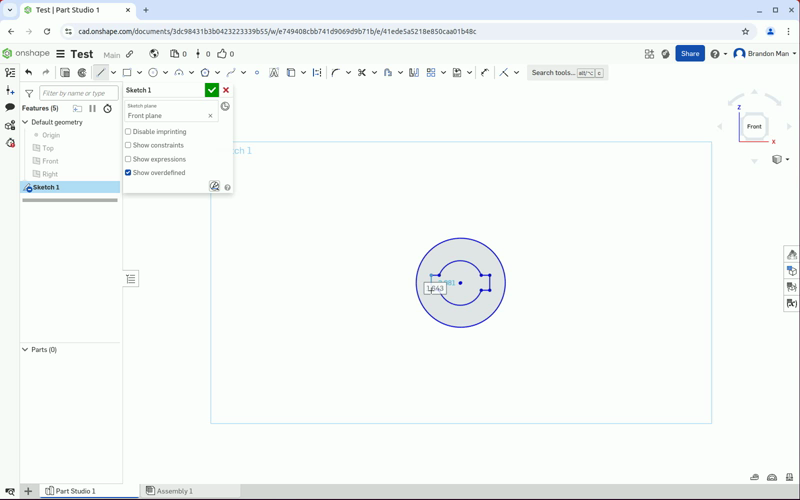
key_up(shift)
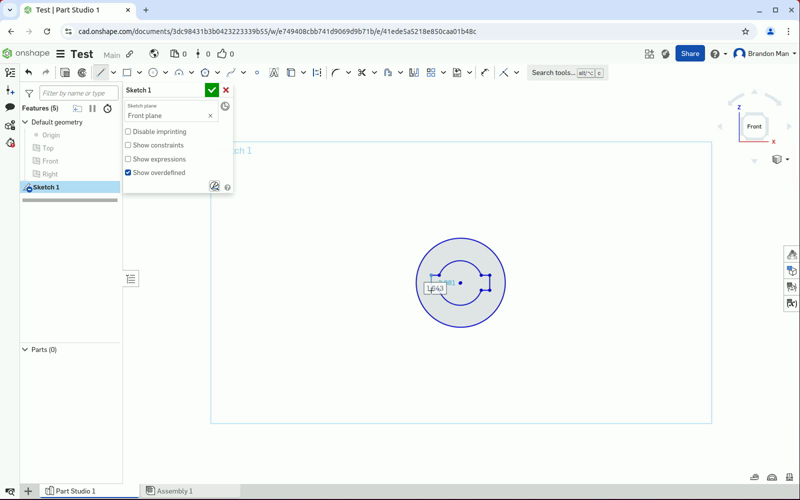
click(431, 290)
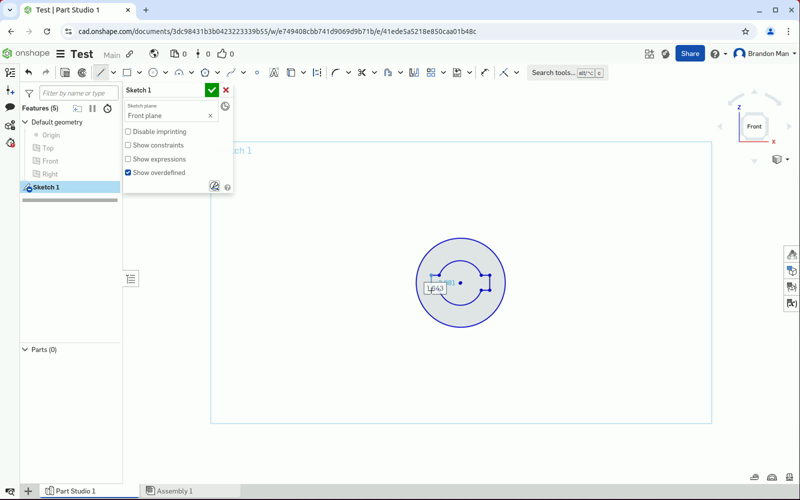
key(esc)
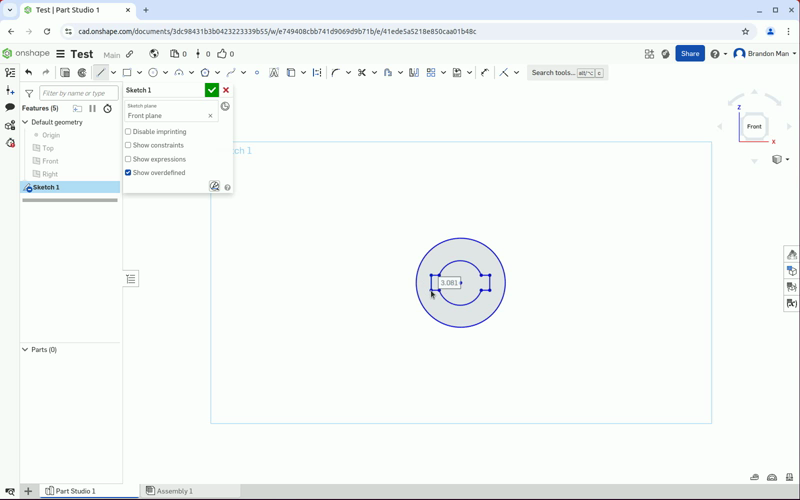
mouse_move(467, 314)
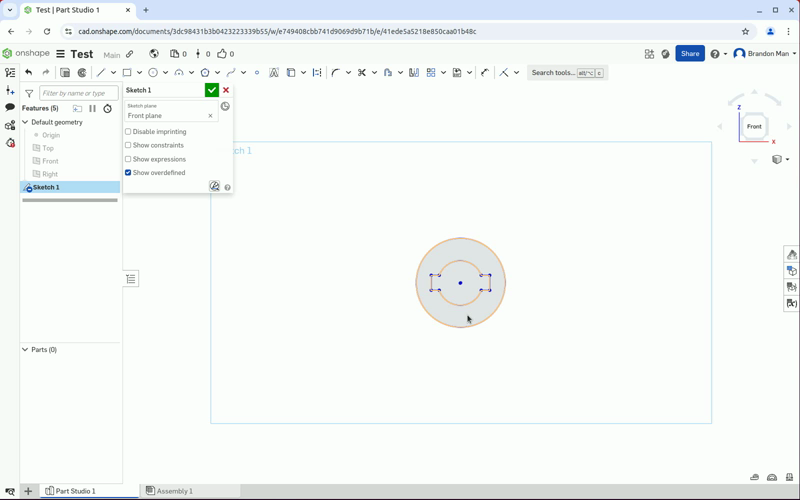
click(467, 314)
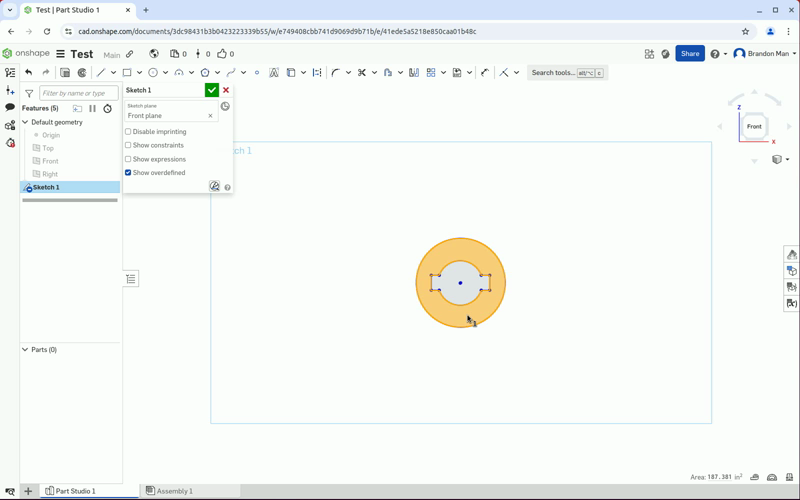
mouse_move(73, 352)
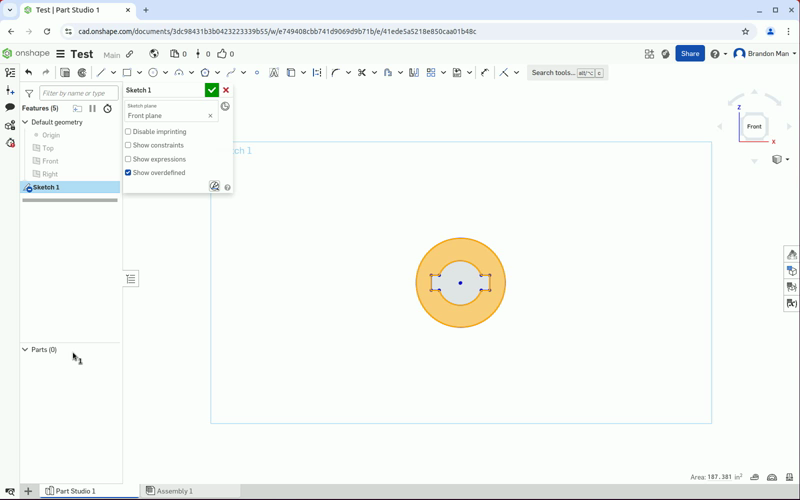
key(shift+y)
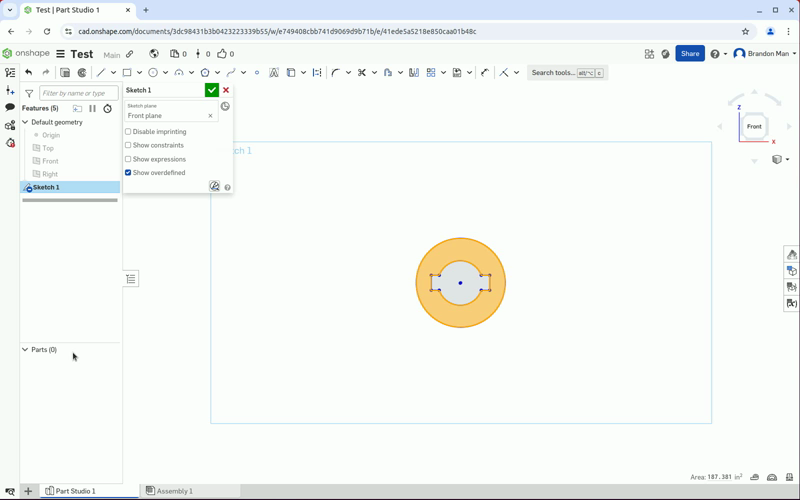
key(shift+e)
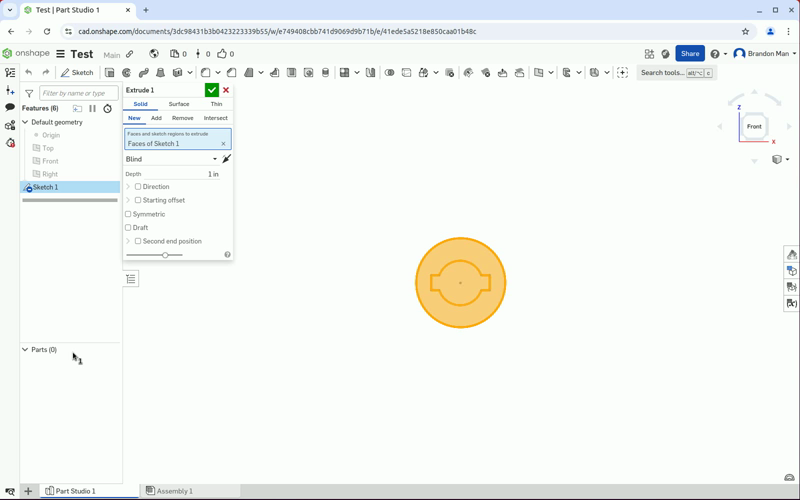
mouse_move(143, 106)
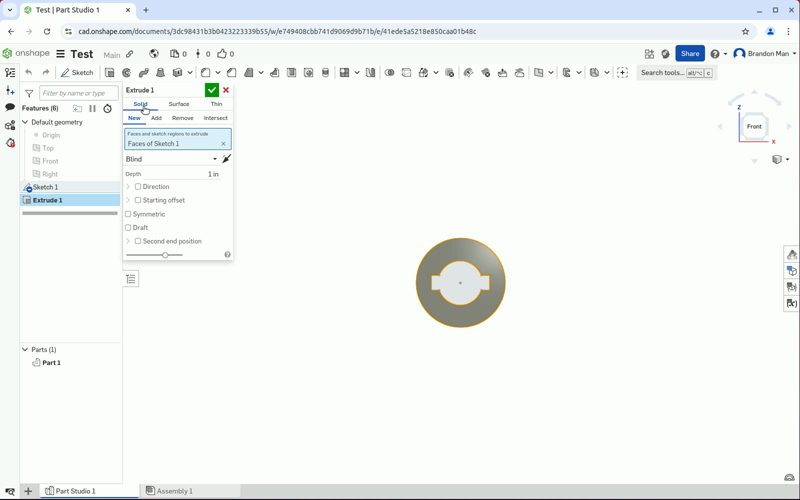
click(143, 106)
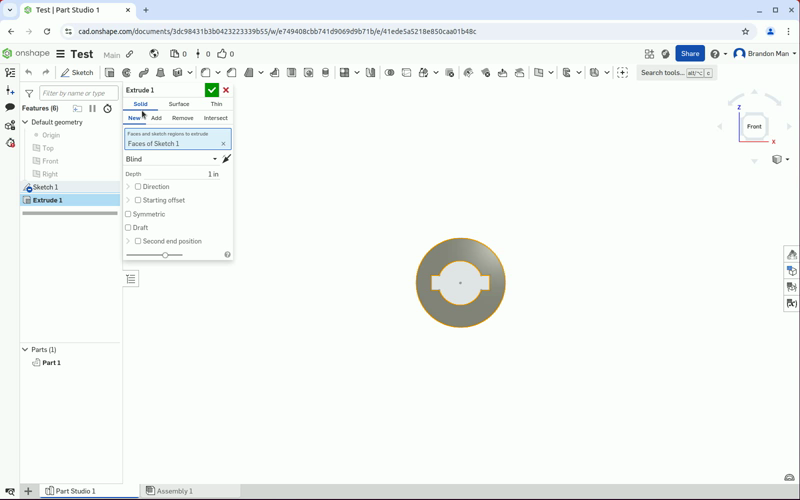
mouse_move(137, 120)
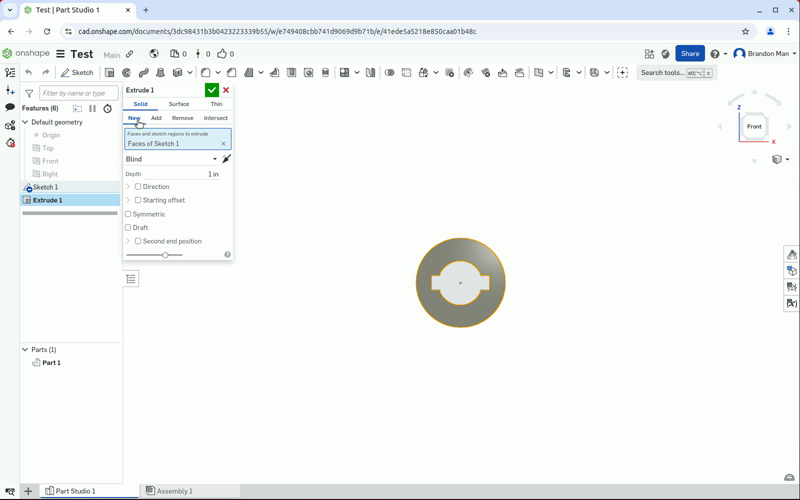
click(137, 120)
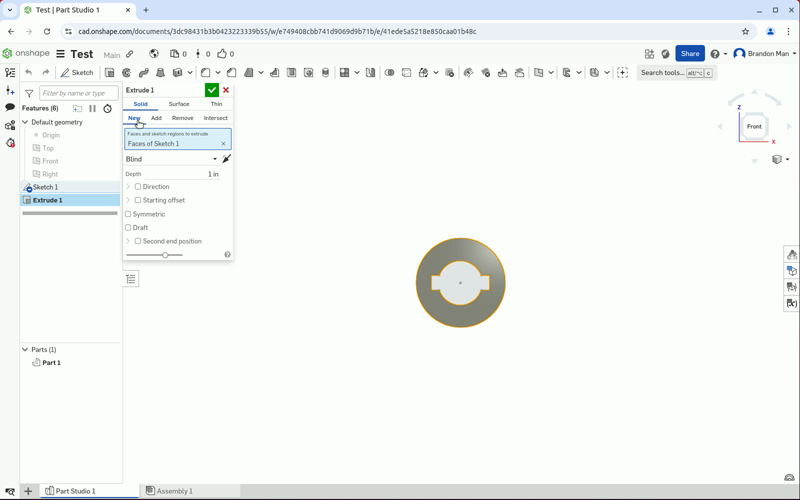
key(tab, 4)
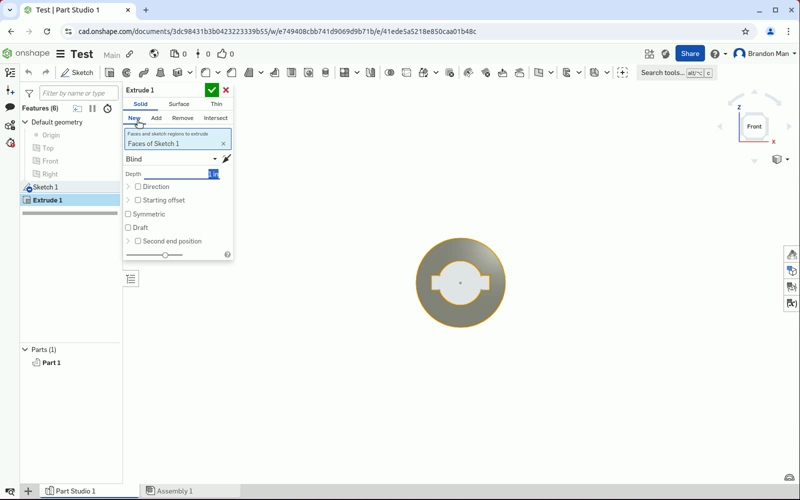
text(7.943)
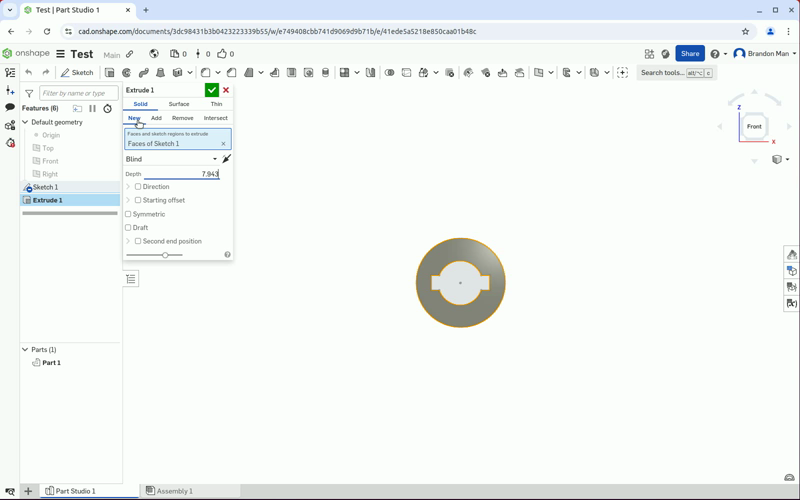
key(enter)
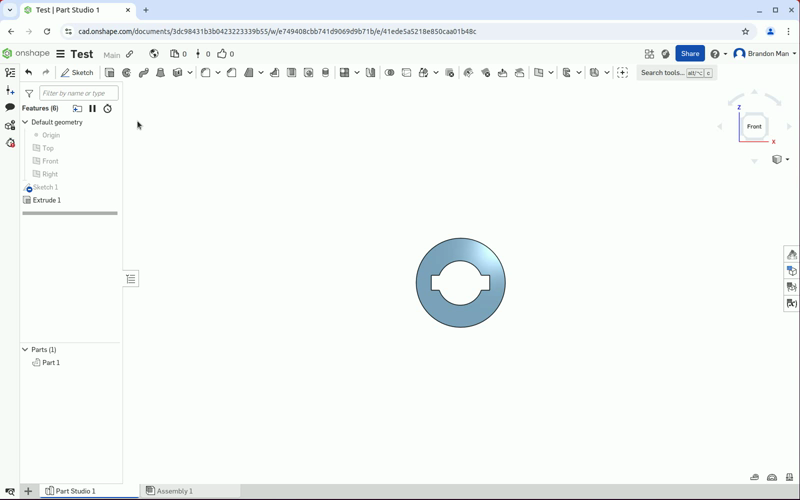
key(shift+h)
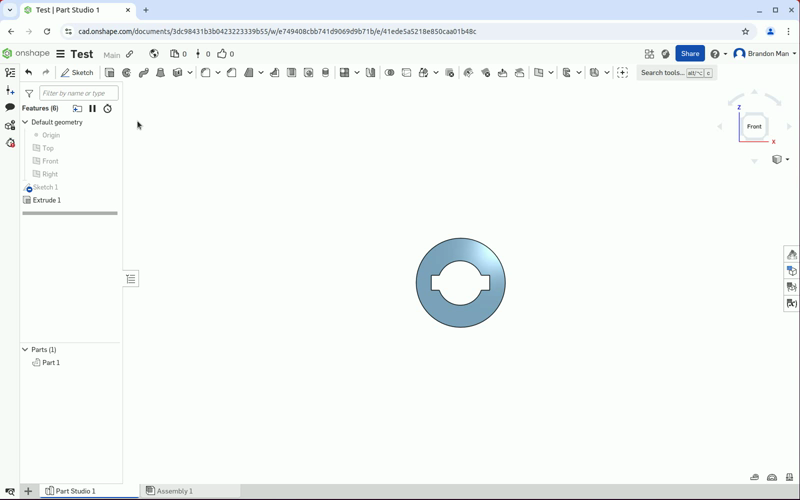
key(shift+h)
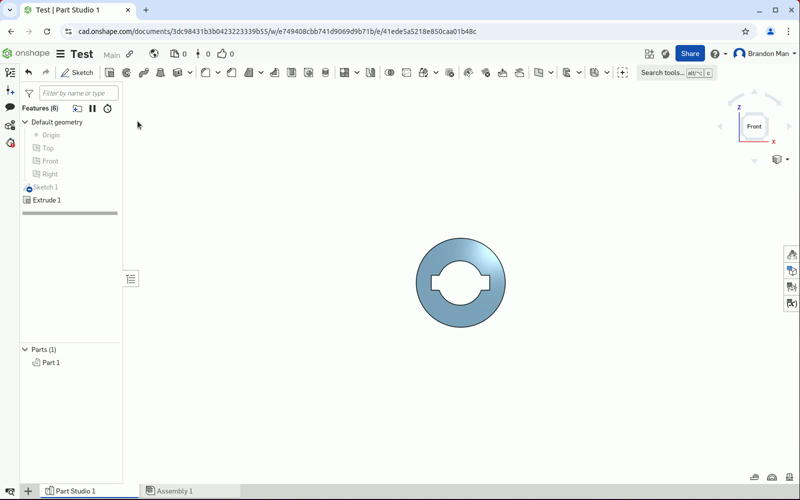
mouse_move(73, 189)
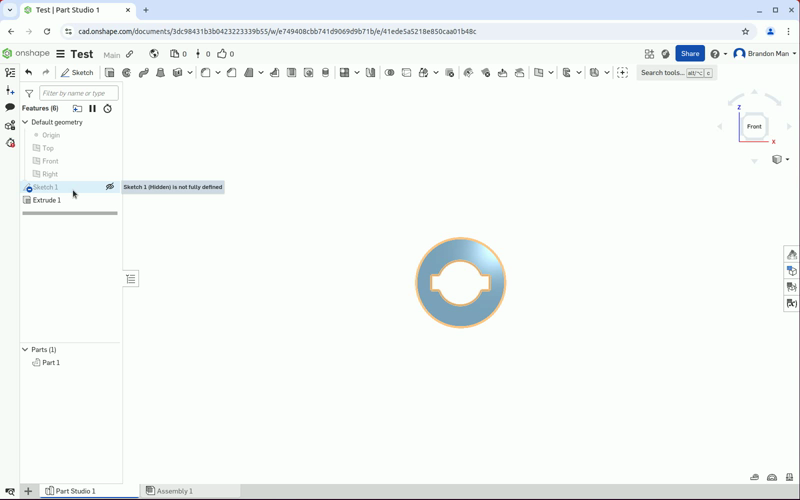
click(73, 189)
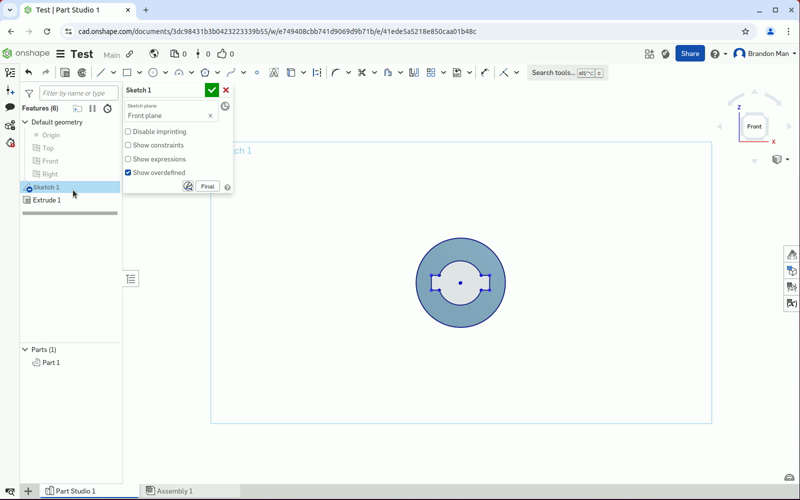
mouse_move(229, 92)
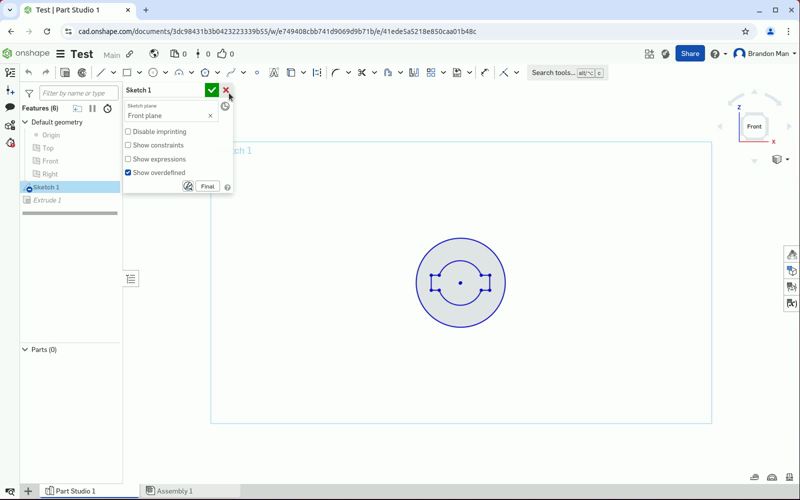
click(229, 92)
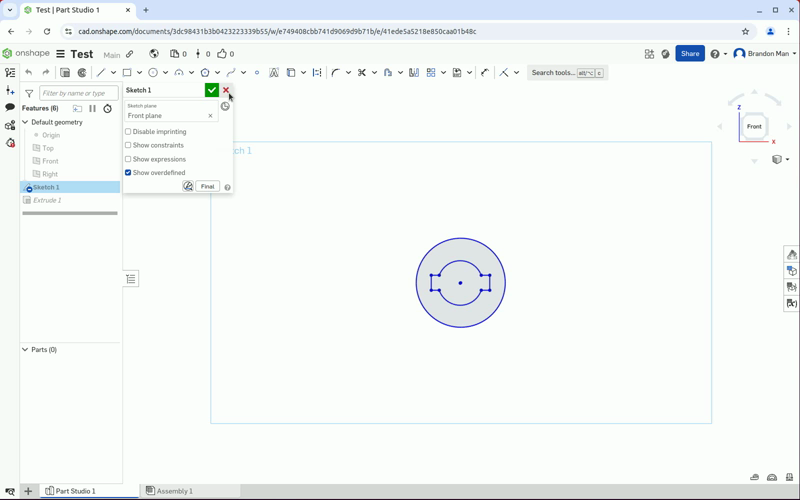
key(shift+s)
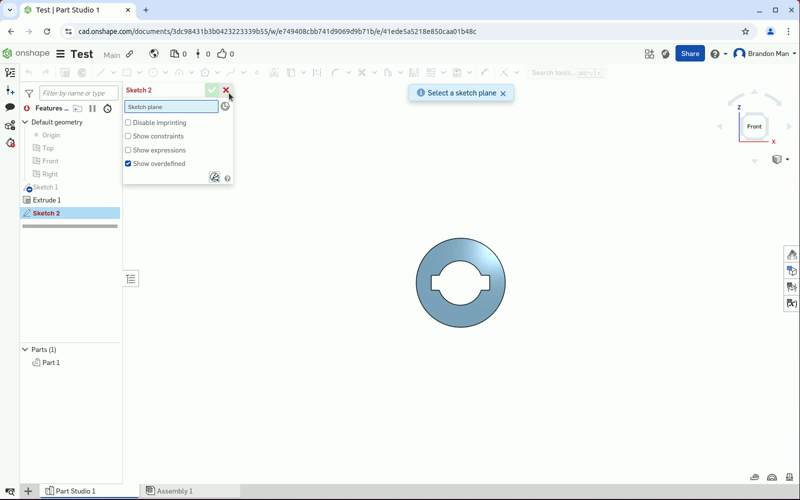
mouse_move(73, 163)
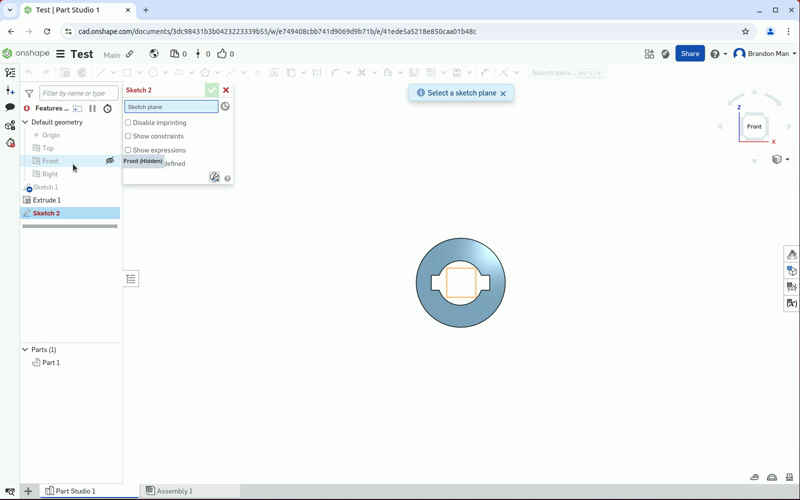
click(73, 163)
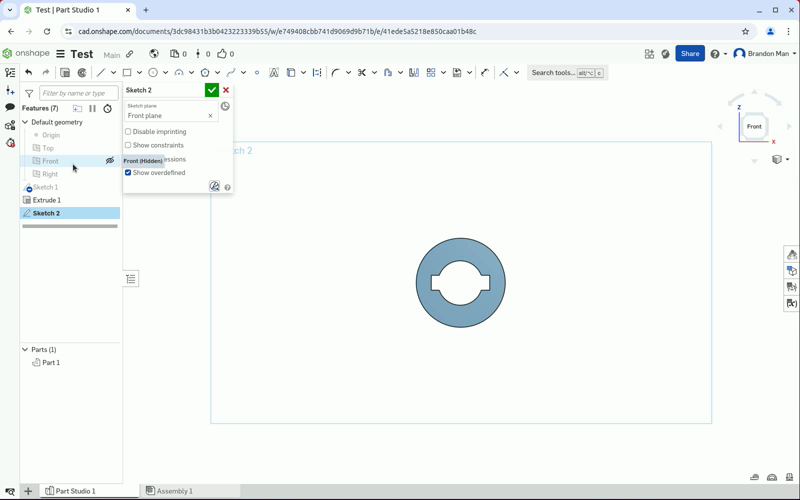
mouse_move(73, 352)
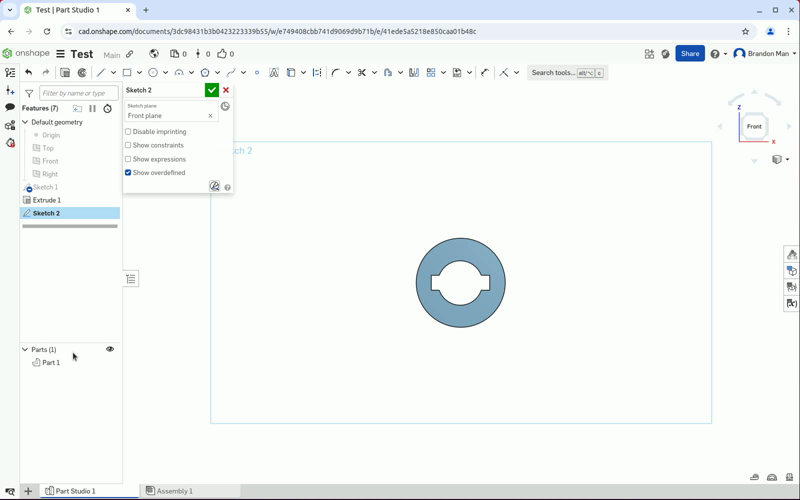
key(y)
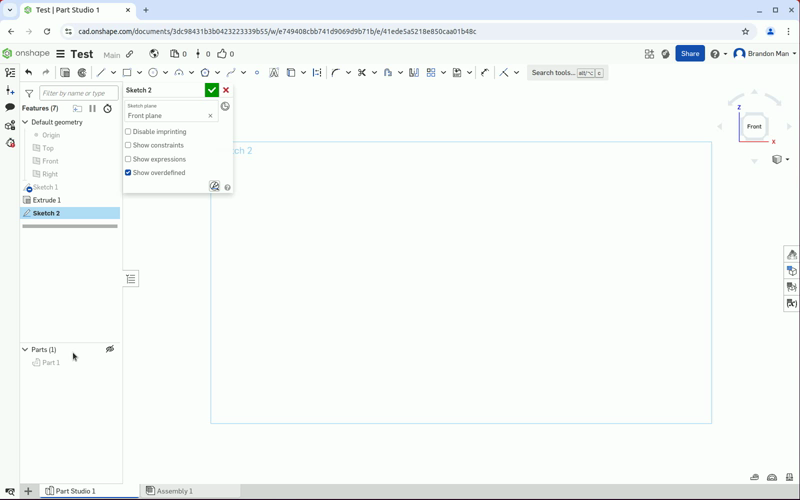
key(l)
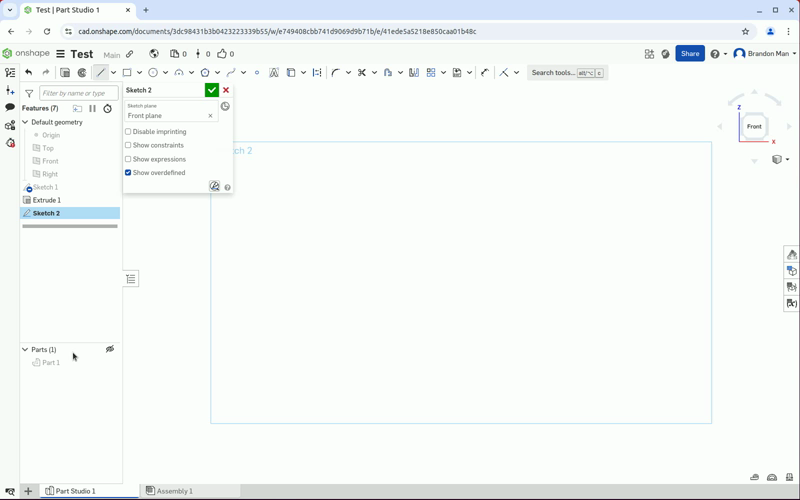
key_down(shift)
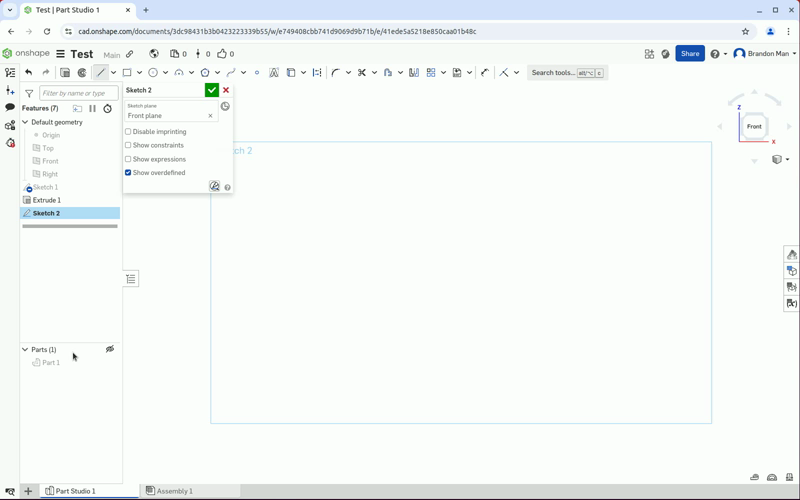
mouse_move(431, 290)
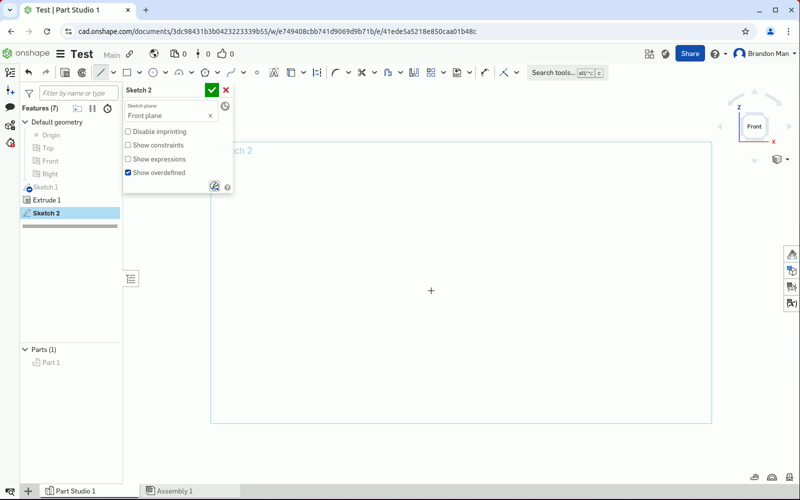
click(431, 290)
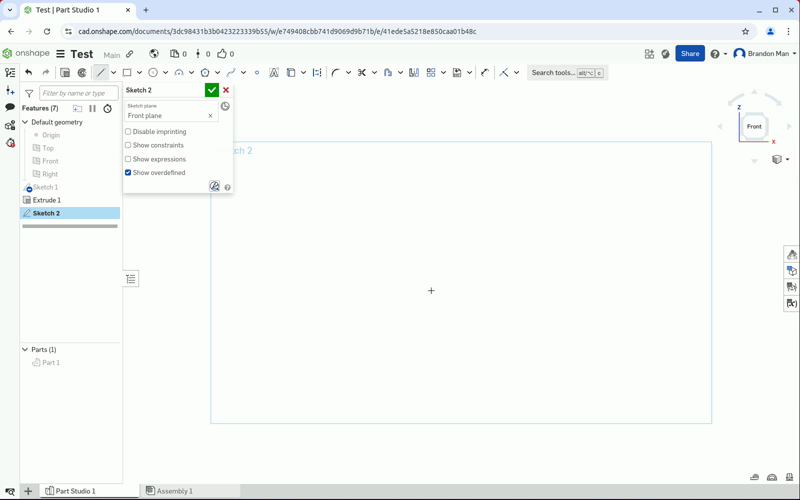
key_up(shift)
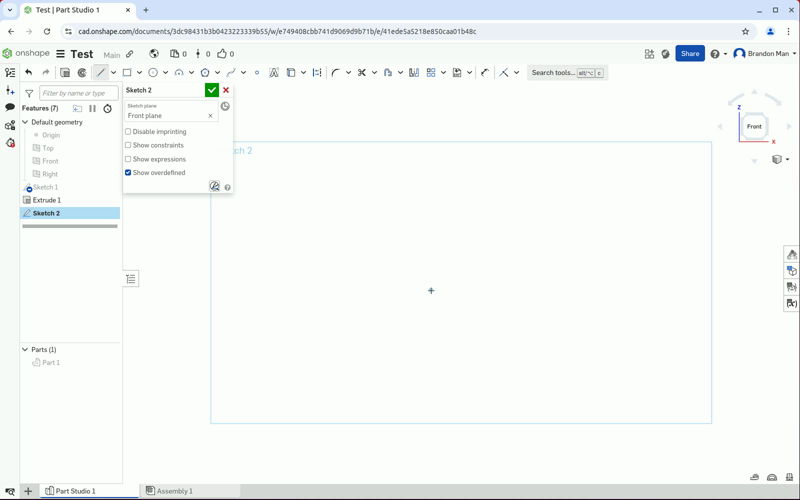
key_down(shift)
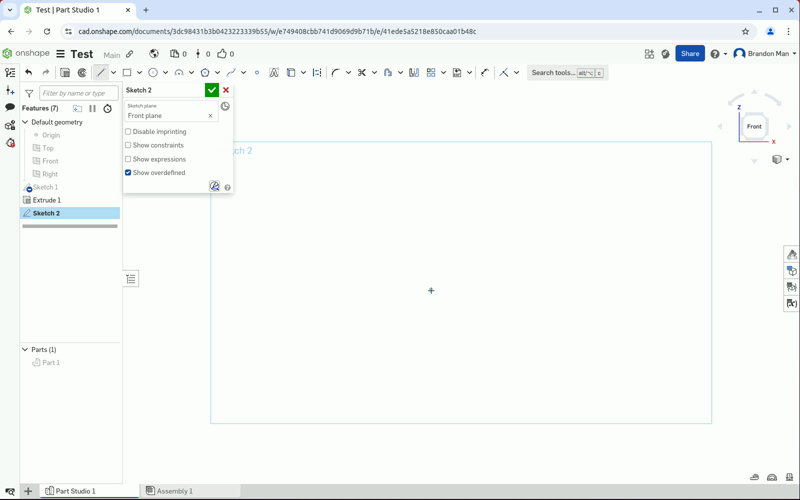
mouse_move(461, 290)
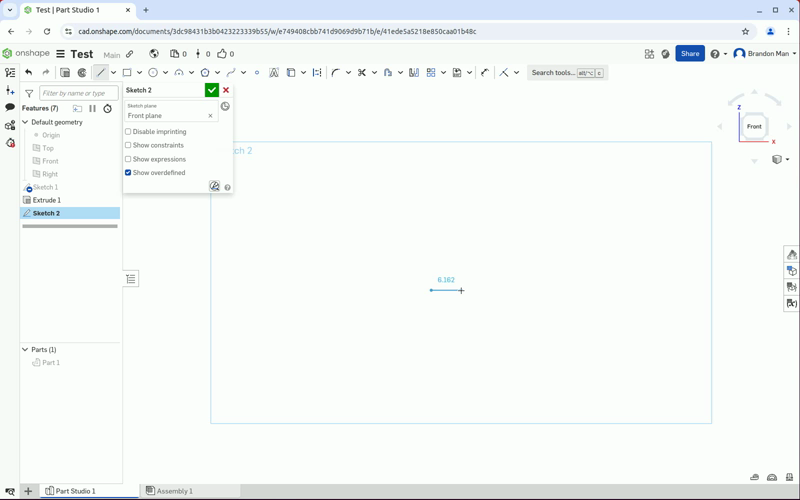
mouse_move(440, 290)
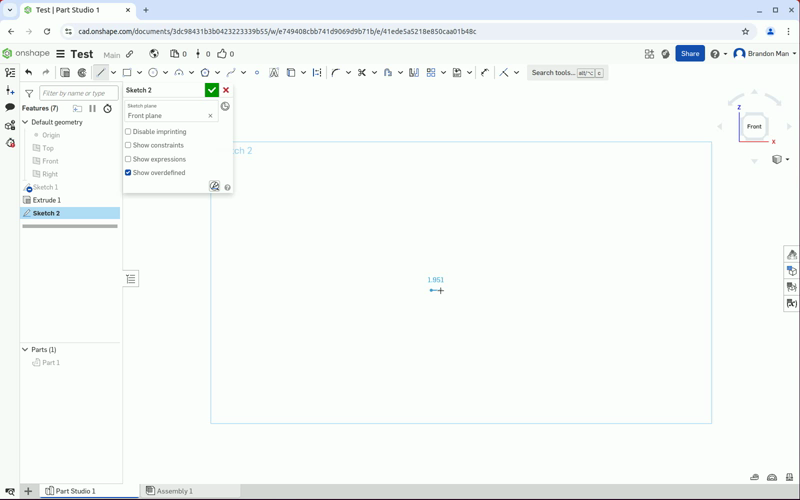
click(440, 290)
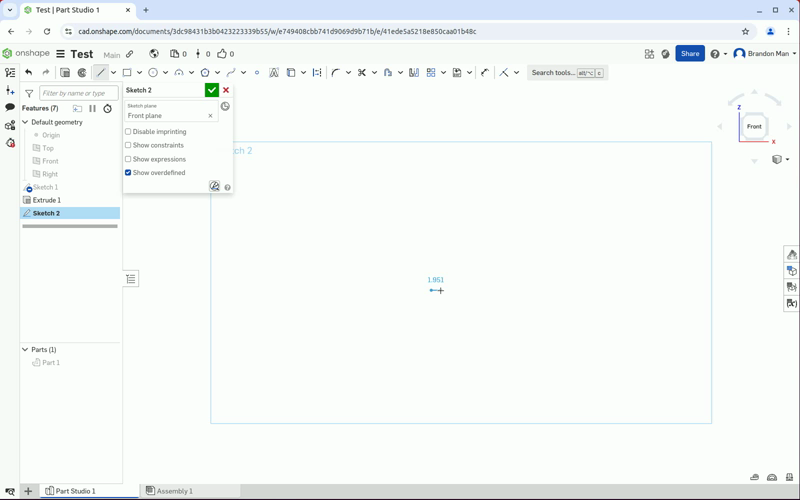
key_up(shift)
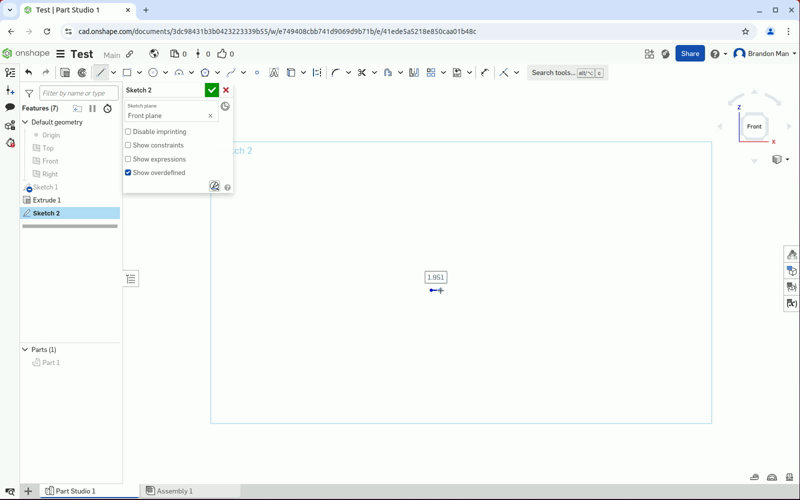
key(esc)
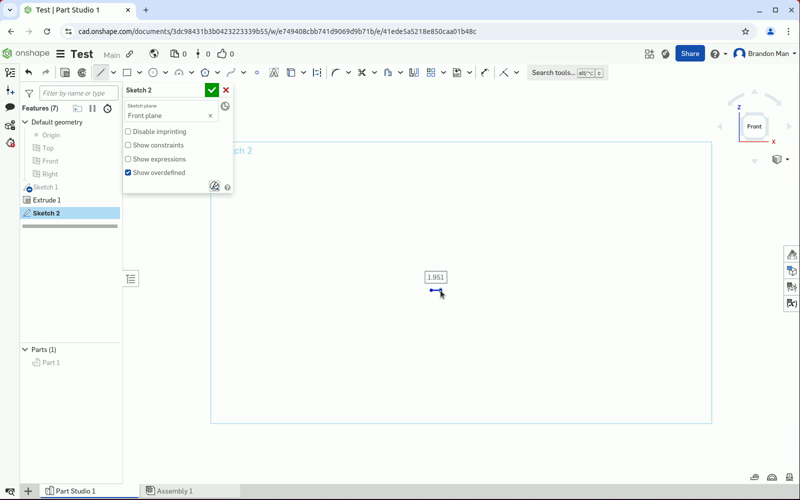
key(a)
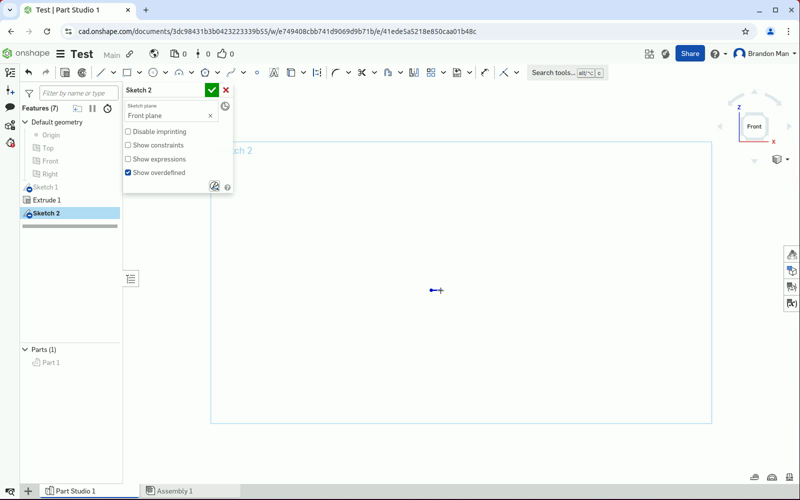
mouse_move(440, 290)
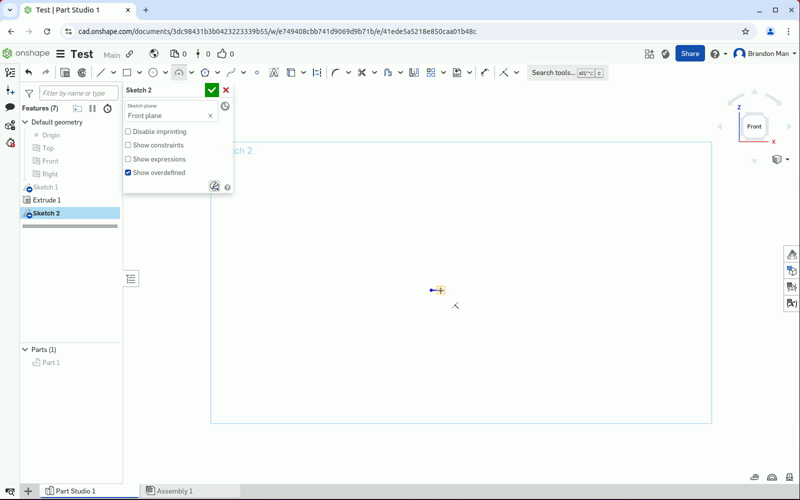
click(440, 290)
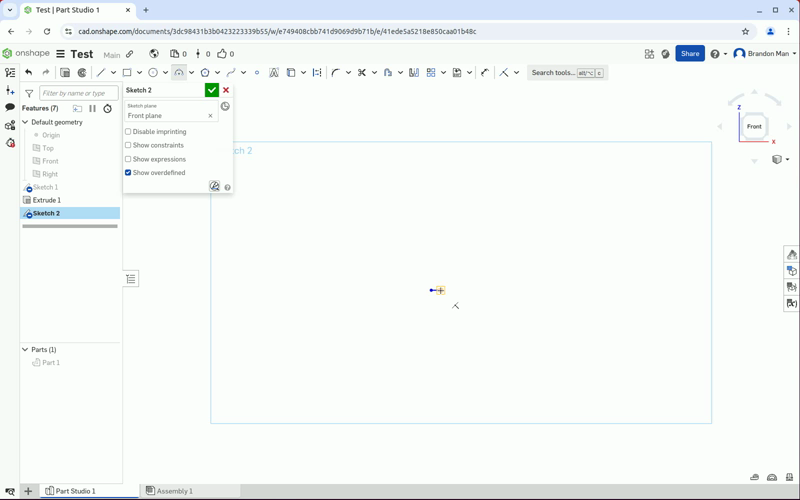
key_down(shift)
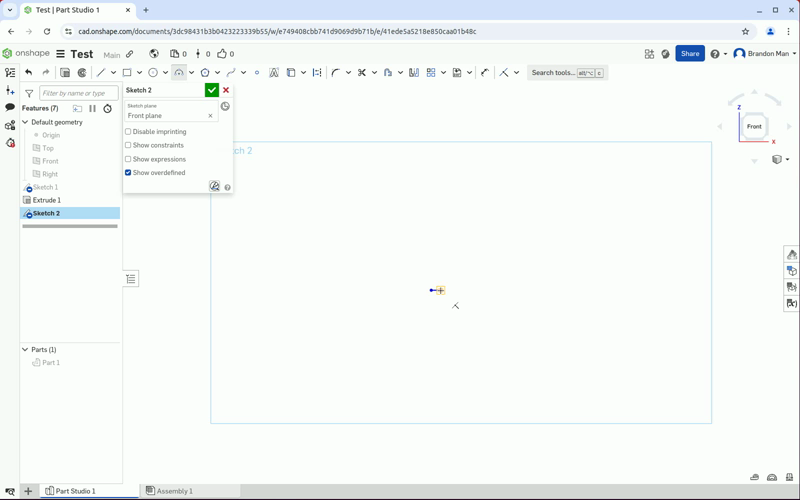
mouse_move(440, 273)
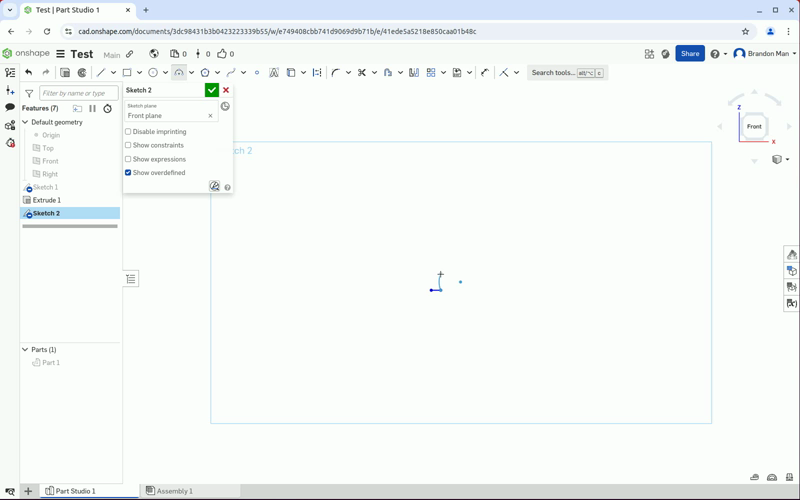
click(440, 273)
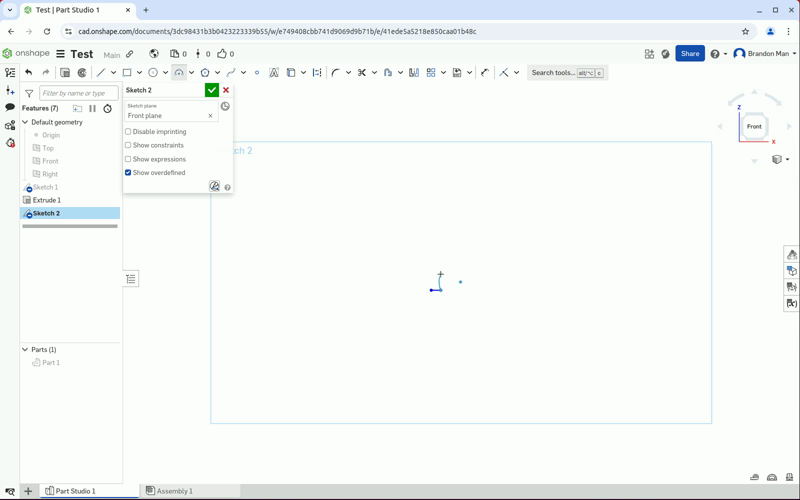
mouse_move(439, 281)
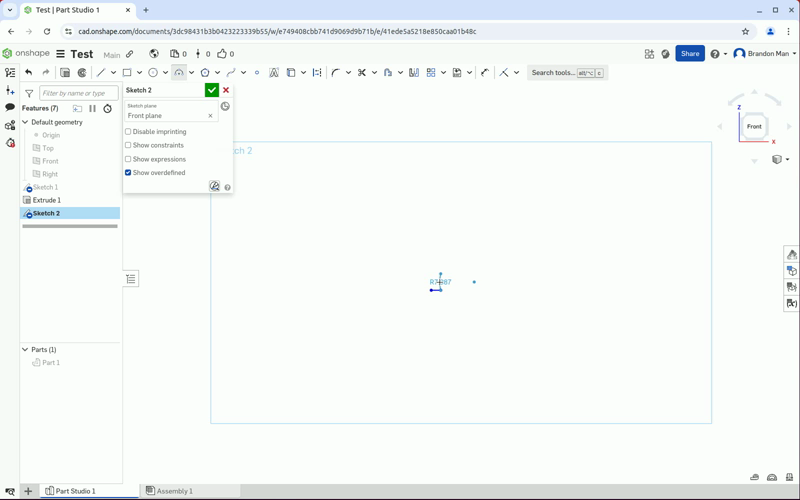
click(439, 281)
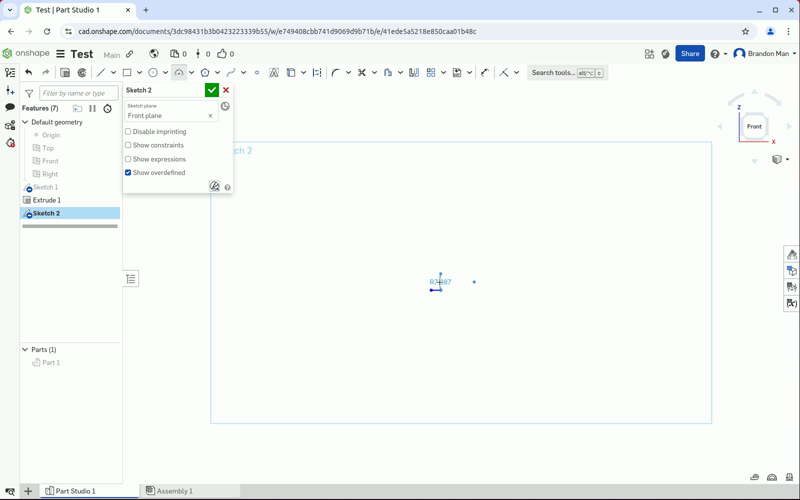
key_up(shift)
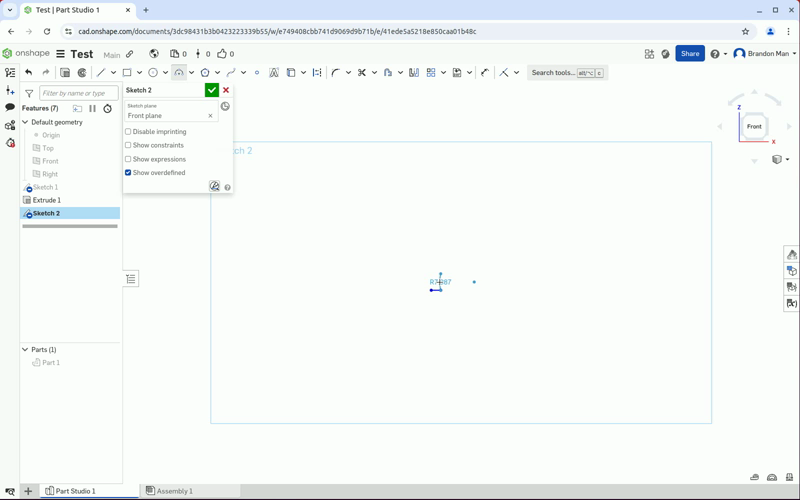
key(esc)
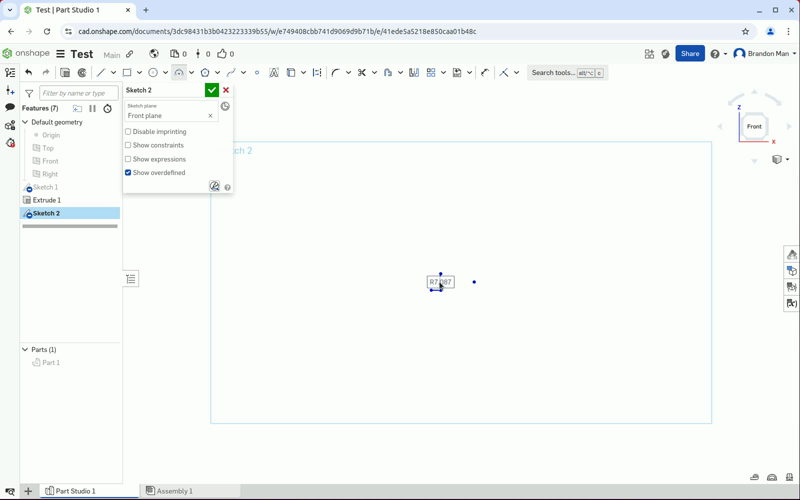
key(l)
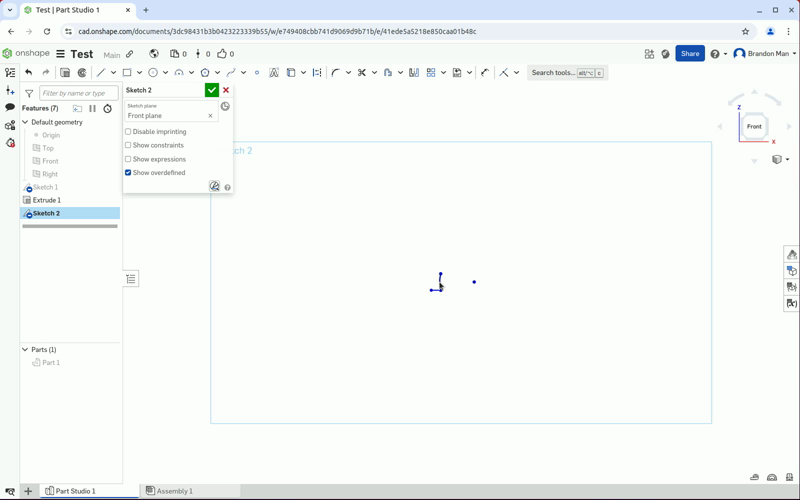
mouse_move(440, 273)
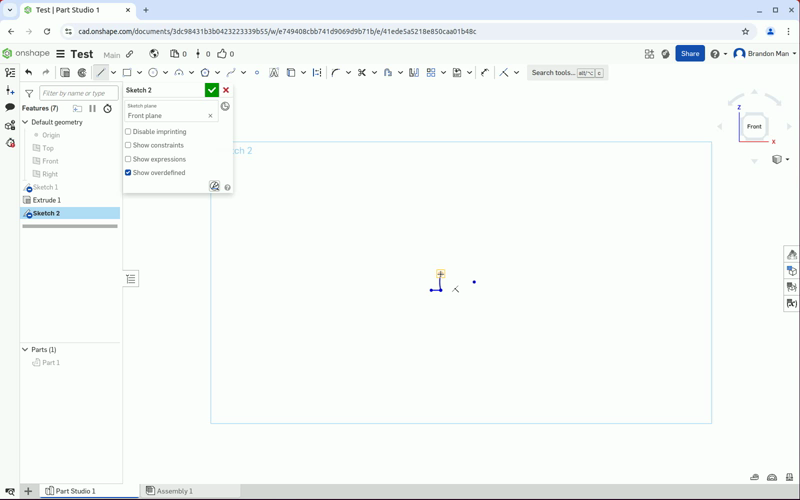
click(440, 273)
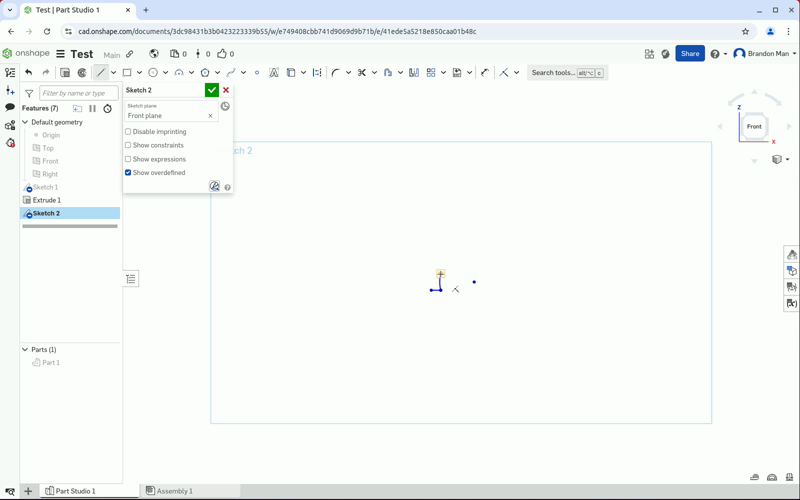
key_down(shift)
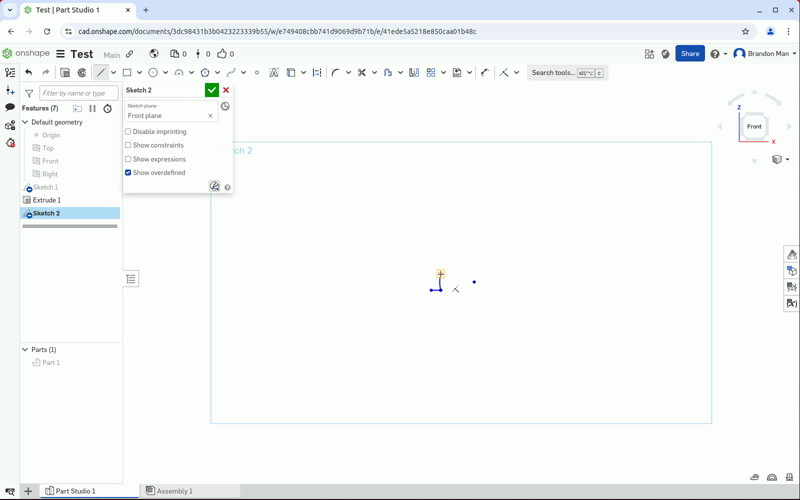
mouse_move(470, 273)
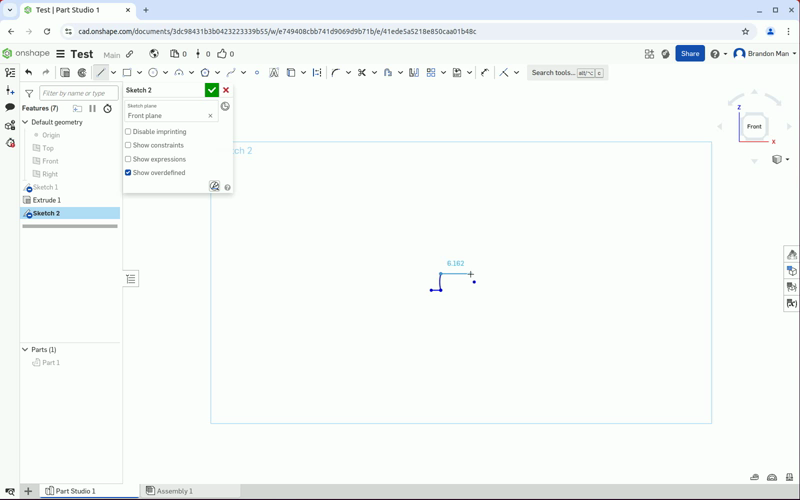
mouse_move(431, 273)
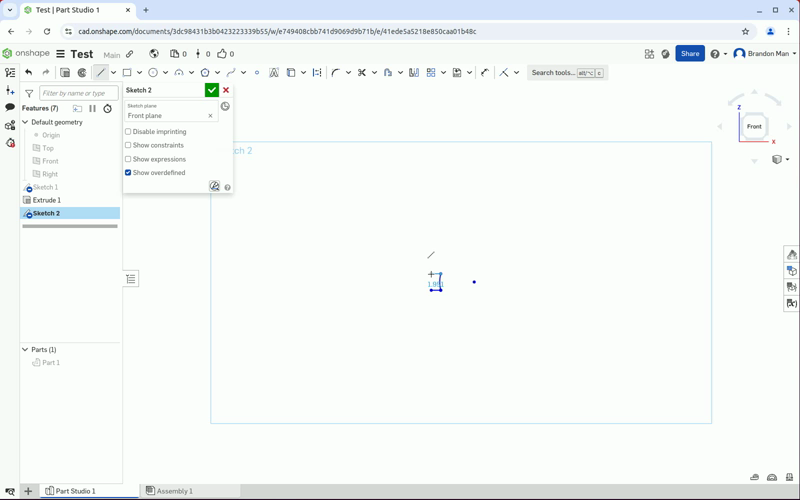
click(431, 273)
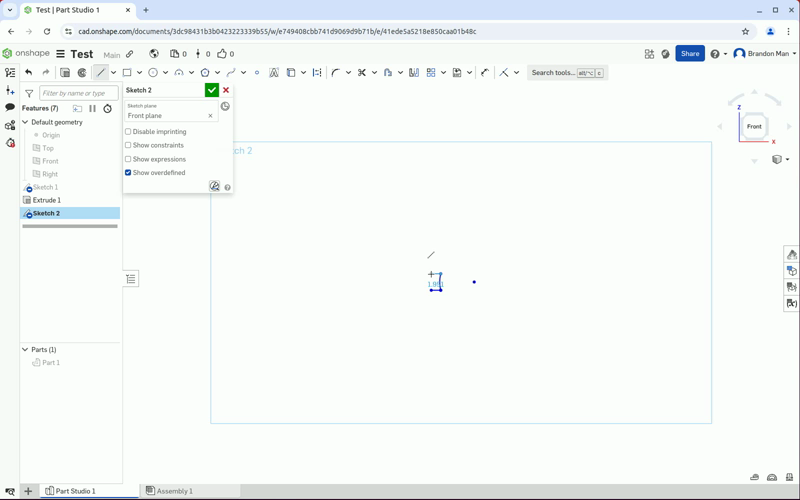
key_up(shift)
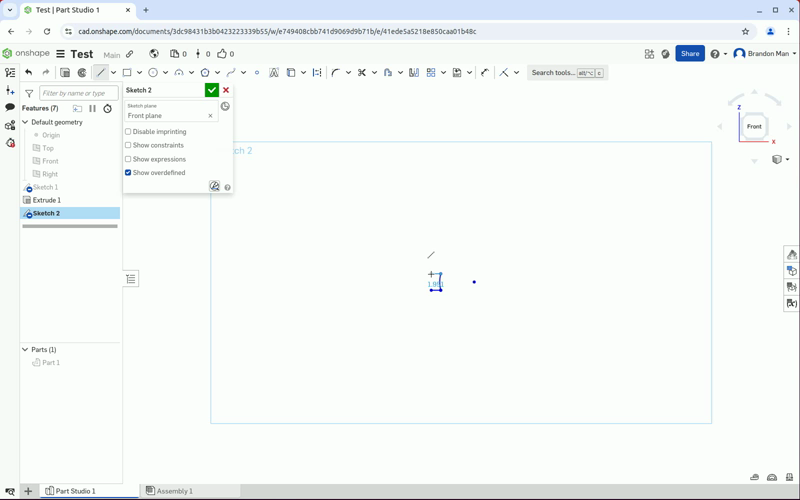
mouse_move(461, 273)
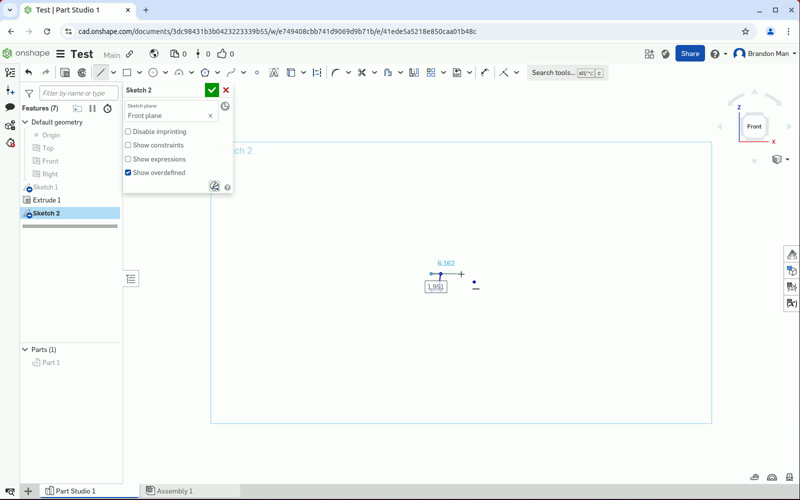
key_down(shift)
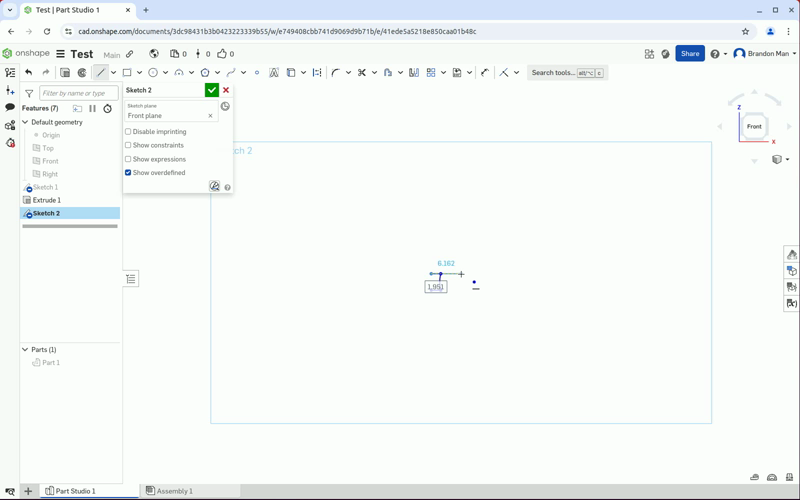
mouse_move(431, 290)
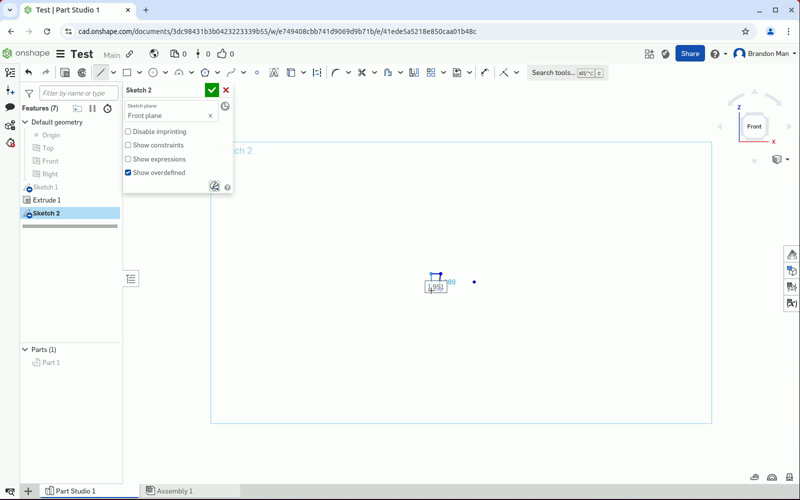
key_up(shift)
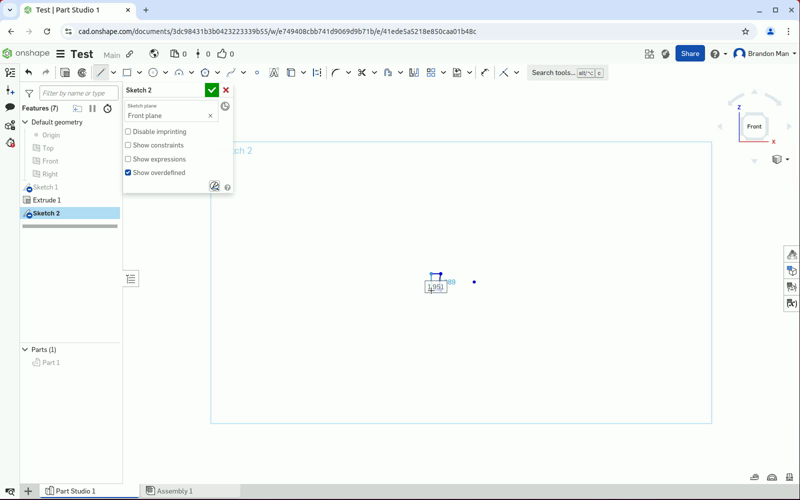
click(431, 290)
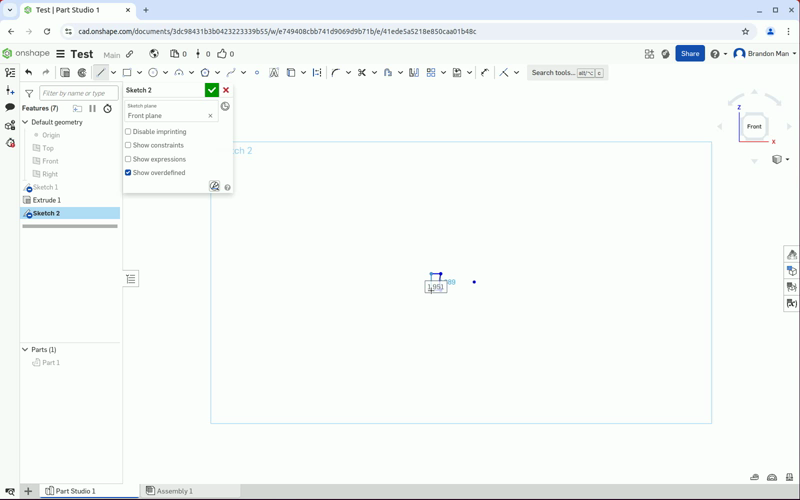
key(esc)
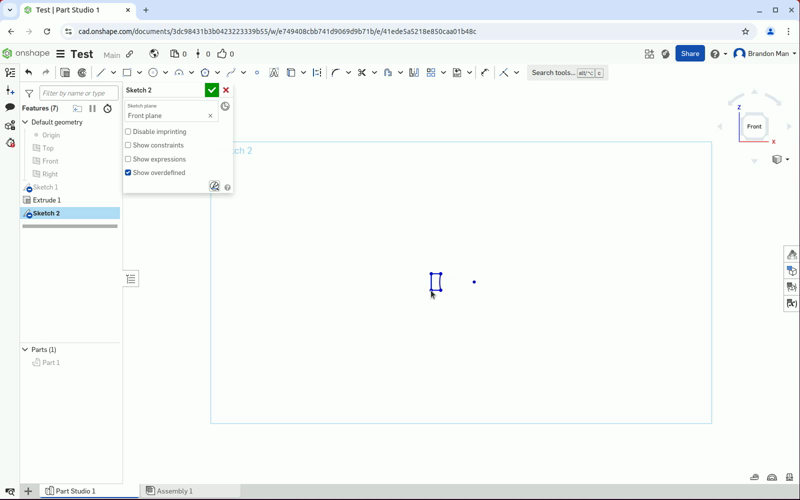
mouse_move(434, 277)
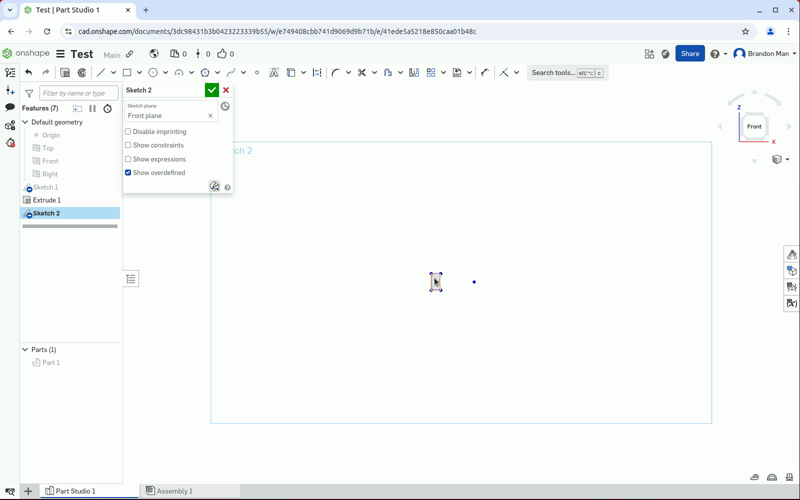
scroll(6)
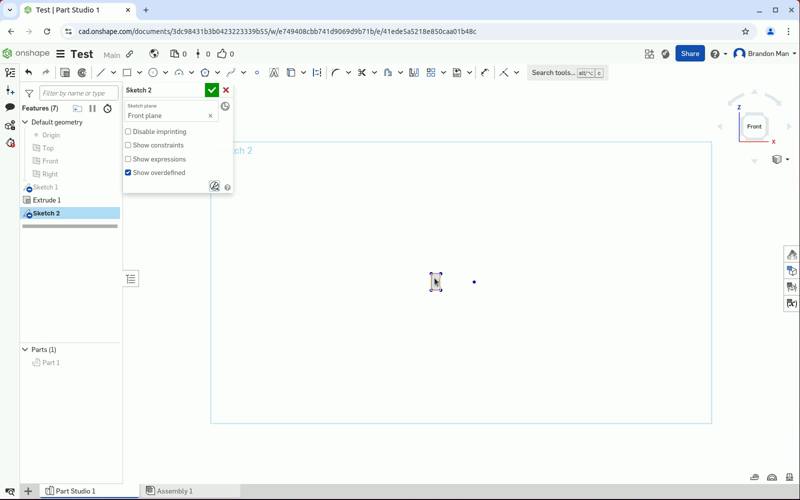
scroll(6)
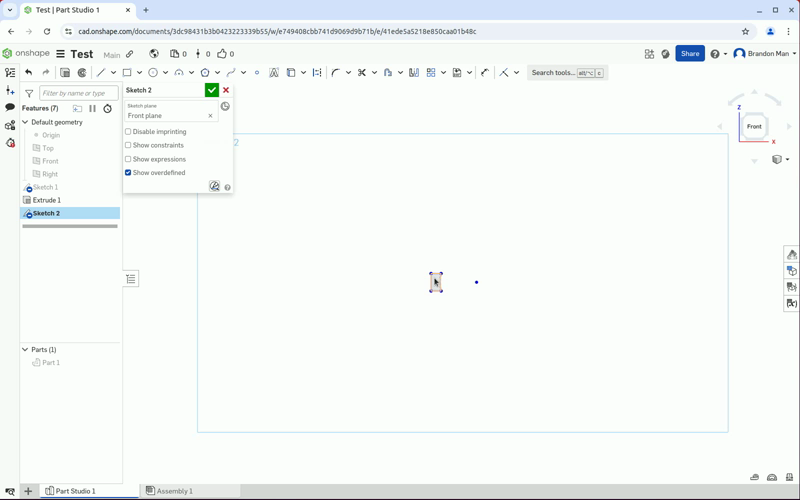
scroll(6)
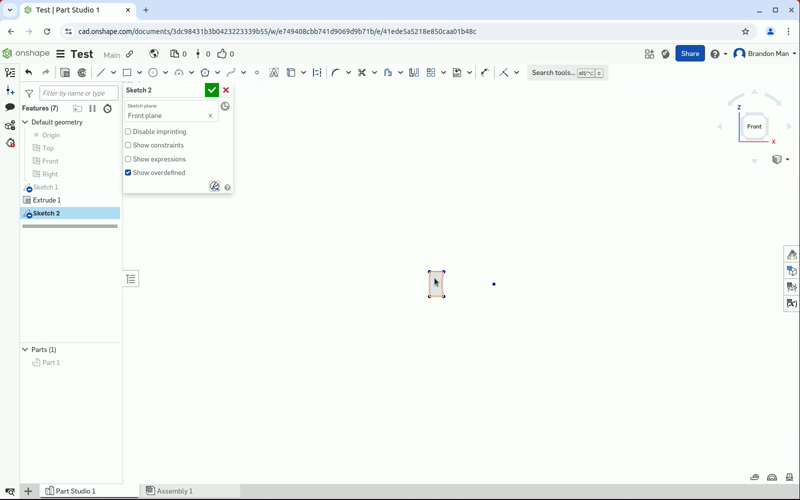
scroll(6)
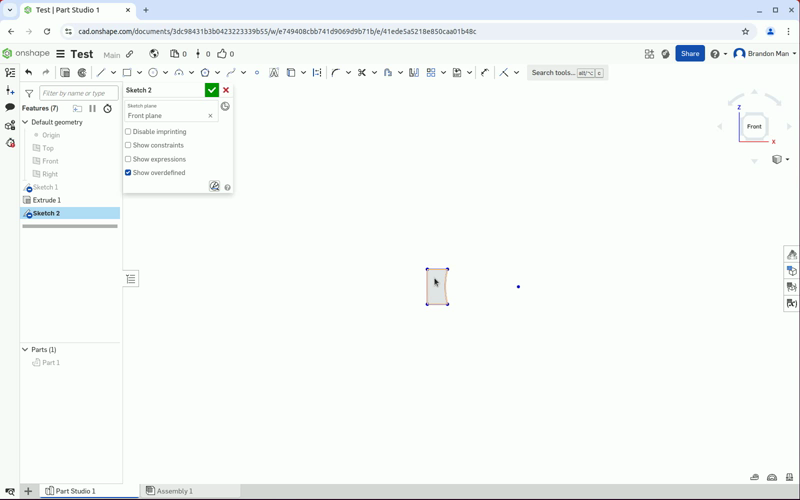
scroll(6)
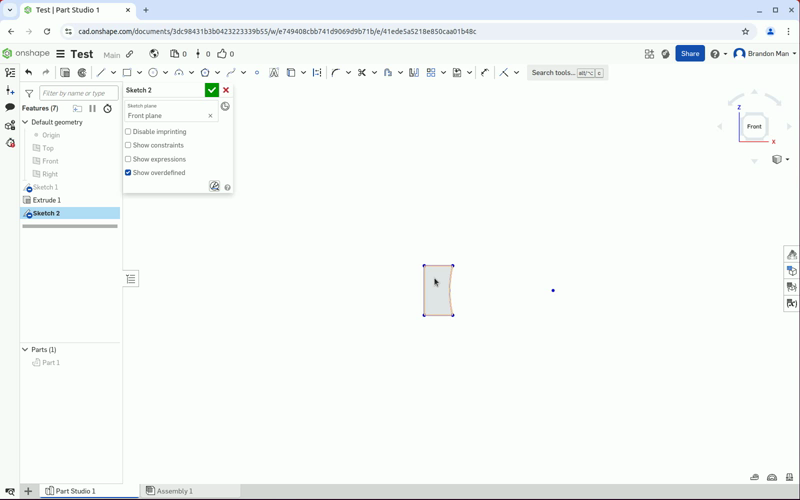
scroll(6)
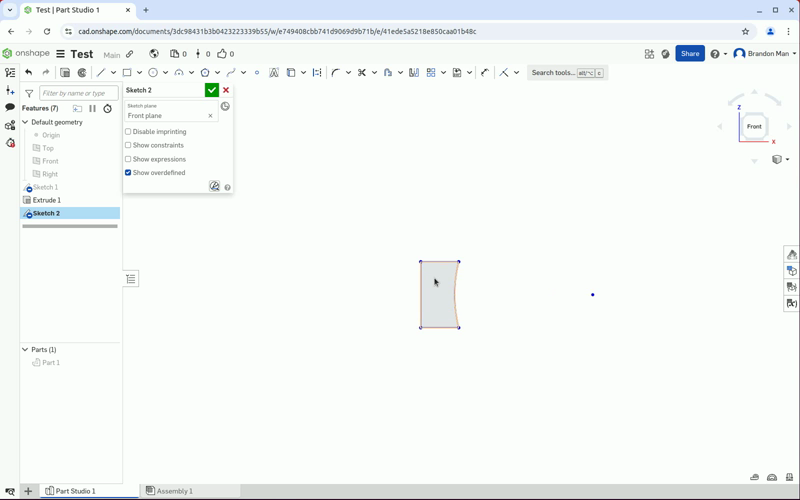
scroll(6)
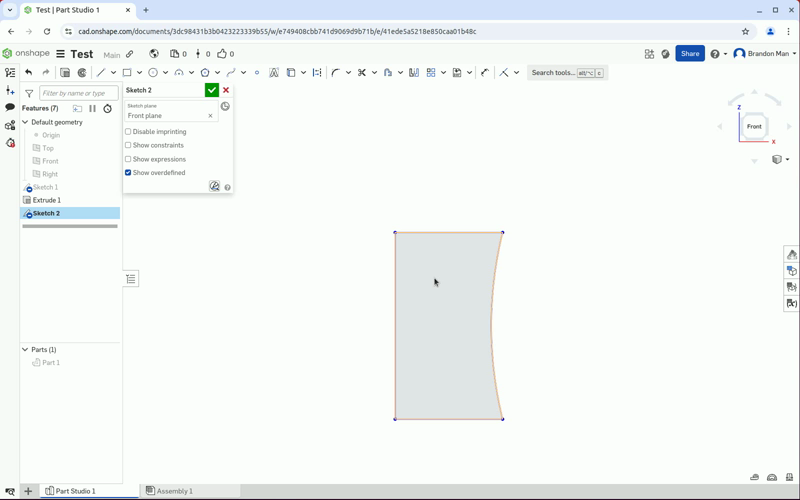
click(434, 277)
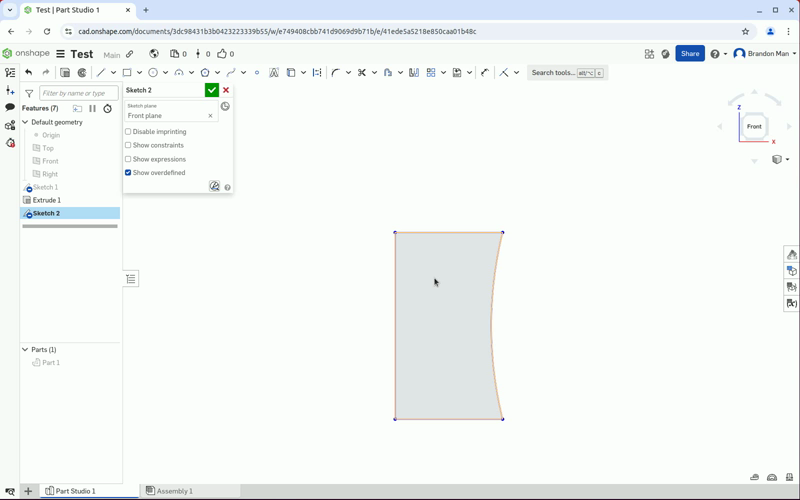
scroll(-6)
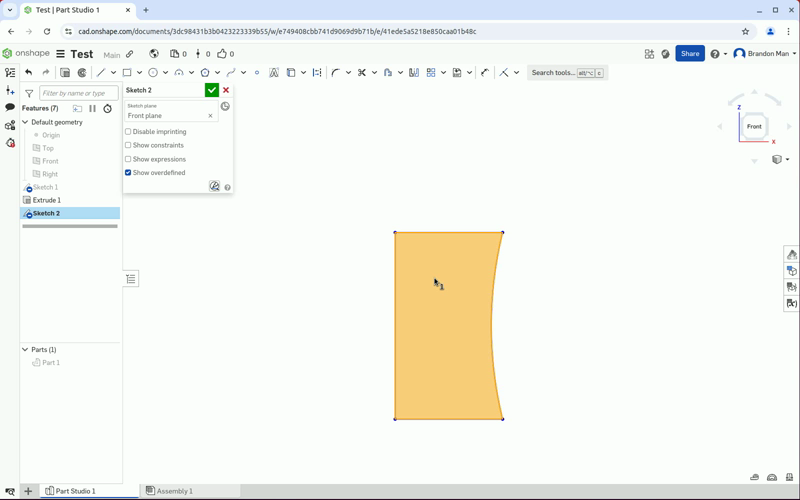
scroll(-6)
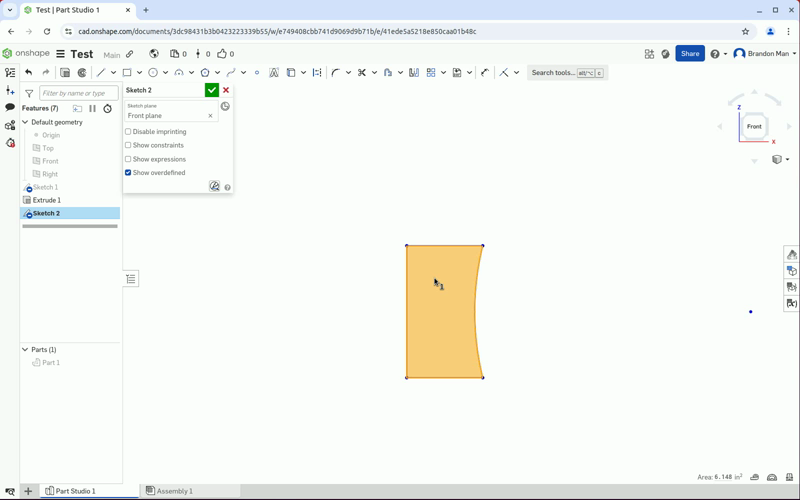
scroll(-6)
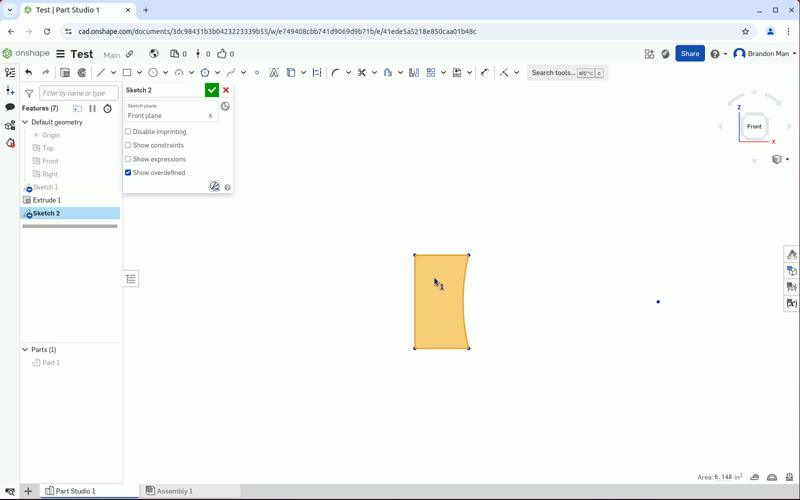
scroll(-6)
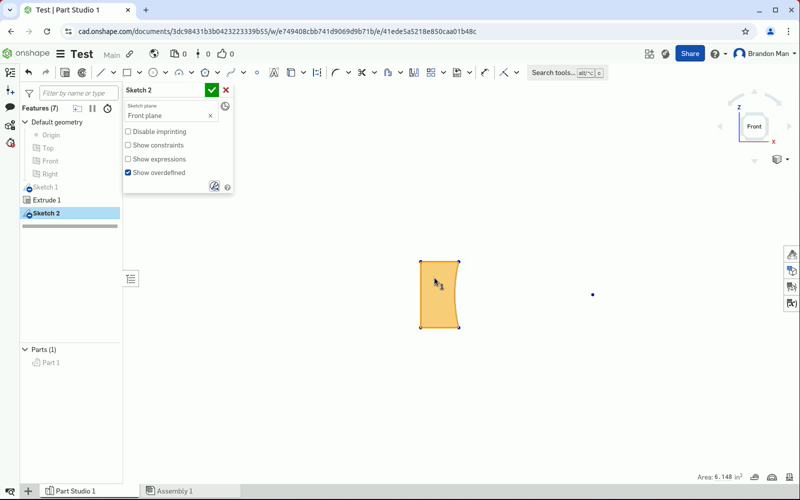
scroll(-6)
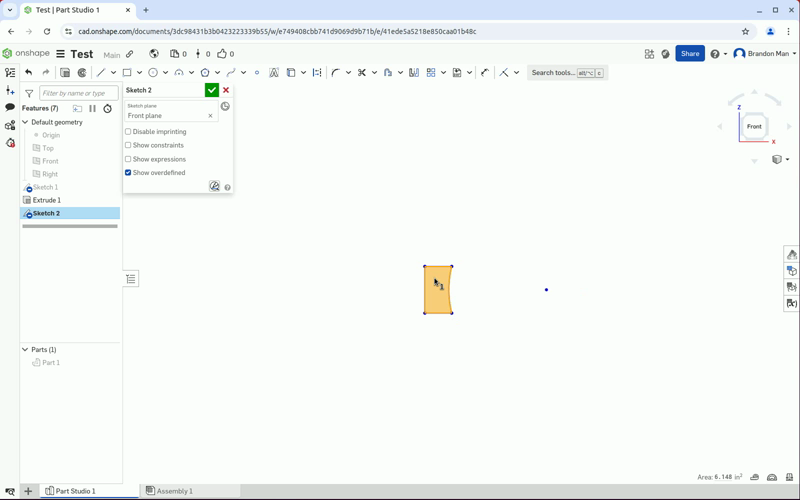
scroll(-6)
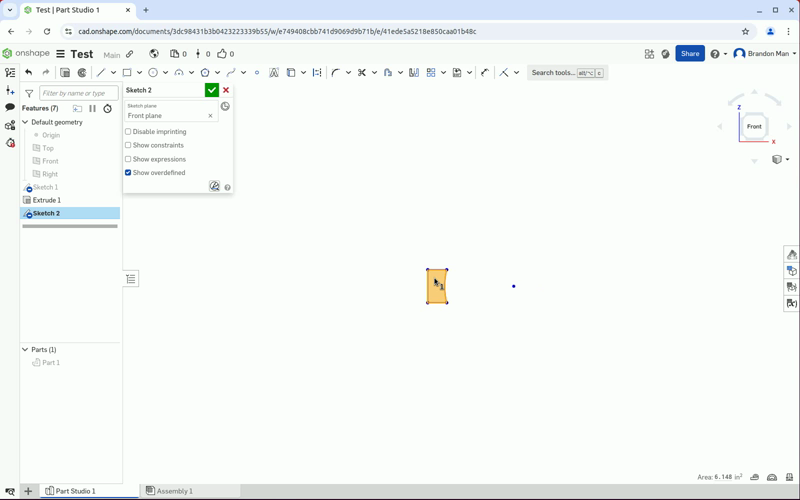
scroll(-6)
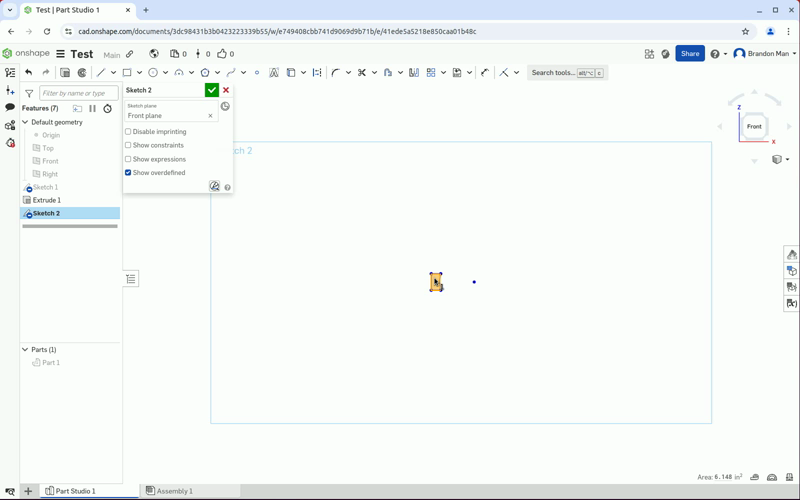
mouse_move(73, 352)
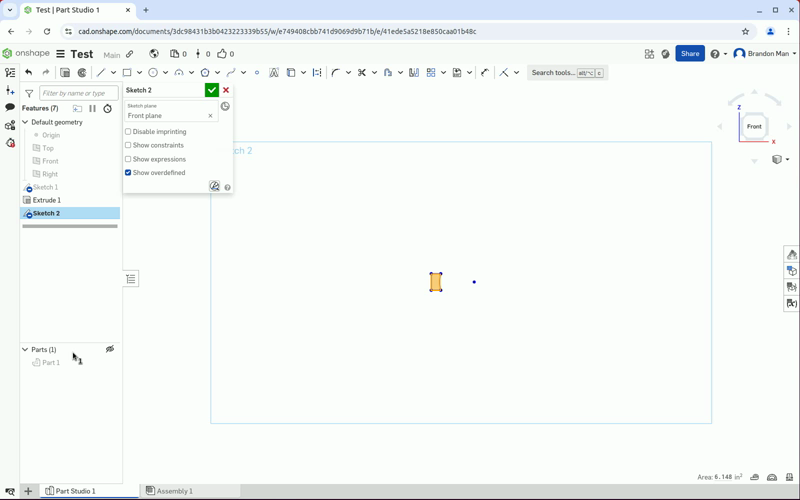
key(shift+y)
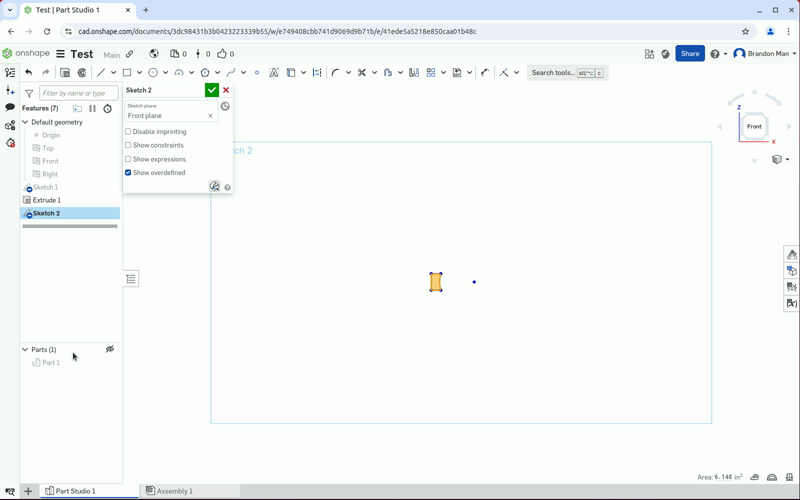
key(shift+e)
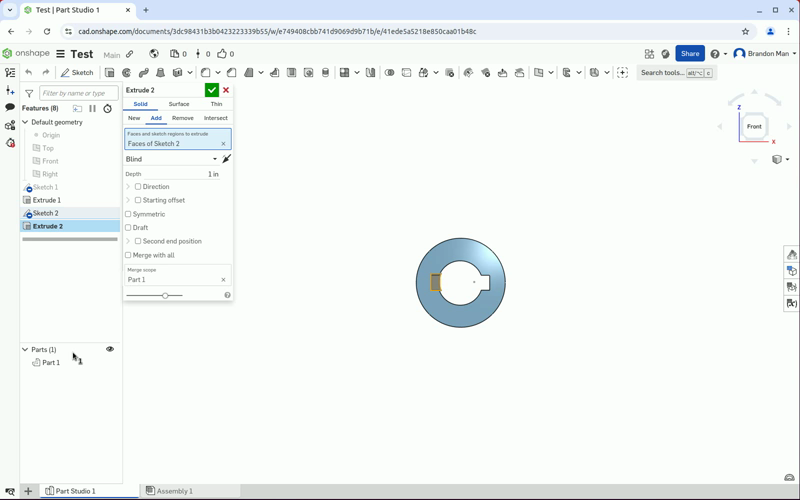
mouse_move(143, 106)
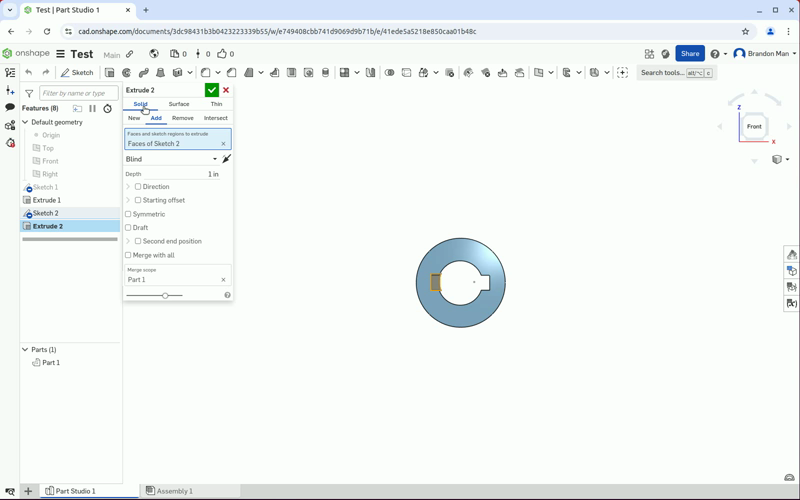
click(143, 106)
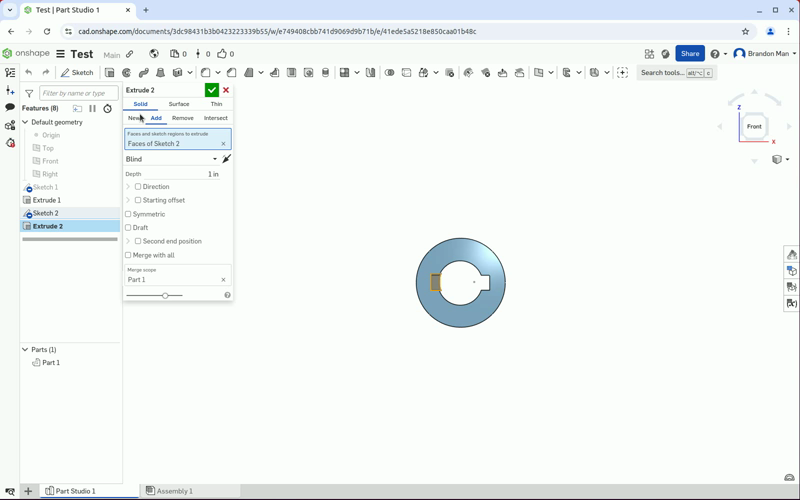
mouse_move(137, 120)
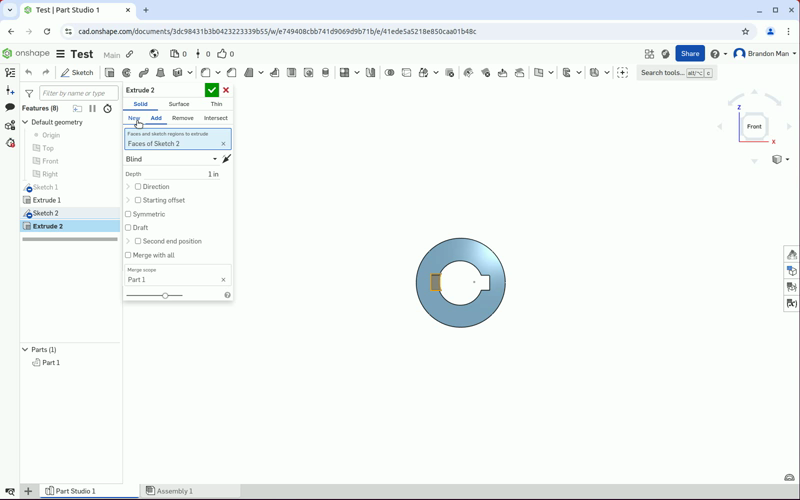
click(137, 120)
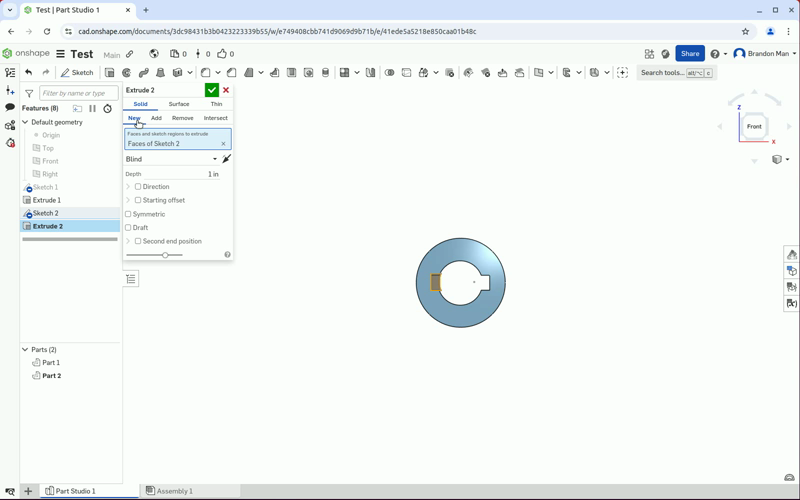
key(tab, 4)
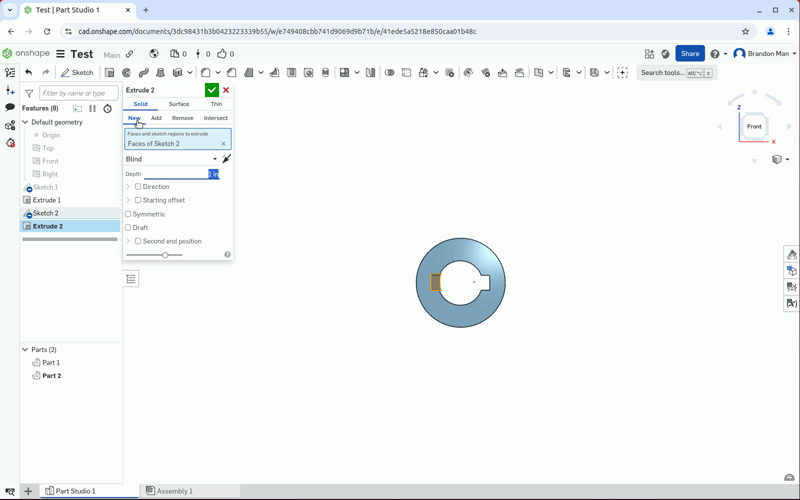
text(7.943)
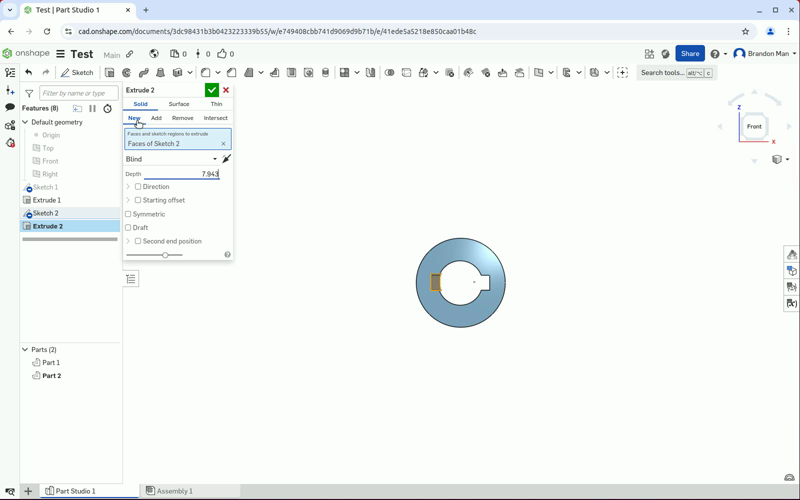
key(enter)
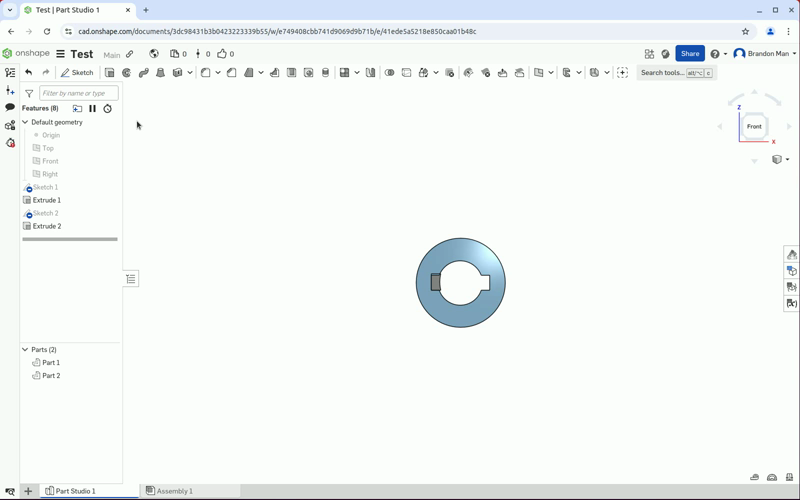
key(shift+h)
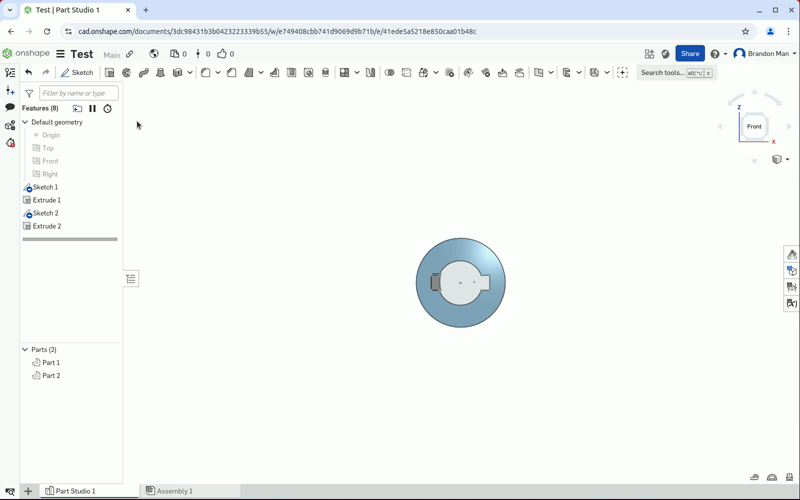
key(shift+h)
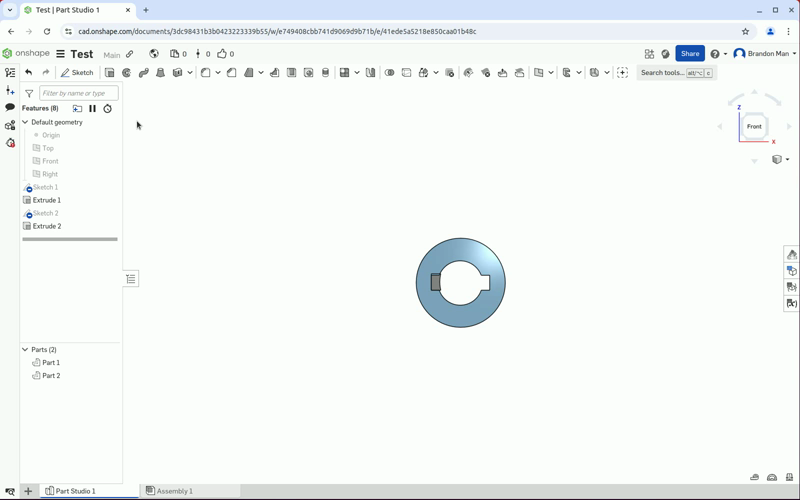
mouse_move(73, 189)
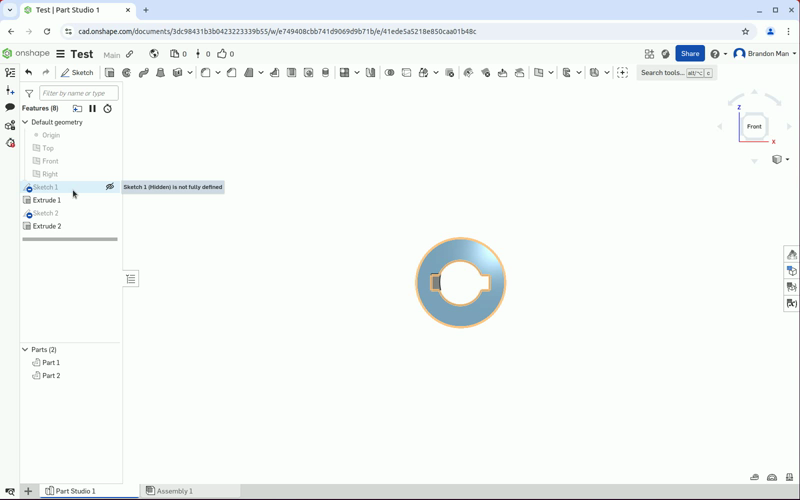
click(73, 189)
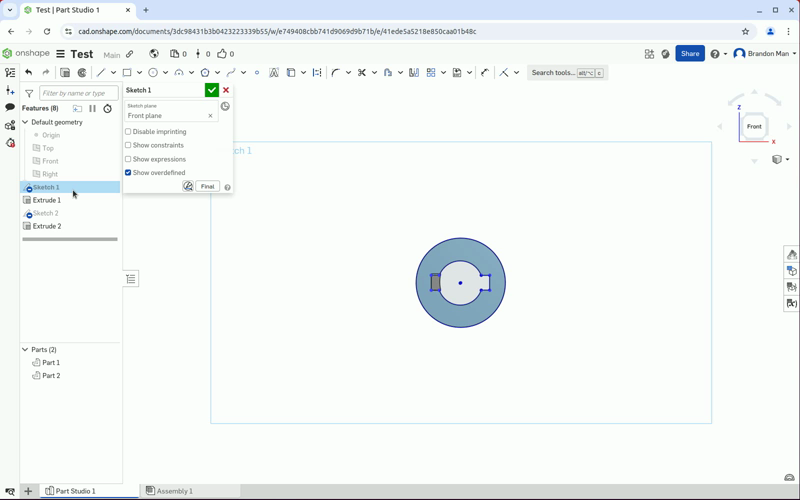
mouse_move(229, 92)
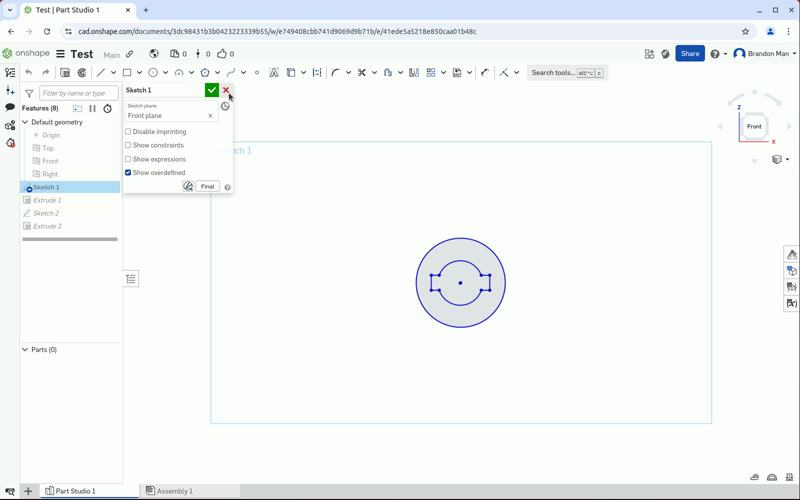
click(229, 92)
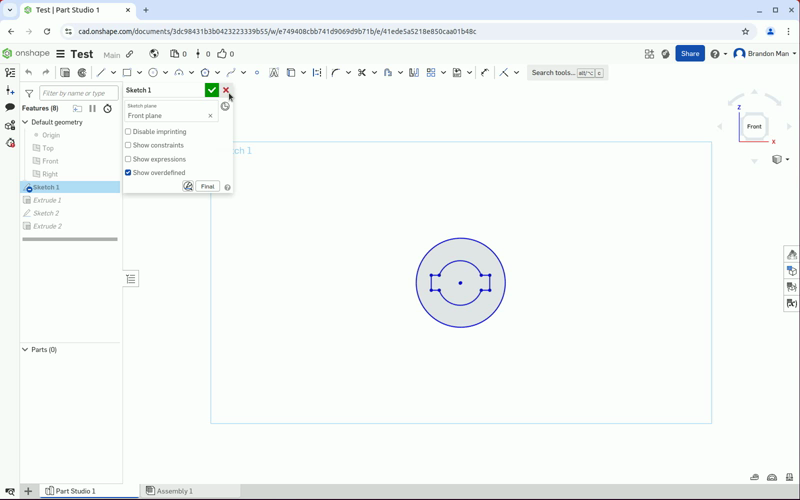
key(shift+s)
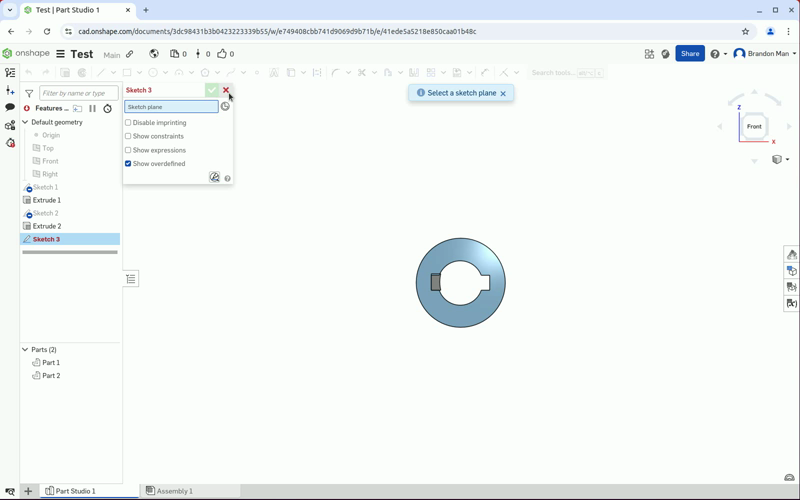
mouse_move(73, 163)
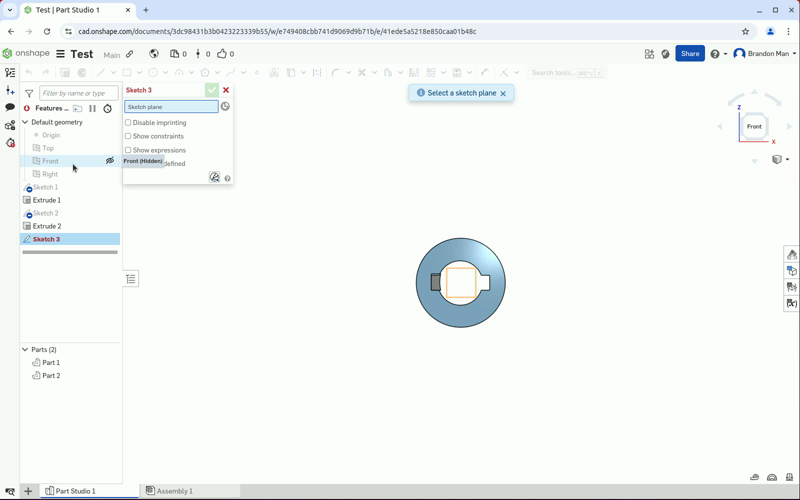
click(73, 163)
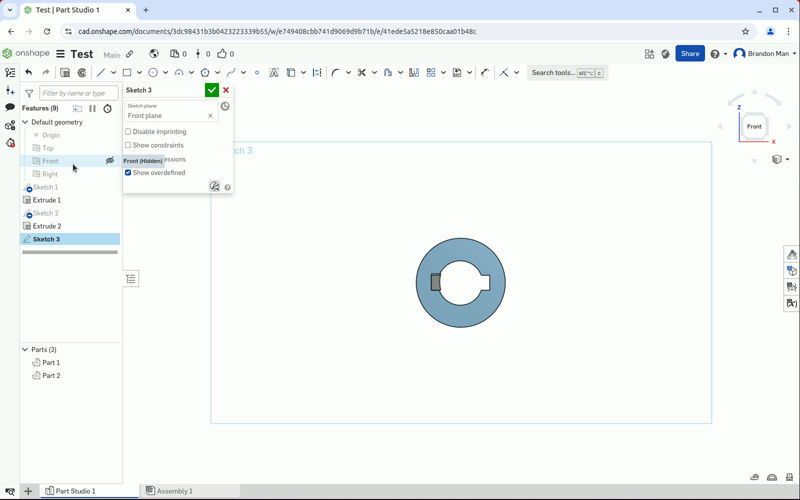
mouse_move(73, 352)
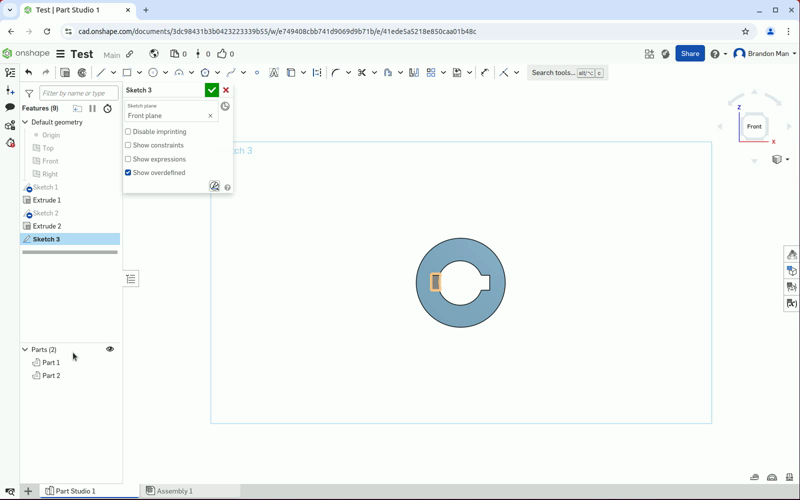
key(y)
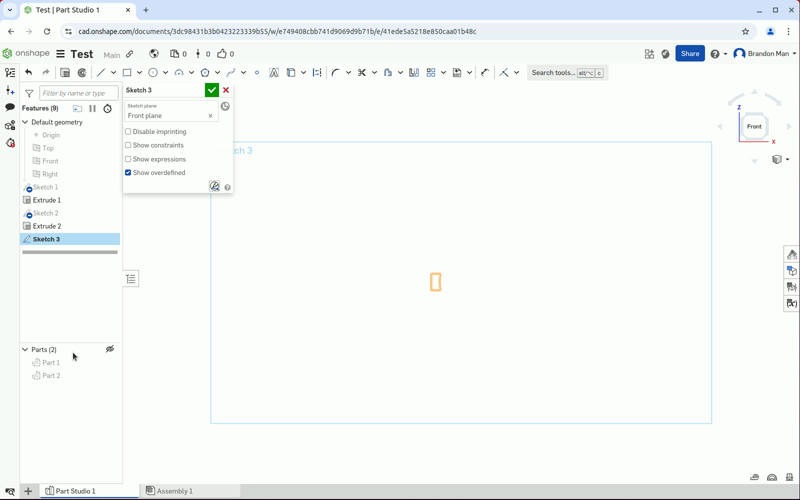
key(l)
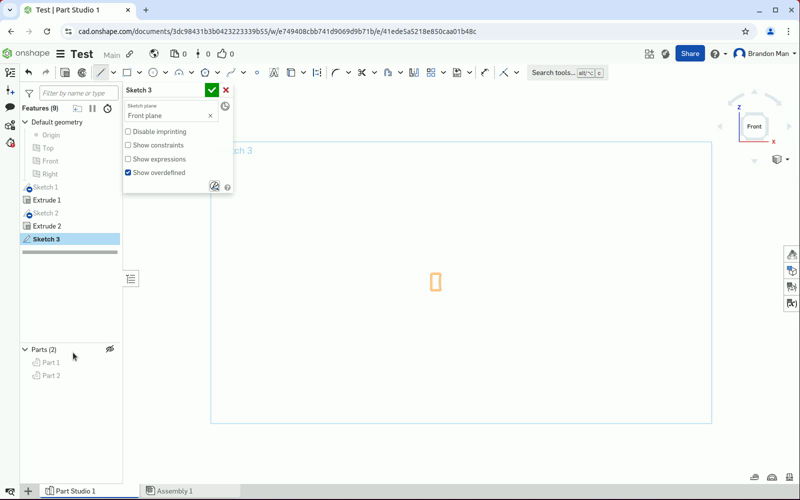
key_down(shift)
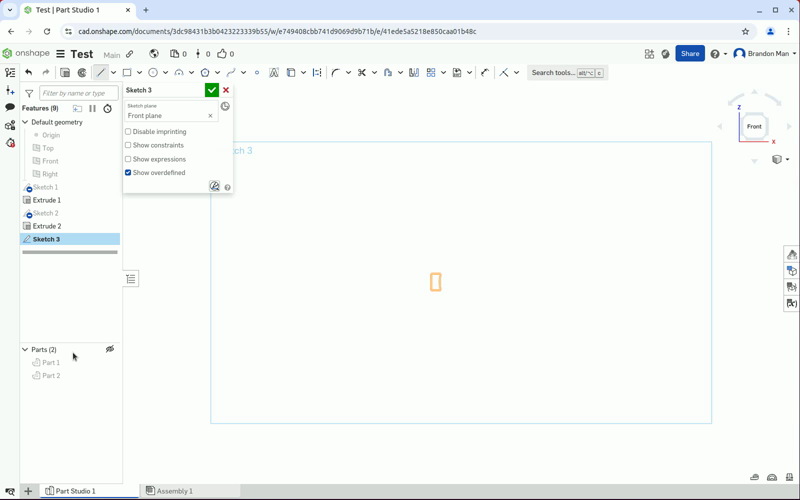
mouse_move(468, 326)
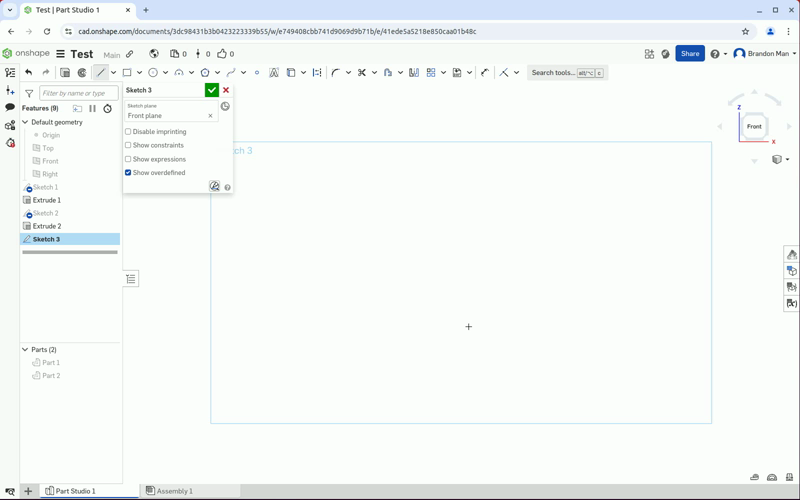
click(468, 326)
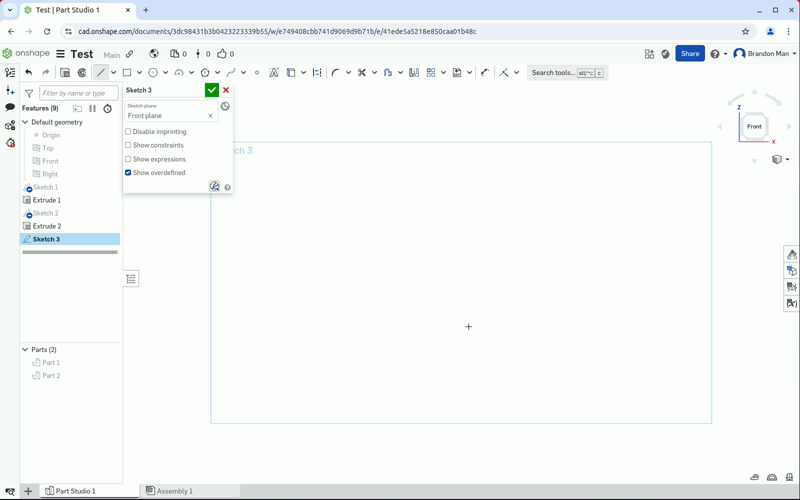
key_up(shift)
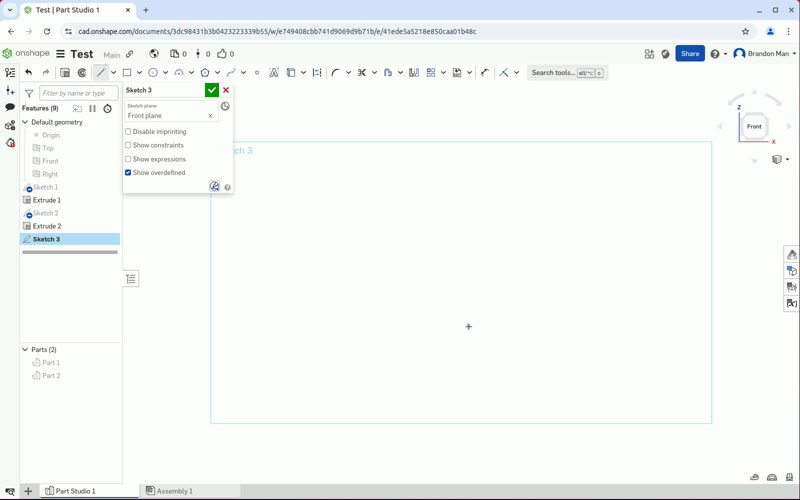
key_down(shift)
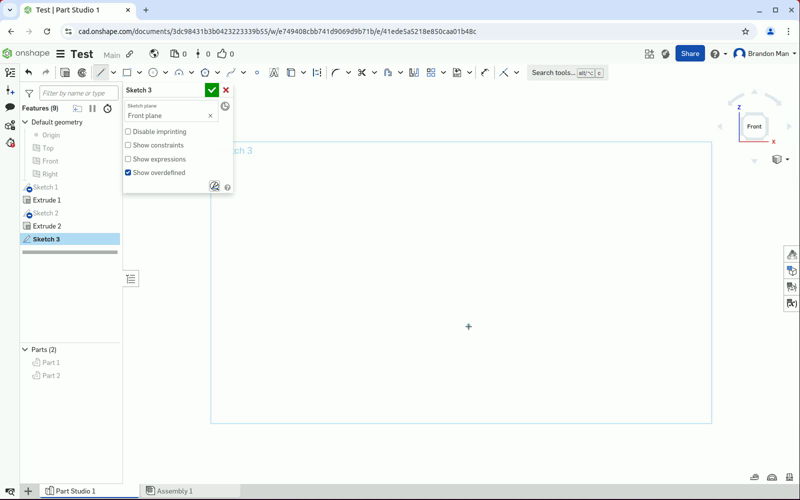
mouse_move(549, 311)
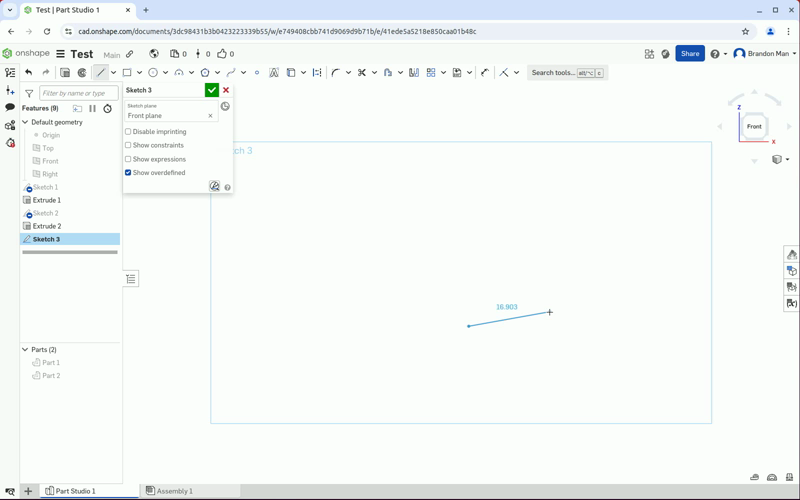
click(549, 311)
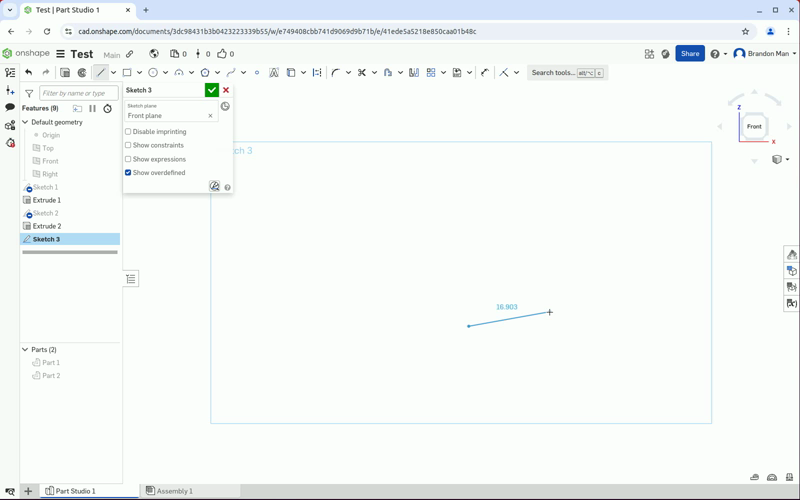
key_up(shift)
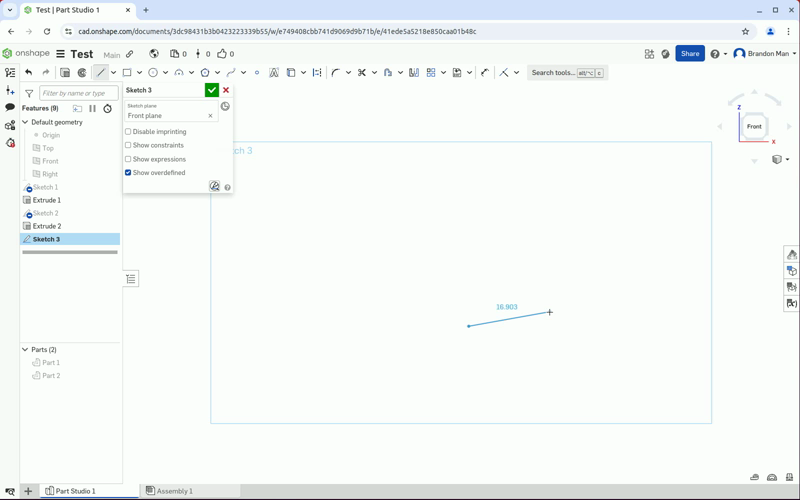
key(esc)
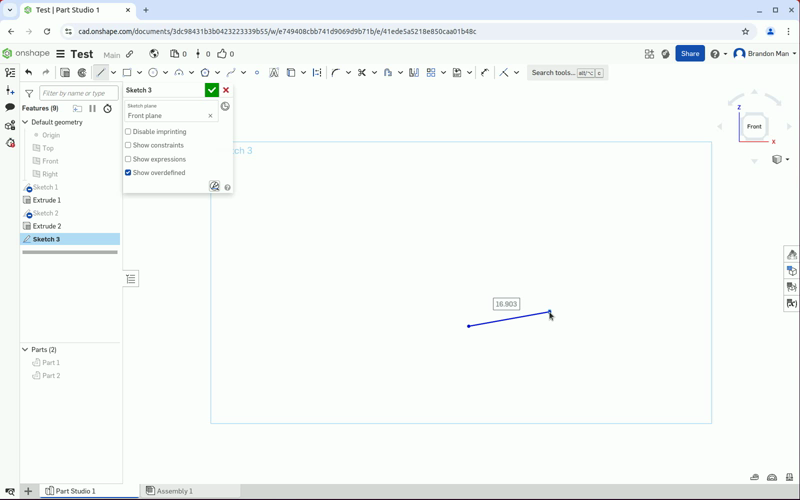
key(a)
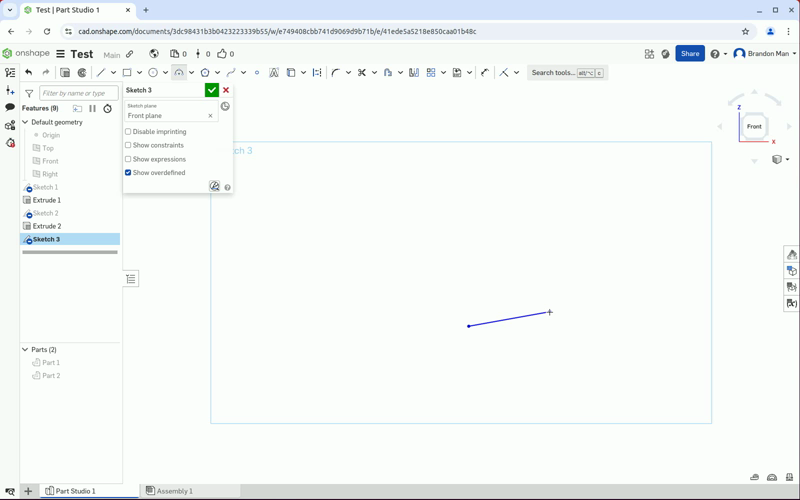
mouse_move(549, 311)
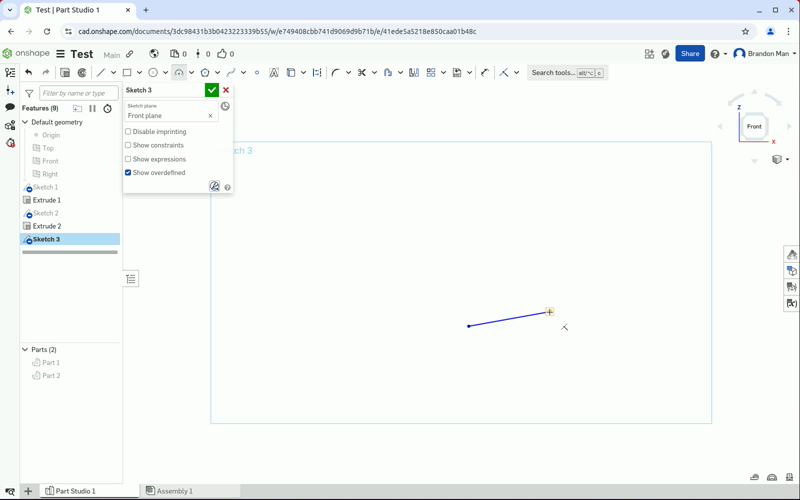
click(549, 311)
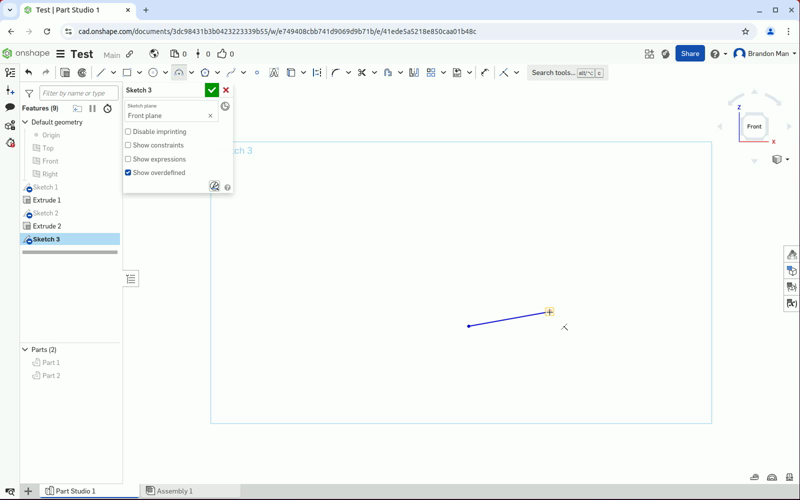
key_down(shift)
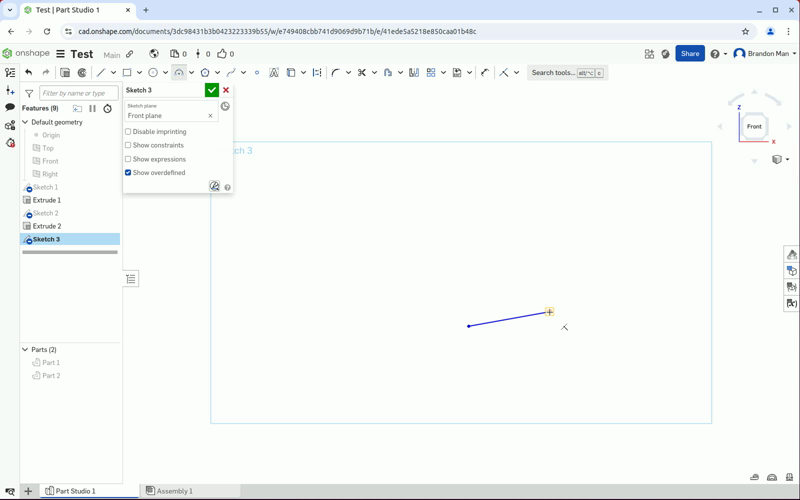
mouse_move(549, 253)
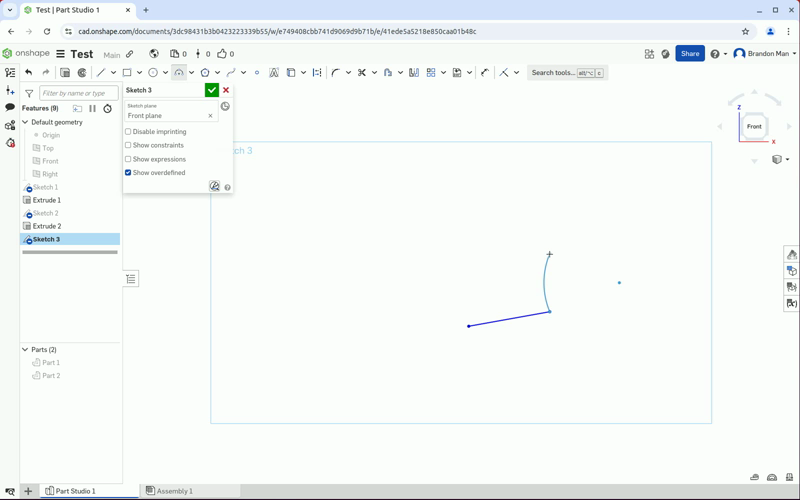
click(549, 253)
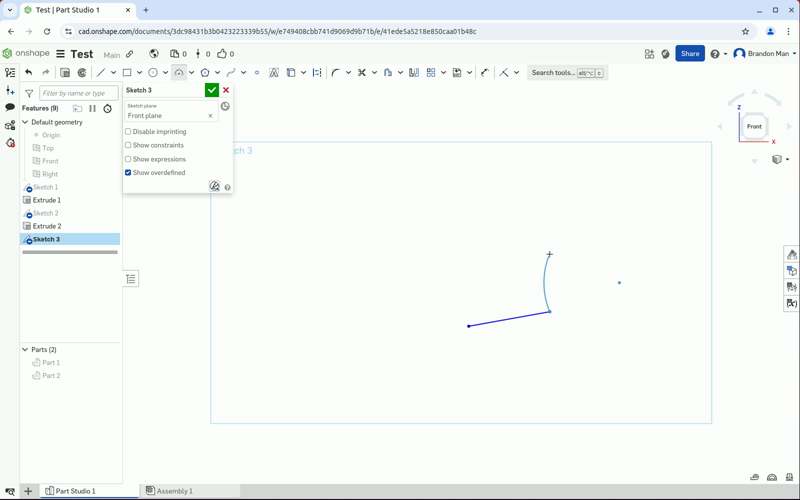
mouse_move(515, 282)
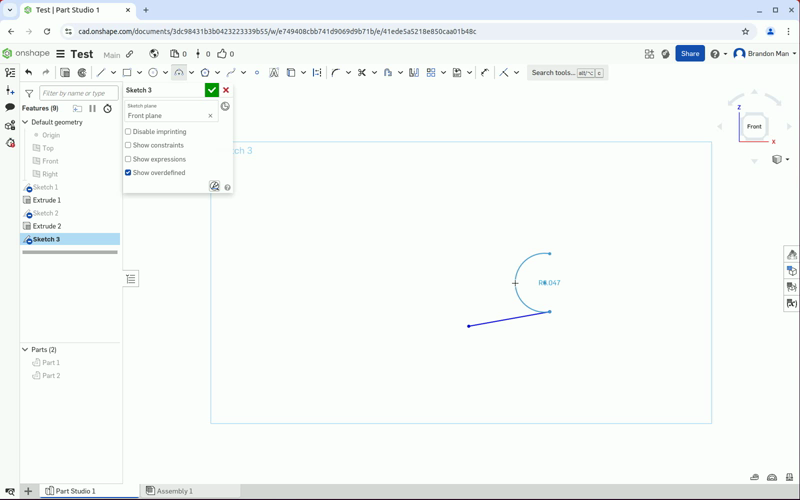
click(515, 282)
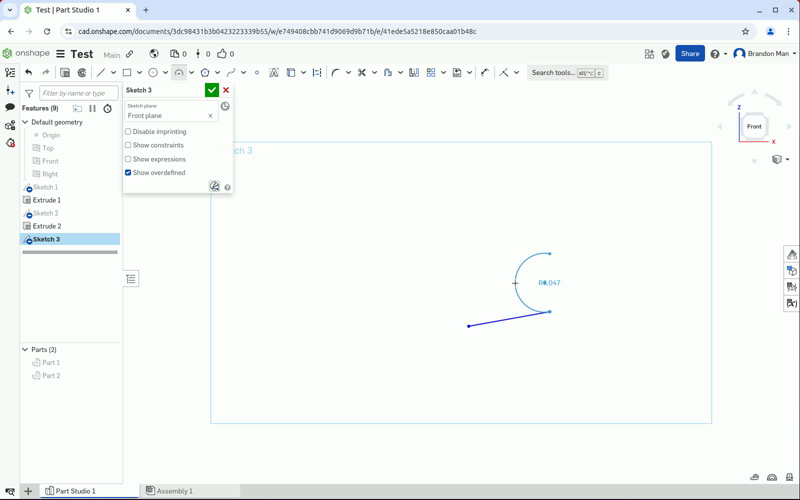
key_up(shift)
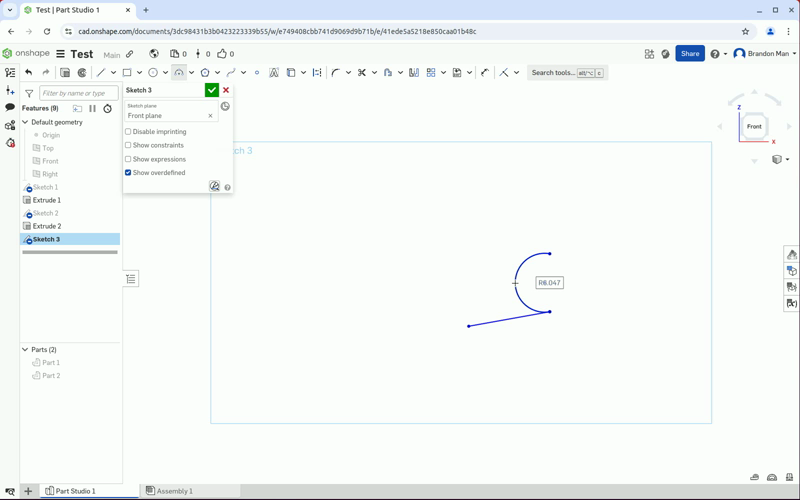
key(esc)
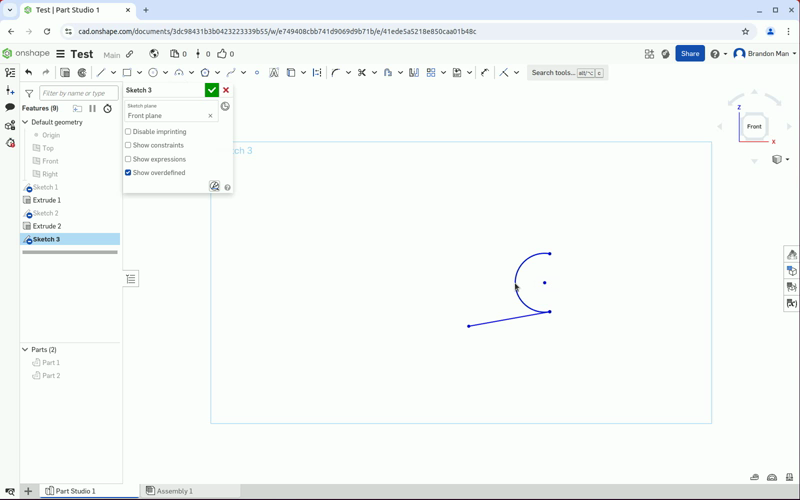
key(l)
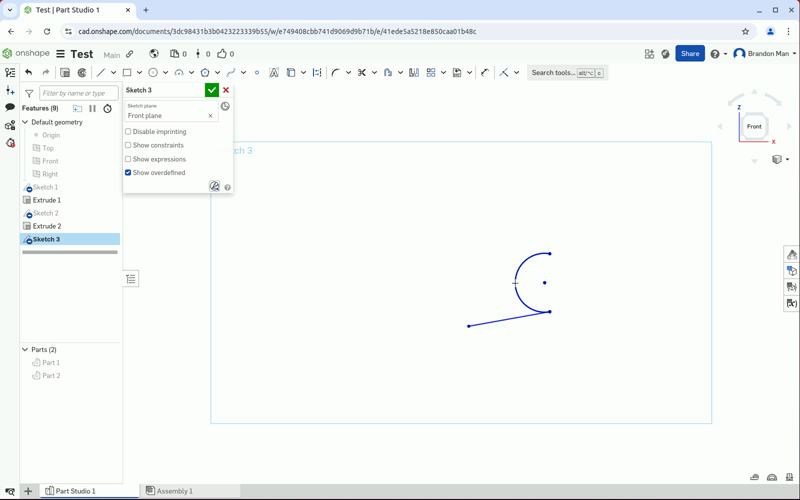
mouse_move(549, 253)
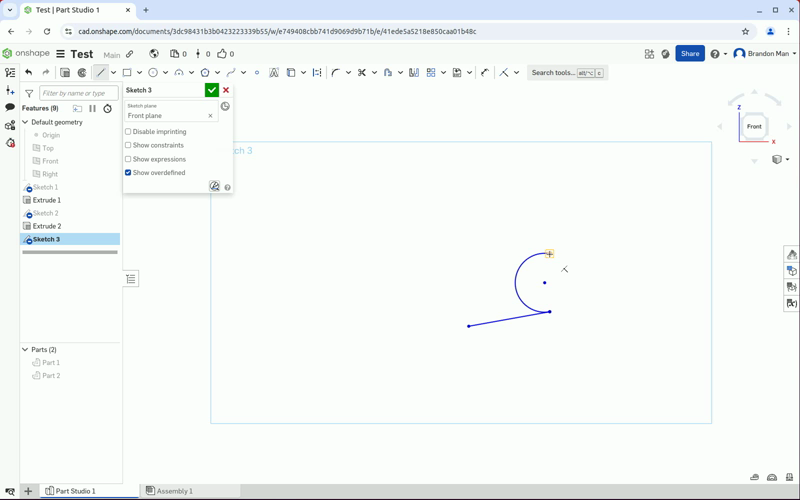
click(549, 253)
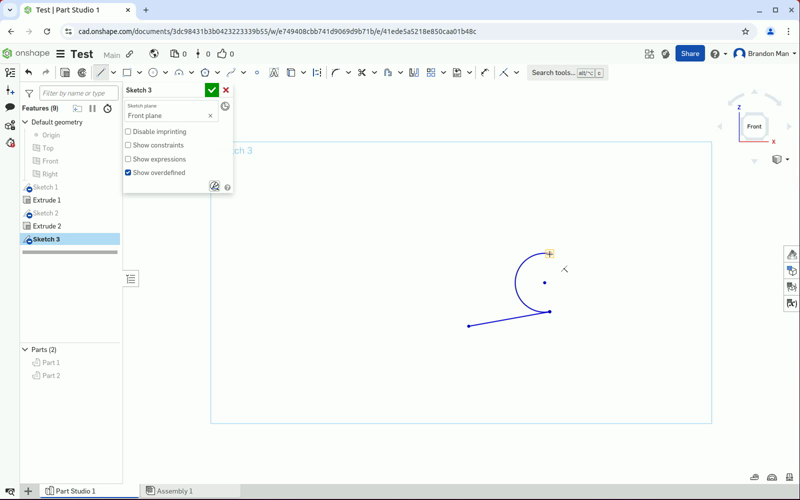
key_down(shift)
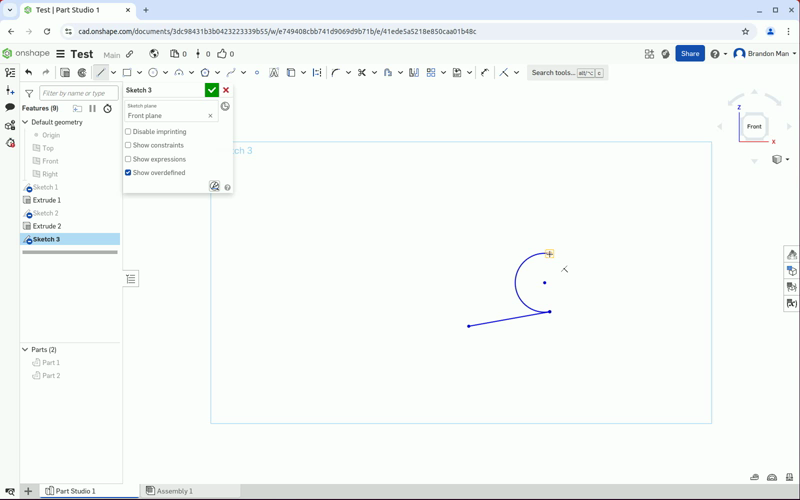
mouse_move(468, 239)
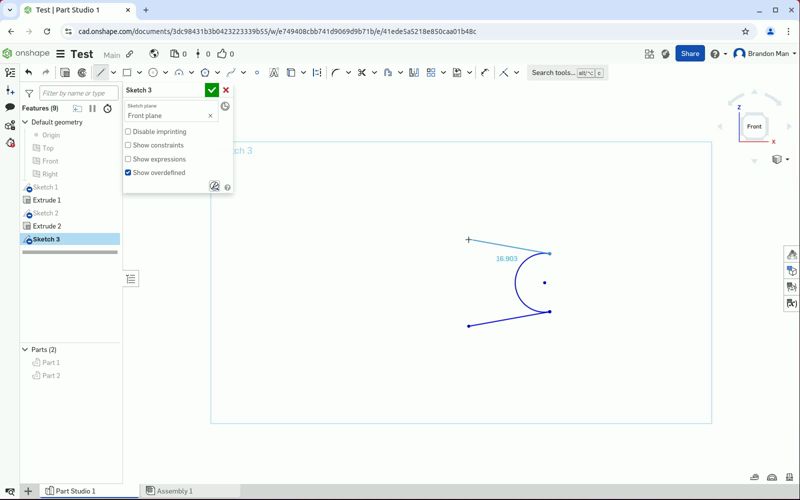
click(468, 239)
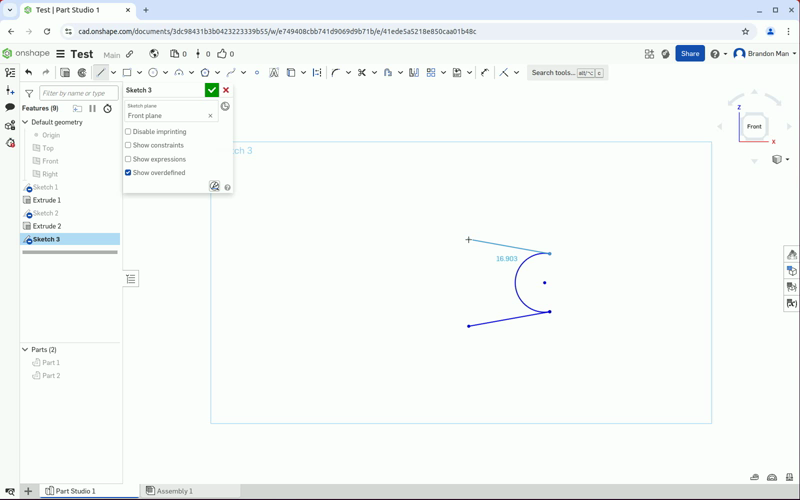
key_up(shift)
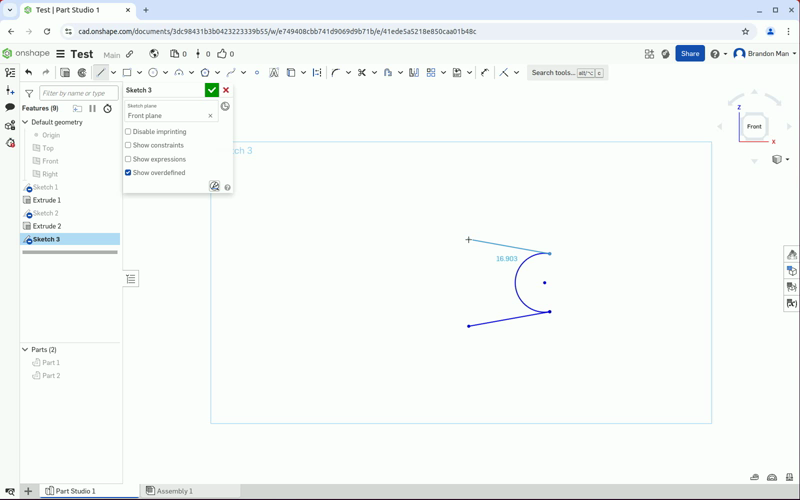
key(esc)
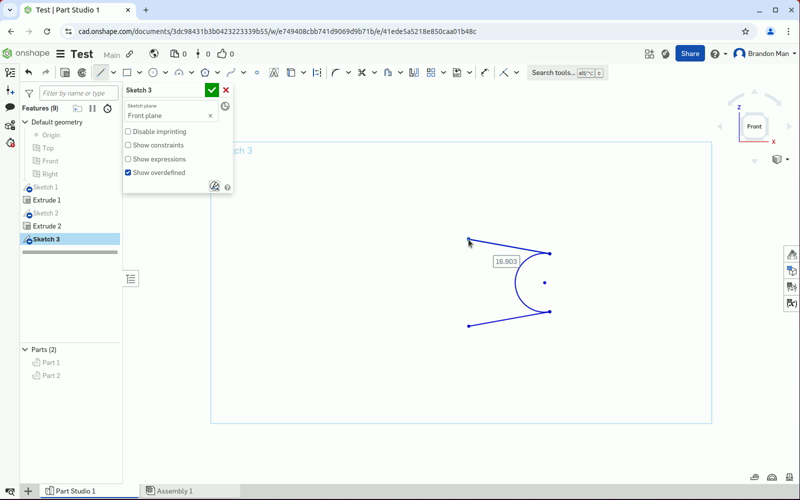
key(a)
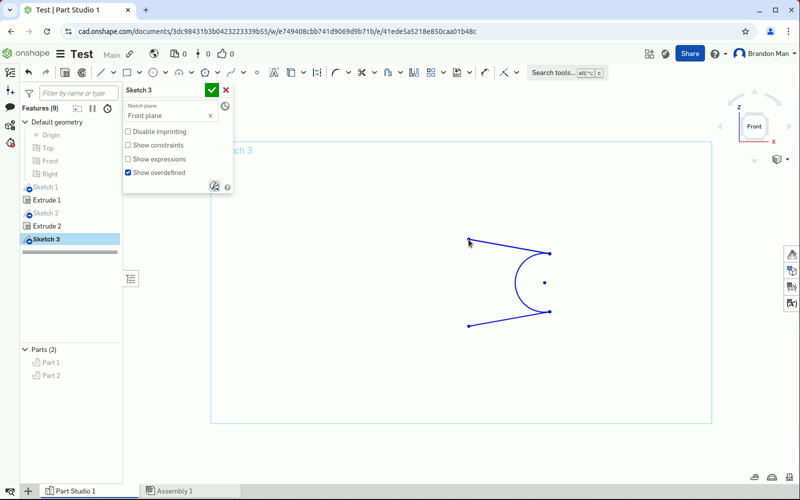
mouse_move(468, 239)
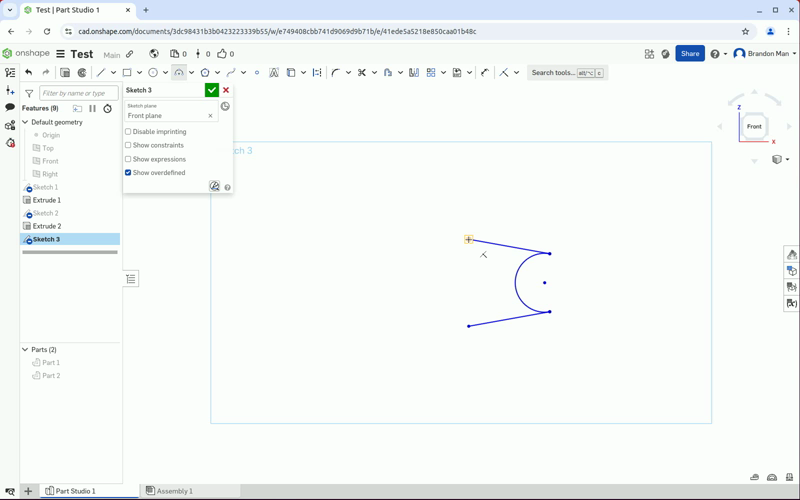
click(468, 239)
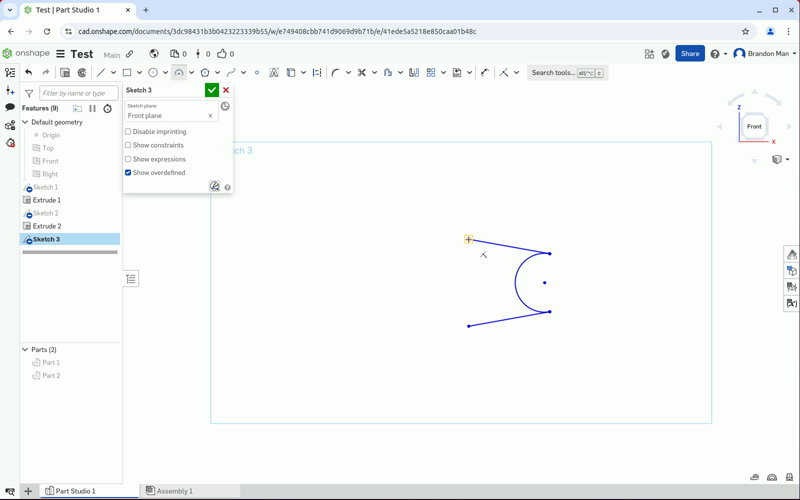
mouse_move(468, 326)
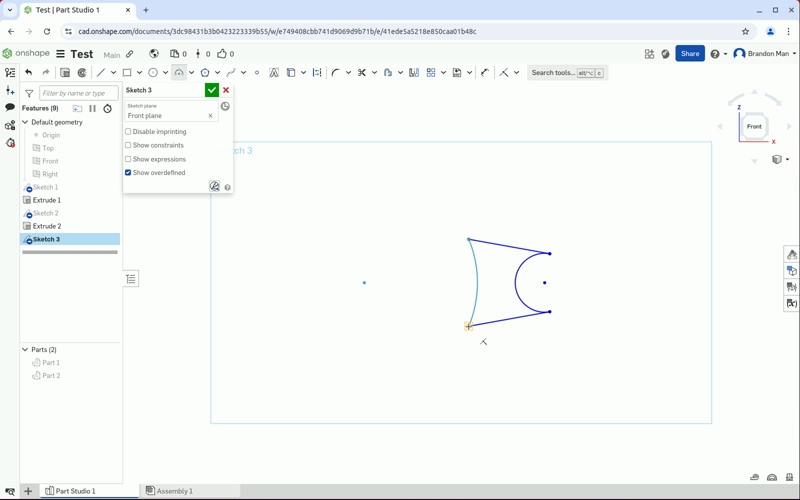
click(468, 326)
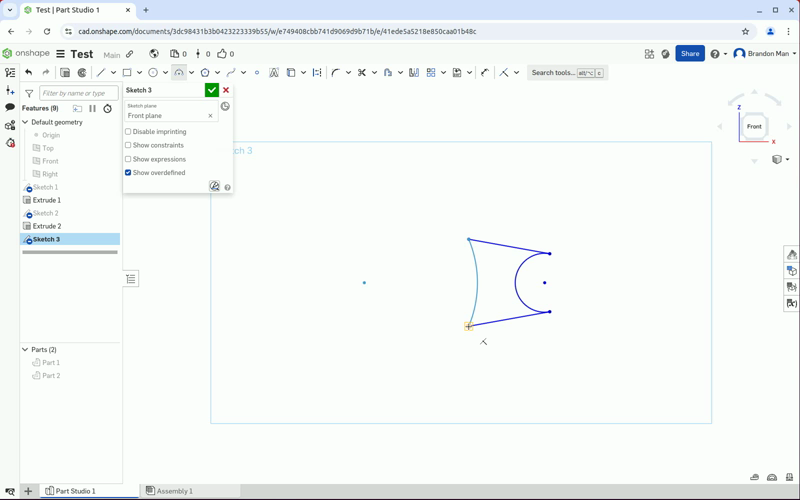
key_down(shift)
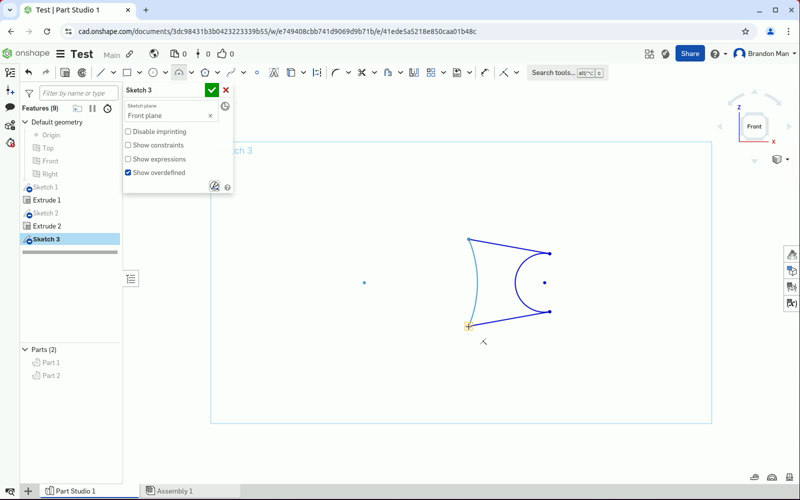
mouse_move(505, 282)
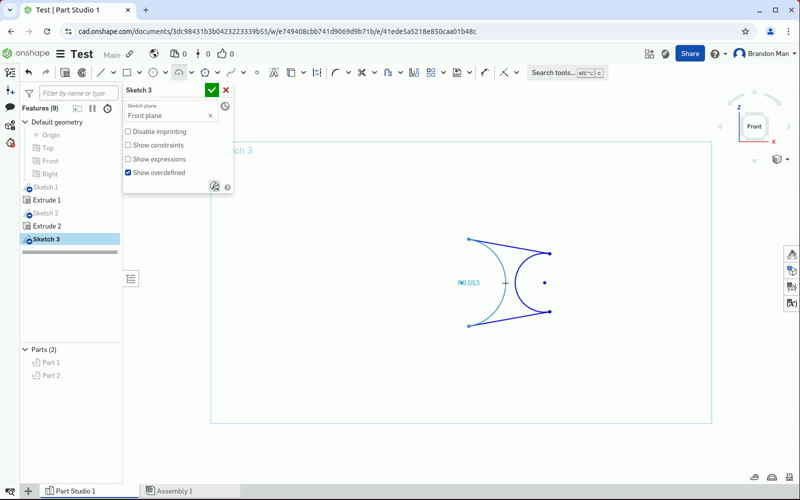
click(505, 282)
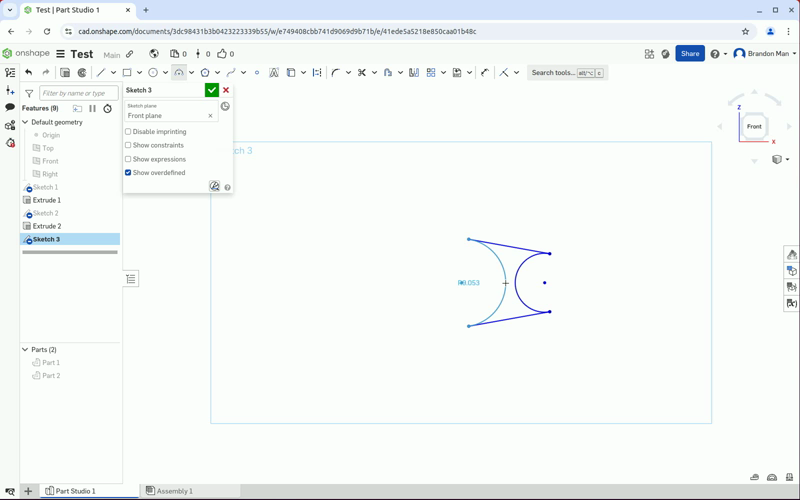
key_up(shift)
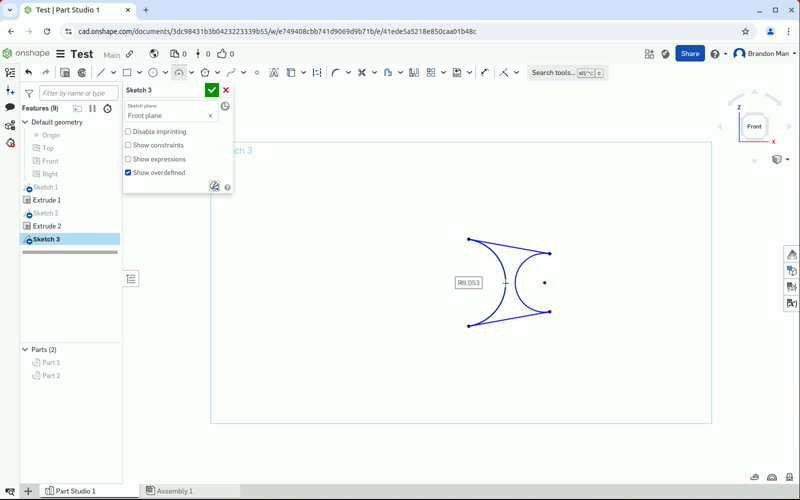
key(esc)
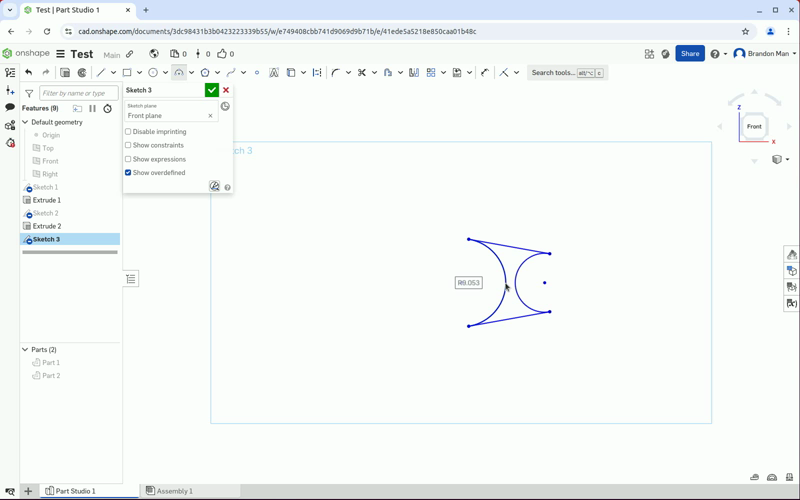
mouse_move(524, 255)
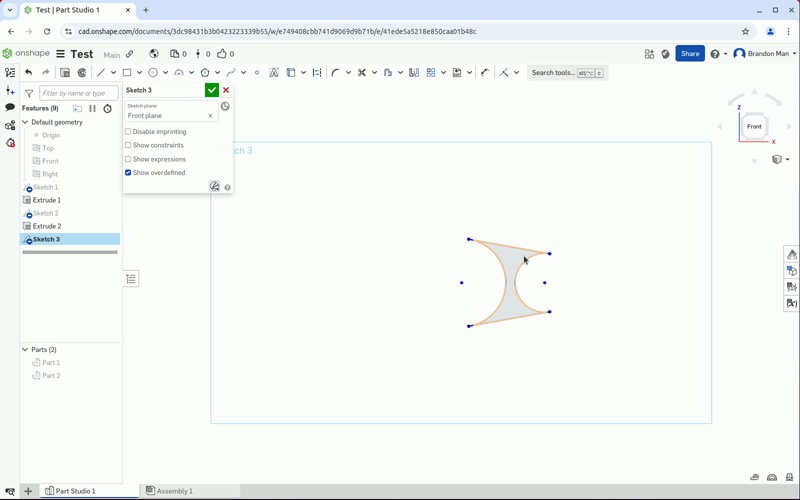
click(524, 255)
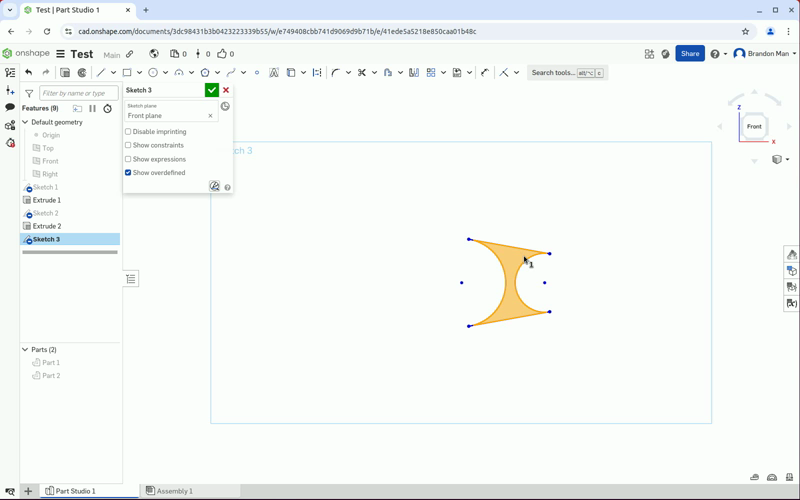
mouse_move(73, 352)
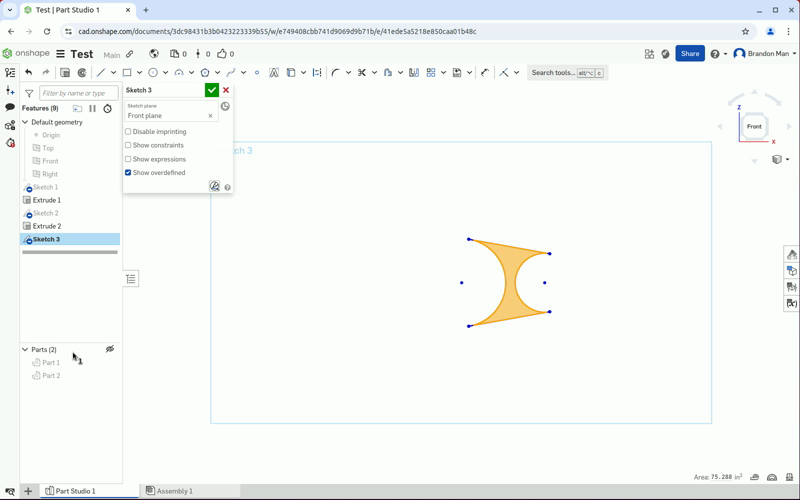
key(shift+y)
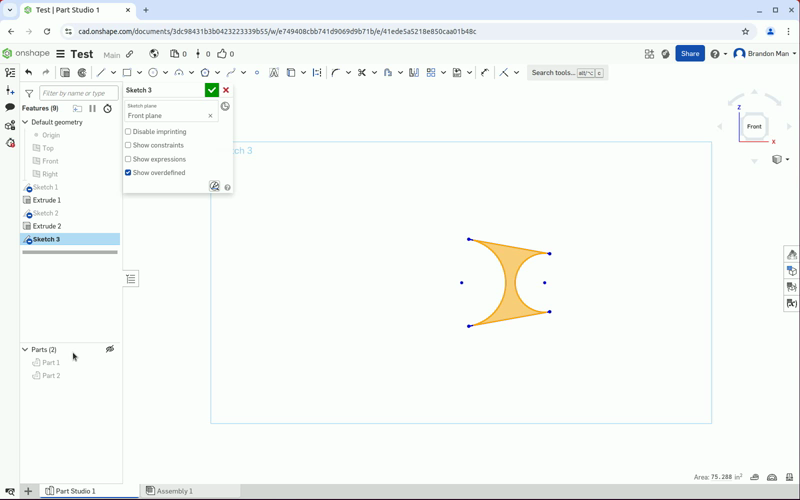
key(shift+e)
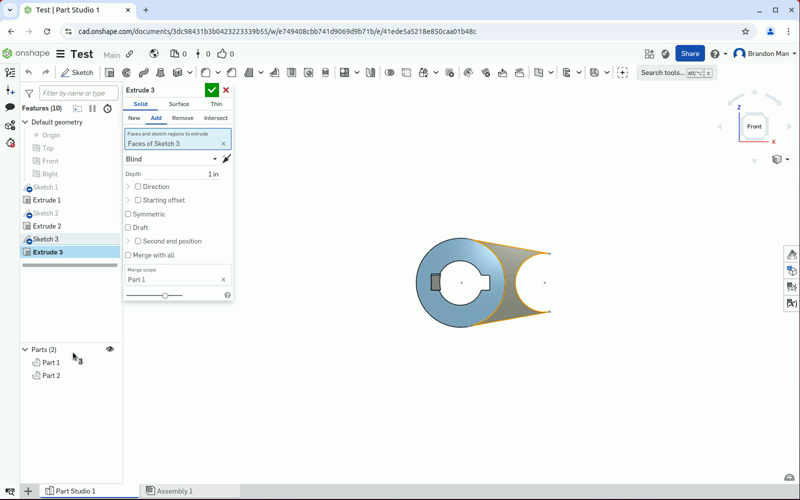
mouse_move(143, 106)
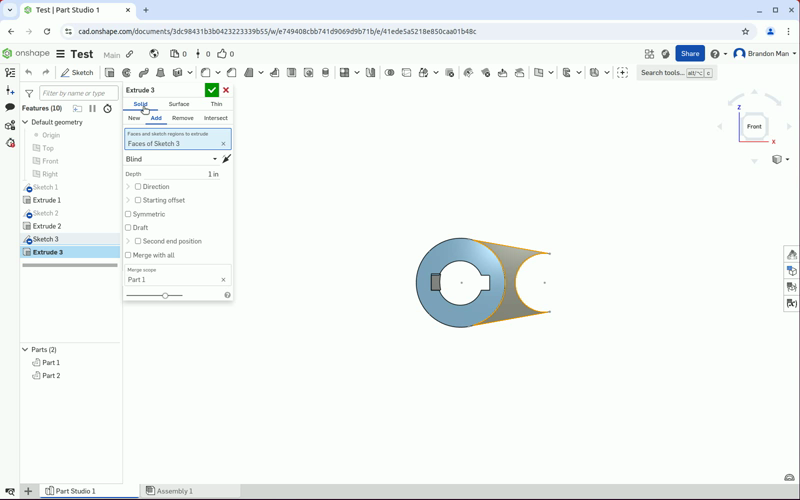
click(143, 106)
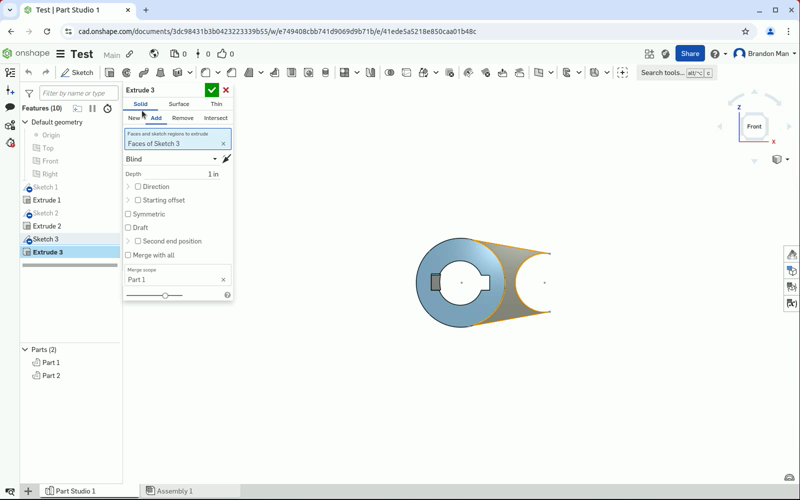
mouse_move(137, 120)
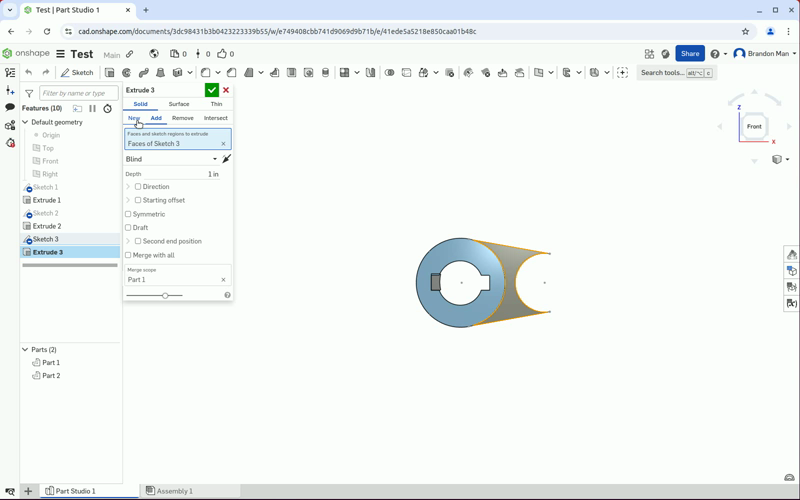
click(137, 120)
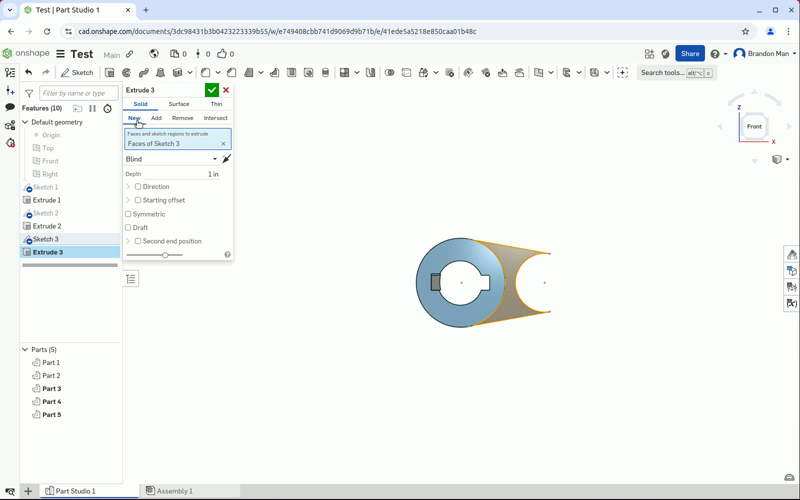
key(tab, 4)
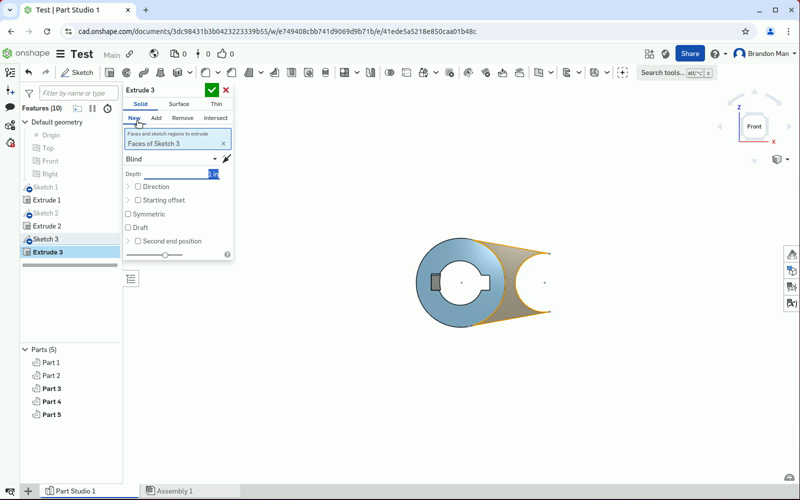
text(7.943)
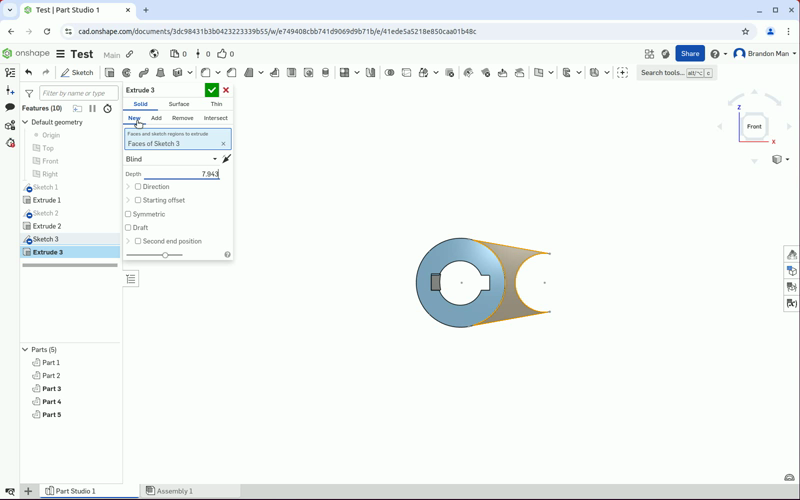
key(enter)
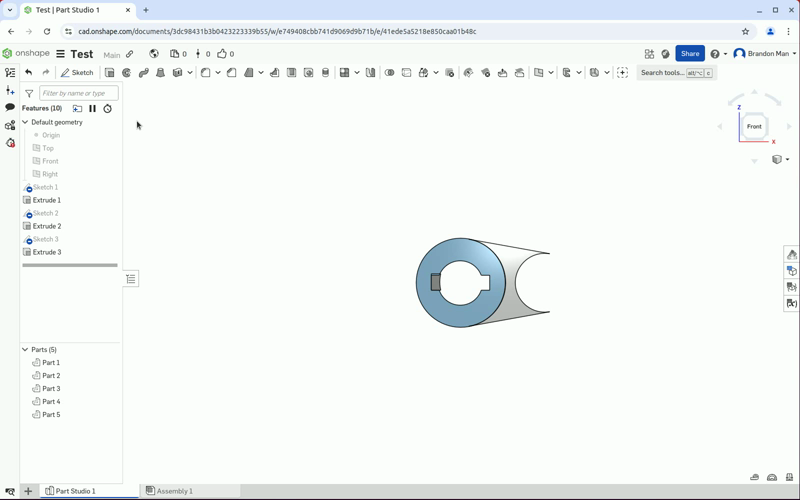
key(shift+h)
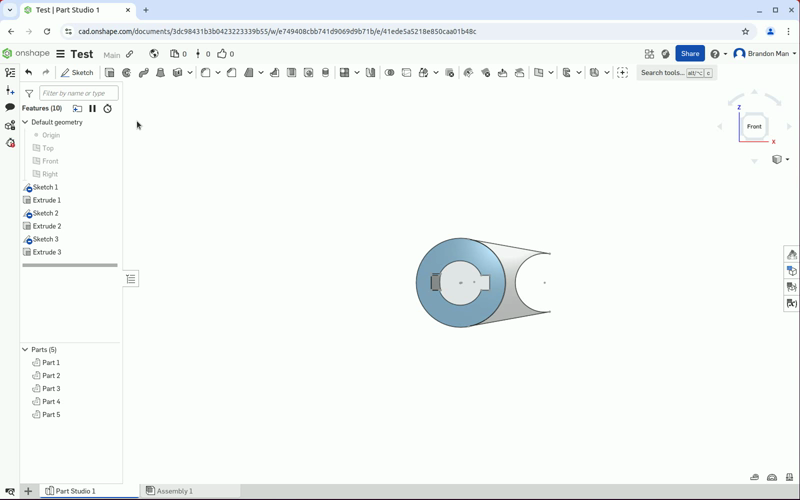
key(shift+h)
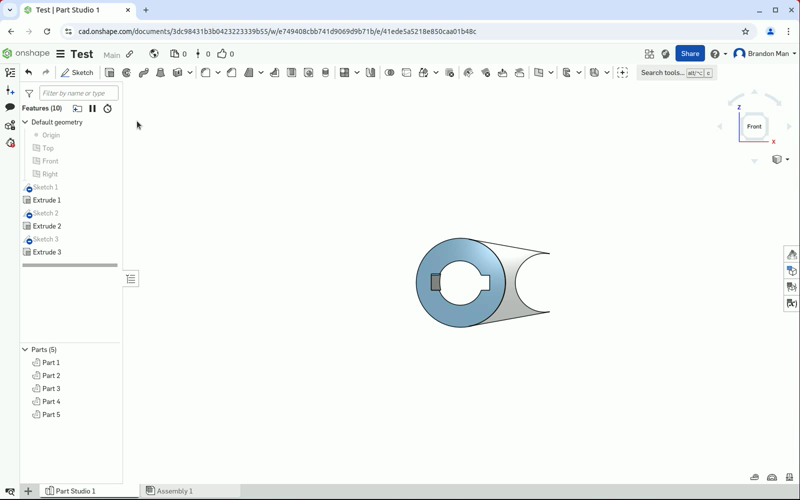
mouse_move(73, 189)
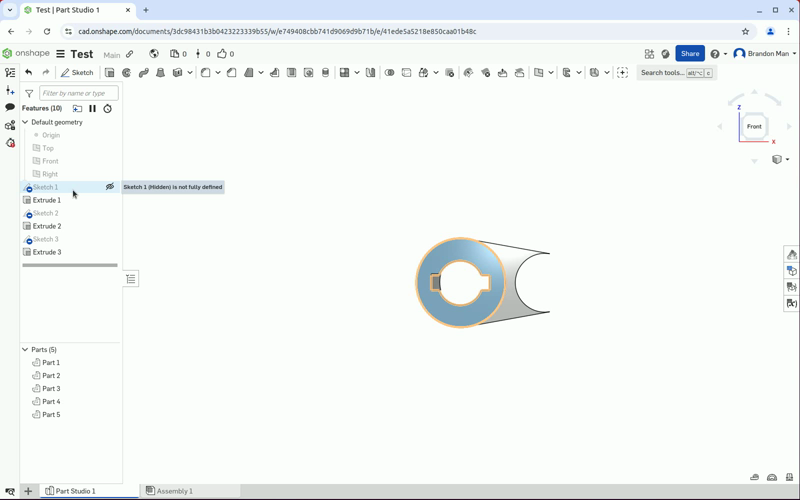
click(73, 189)
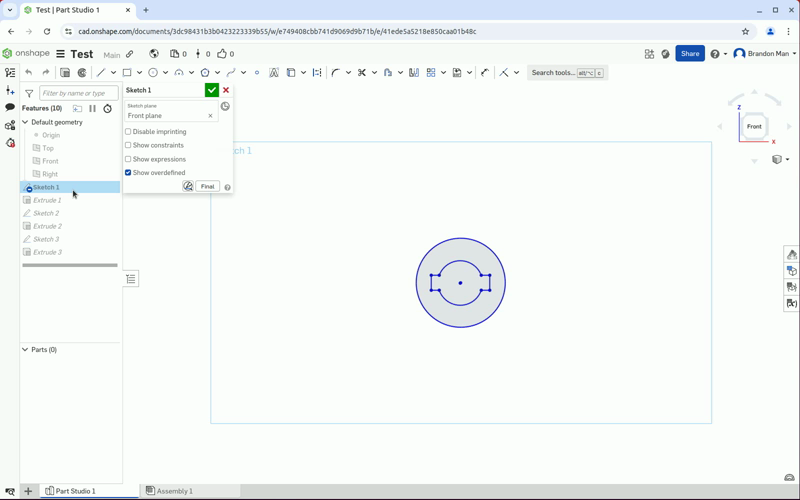
mouse_move(229, 92)
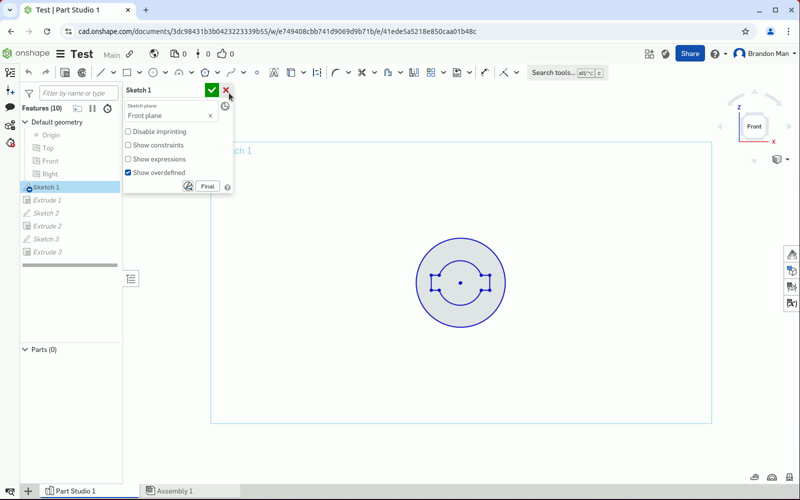
click(229, 92)
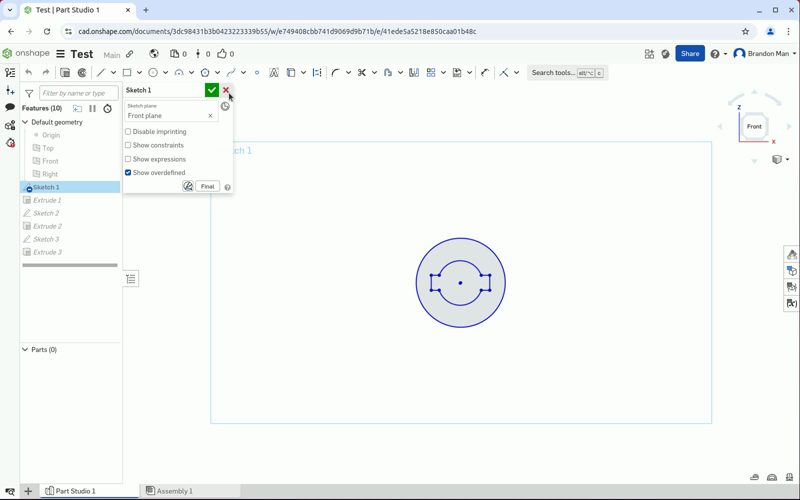
key(shift+s)
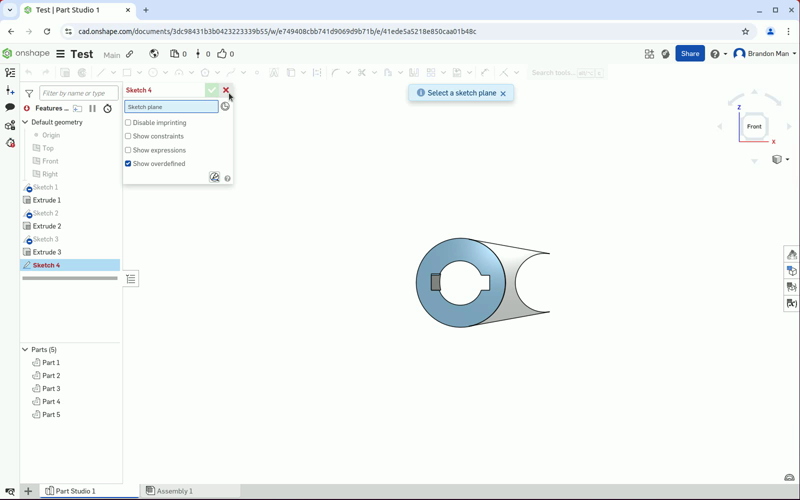
mouse_move(73, 163)
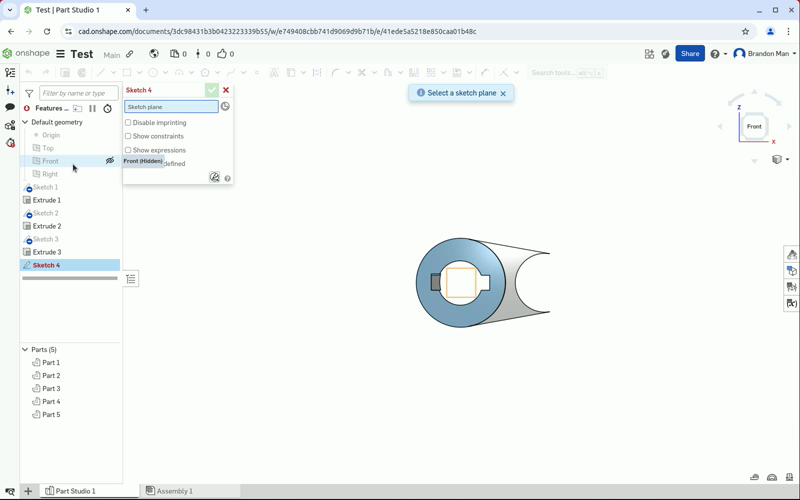
click(73, 163)
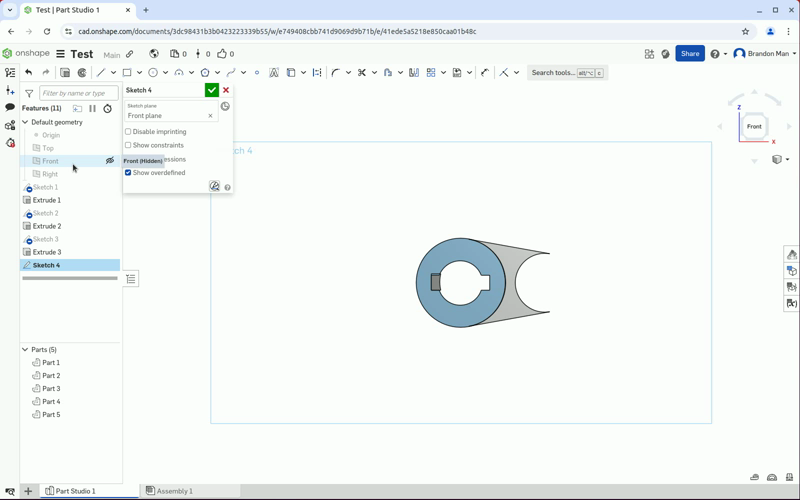
mouse_move(73, 352)
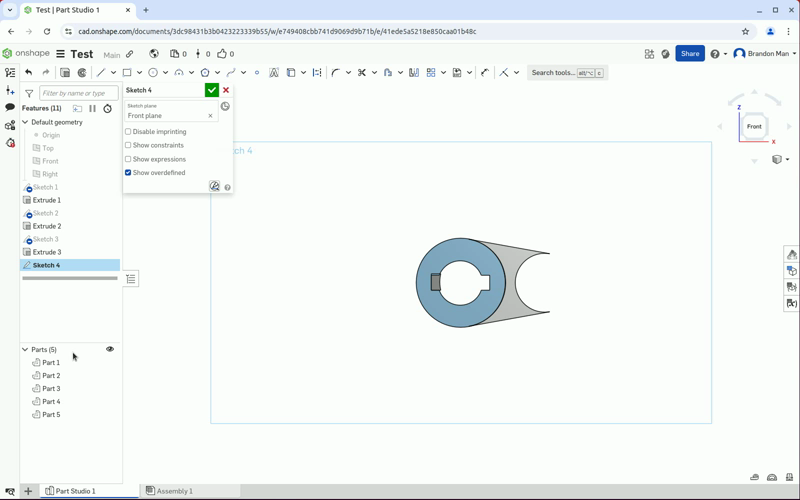
key(y)
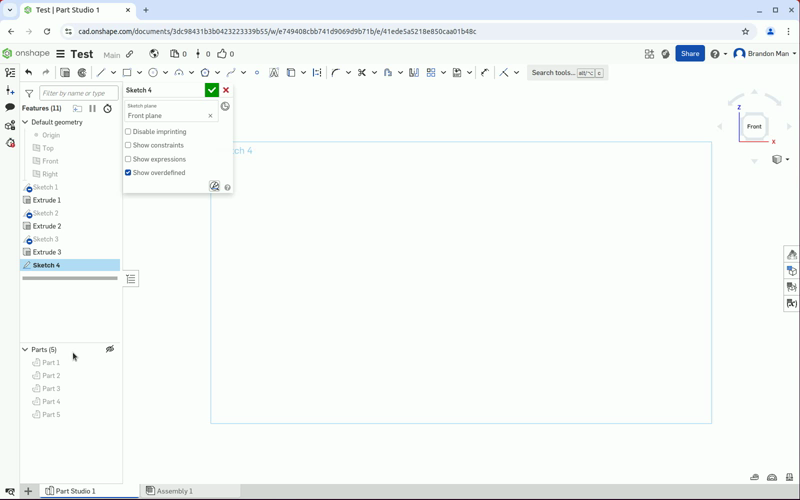
key(c)
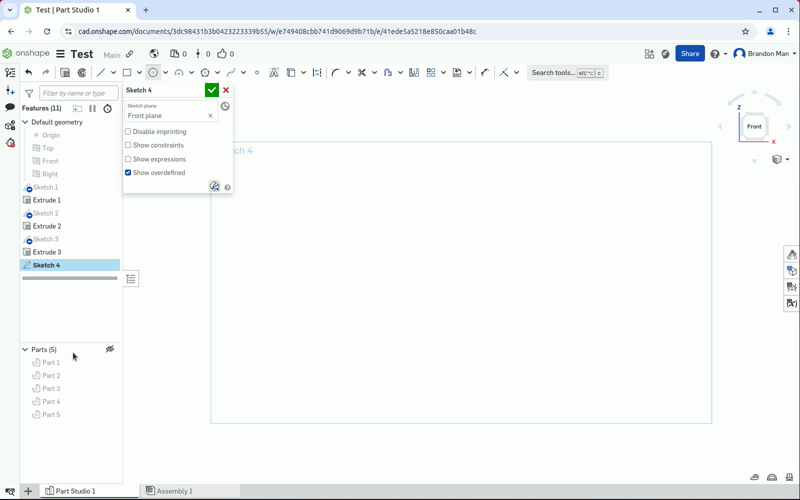
key_down(shift)
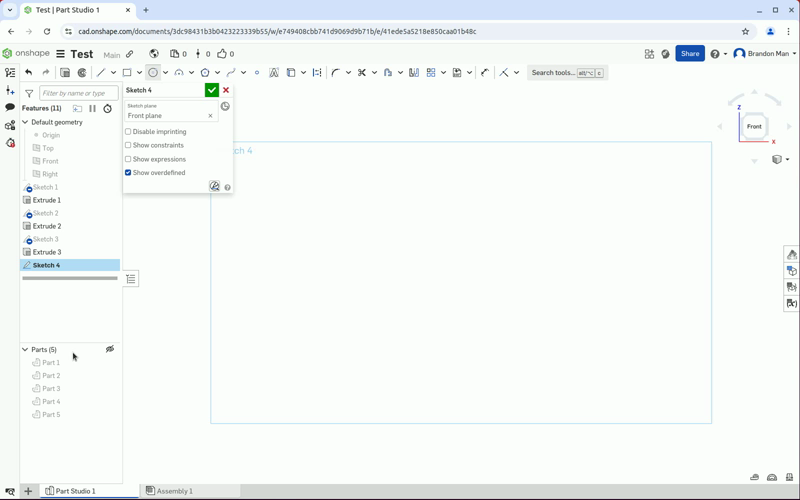
mouse_move(544, 282)
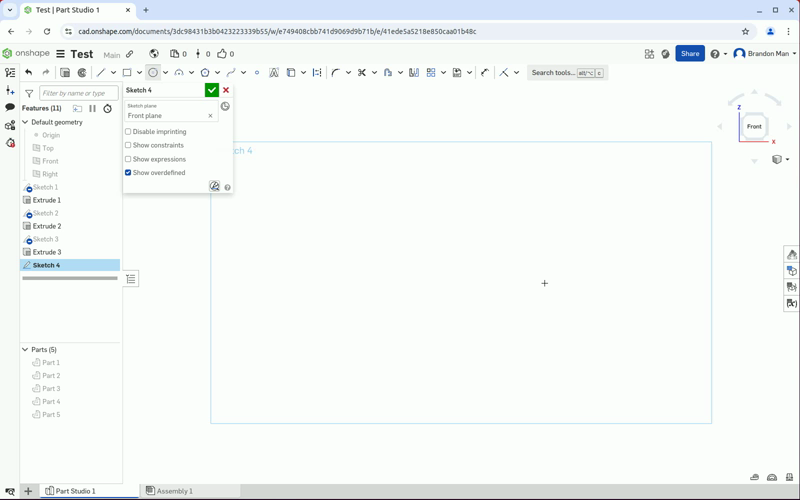
click(544, 282)
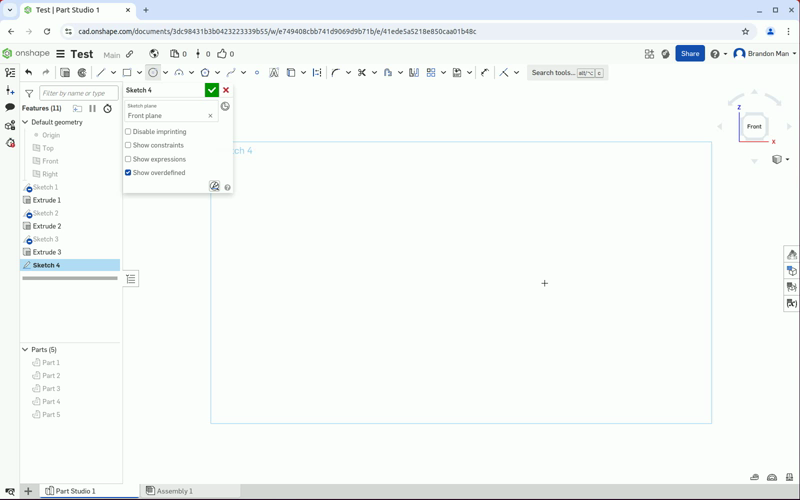
key_up(shift)
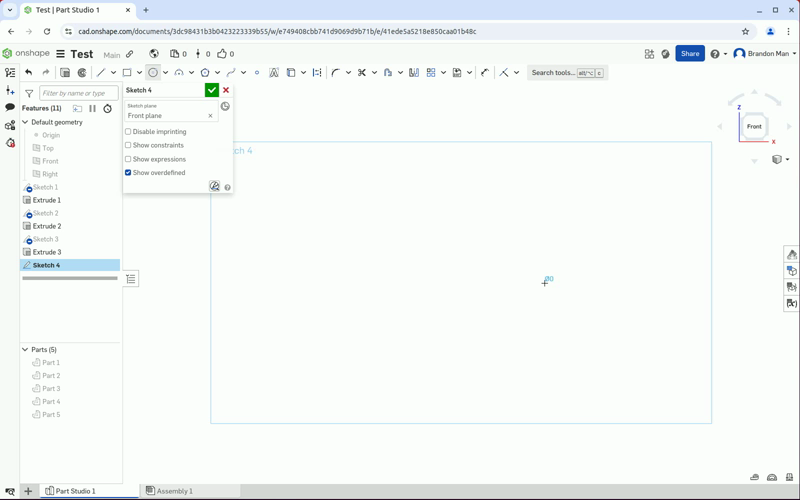
mouse_move(573, 282)
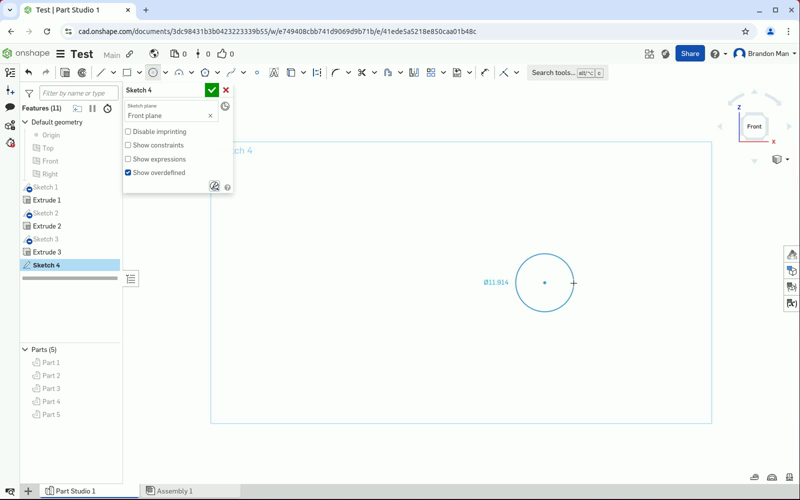
click(573, 282)
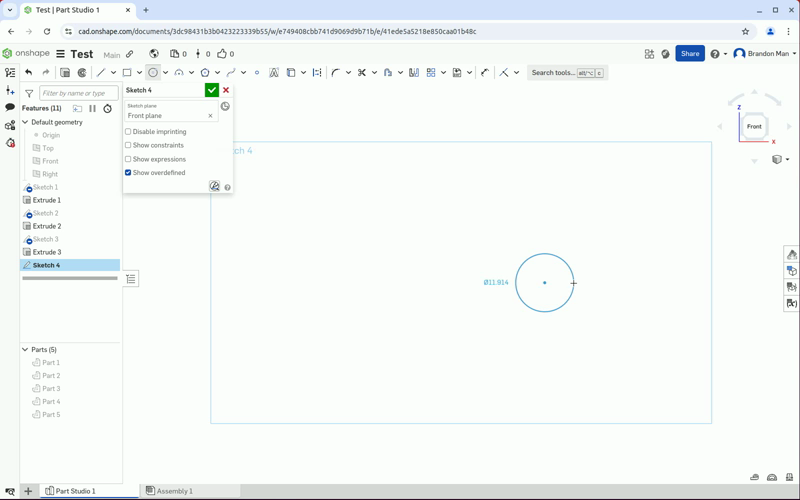
key(esc)
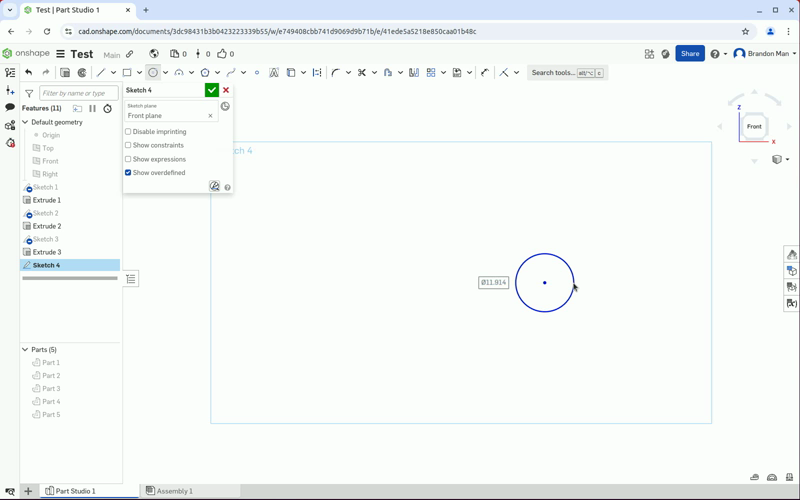
key(c)
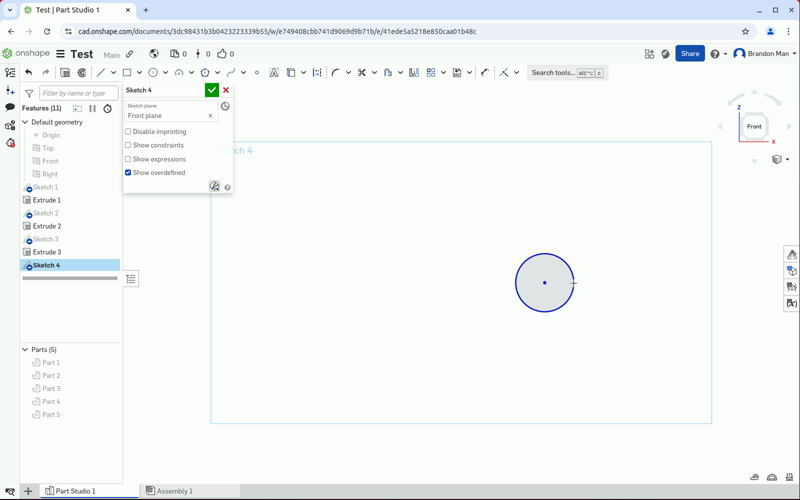
key_down(shift)
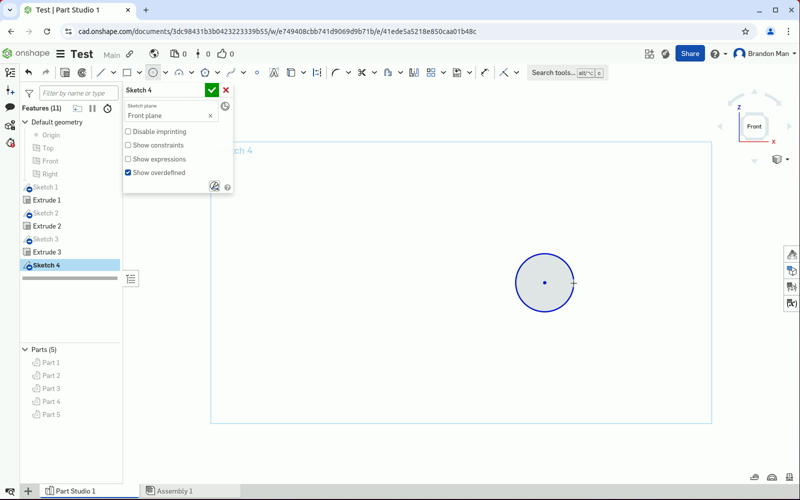
mouse_move(544, 282)
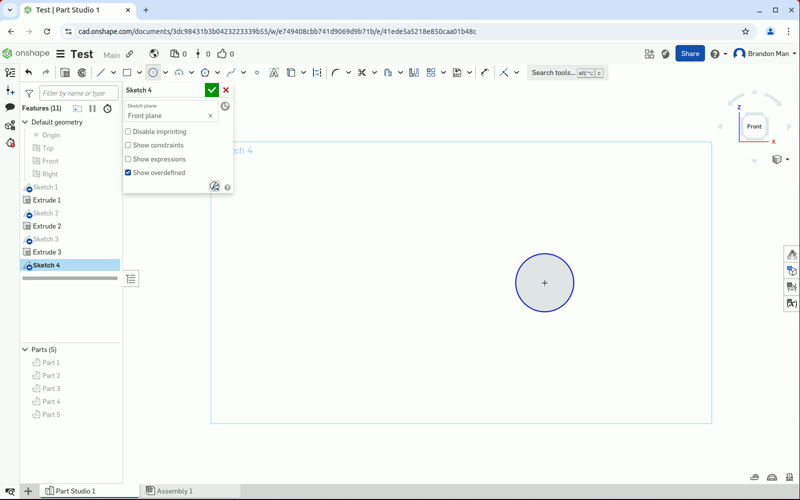
click(544, 282)
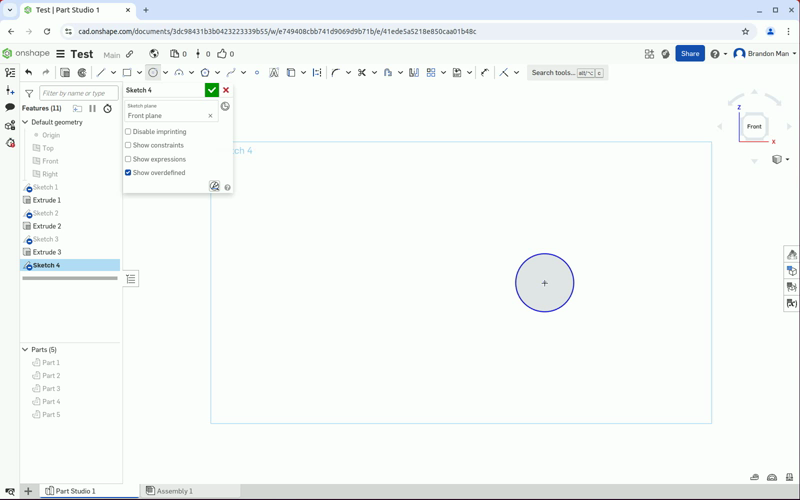
key_up(shift)
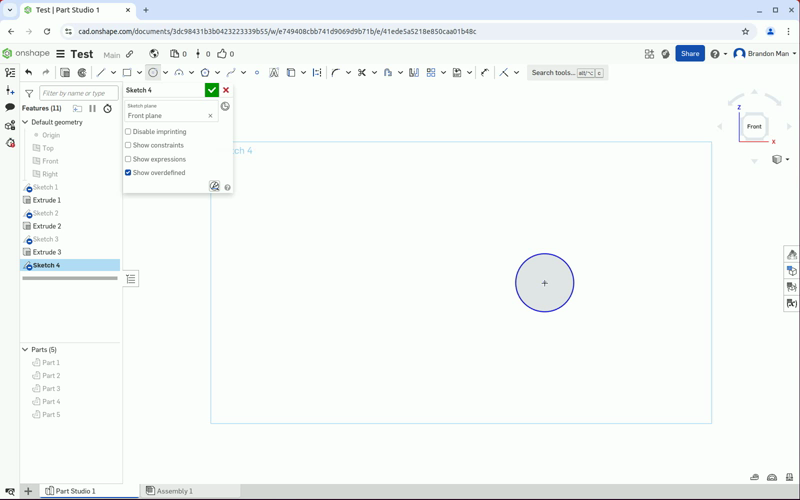
mouse_move(567, 282)
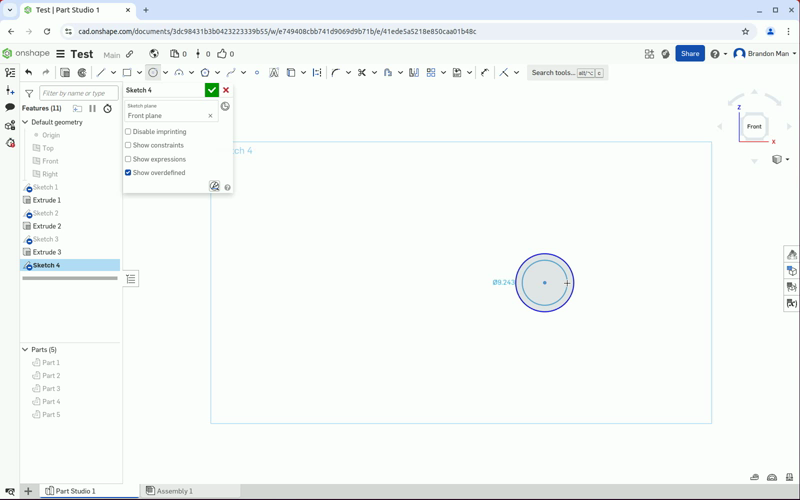
click(567, 282)
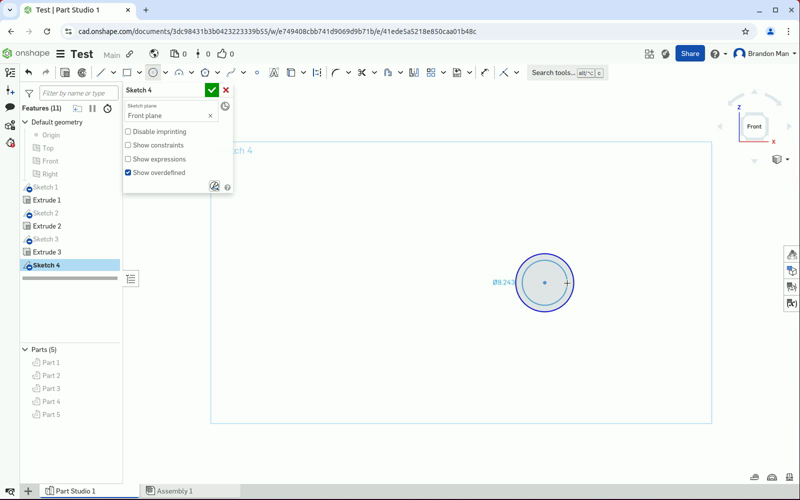
key(esc)
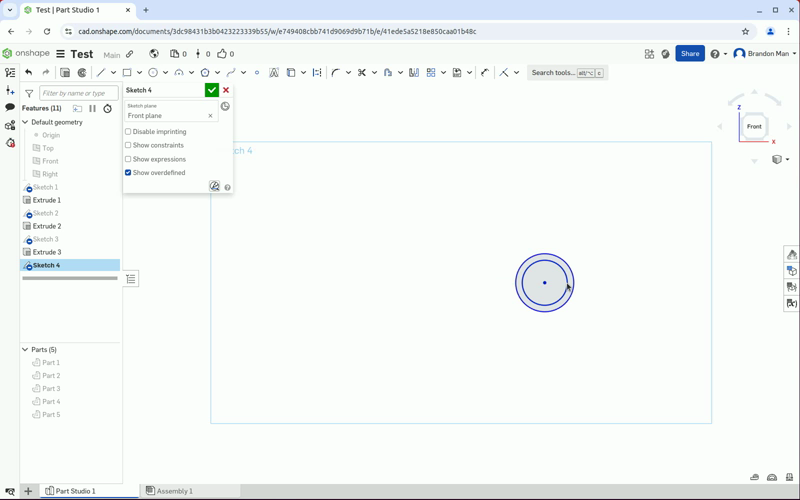
mouse_move(545, 256)
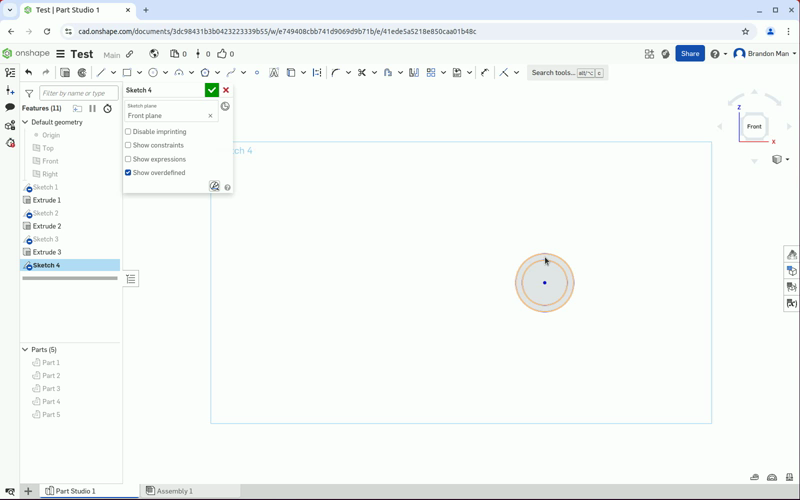
scroll(6)
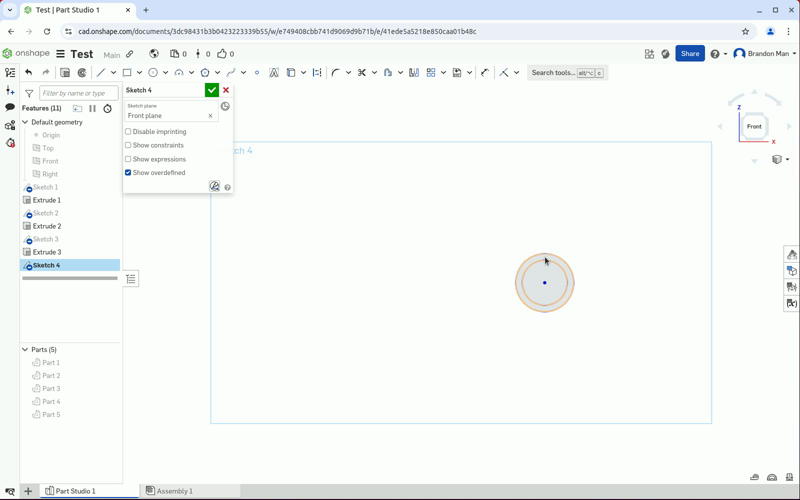
scroll(6)
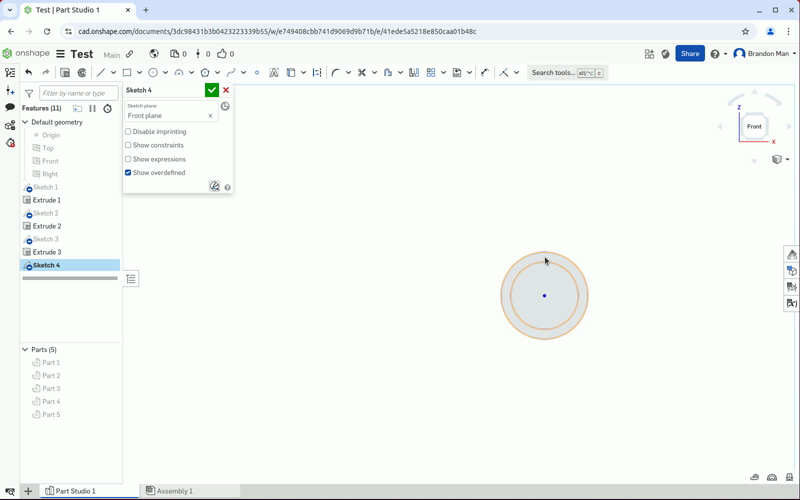
scroll(6)
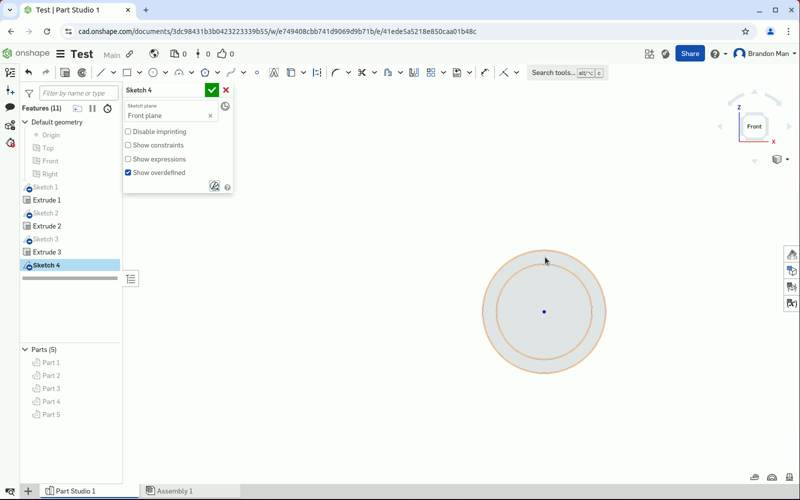
scroll(6)
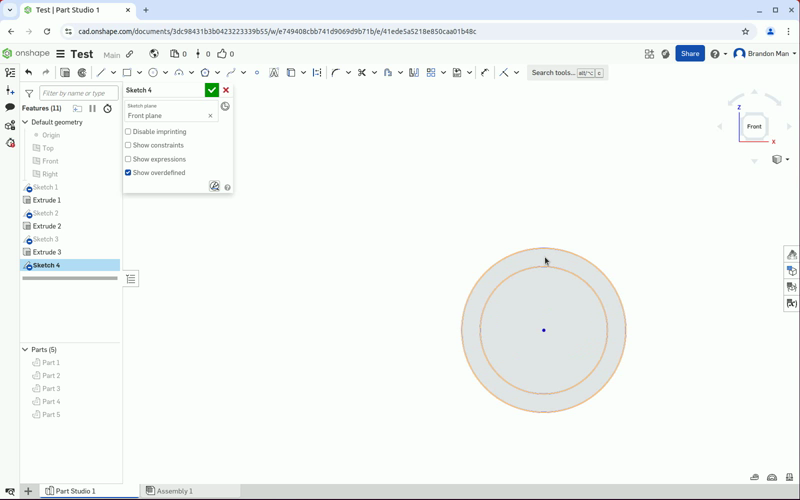
scroll(6)
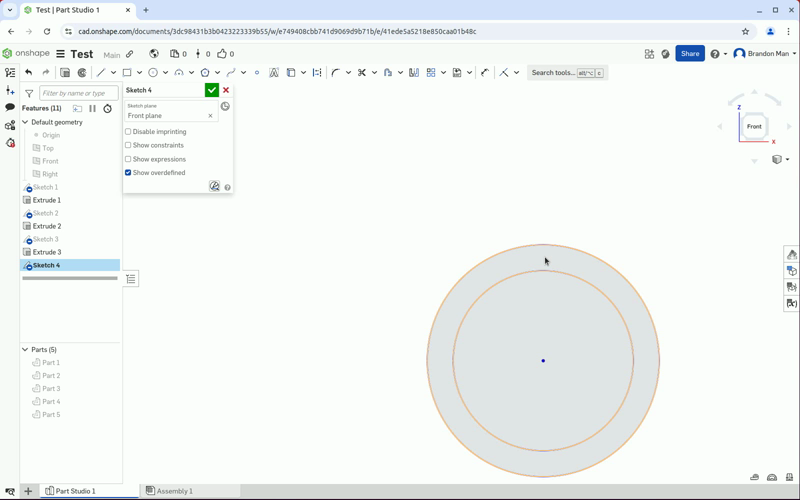
scroll(6)
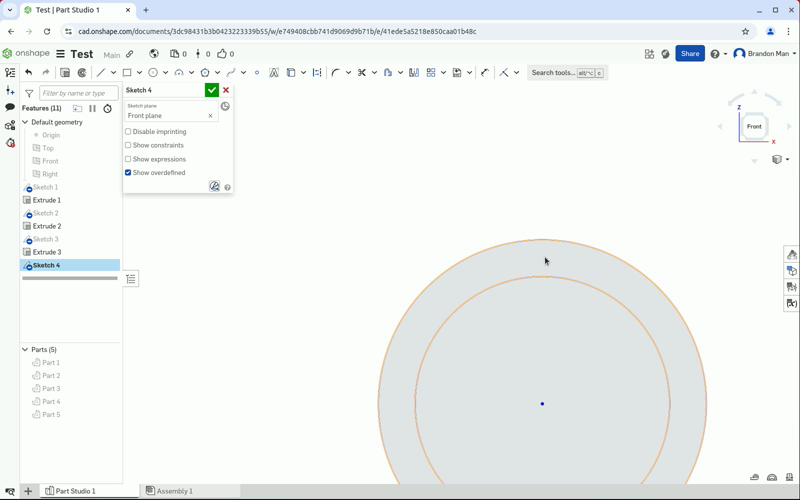
scroll(6)
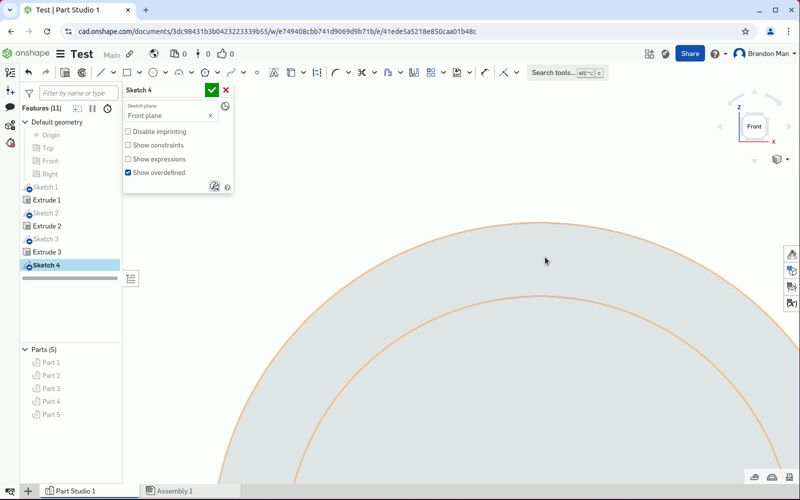
click(545, 256)
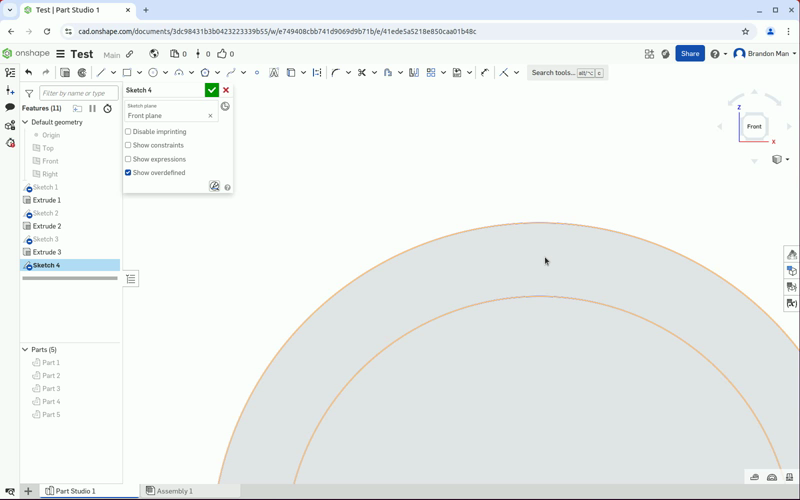
scroll(-6)
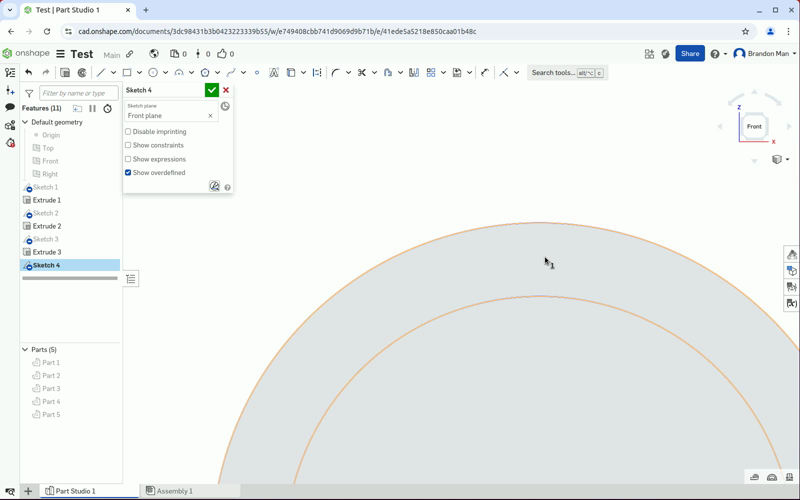
scroll(-6)
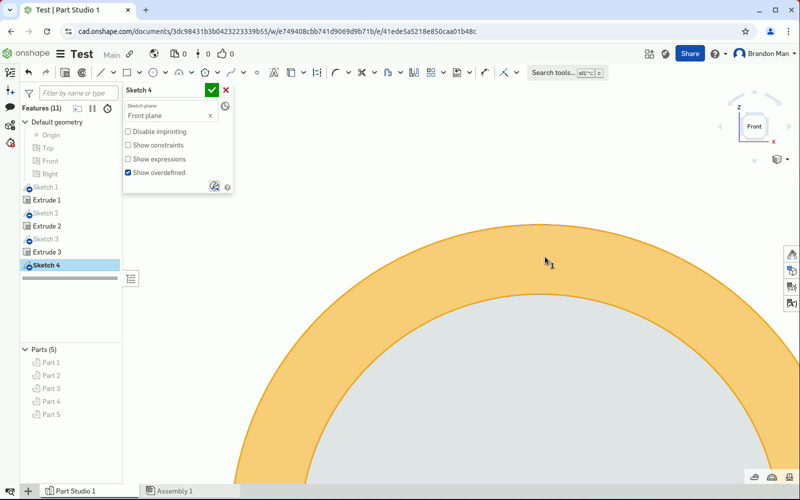
scroll(-6)
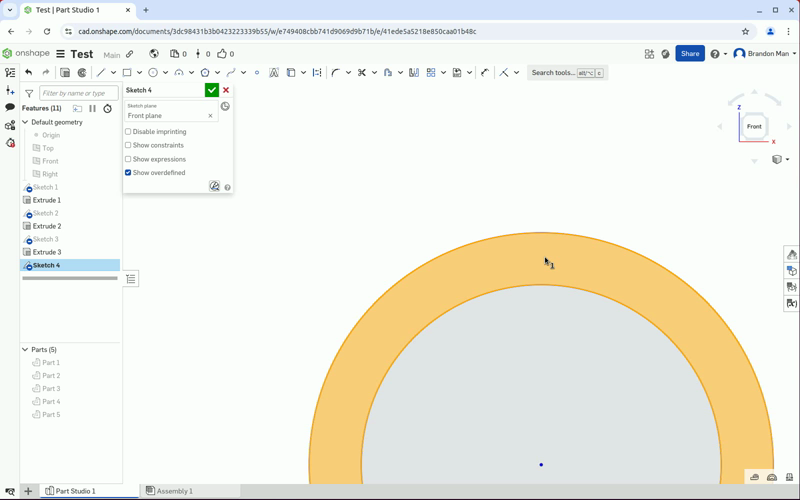
scroll(-6)
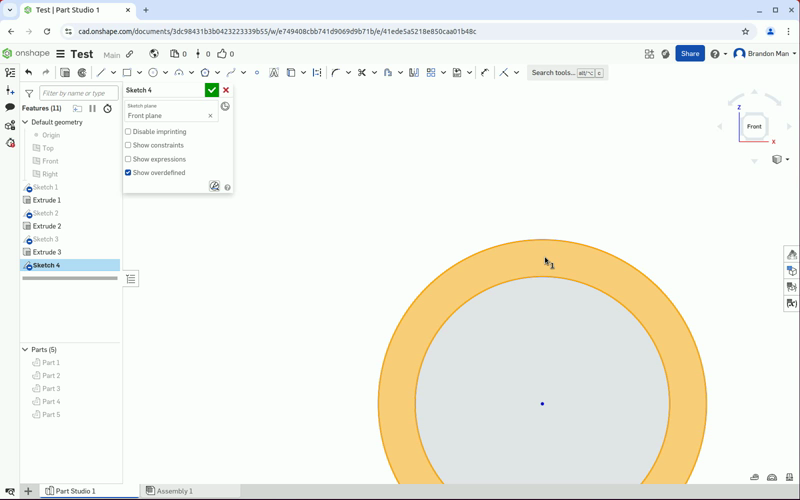
scroll(-6)
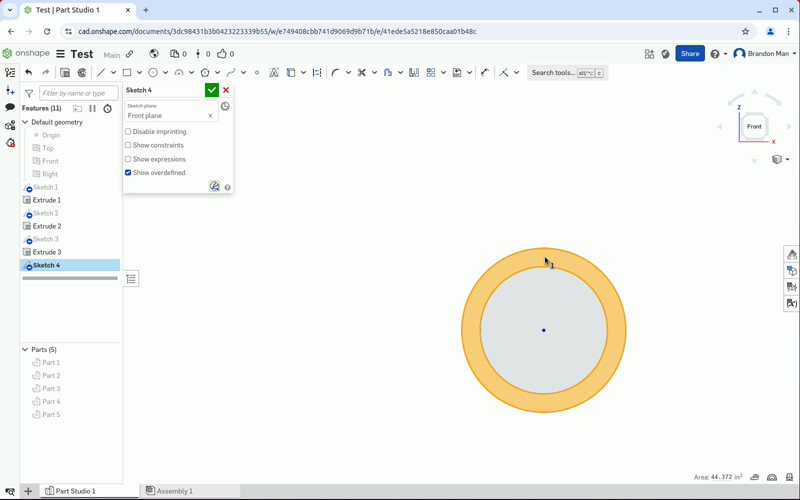
scroll(-6)
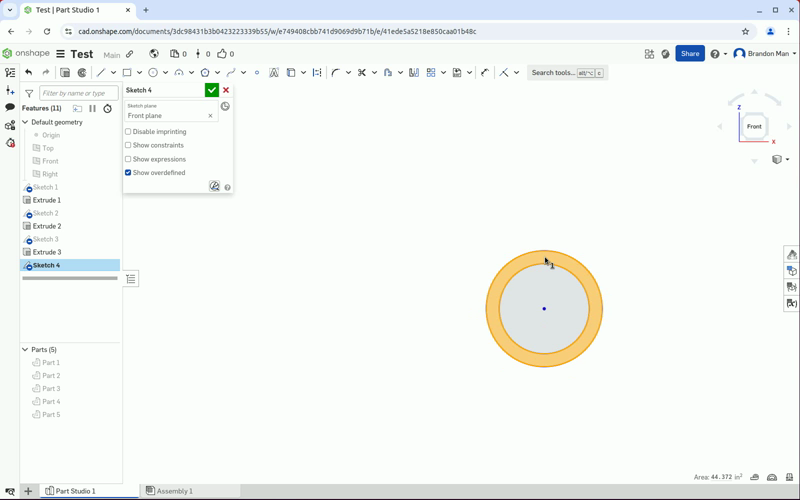
scroll(-6)
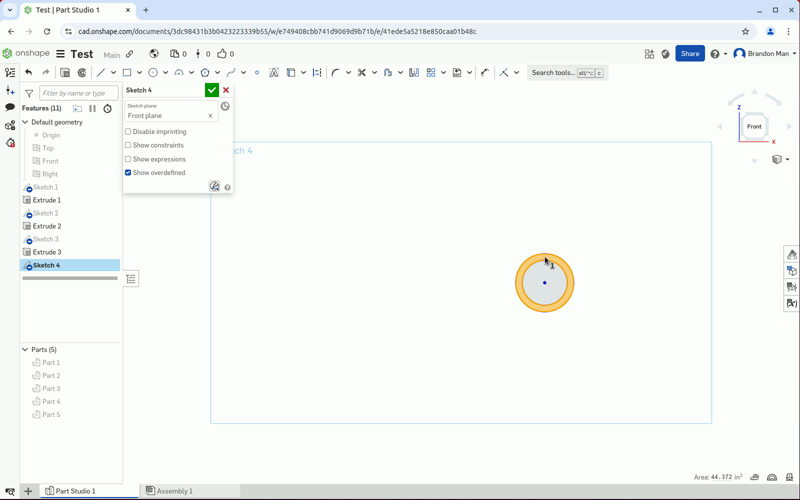
mouse_move(73, 352)
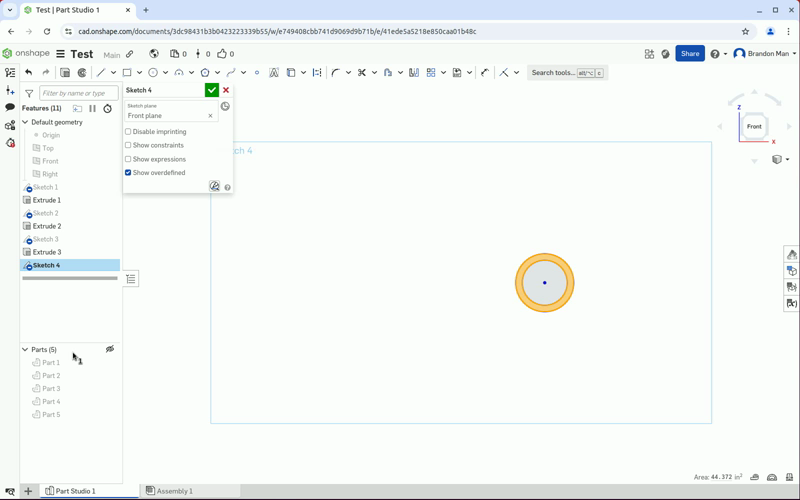
key(shift+y)
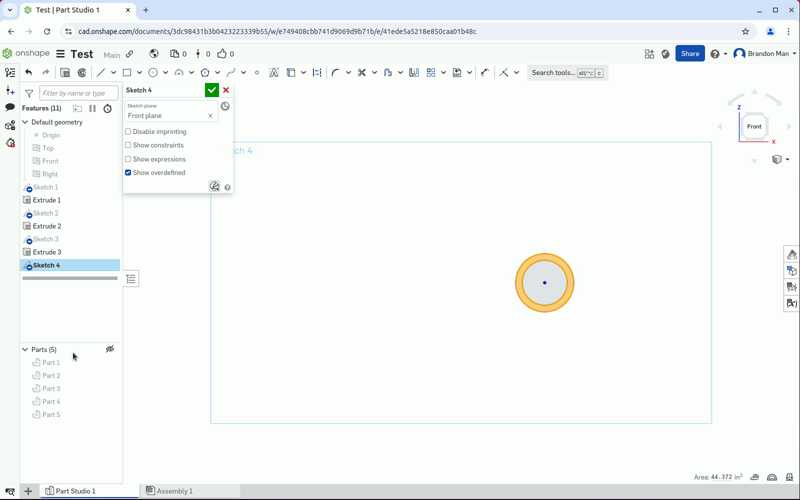
key(shift+e)
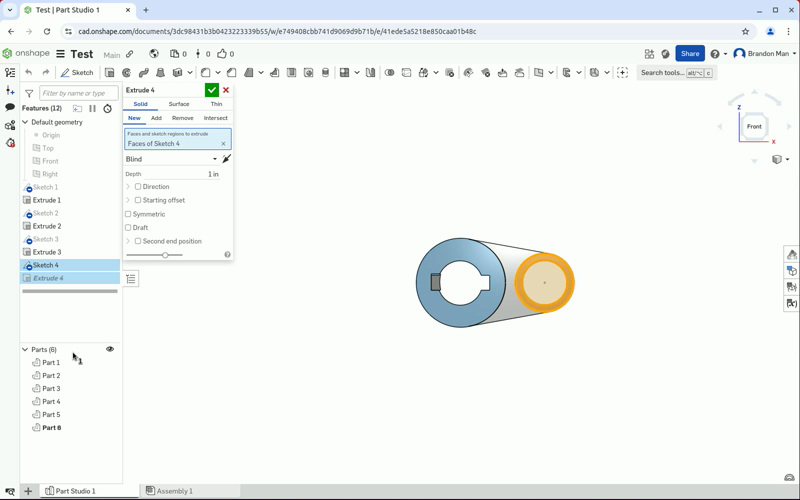
mouse_move(143, 106)
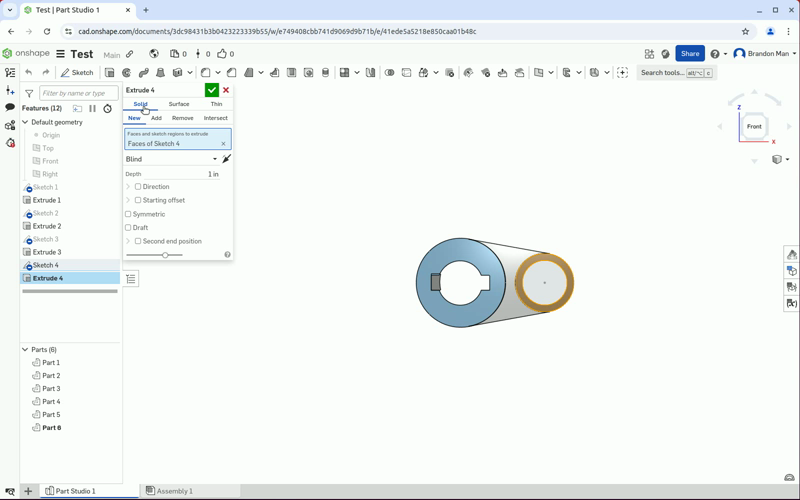
click(143, 106)
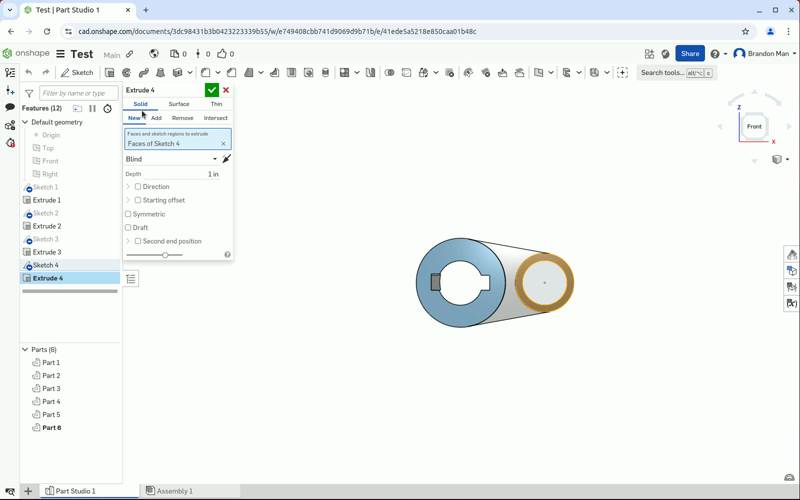
mouse_move(137, 120)
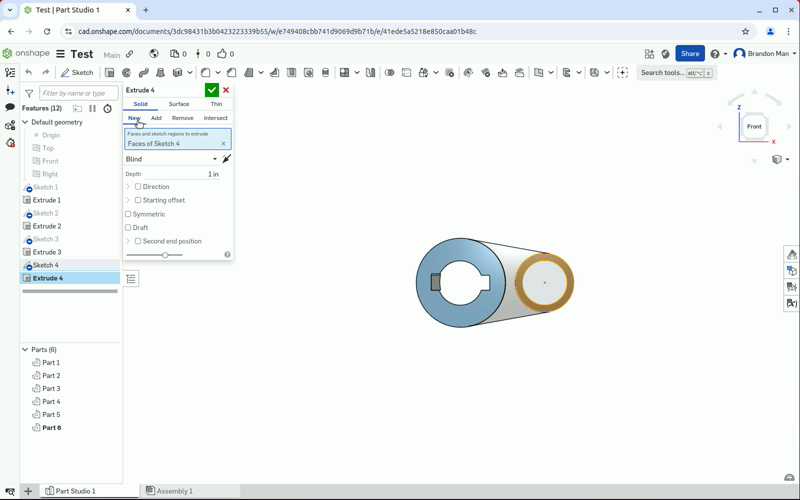
click(137, 120)
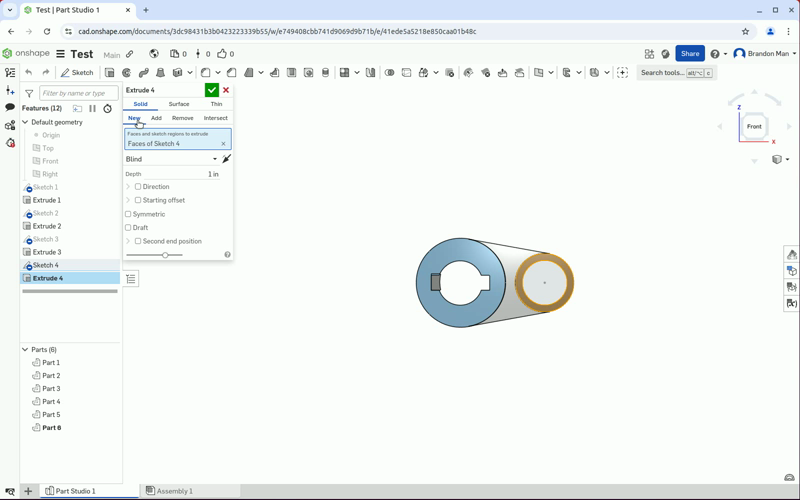
key(tab, 4)
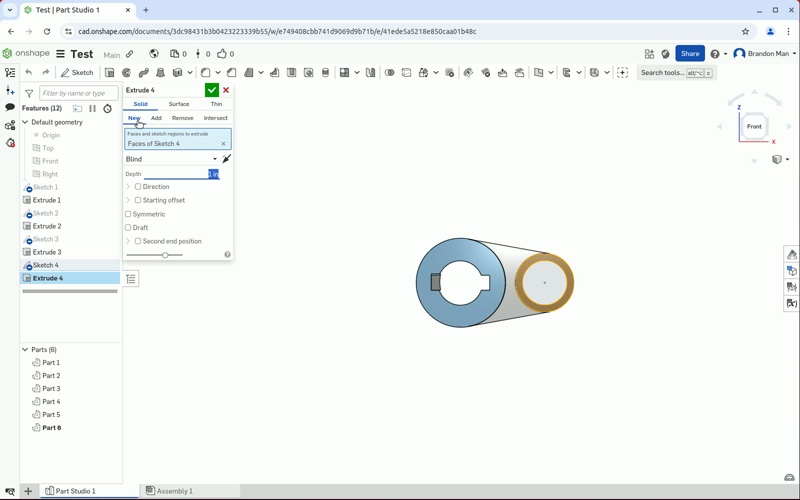
text(7.943)
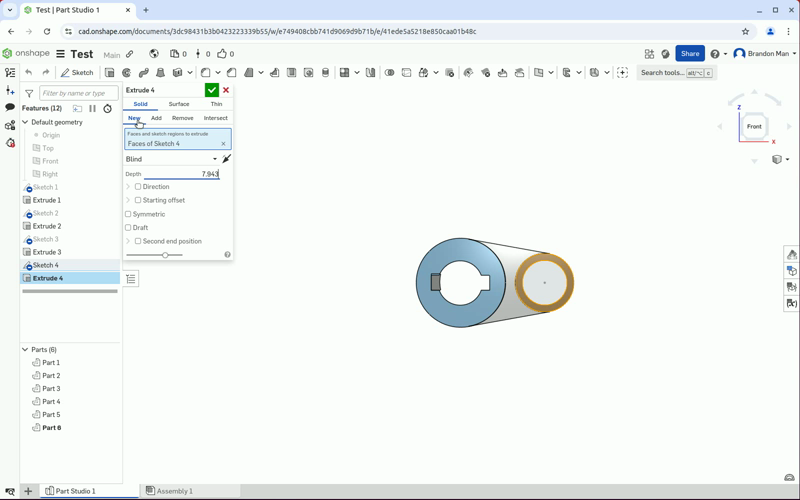
key(enter)
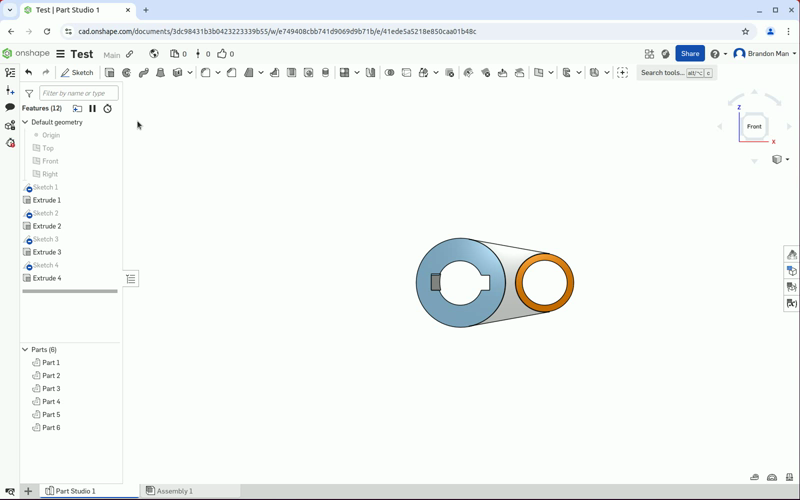
key(shift+h)
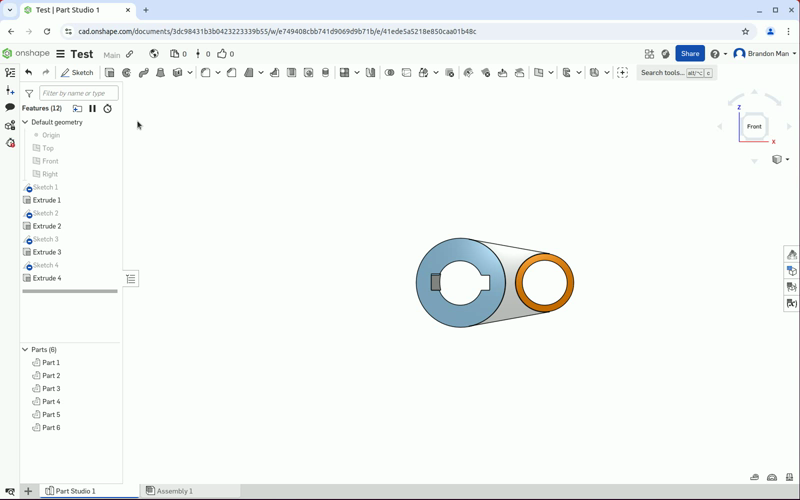
key(shift+h)
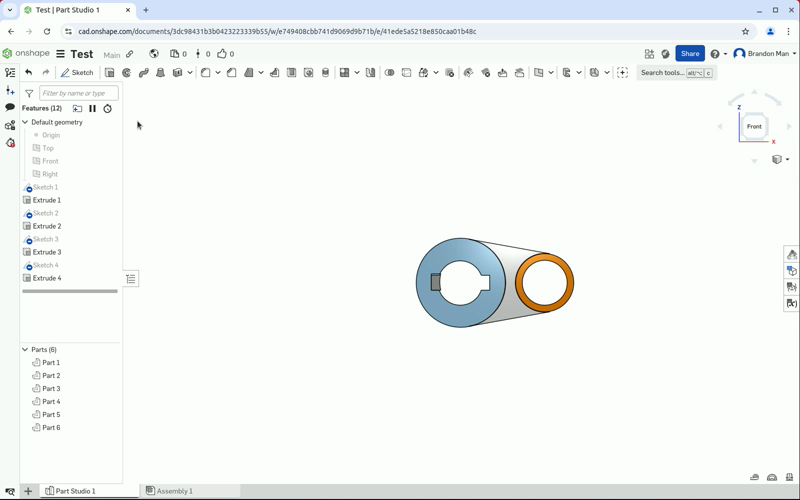
mouse_move(73, 189)
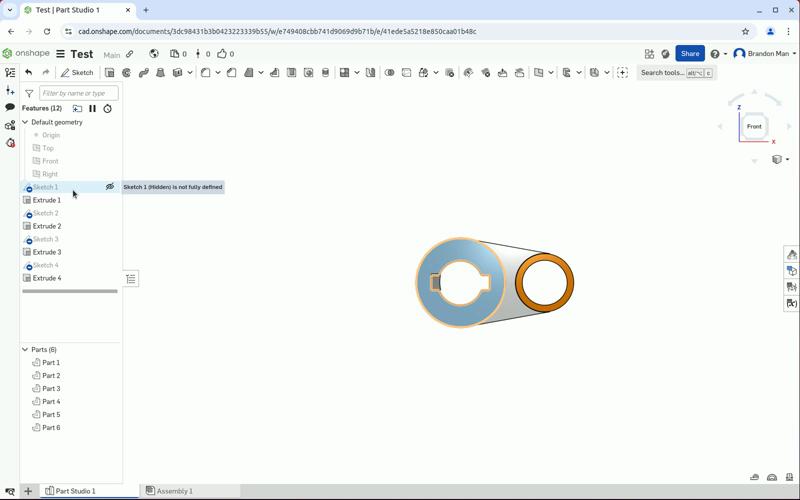
click(73, 189)
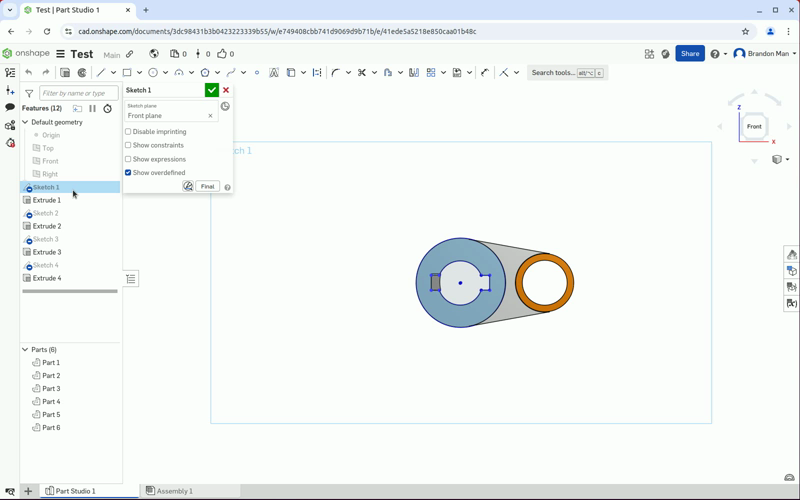
mouse_move(229, 92)
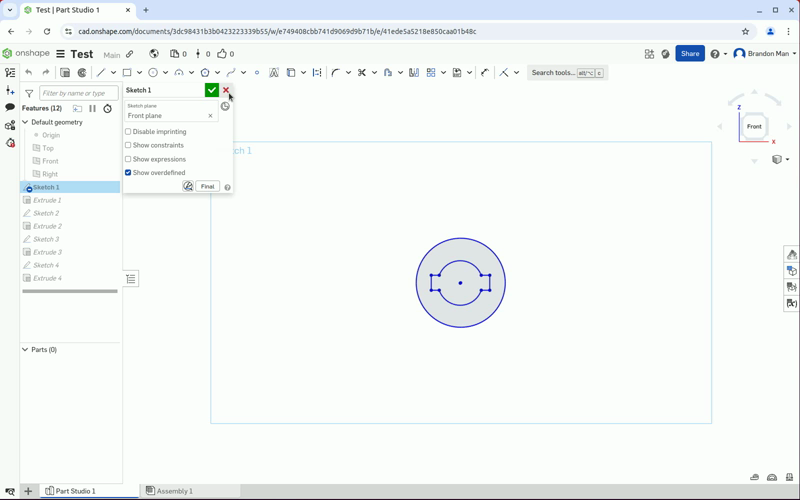
click(229, 92)
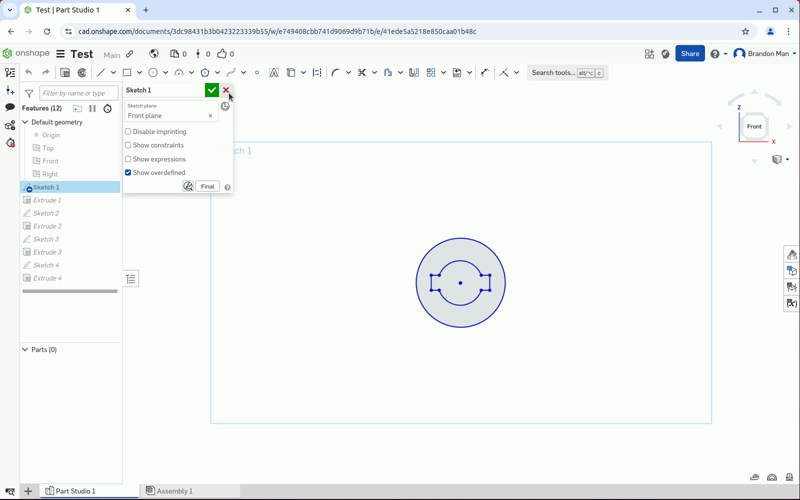
key(shift+s)
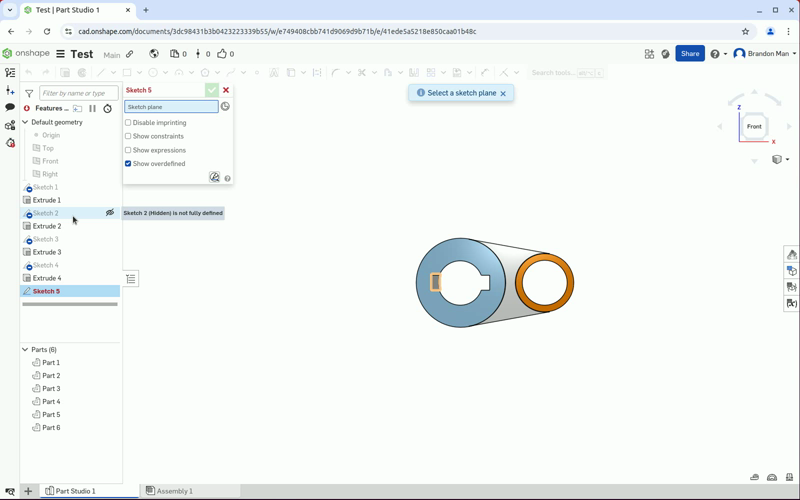
scroll(3)
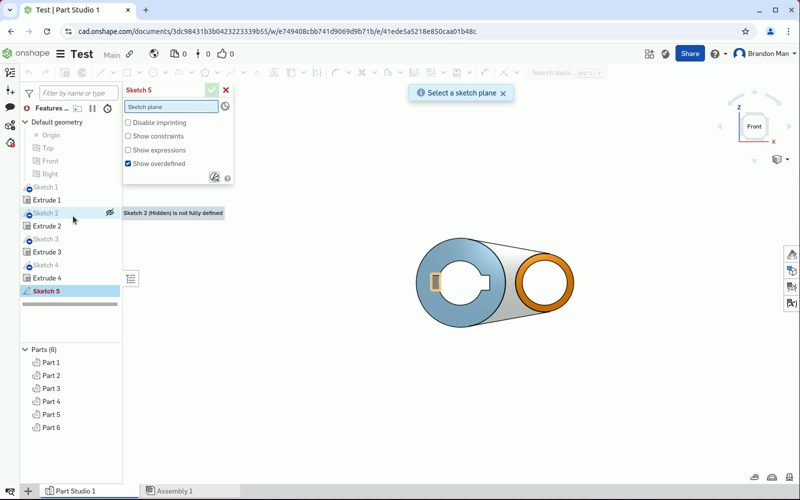
mouse_move(73, 163)
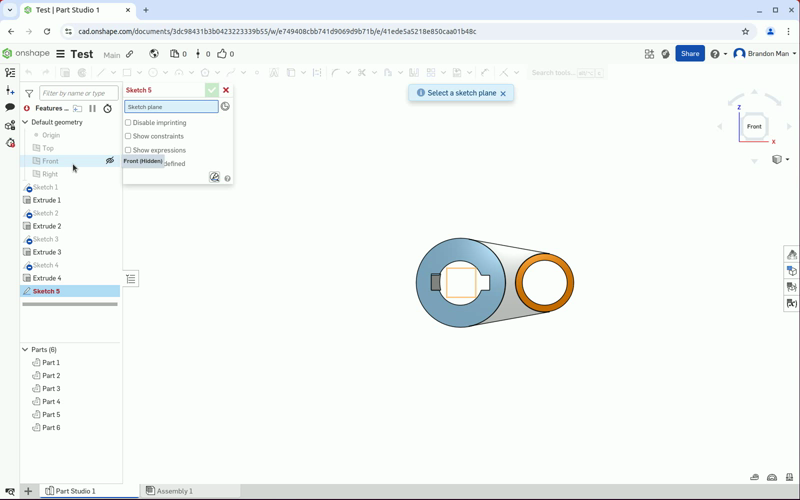
click(73, 163)
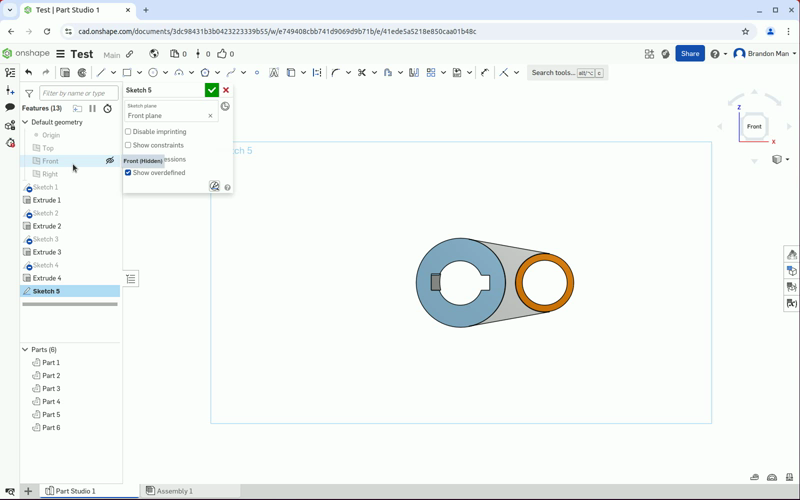
mouse_move(73, 352)
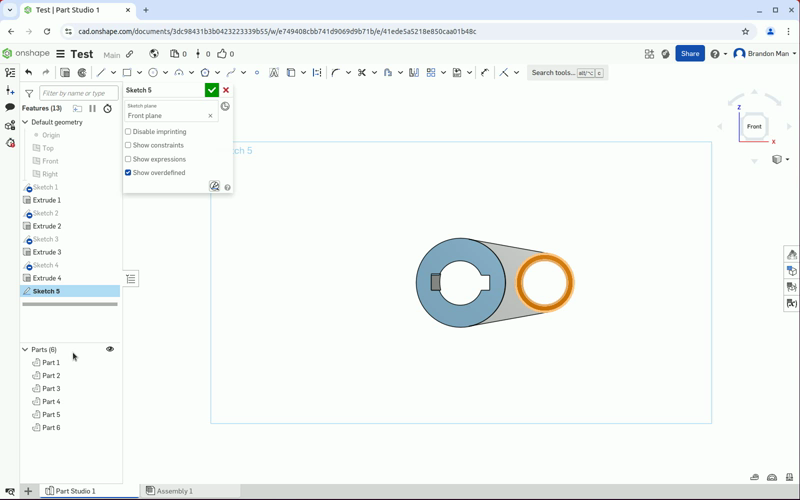
key(y)
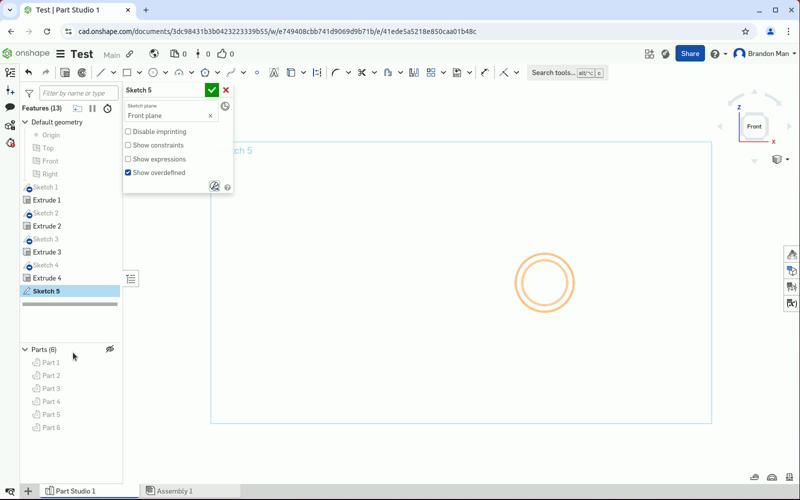
key(c)
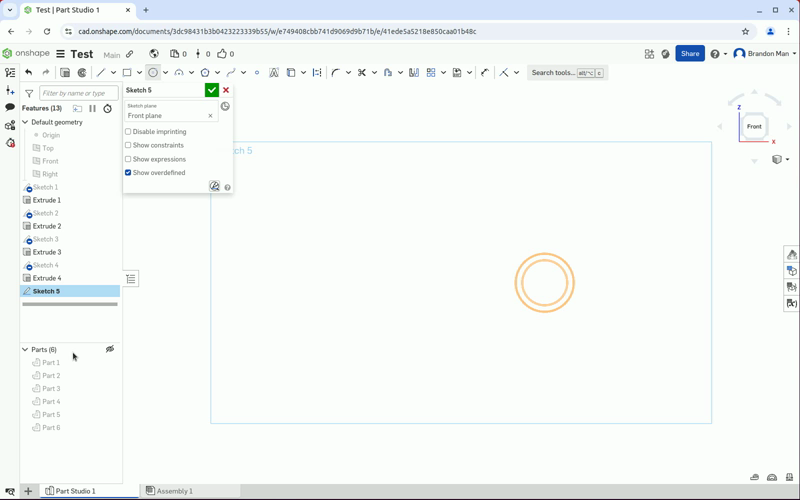
key_down(shift)
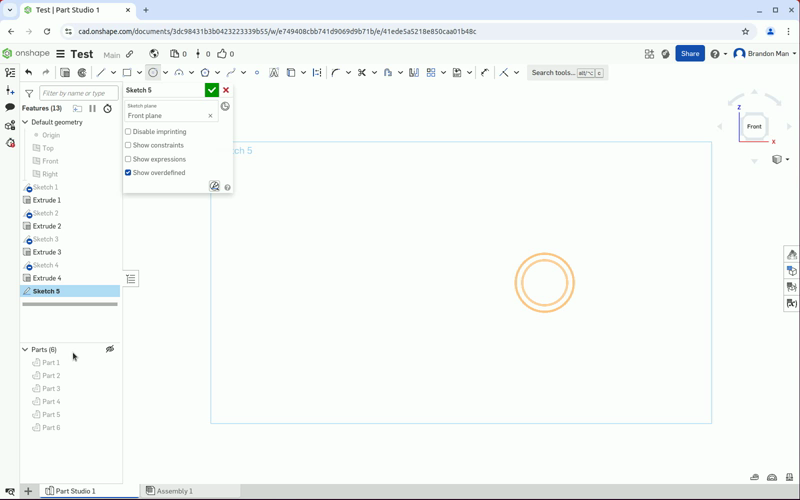
mouse_move(460, 282)
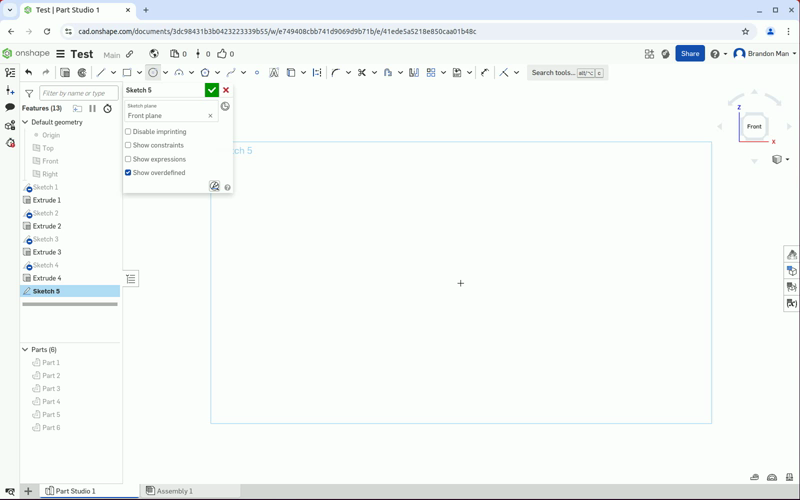
click(460, 282)
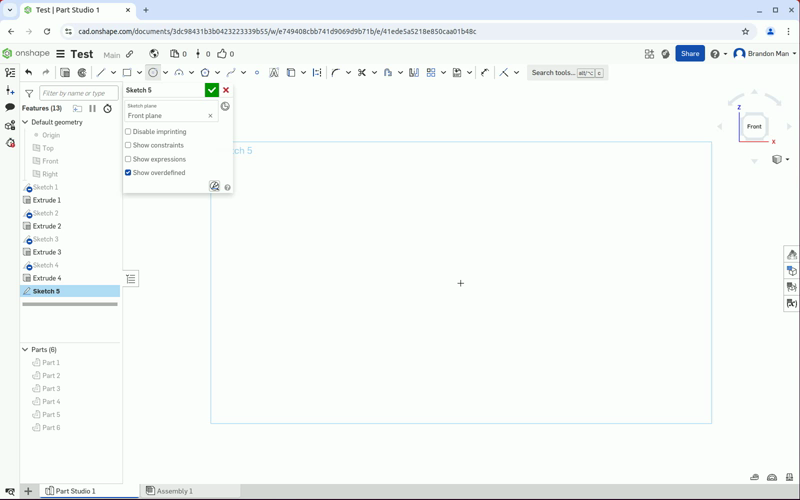
key_up(shift)
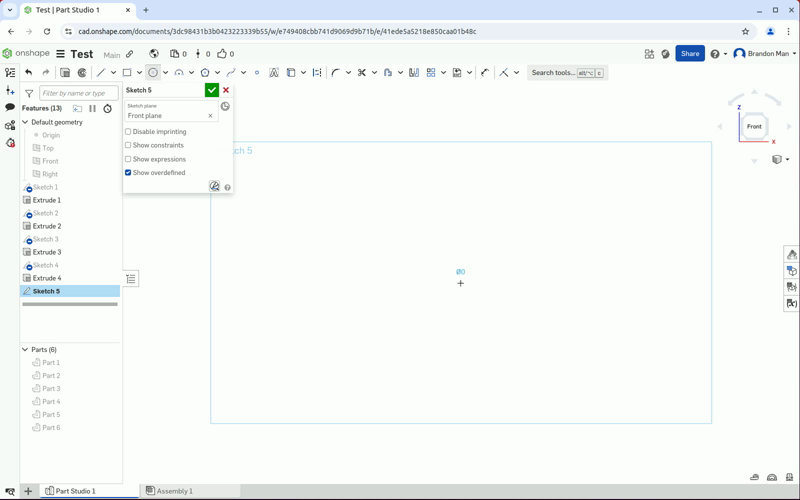
mouse_move(505, 282)
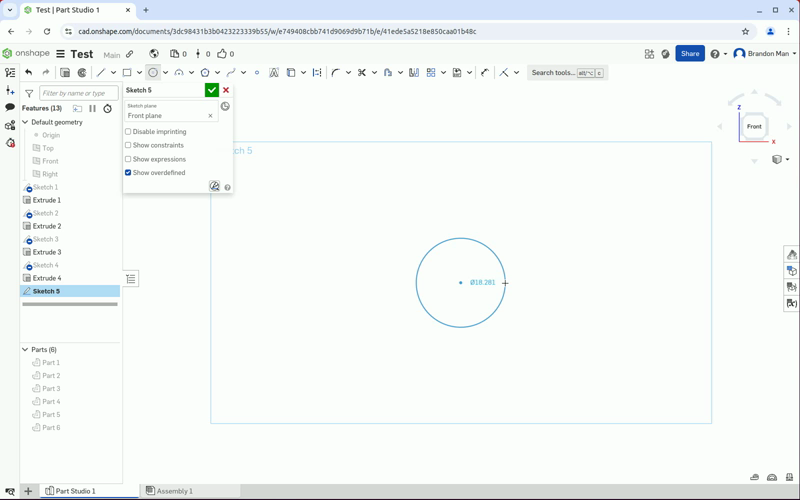
click(505, 282)
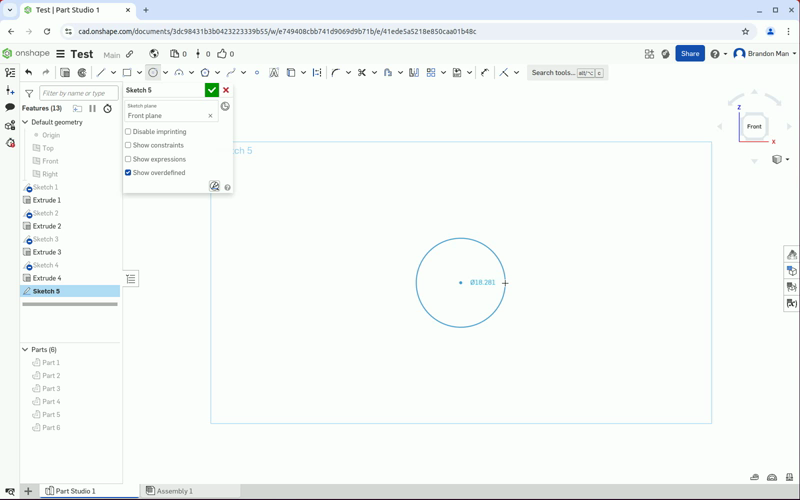
key(esc)
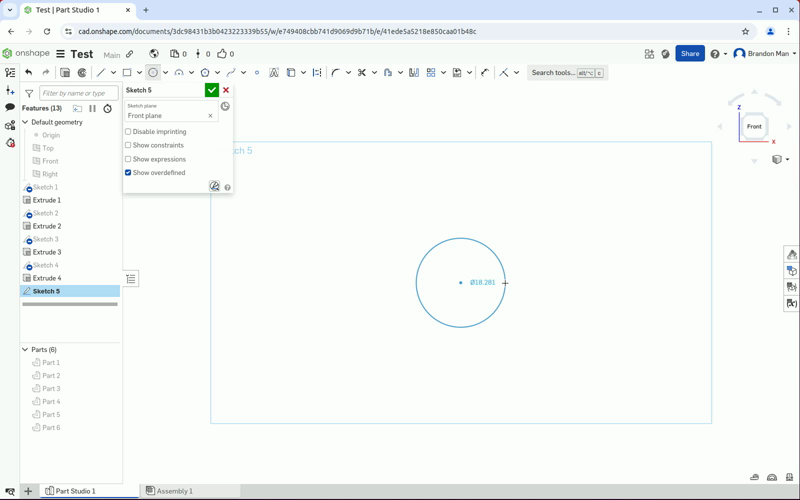
key(l)
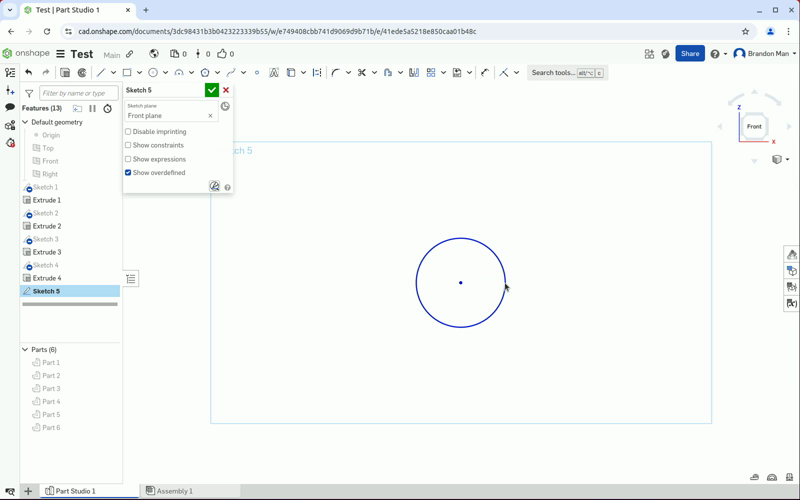
key_down(shift)
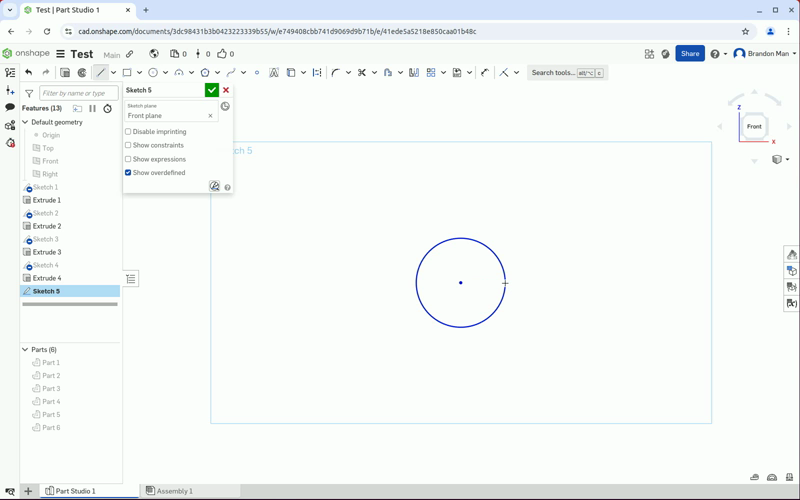
mouse_move(431, 290)
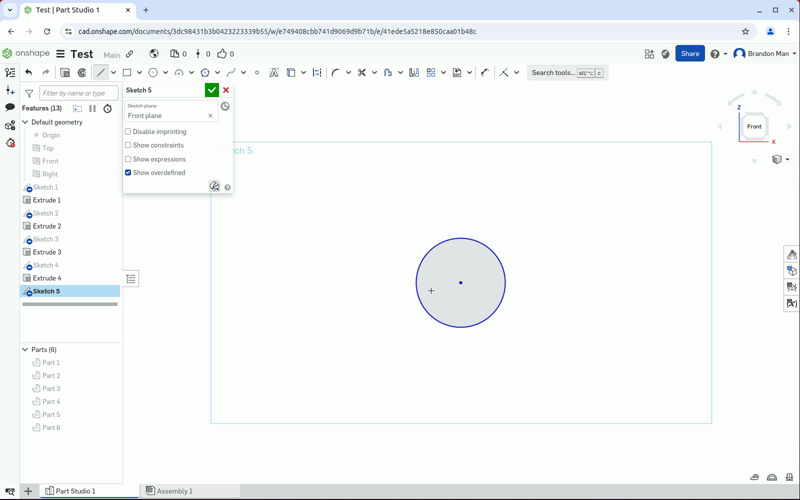
click(431, 290)
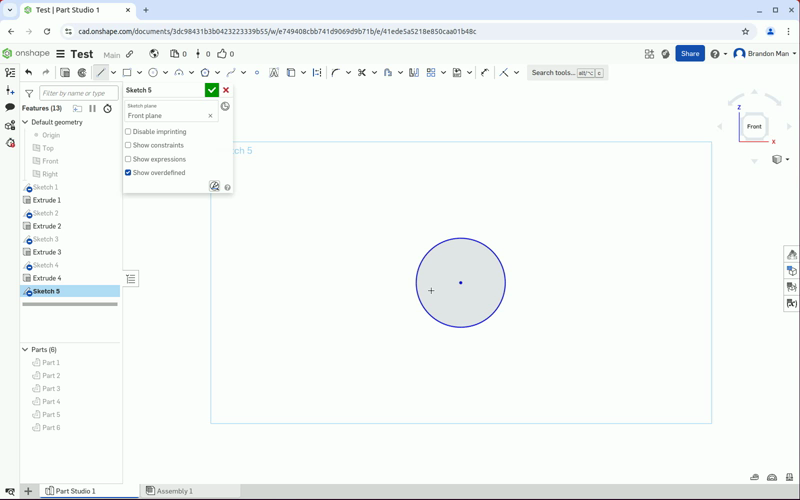
key_up(shift)
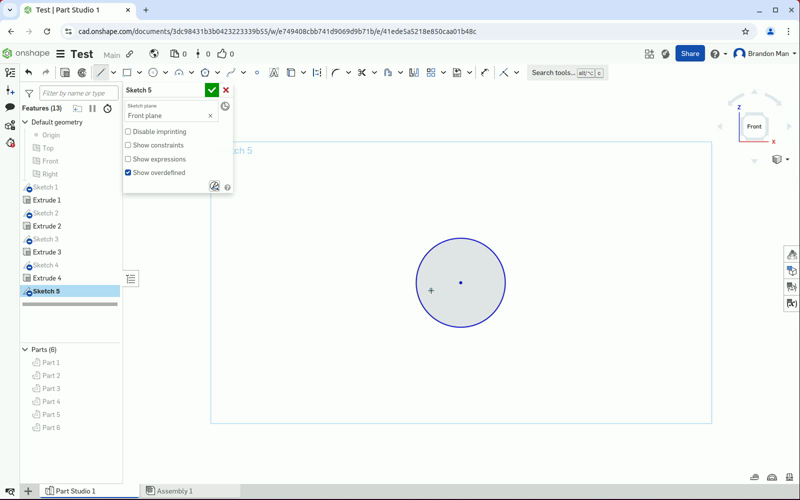
key_down(shift)
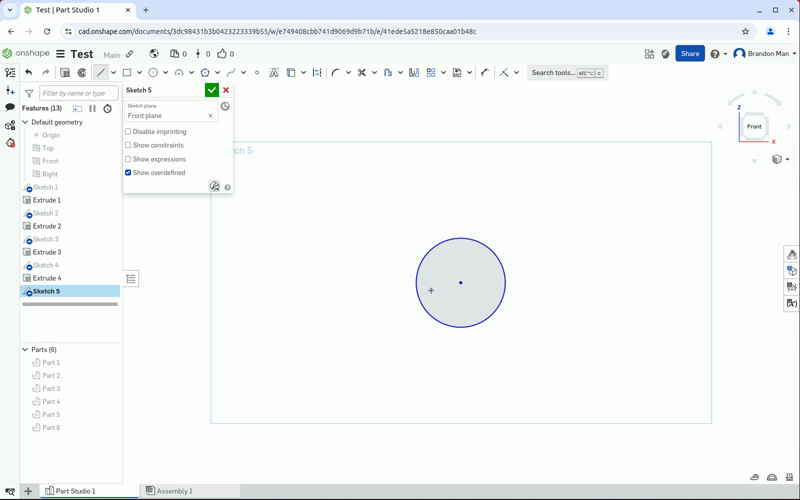
mouse_move(461, 290)
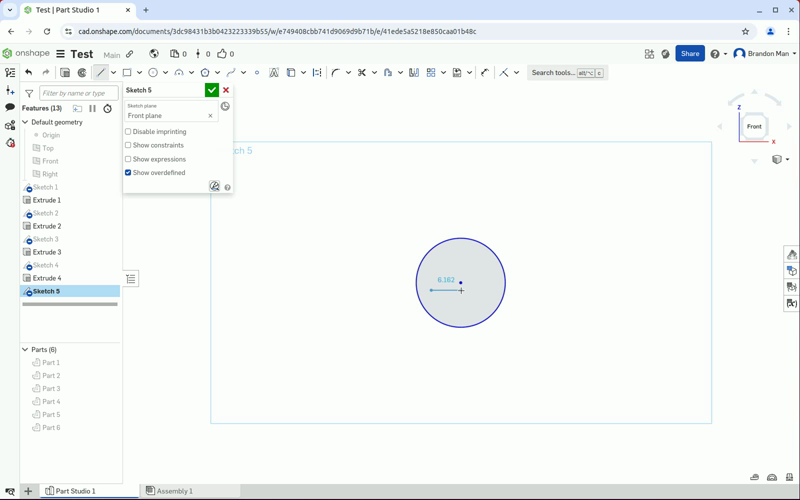
mouse_move(439, 290)
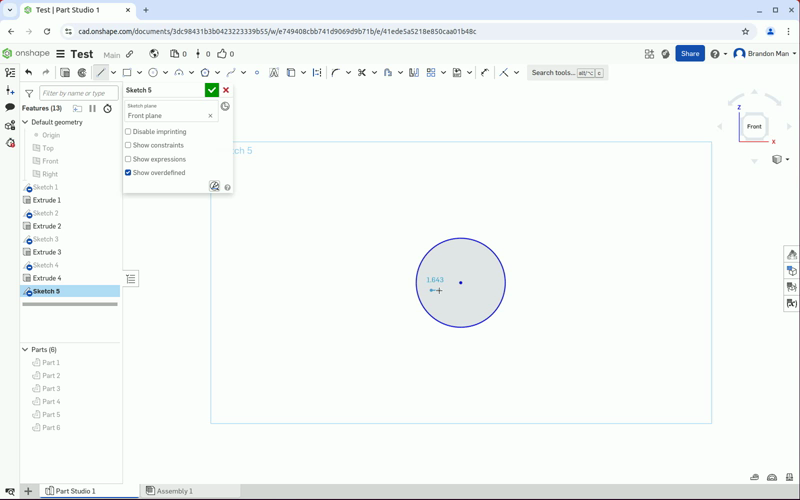
click(439, 290)
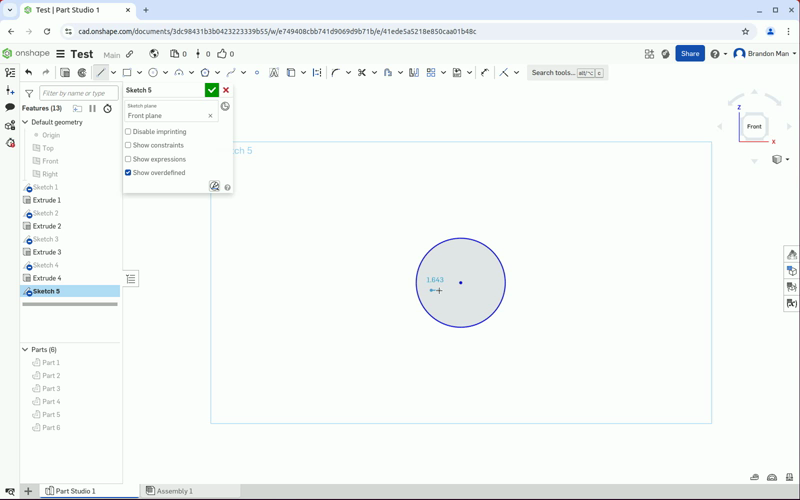
key_up(shift)
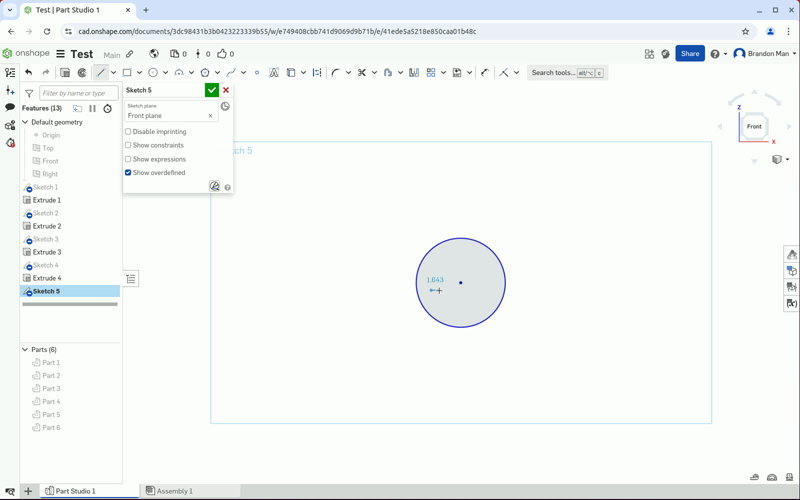
key(esc)
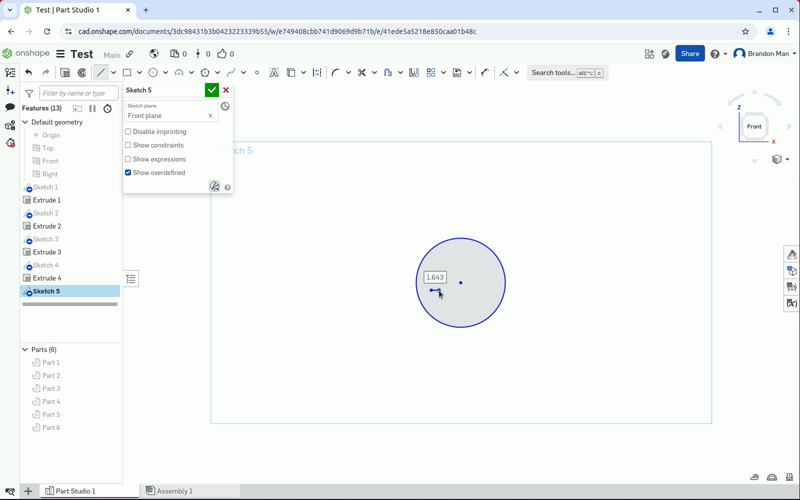
key(a)
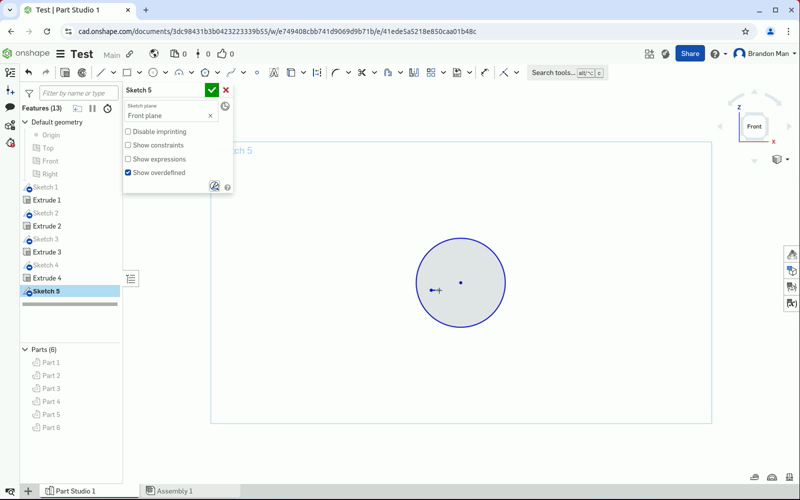
mouse_move(439, 290)
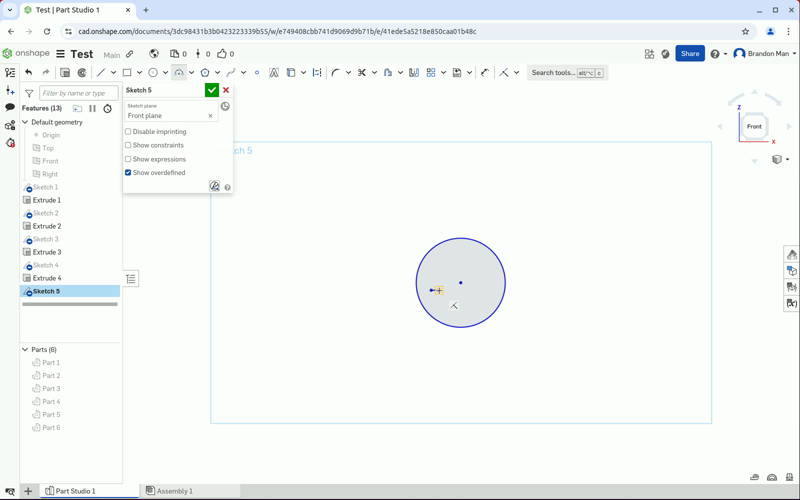
click(439, 290)
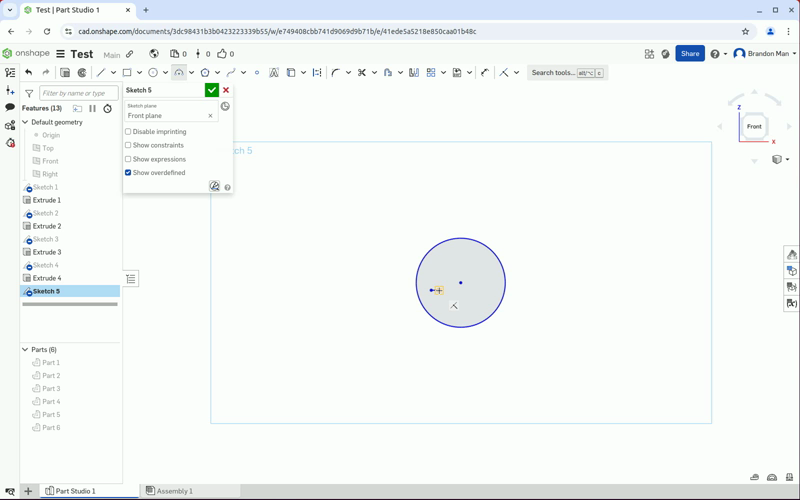
key_down(shift)
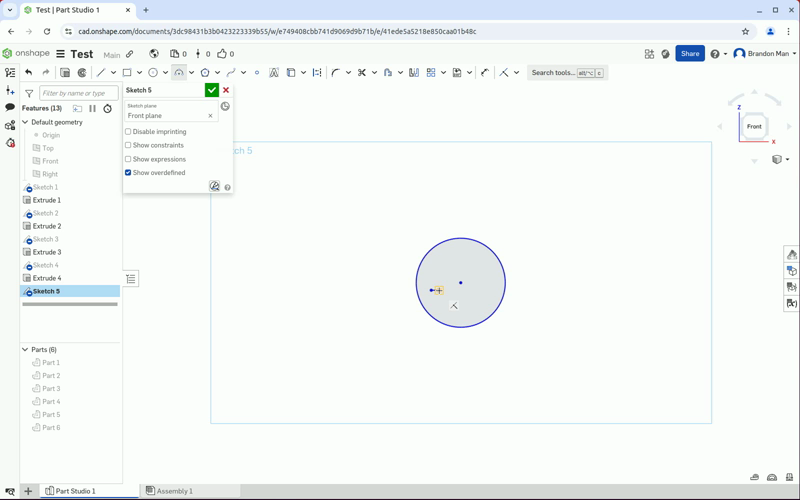
mouse_move(481, 290)
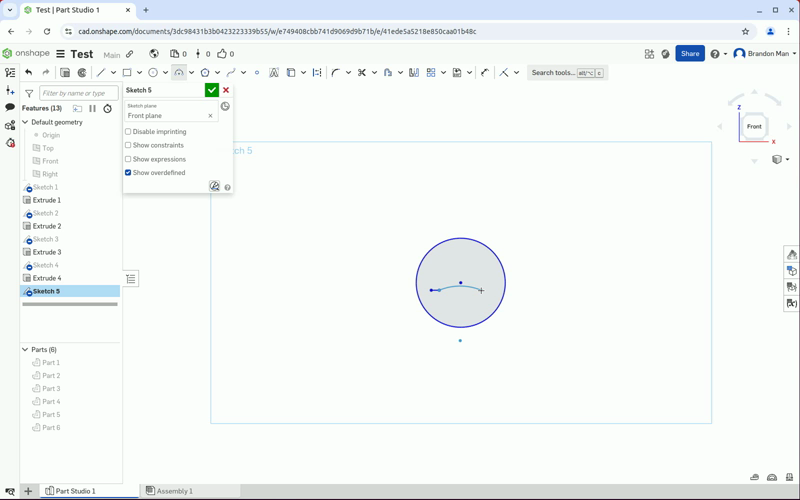
click(481, 290)
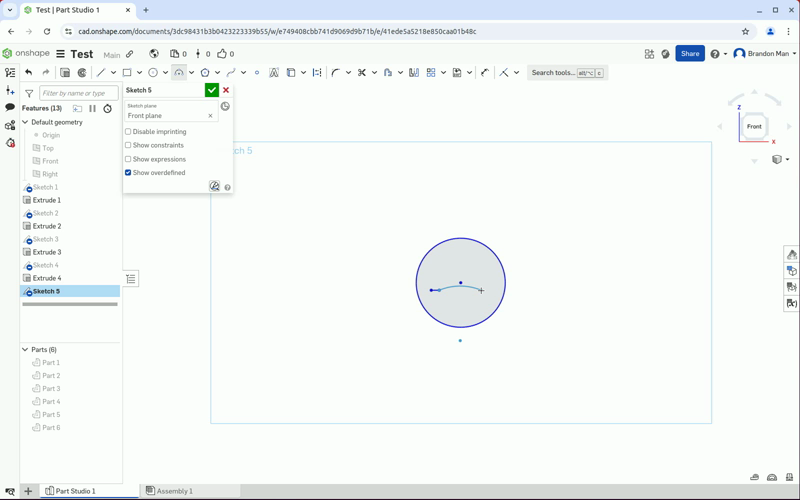
mouse_move(460, 305)
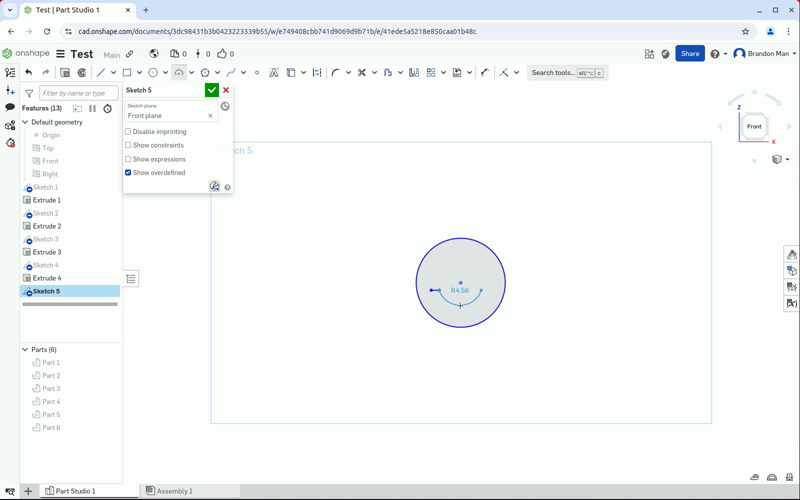
click(460, 305)
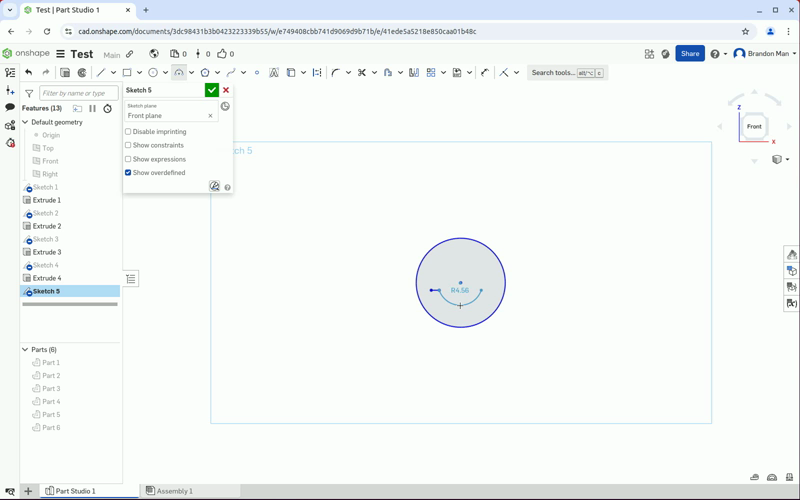
key_up(shift)
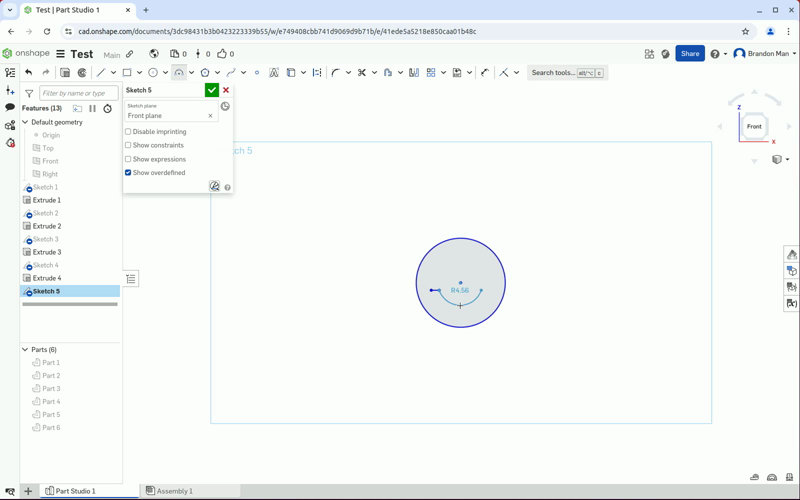
key(esc)
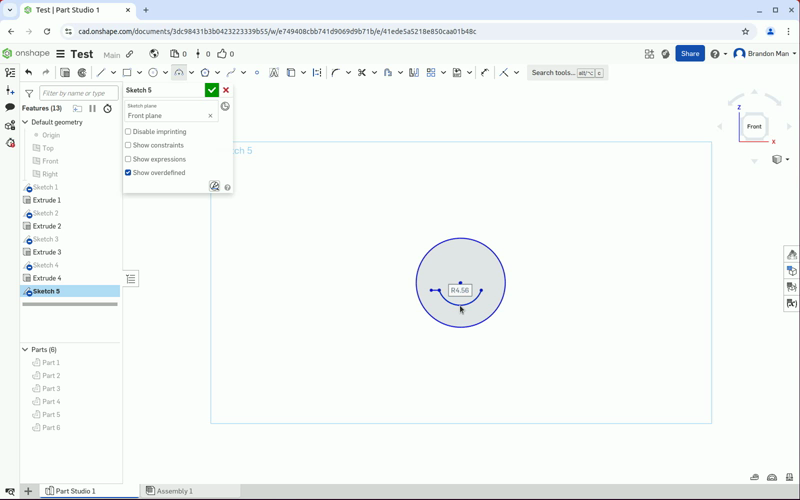
key(l)
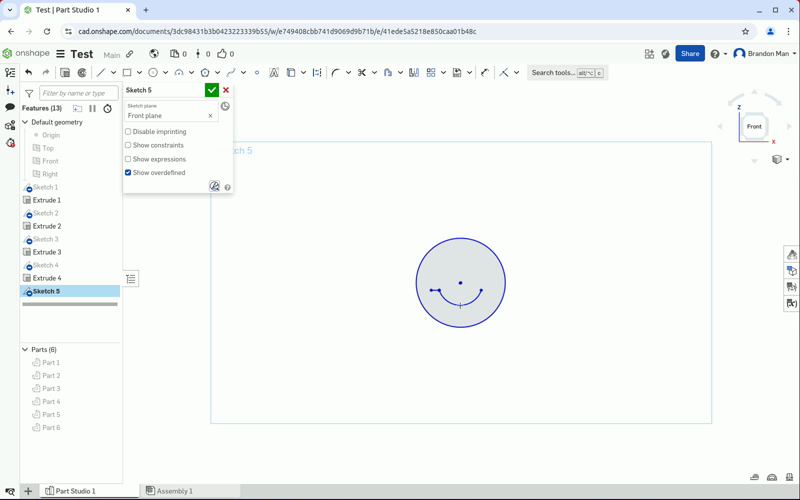
mouse_move(481, 290)
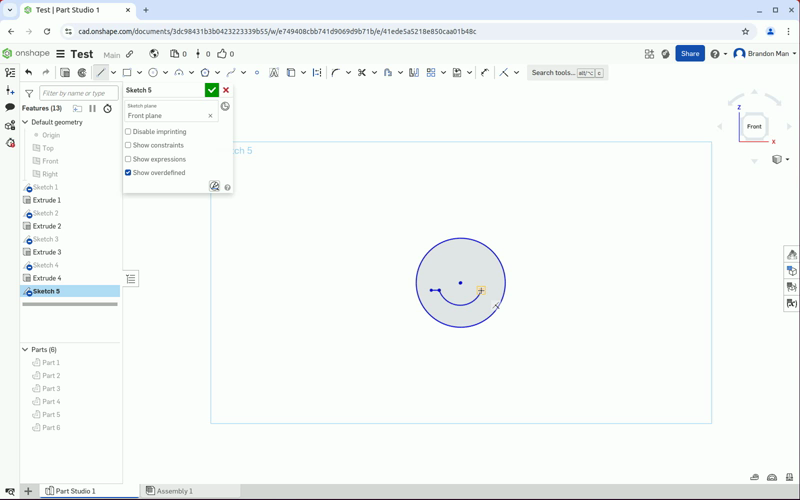
click(481, 290)
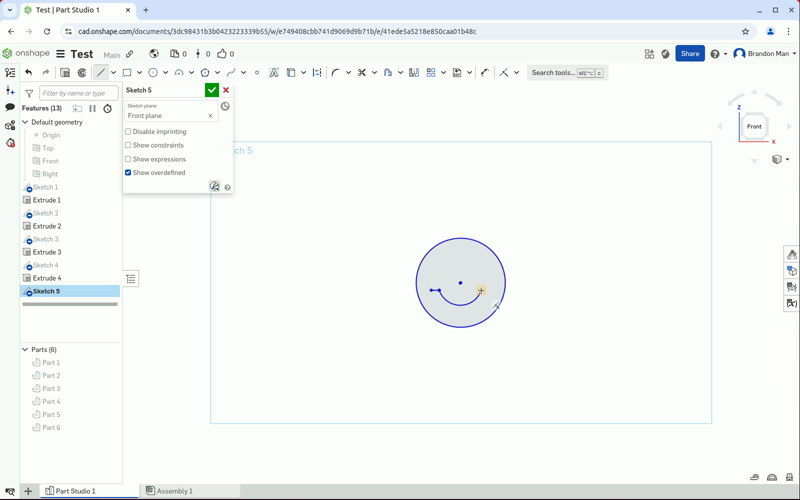
key_down(shift)
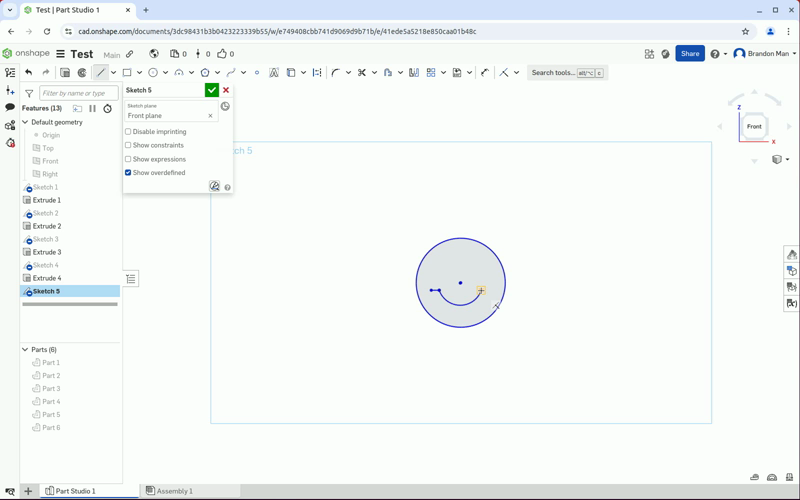
mouse_move(511, 290)
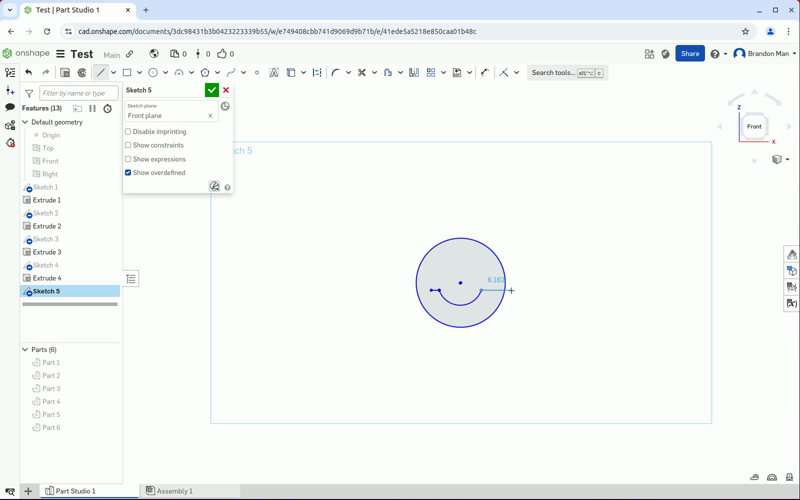
mouse_move(489, 290)
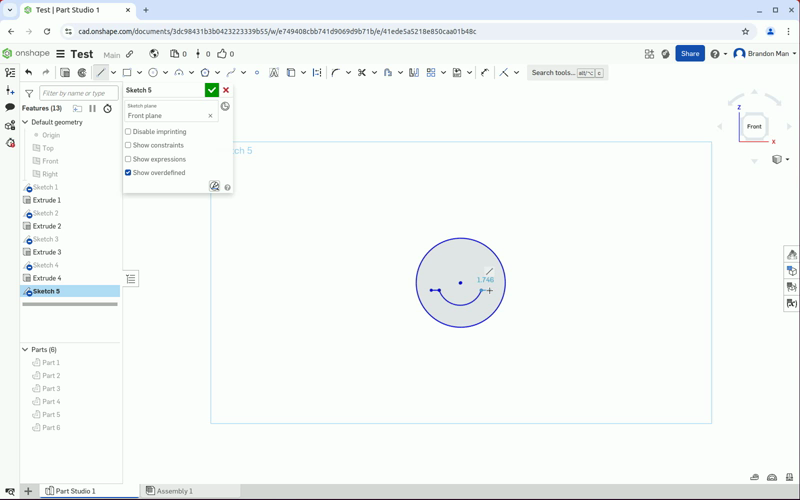
click(489, 290)
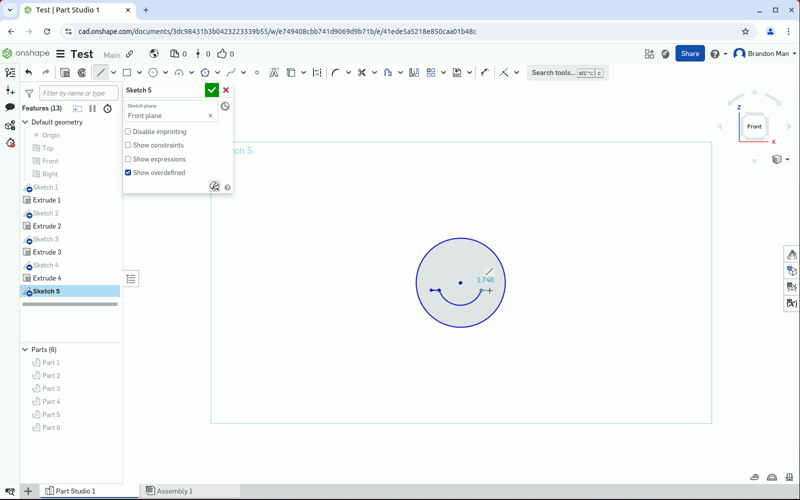
key_up(shift)
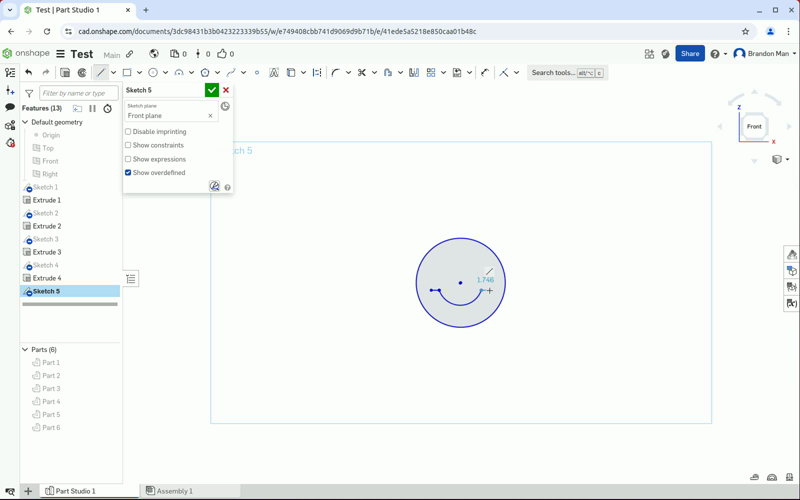
key_down(shift)
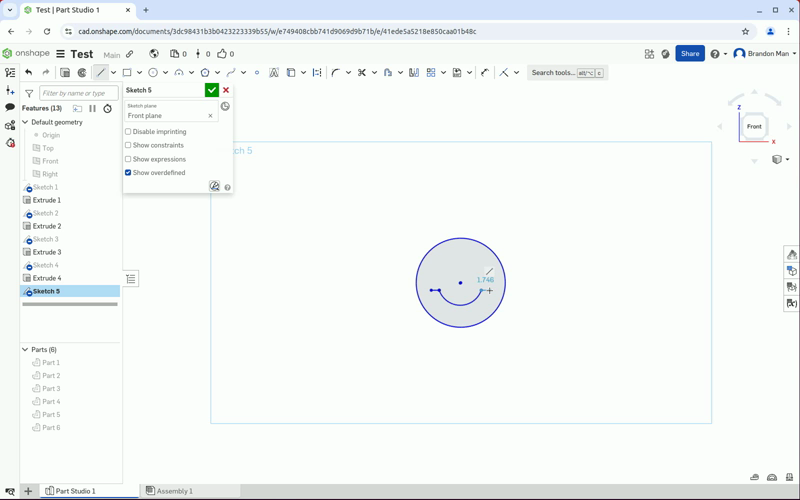
mouse_move(519, 290)
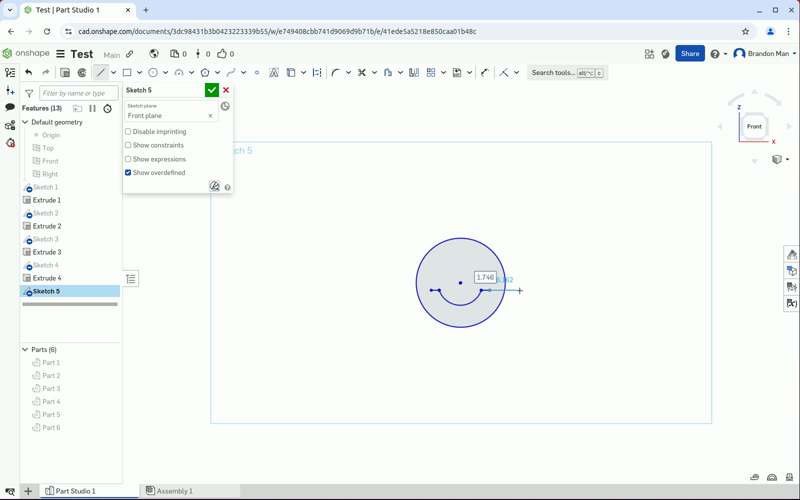
mouse_move(489, 275)
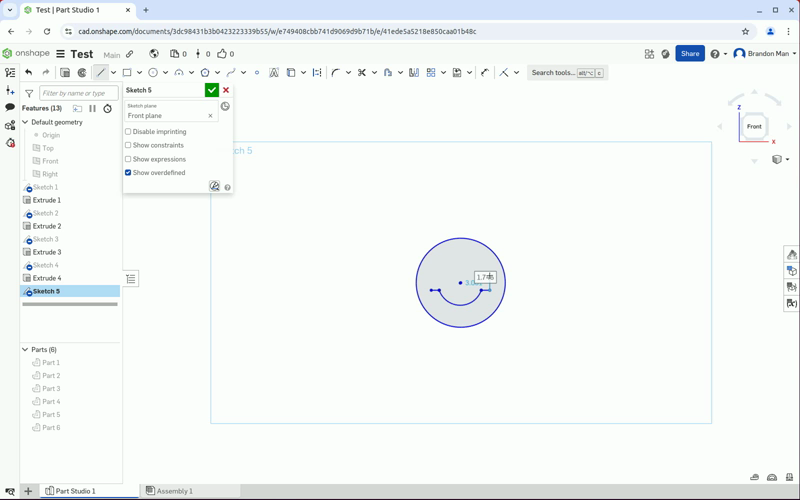
click(489, 275)
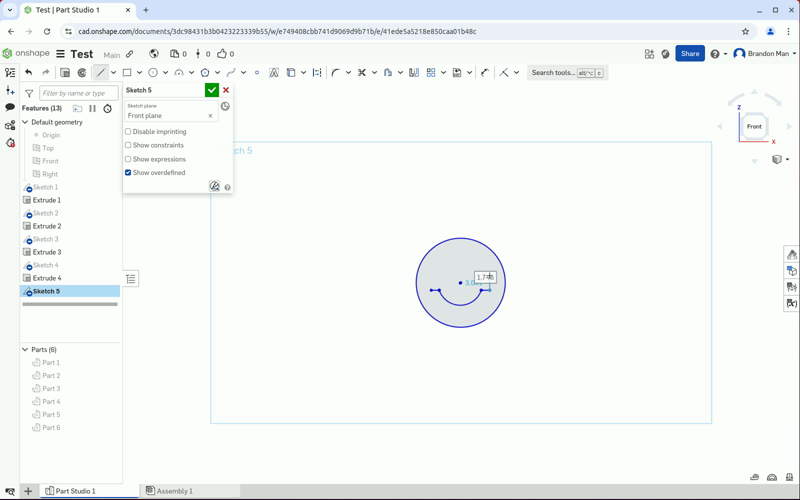
key_up(shift)
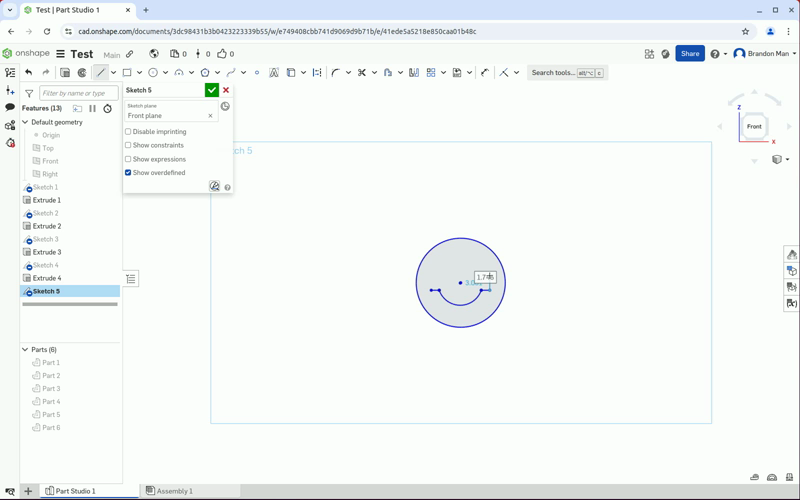
key_down(shift)
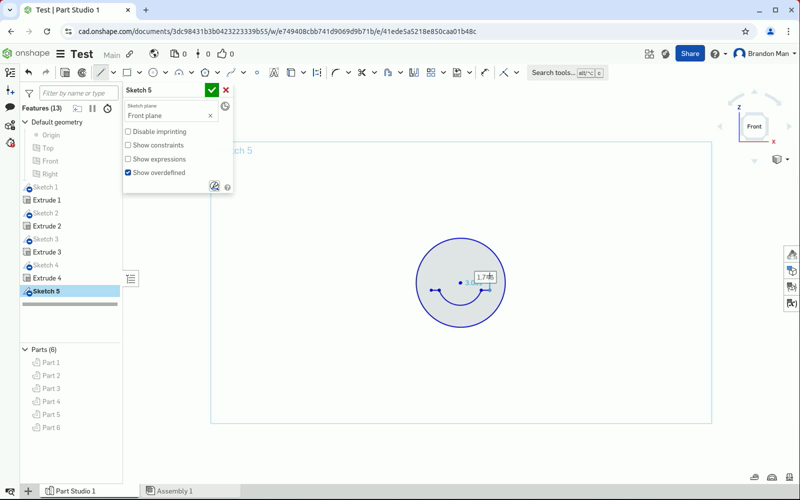
mouse_move(519, 275)
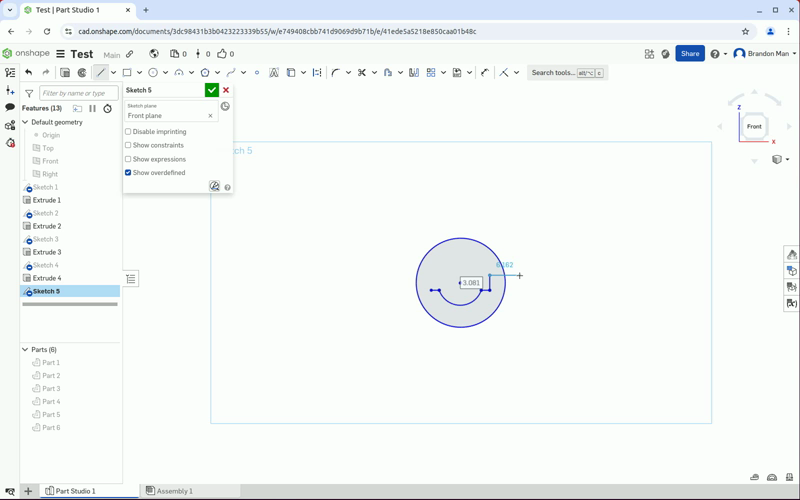
mouse_move(481, 275)
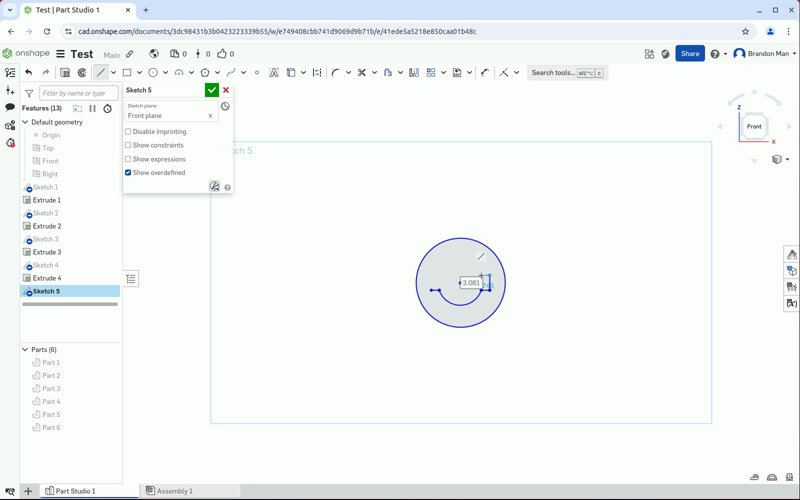
click(481, 275)
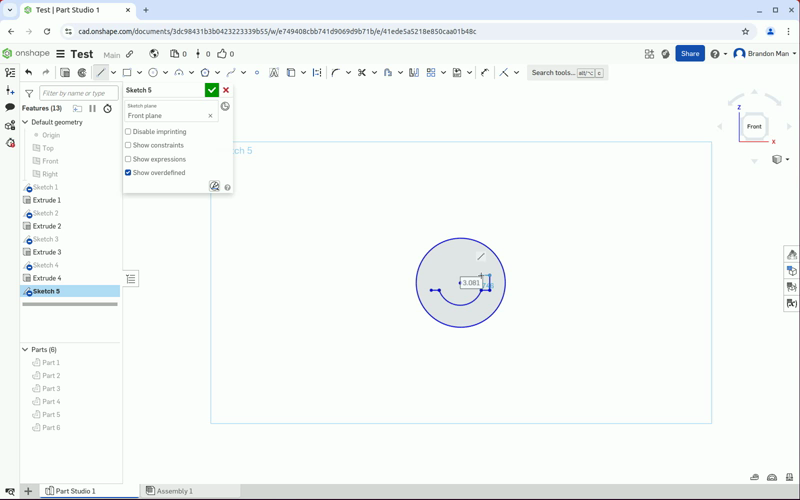
key_up(shift)
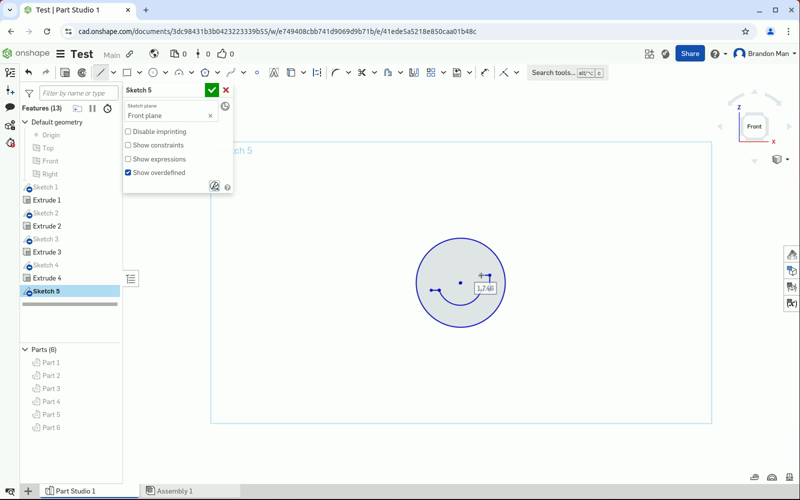
key(esc)
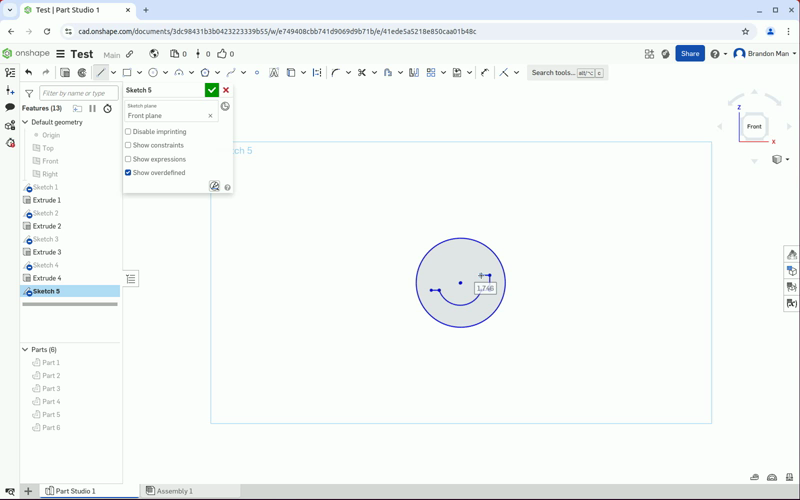
key(a)
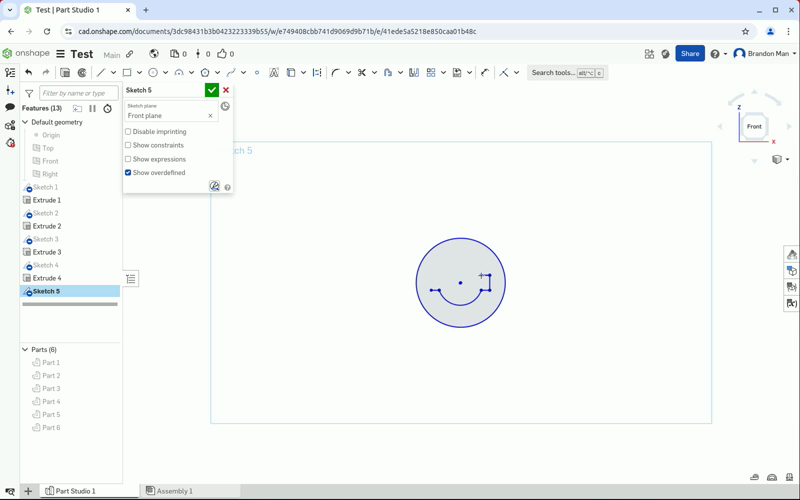
mouse_move(481, 275)
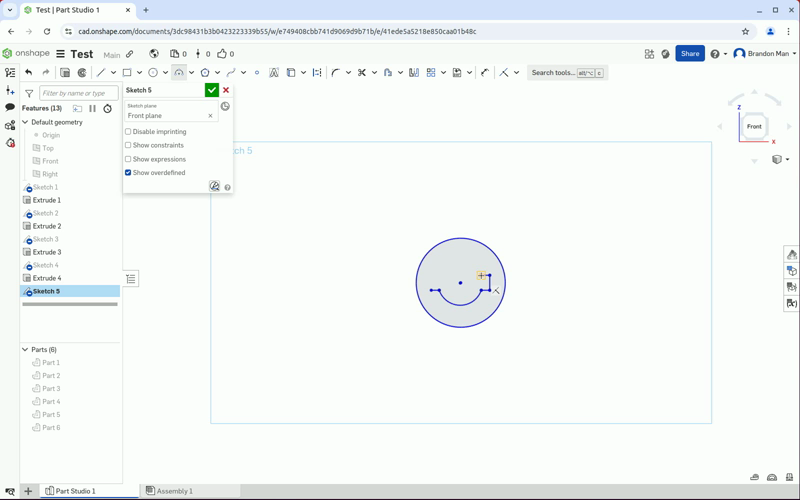
click(481, 275)
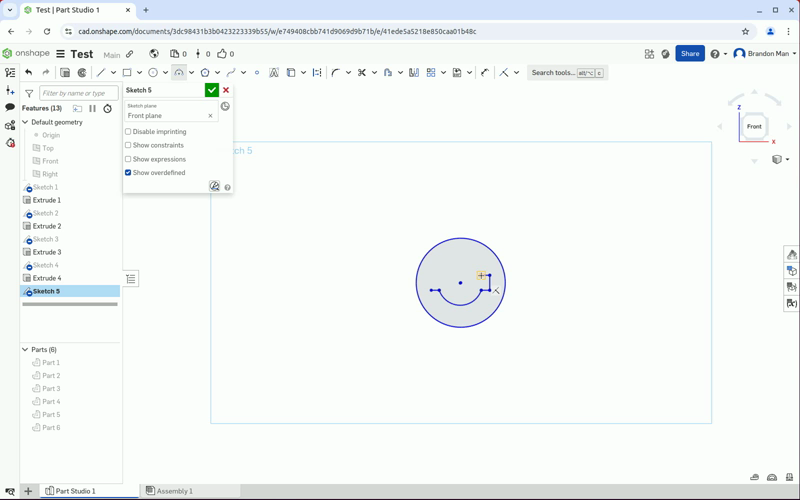
key_down(shift)
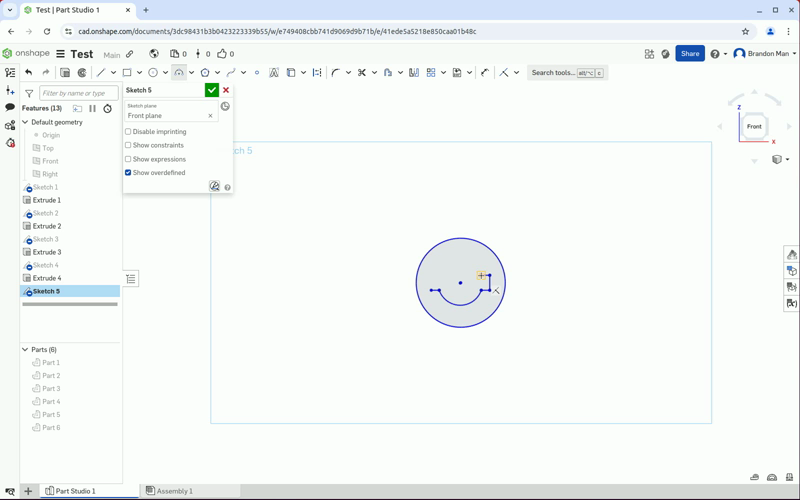
mouse_move(439, 275)
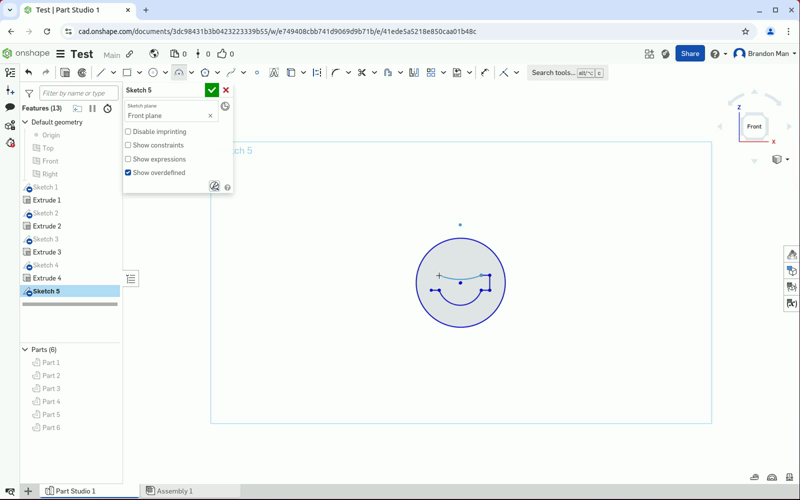
click(439, 275)
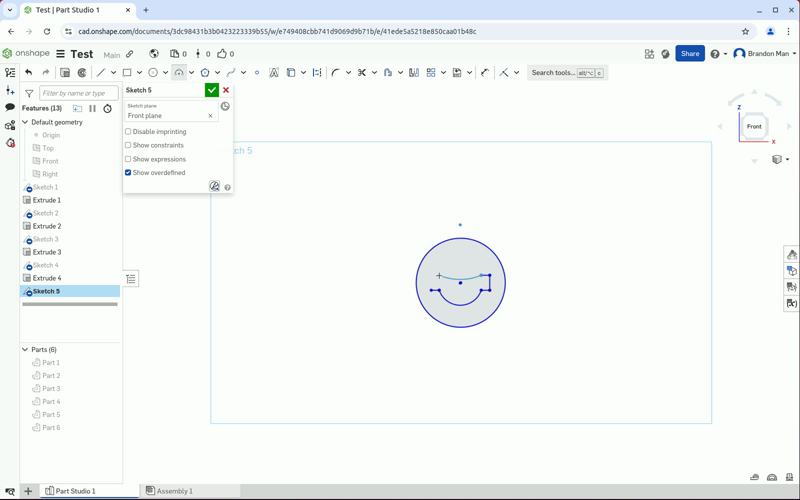
mouse_move(460, 260)
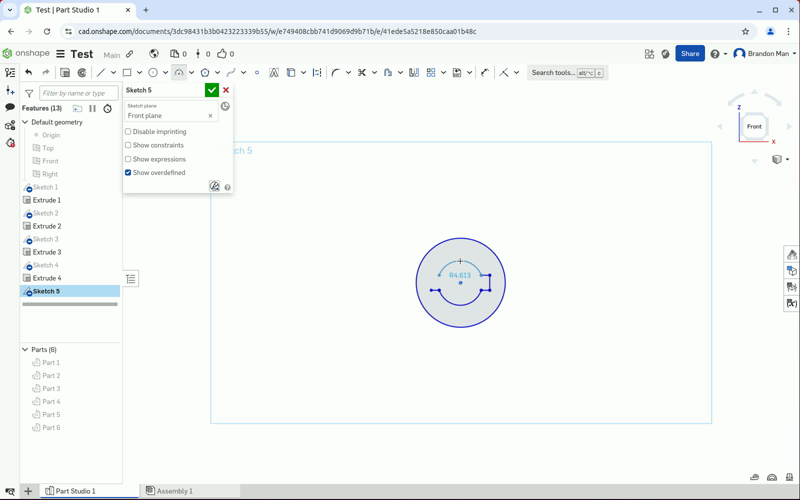
click(460, 260)
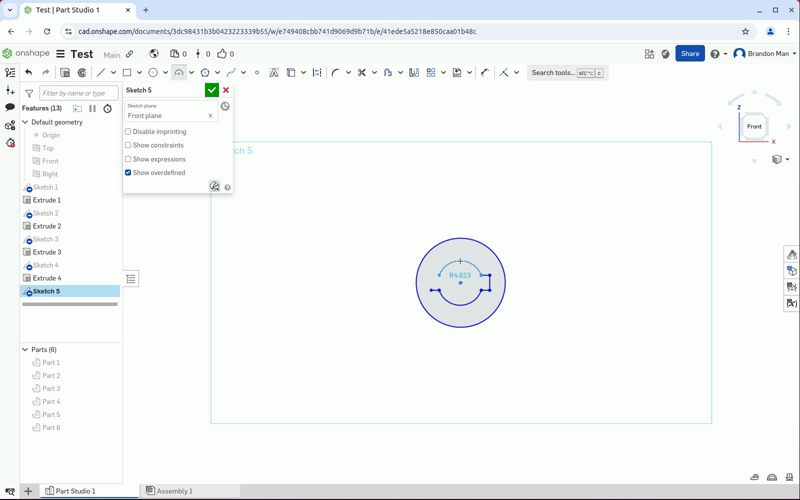
key_up(shift)
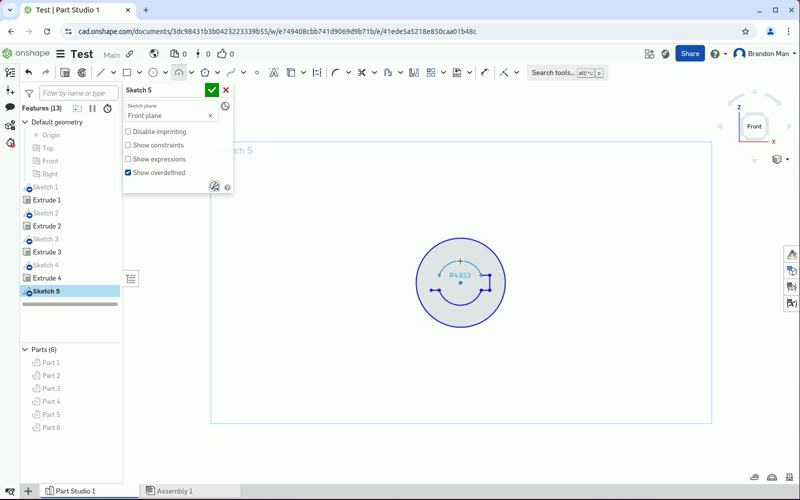
key(esc)
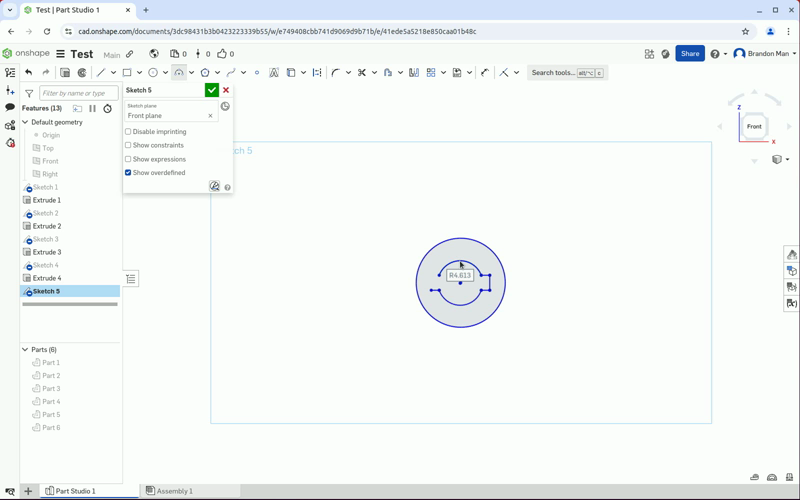
key(l)
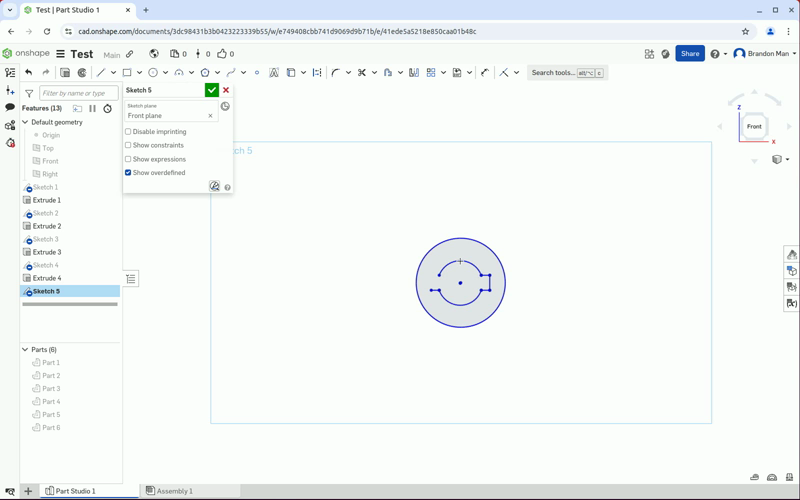
mouse_move(439, 275)
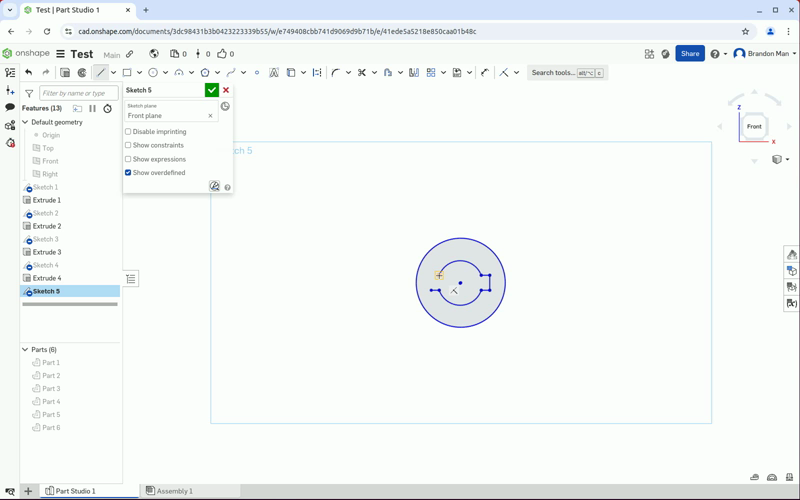
click(439, 275)
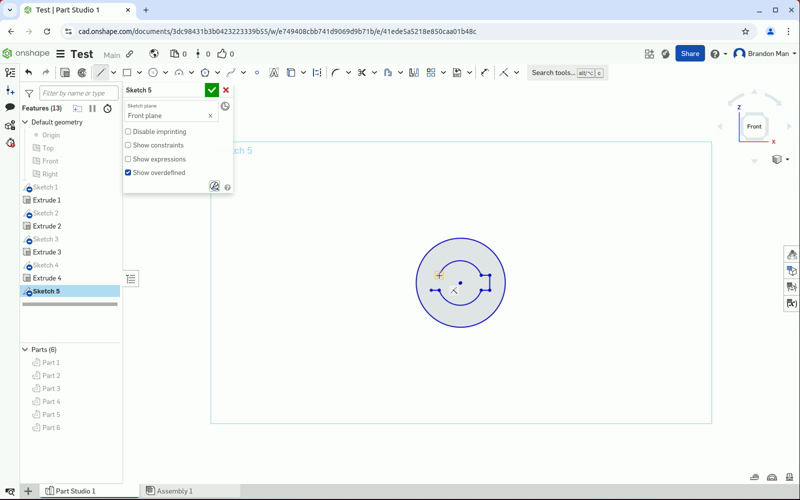
key_down(shift)
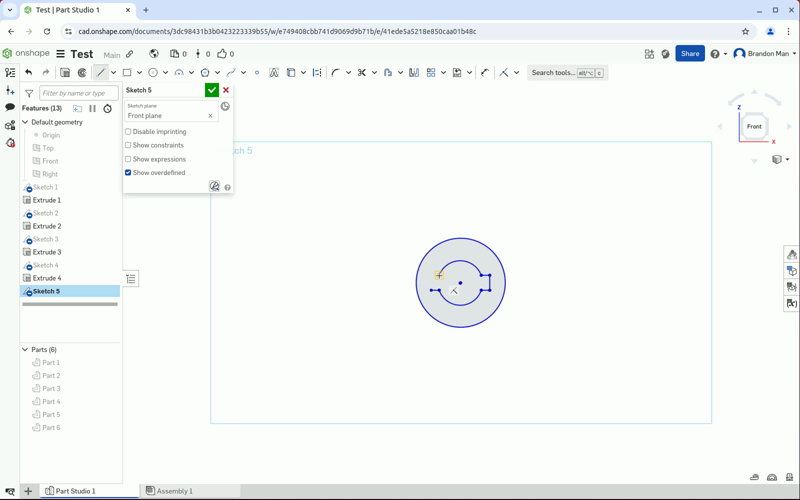
mouse_move(469, 275)
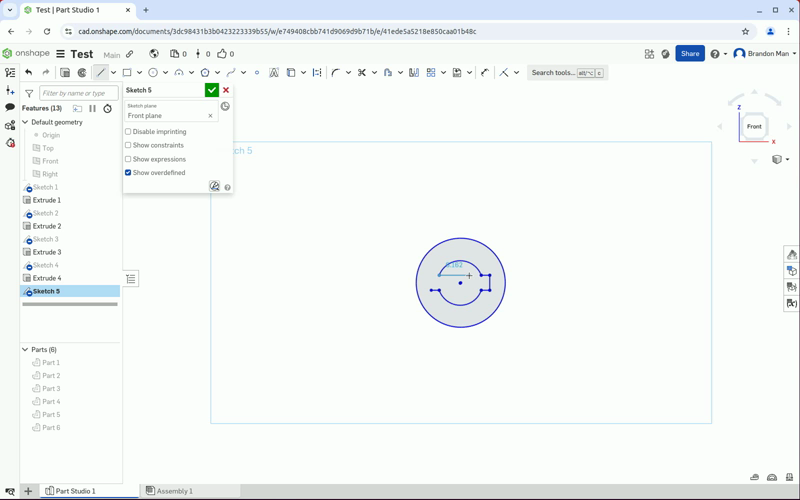
mouse_move(431, 275)
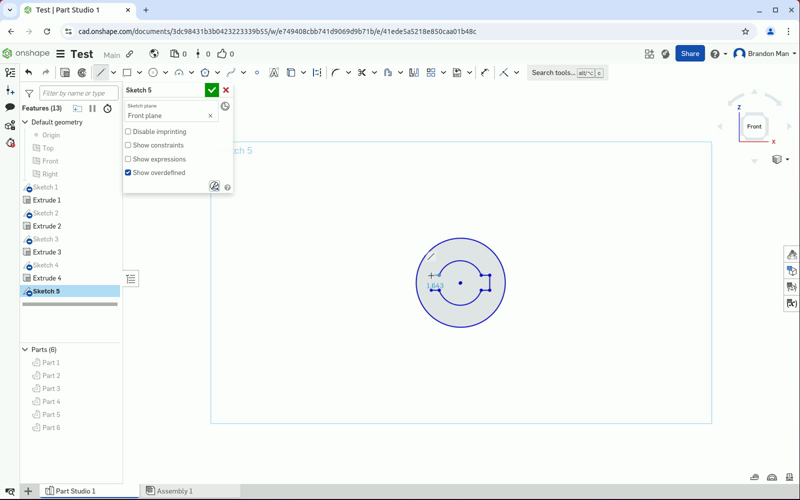
click(431, 275)
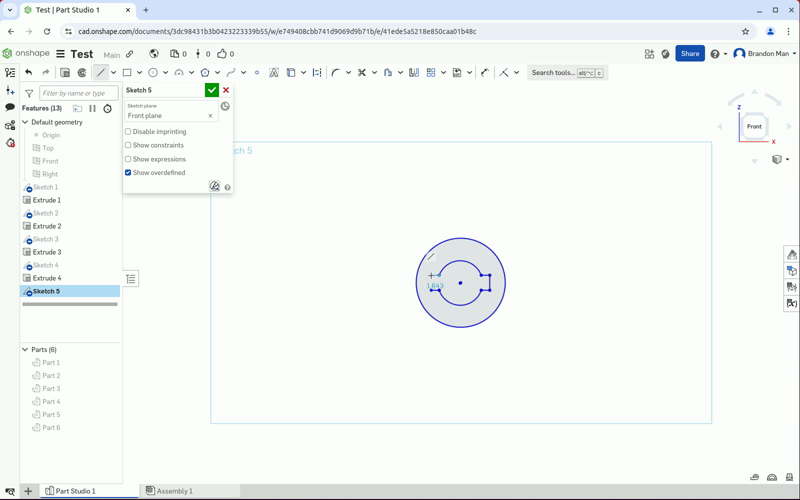
key_up(shift)
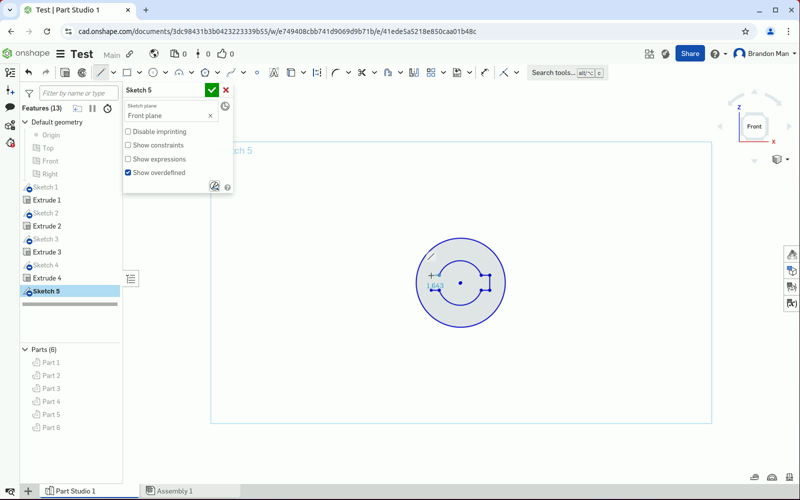
mouse_move(461, 275)
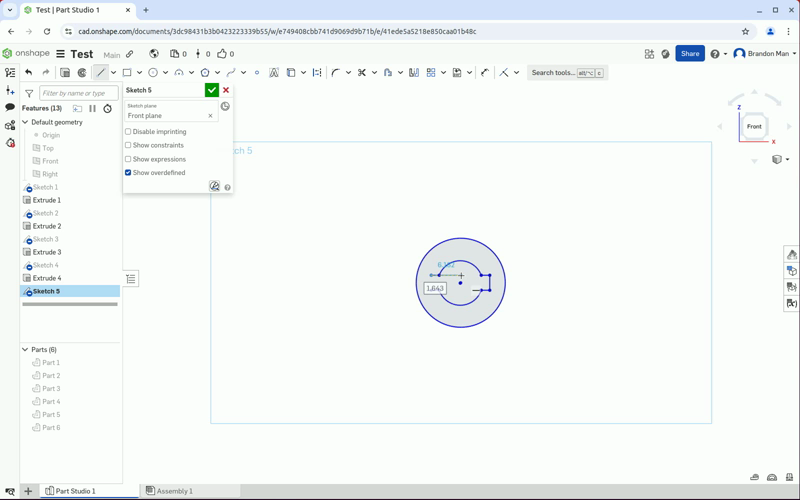
key_down(shift)
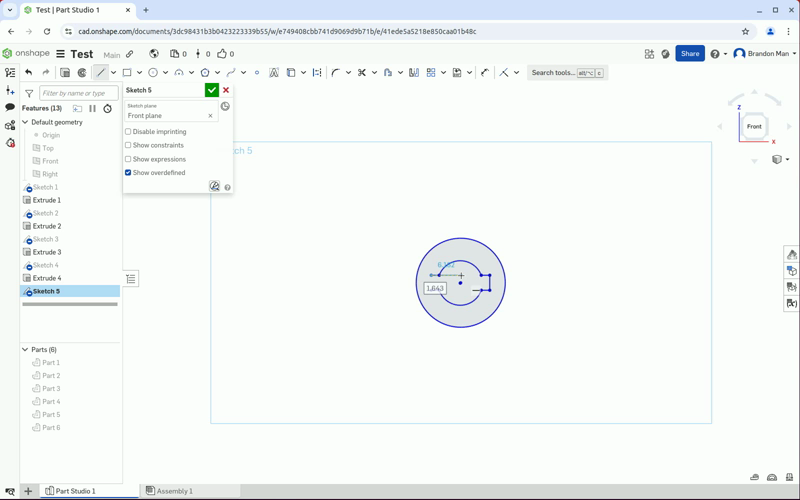
mouse_move(431, 290)
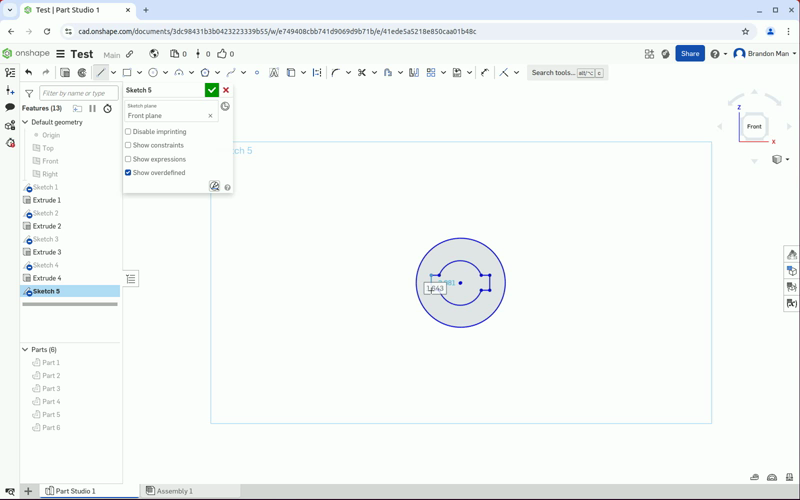
key_up(shift)
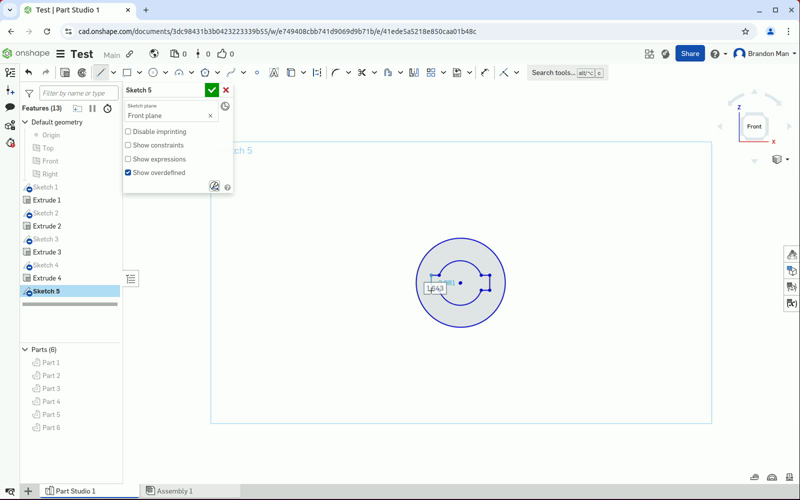
click(431, 290)
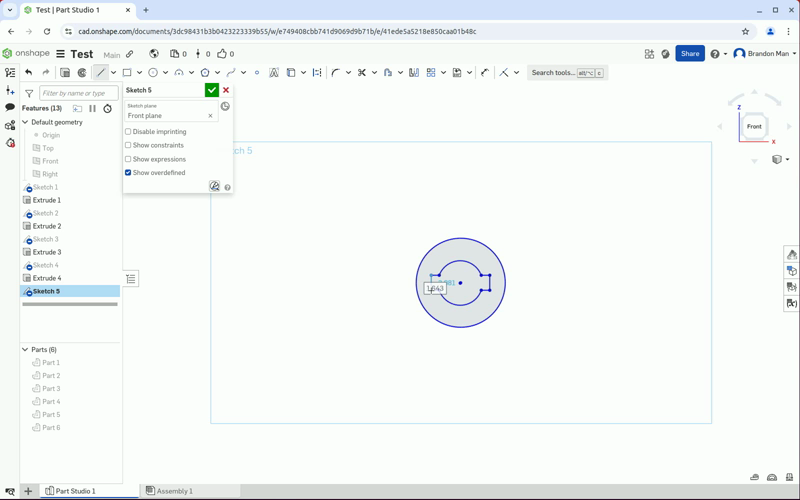
key(esc)
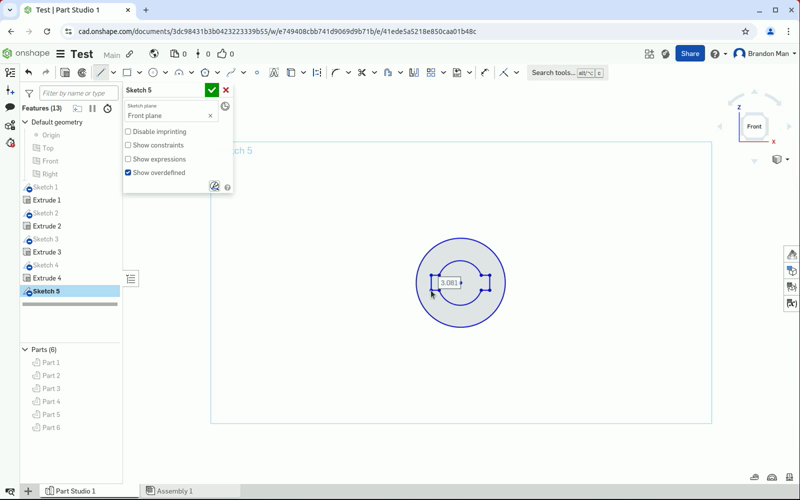
mouse_move(495, 263)
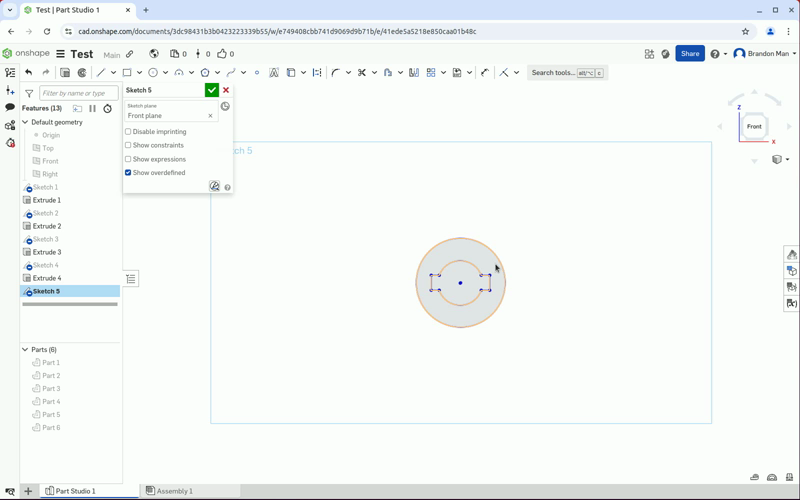
click(495, 263)
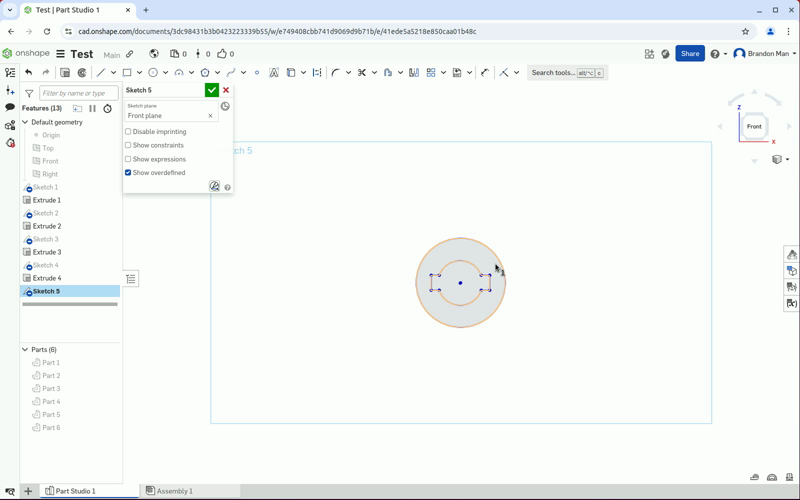
mouse_move(73, 352)
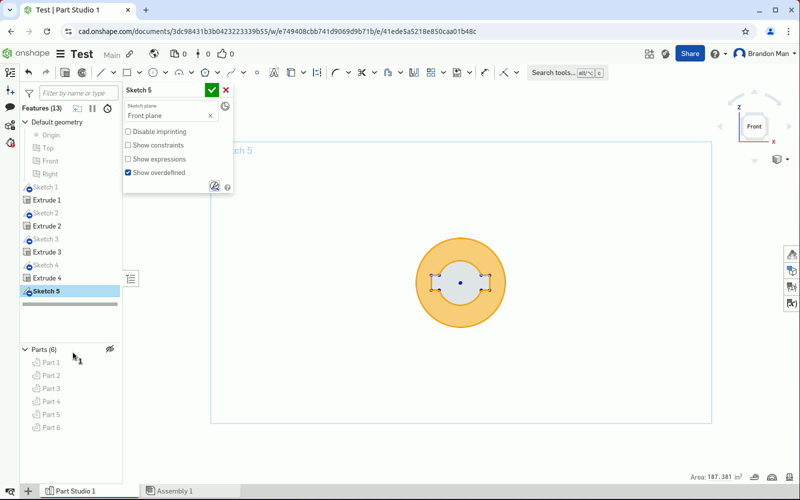
key(shift+y)
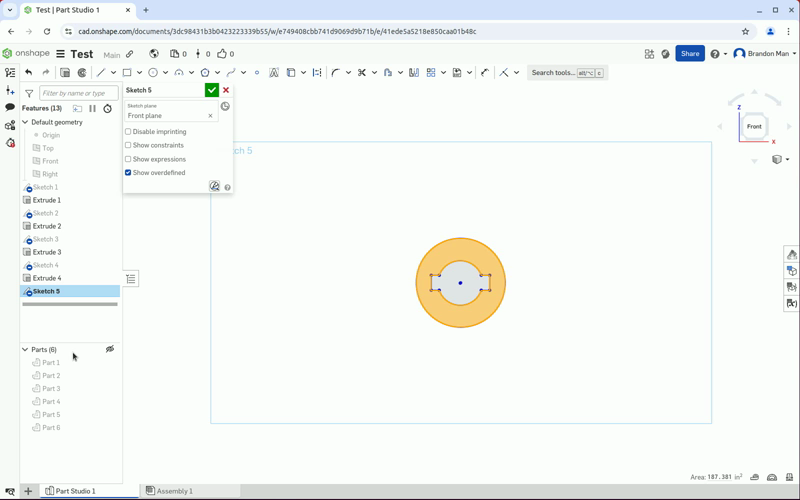
key(shift+e)
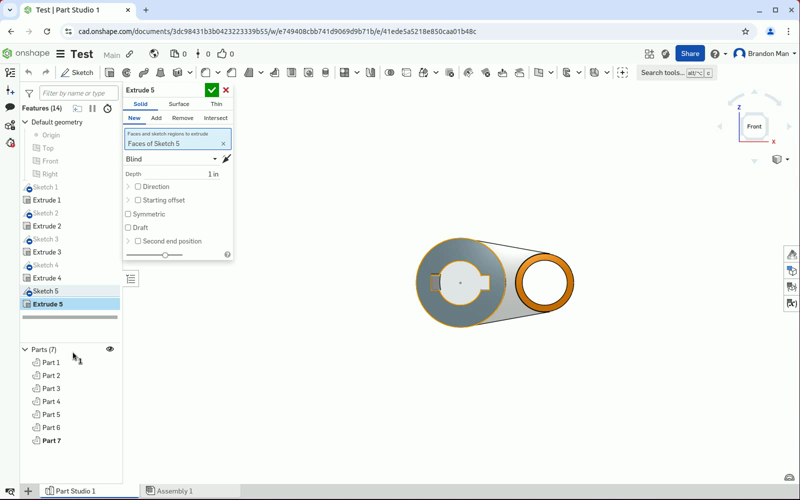
mouse_move(143, 106)
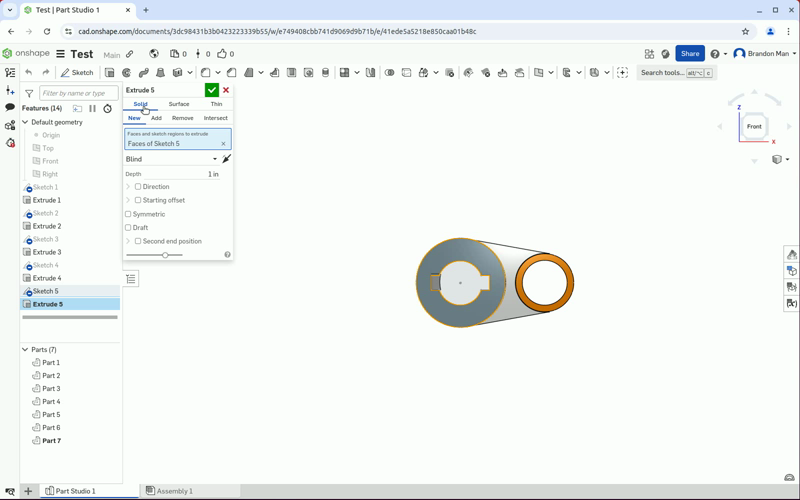
click(143, 106)
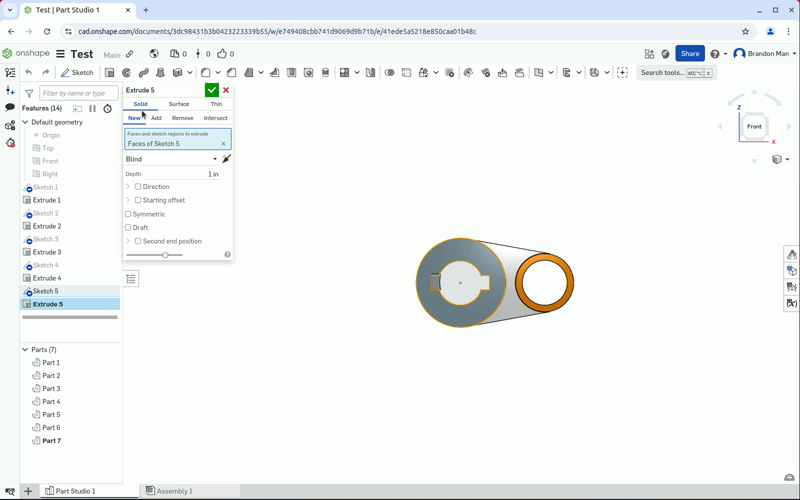
mouse_move(137, 120)
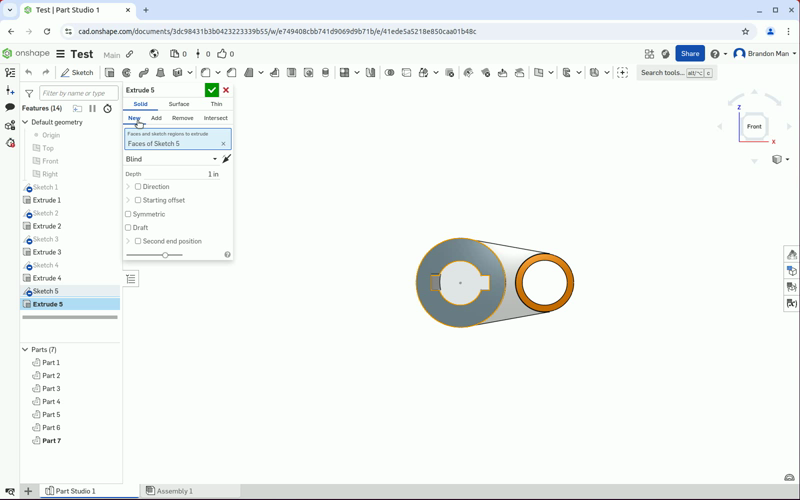
click(137, 120)
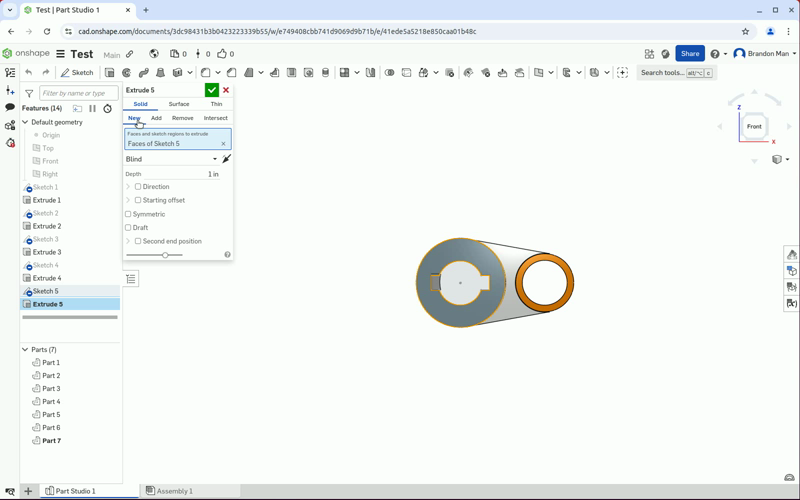
key(tab, 4)
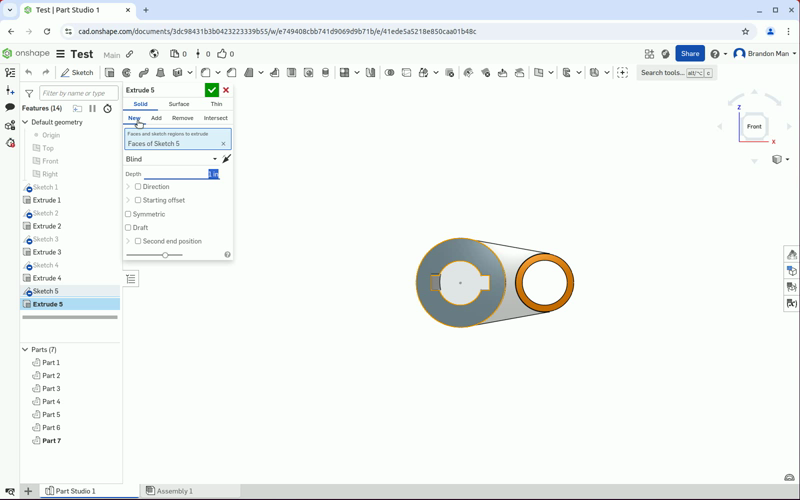
text(16.128)
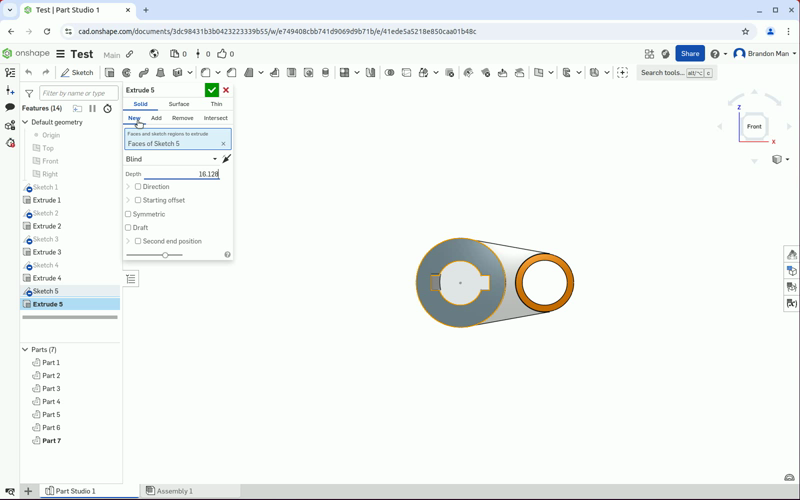
key(enter)
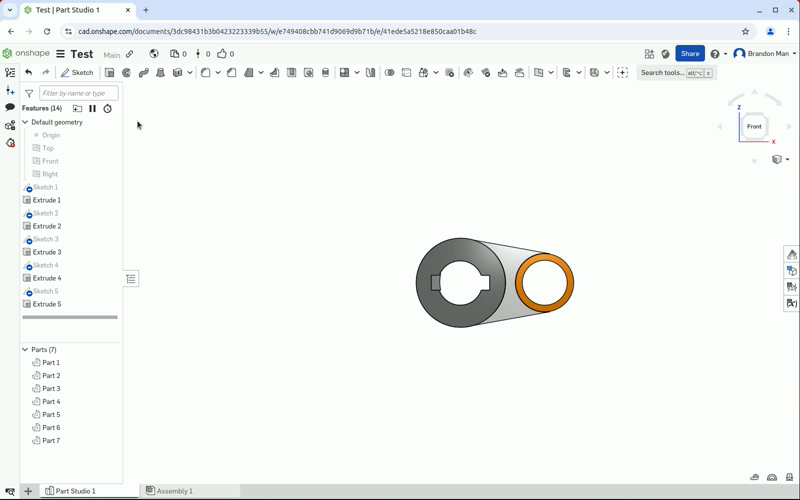
key(shift+h)
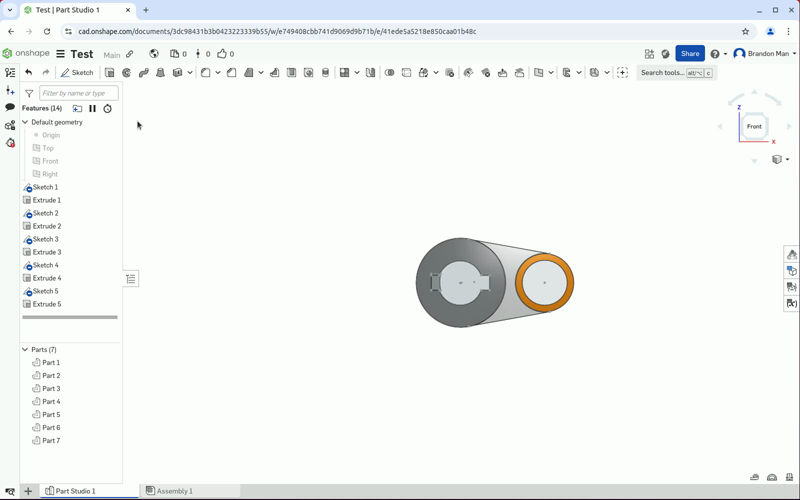
key(shift+h)
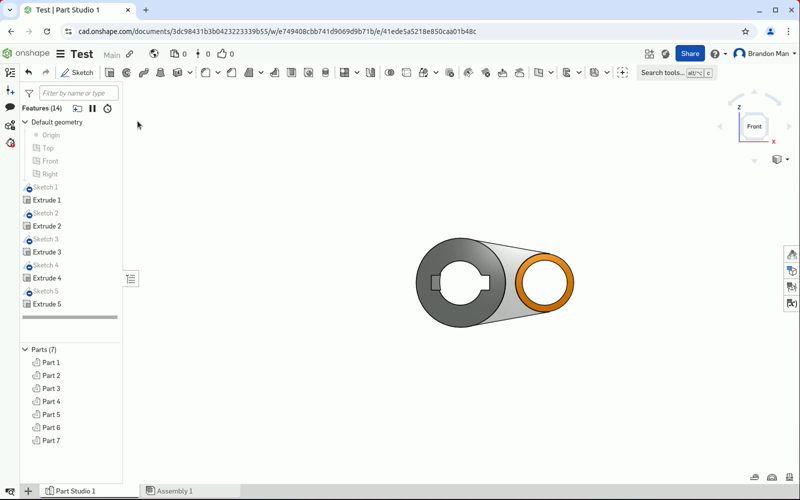
mouse_move(73, 189)
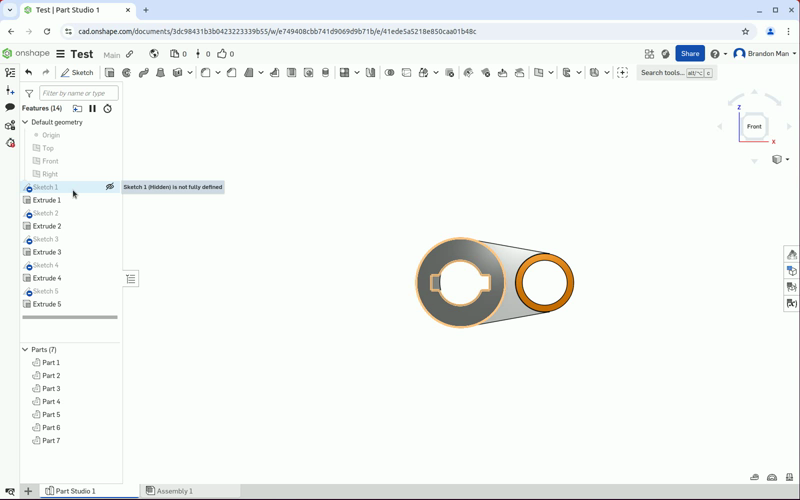
click(73, 189)
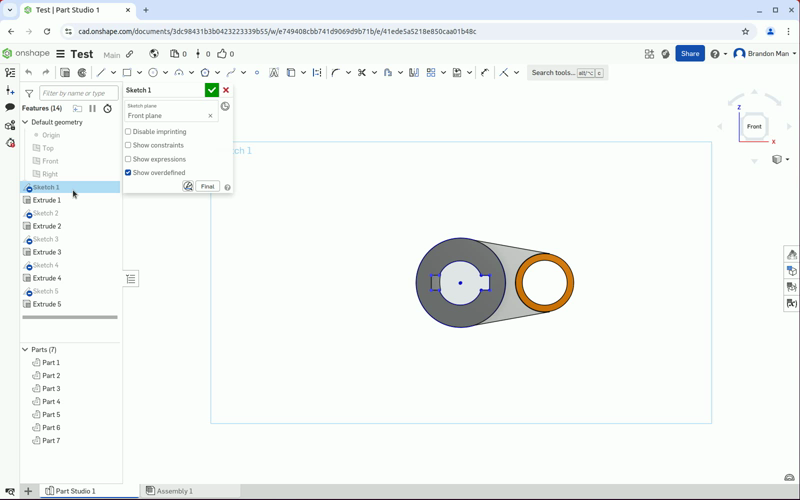
mouse_move(229, 92)
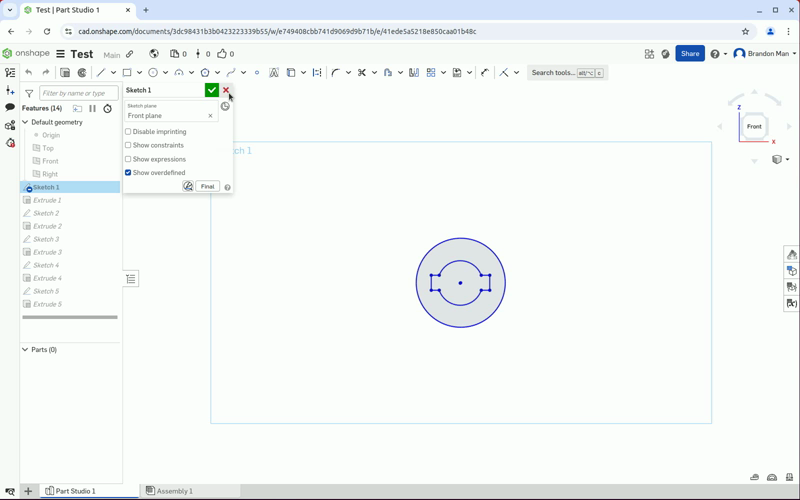
click(229, 92)
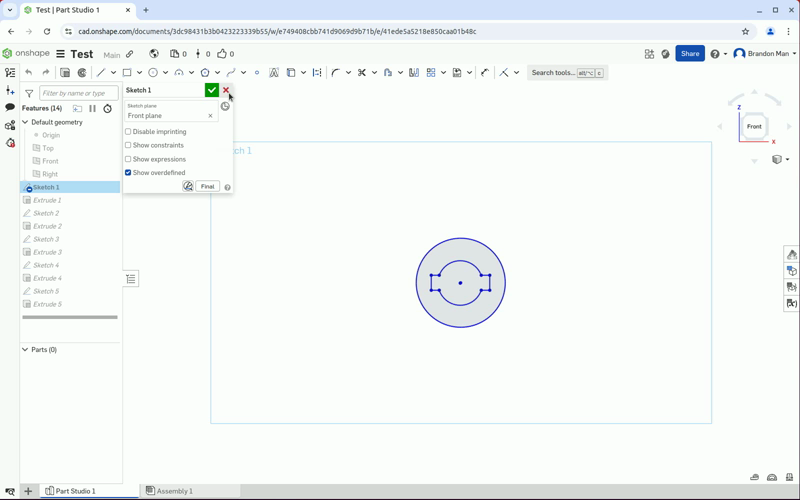
key(shift+s)
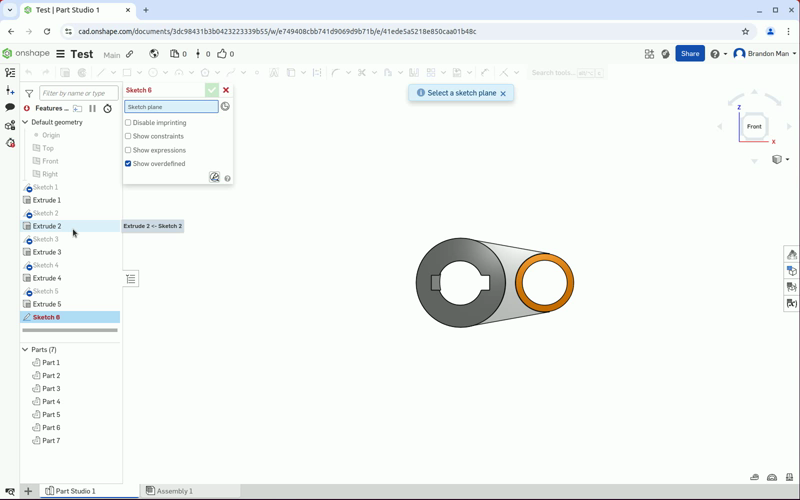
scroll(3)
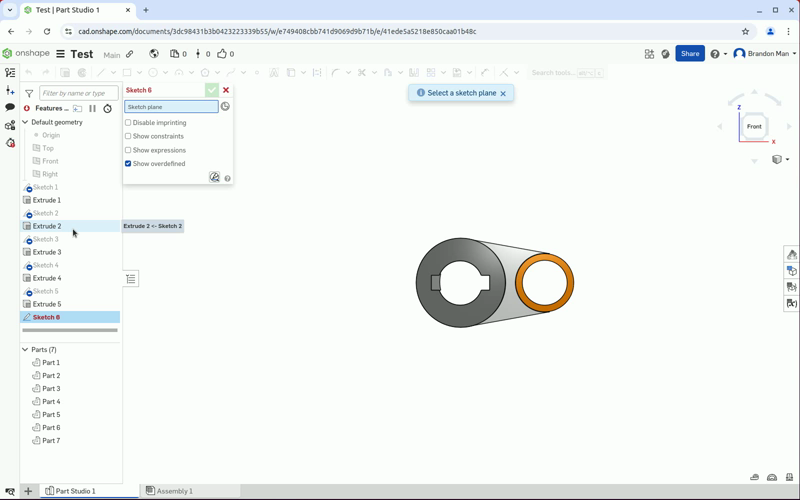
mouse_move(73, 163)
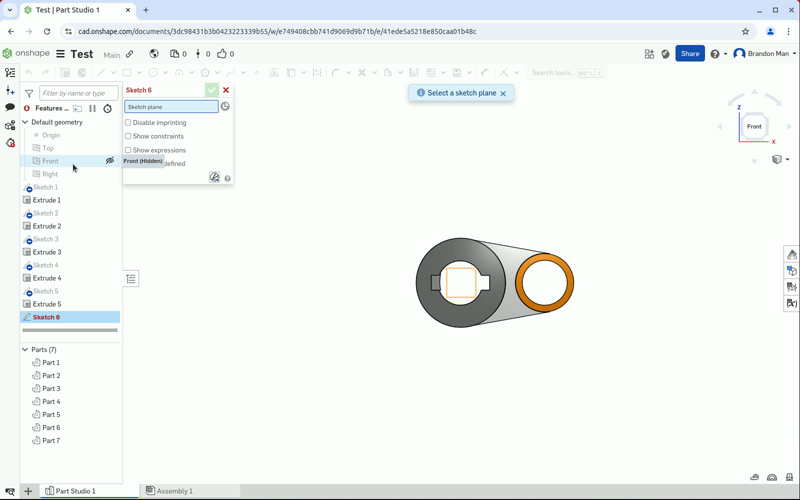
click(73, 163)
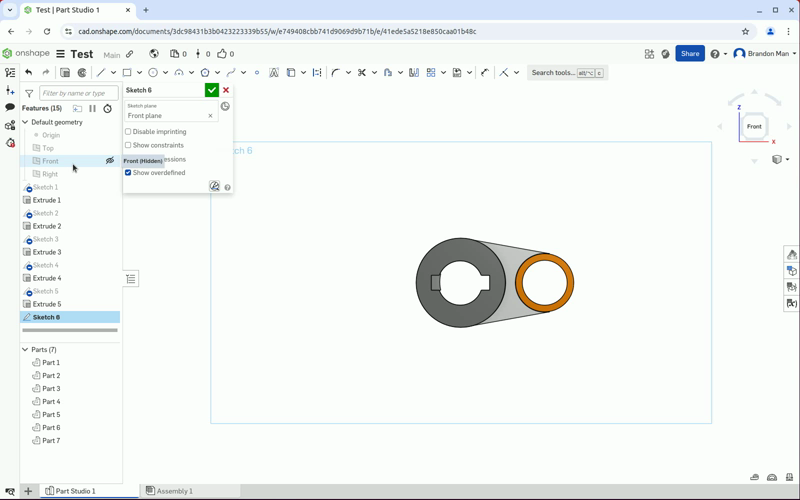
mouse_move(73, 352)
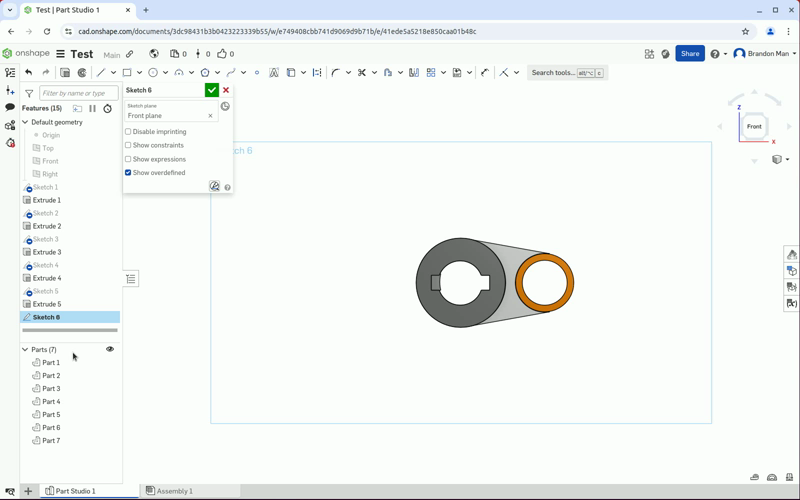
key(y)
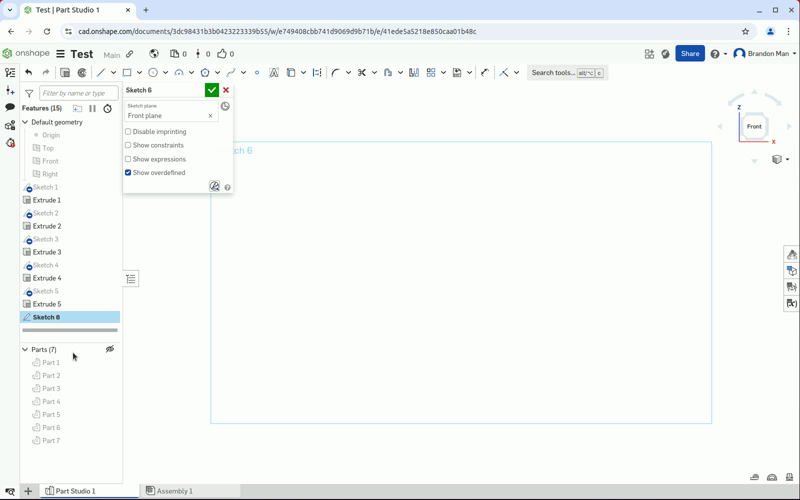
key(l)
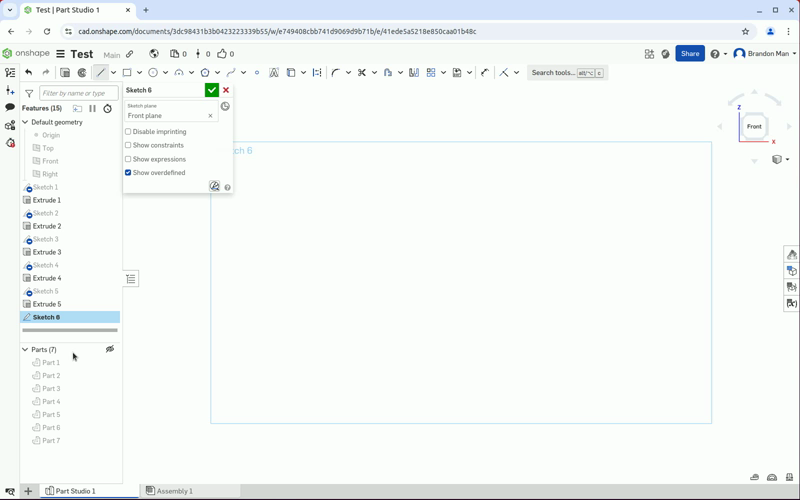
key_down(shift)
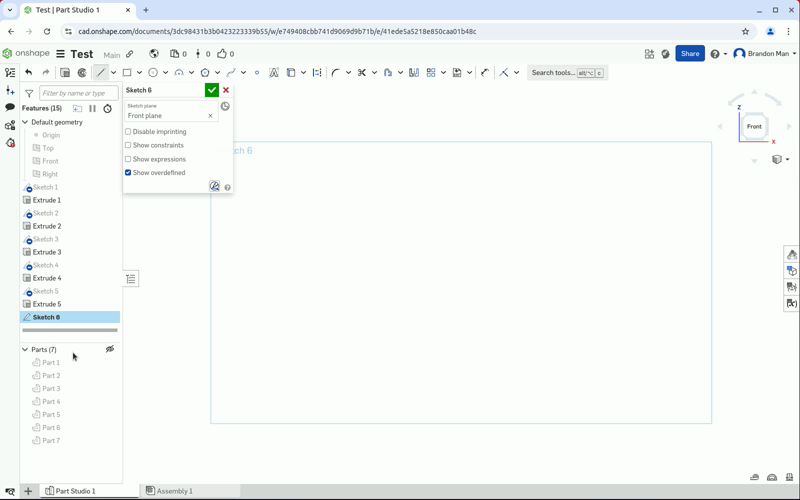
mouse_move(431, 290)
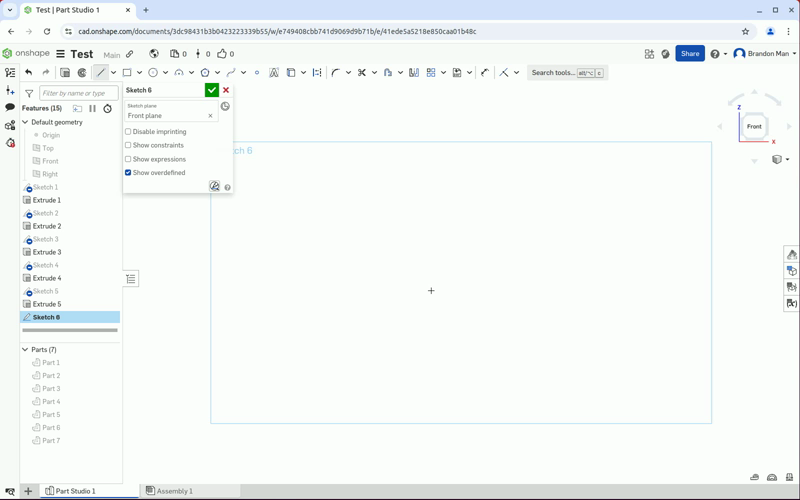
click(431, 290)
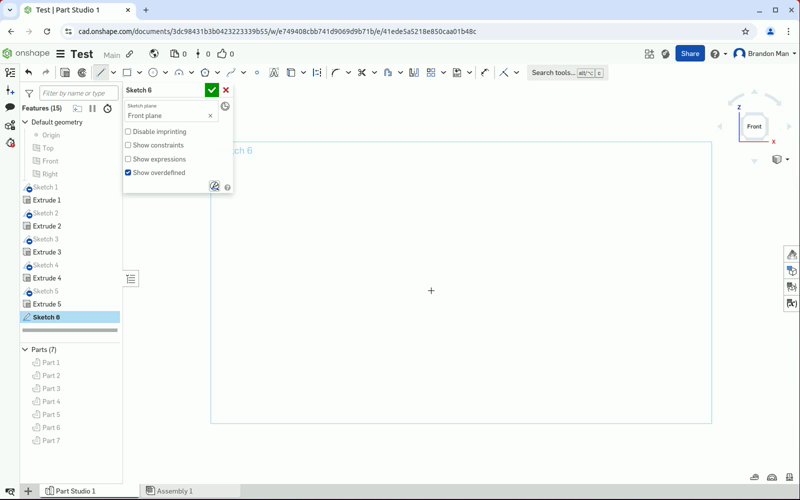
key_up(shift)
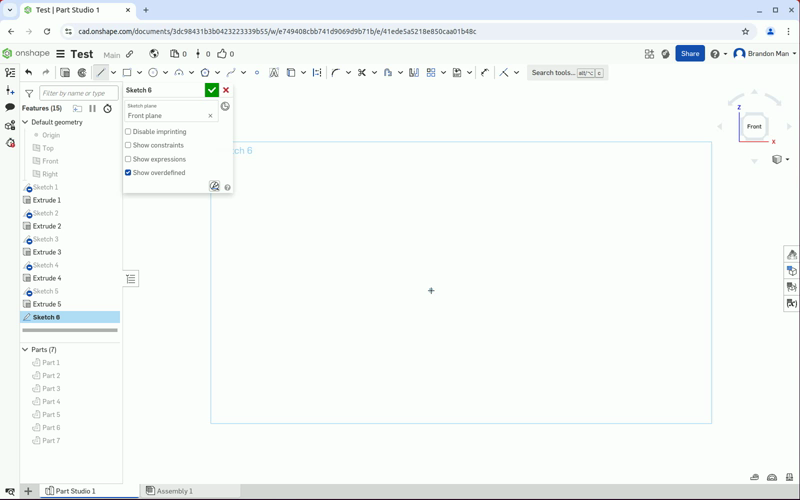
key_down(shift)
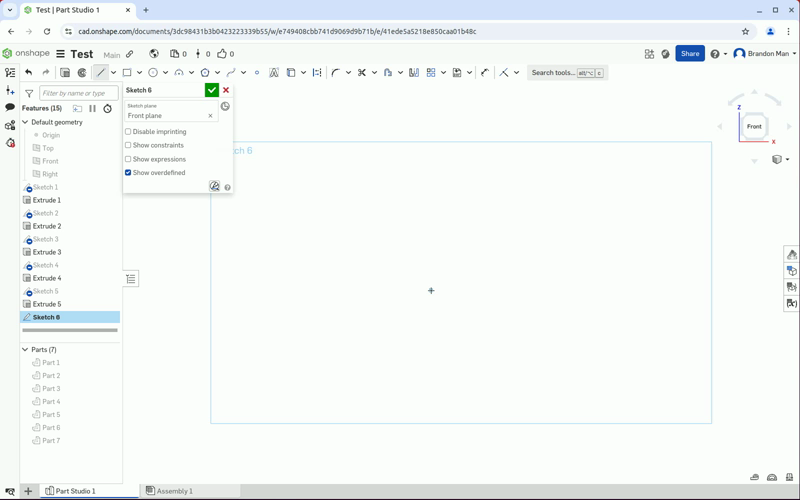
mouse_move(461, 290)
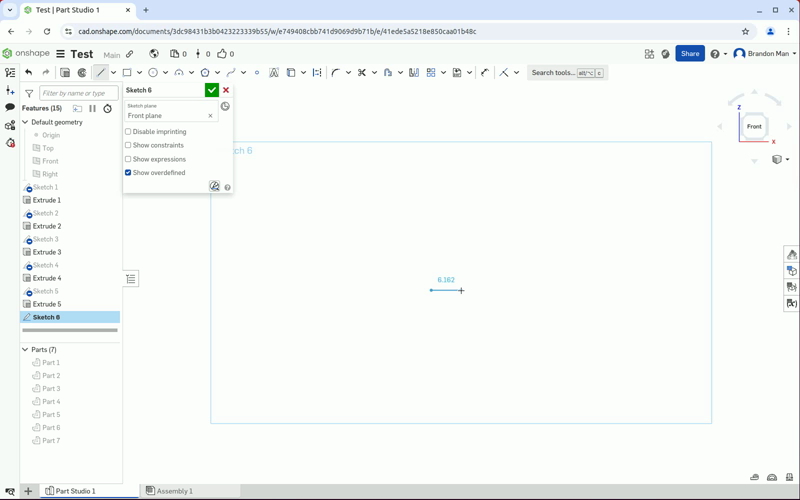
mouse_move(440, 290)
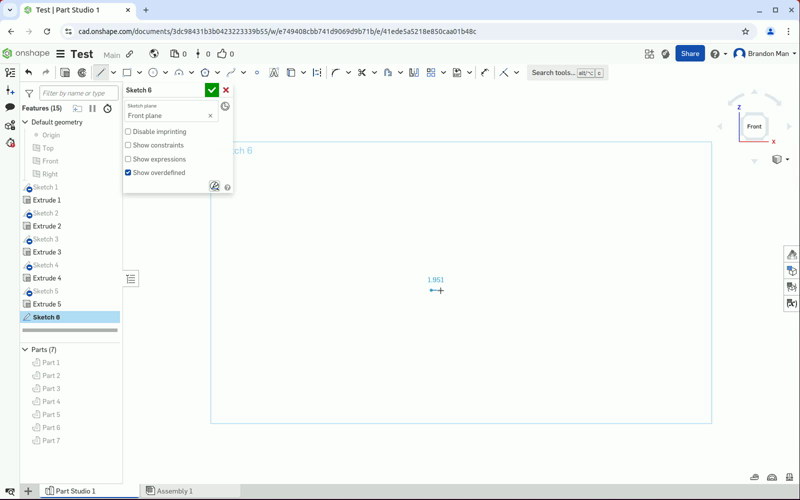
click(440, 290)
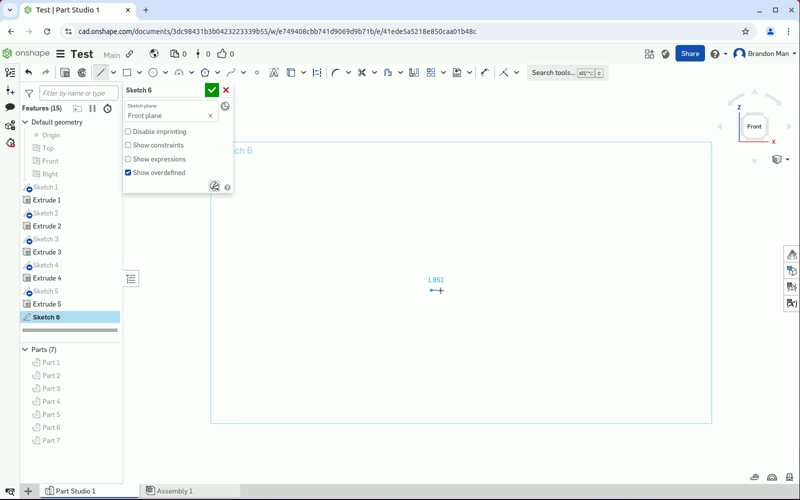
key_up(shift)
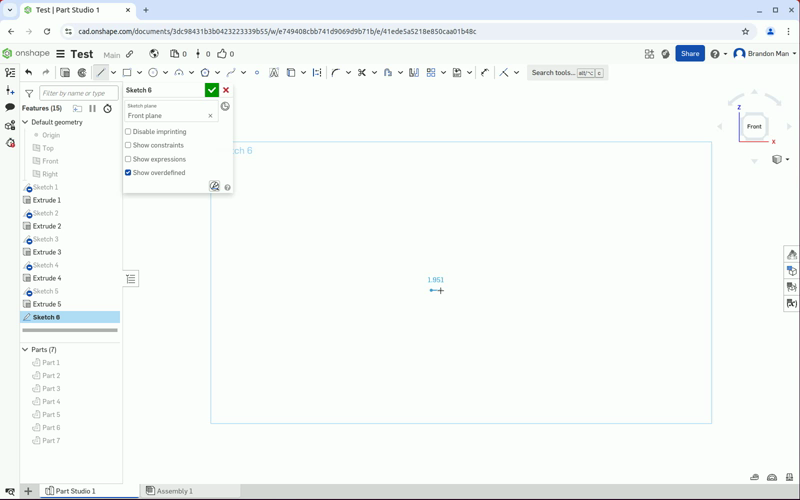
key(esc)
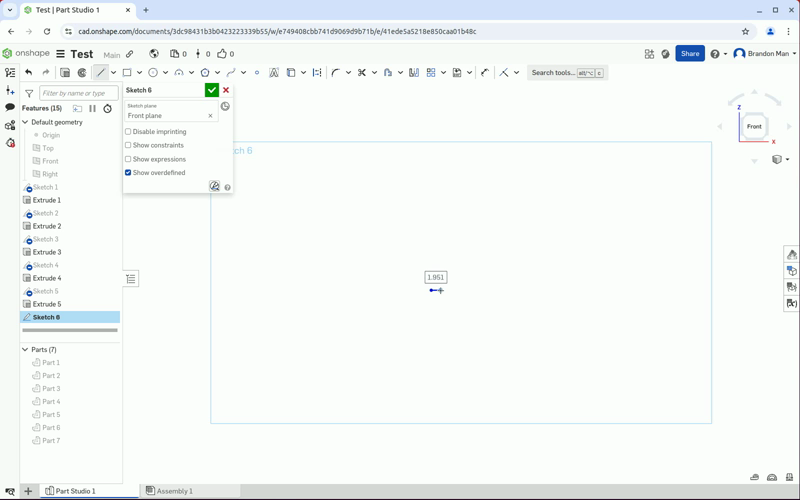
key(a)
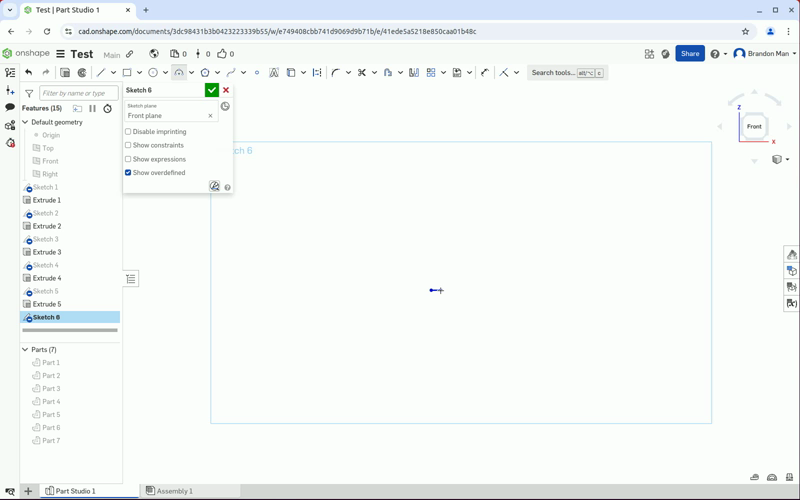
mouse_move(440, 290)
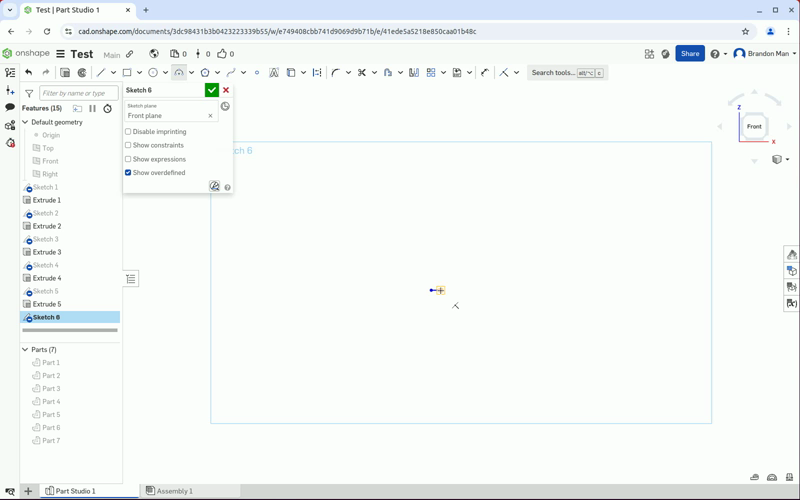
click(440, 290)
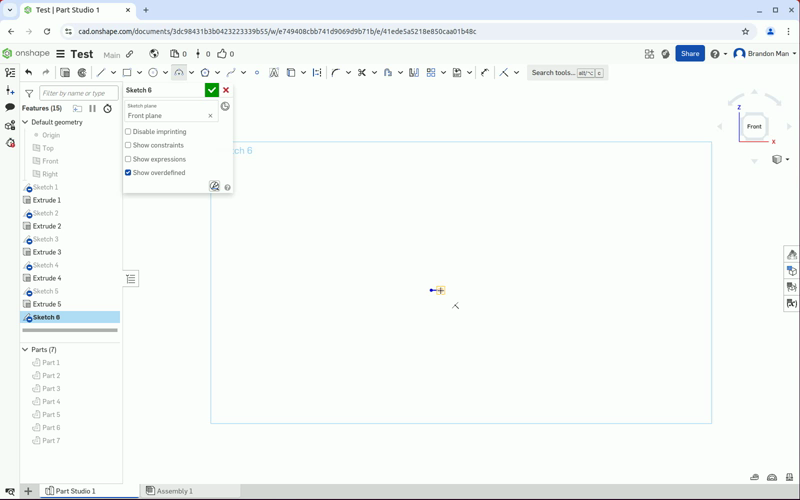
key_down(shift)
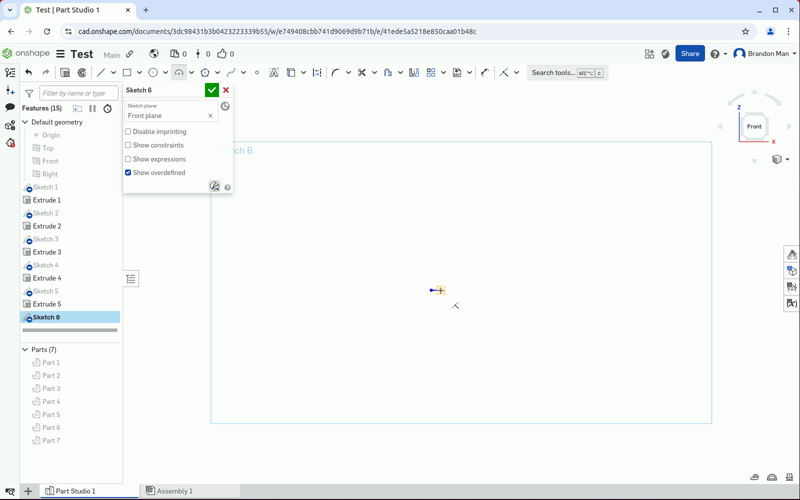
mouse_move(440, 273)
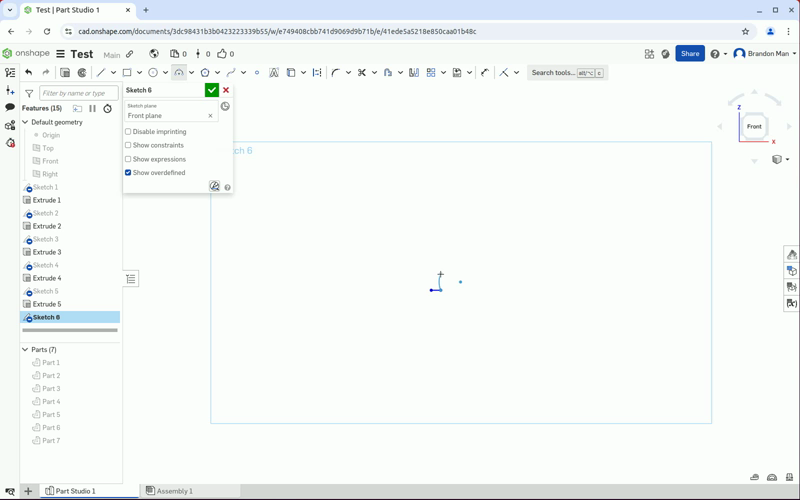
click(440, 273)
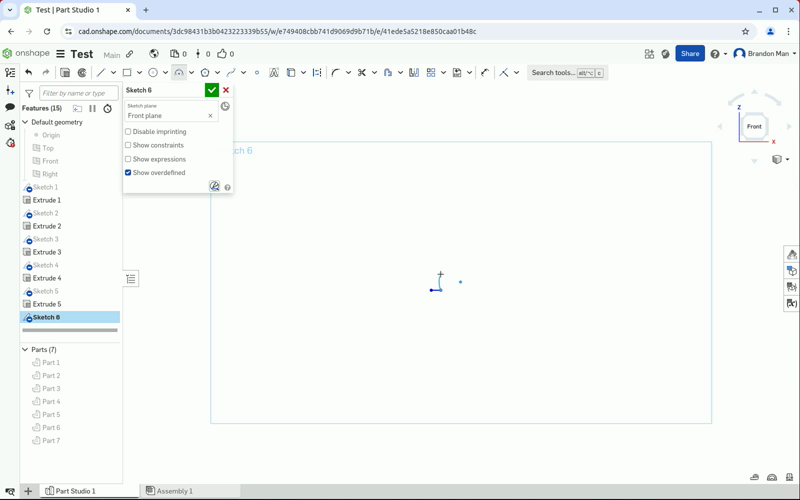
mouse_move(439, 281)
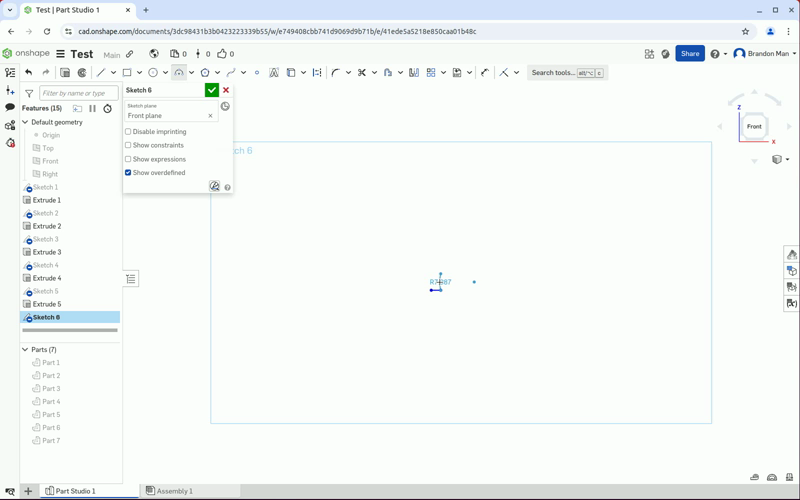
click(439, 281)
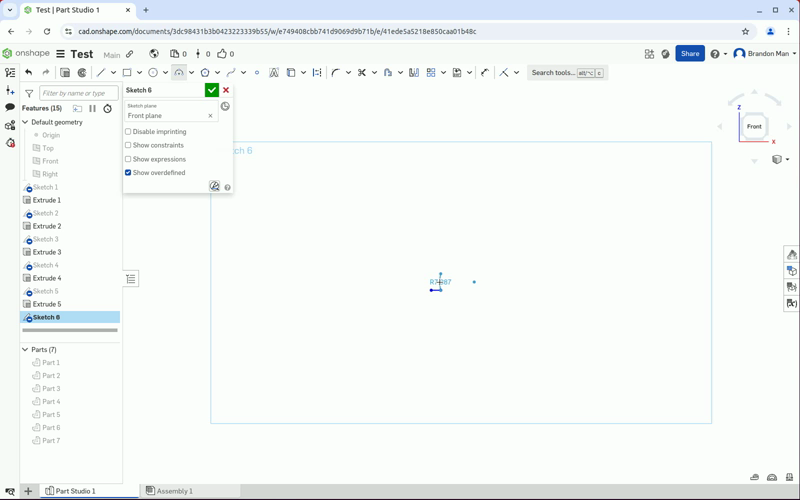
key_up(shift)
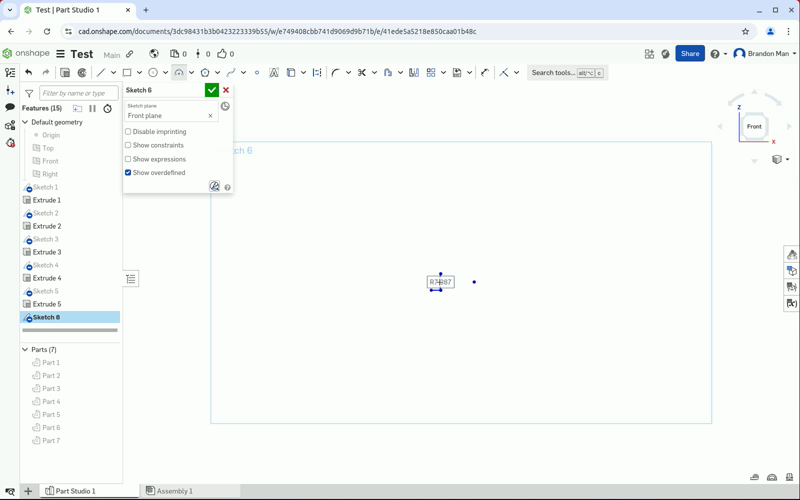
key(esc)
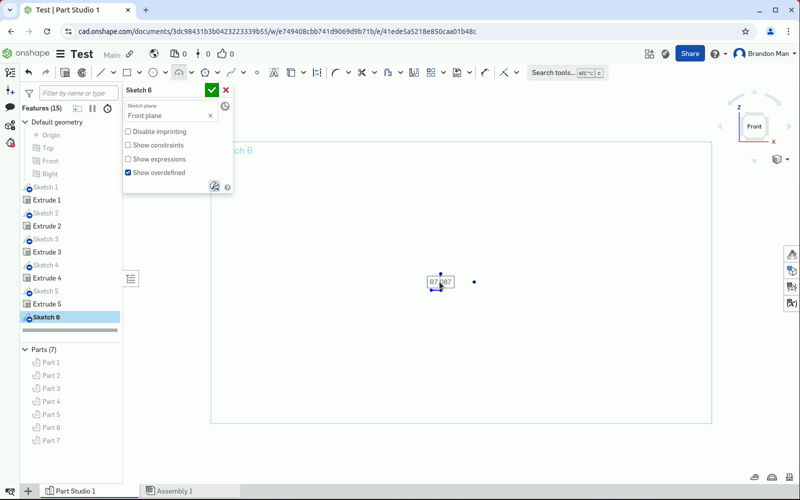
key(l)
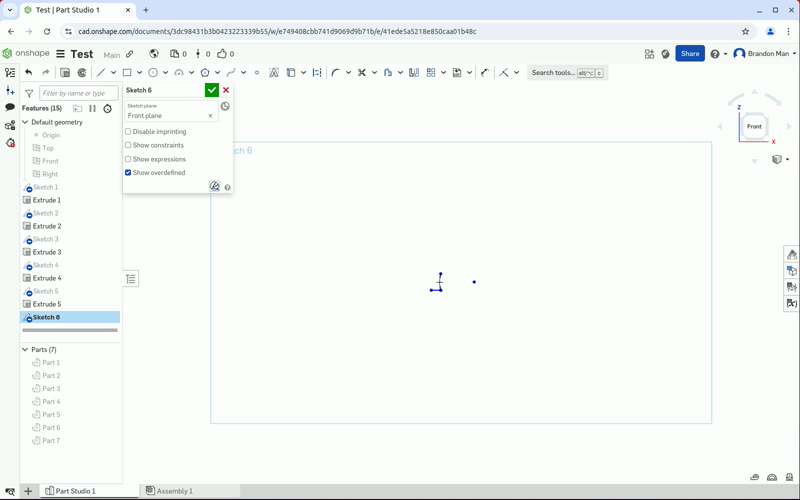
mouse_move(440, 273)
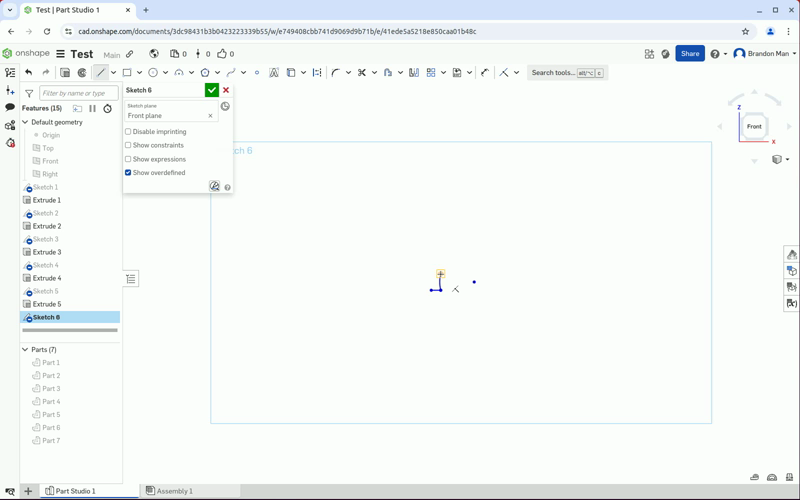
click(440, 273)
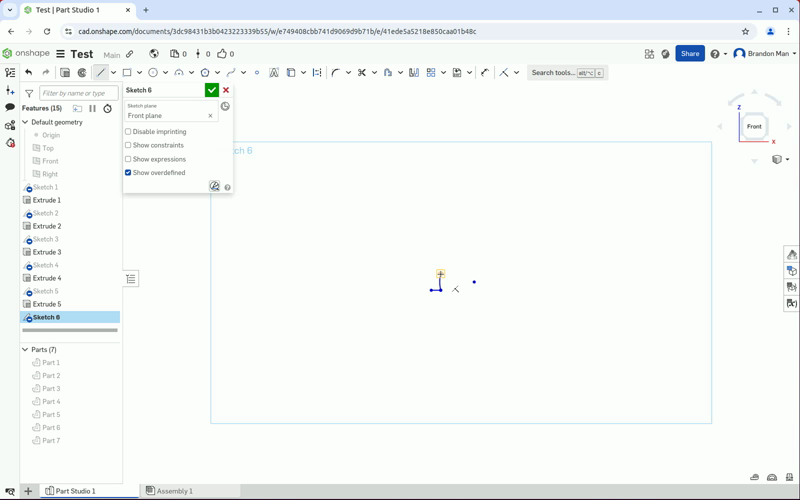
key_down(shift)
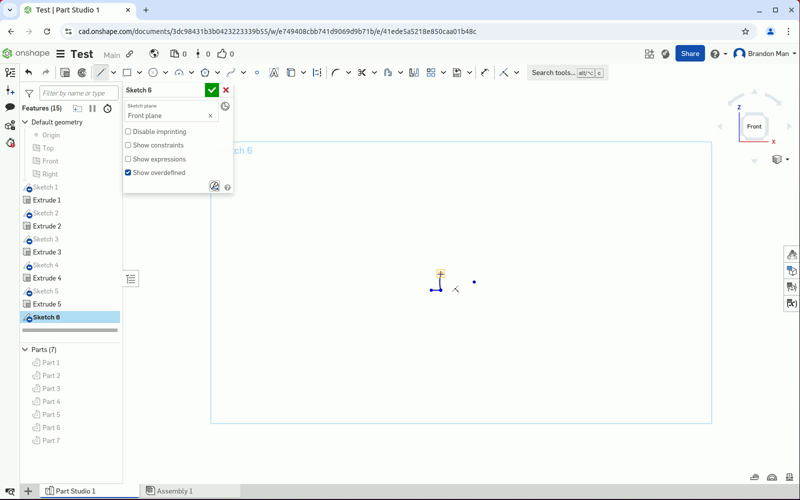
mouse_move(470, 273)
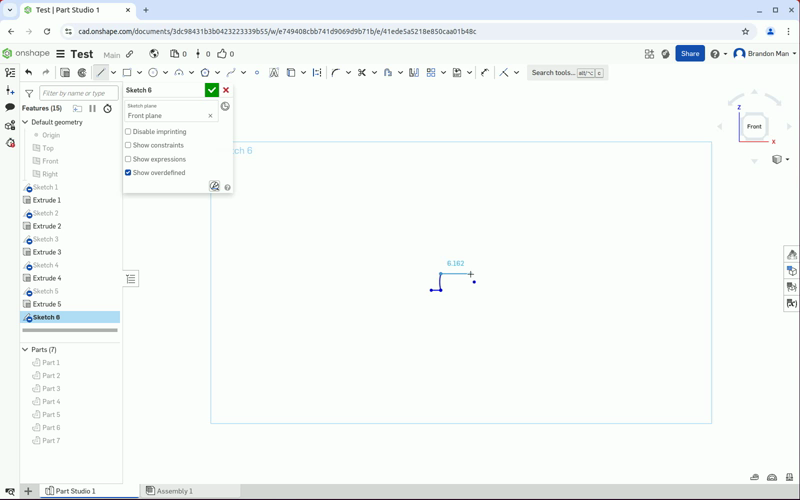
mouse_move(431, 273)
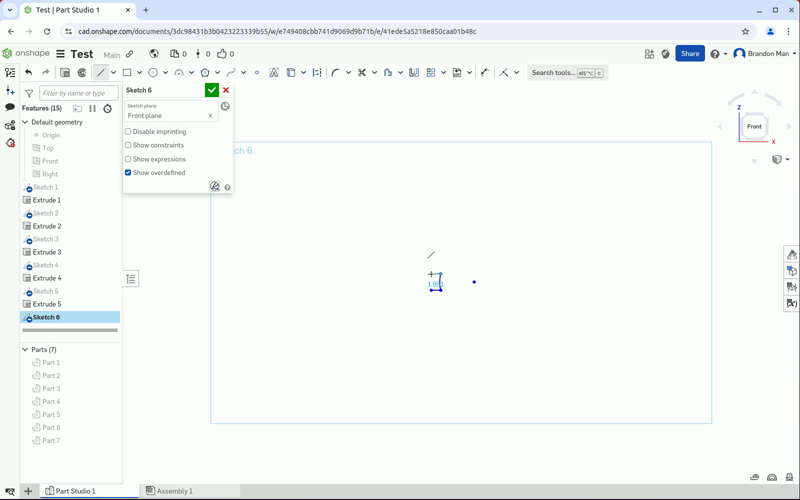
click(431, 273)
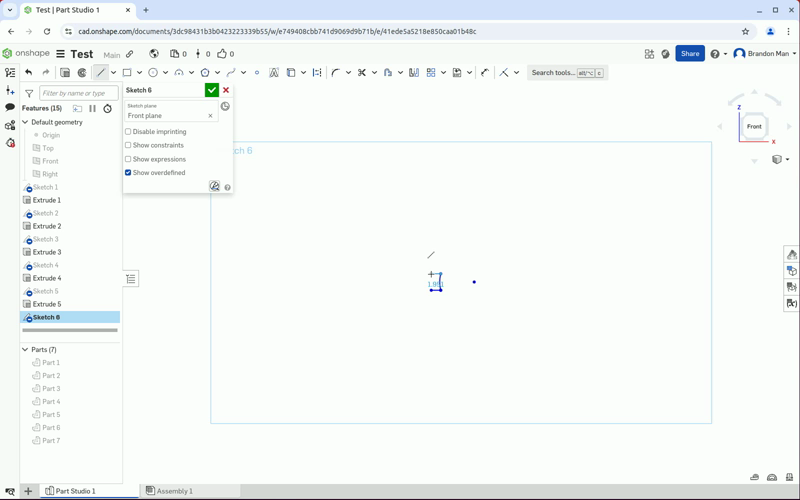
key_up(shift)
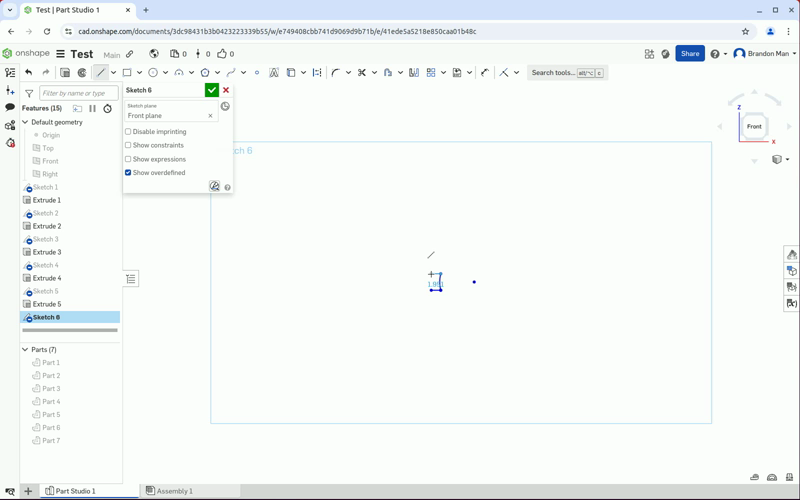
mouse_move(461, 273)
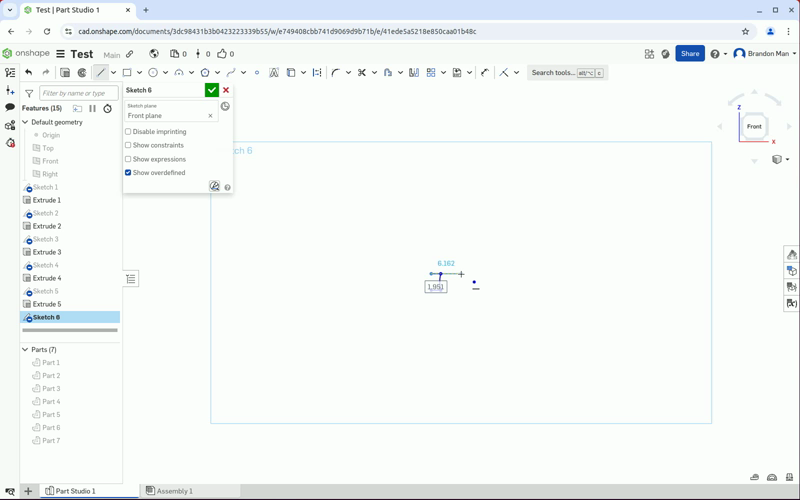
key_down(shift)
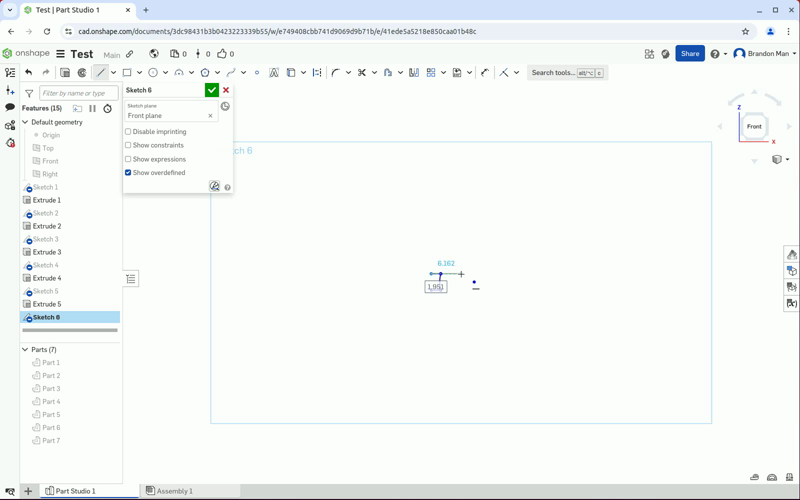
mouse_move(431, 290)
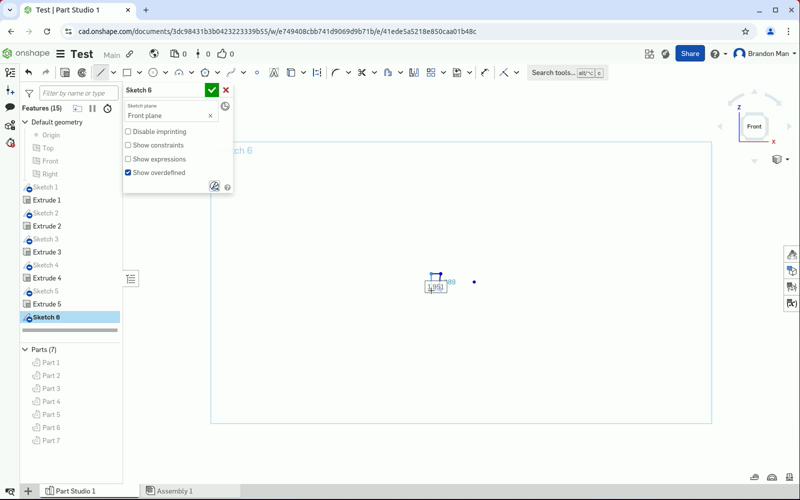
key_up(shift)
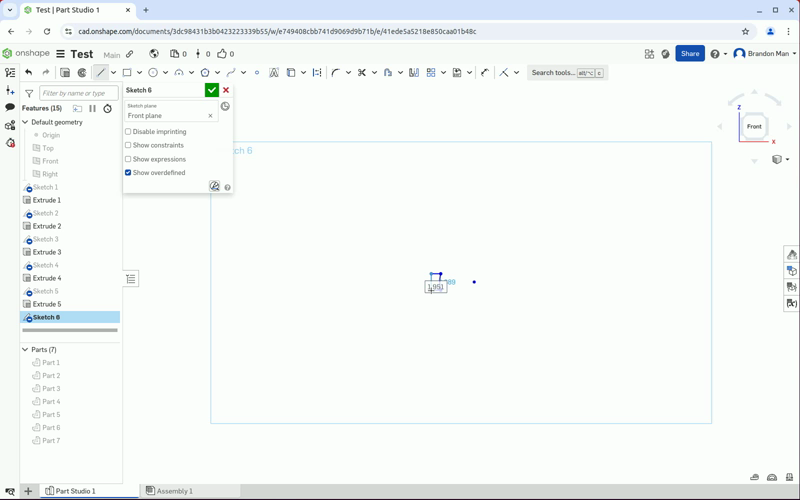
click(431, 290)
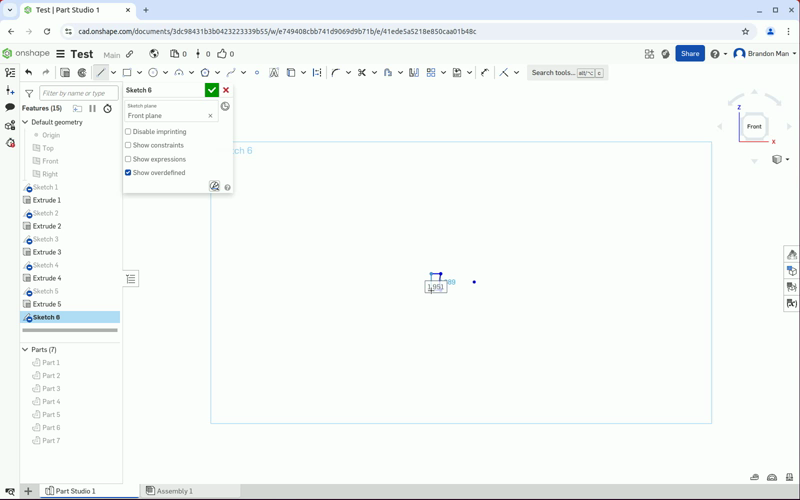
key(esc)
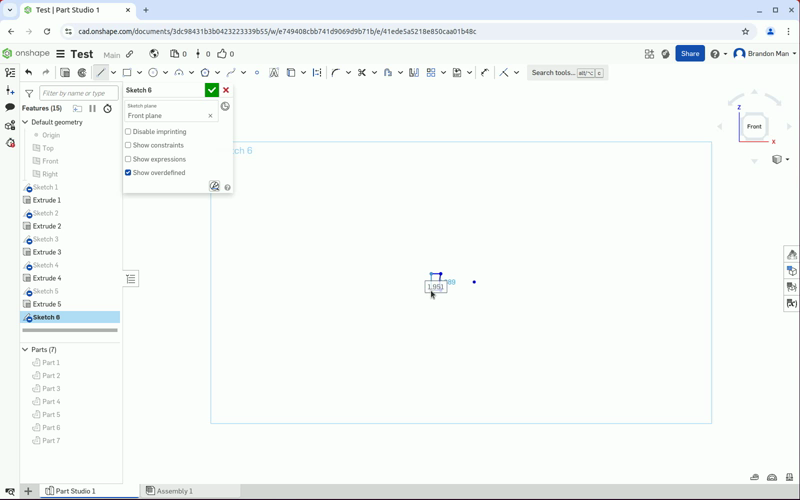
mouse_move(437, 280)
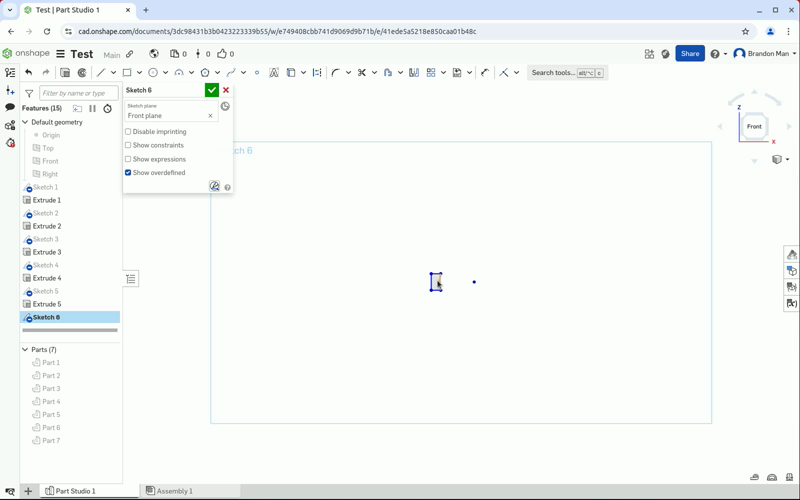
scroll(6)
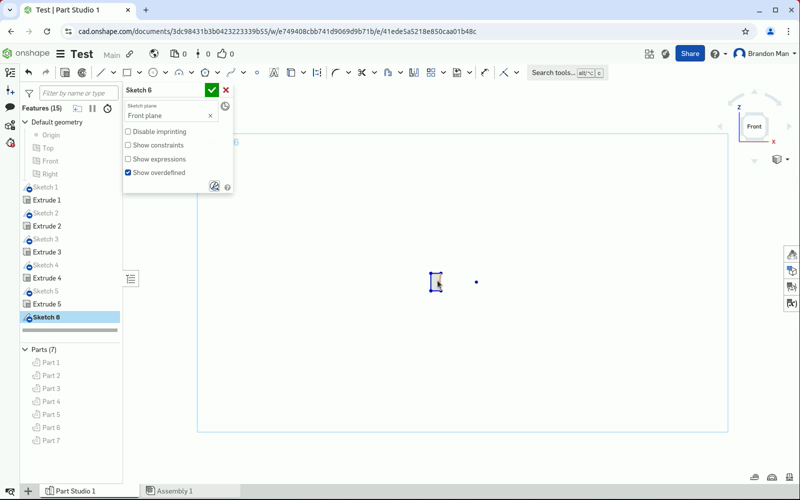
scroll(6)
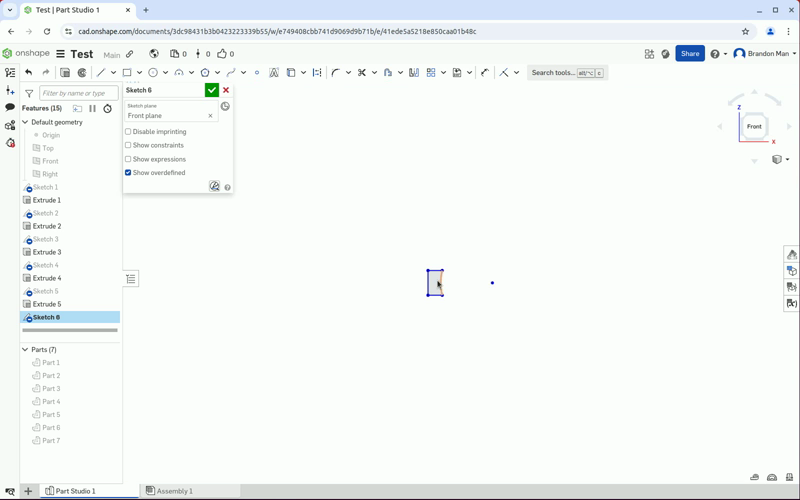
scroll(6)
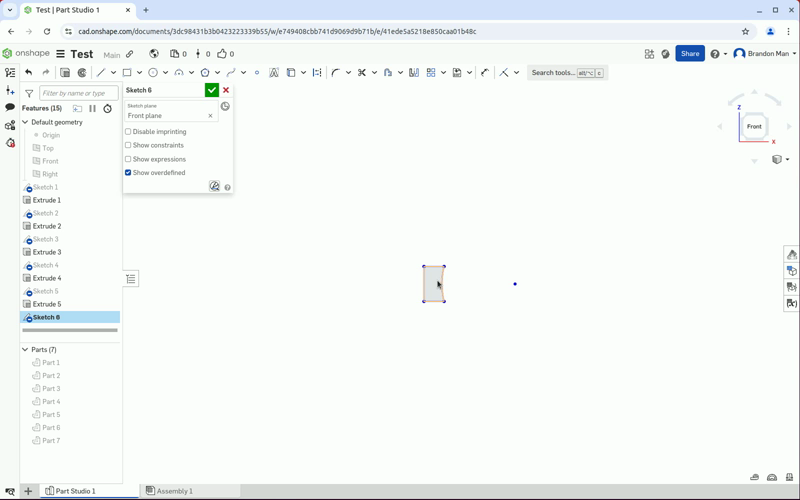
scroll(6)
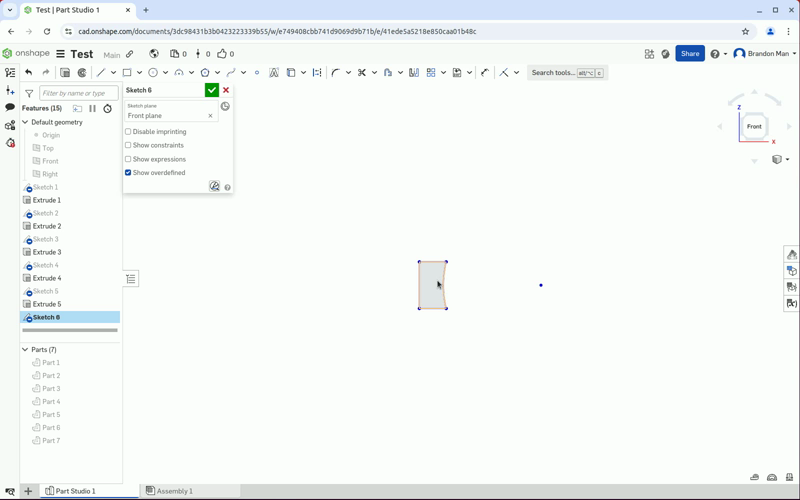
scroll(6)
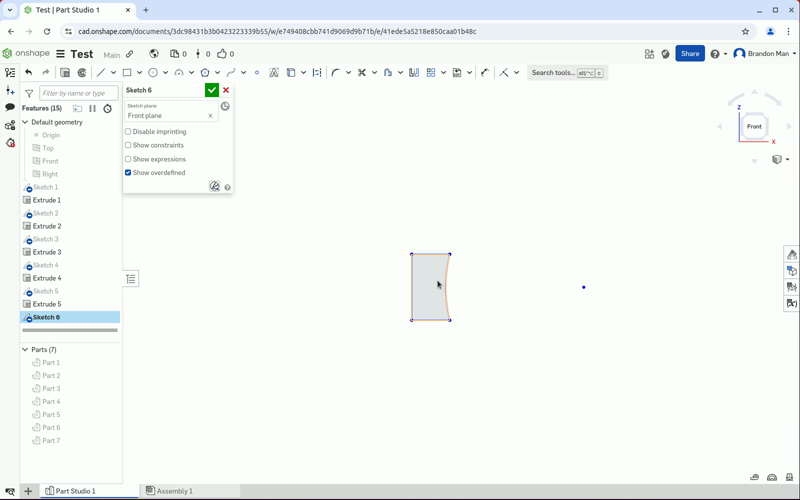
scroll(6)
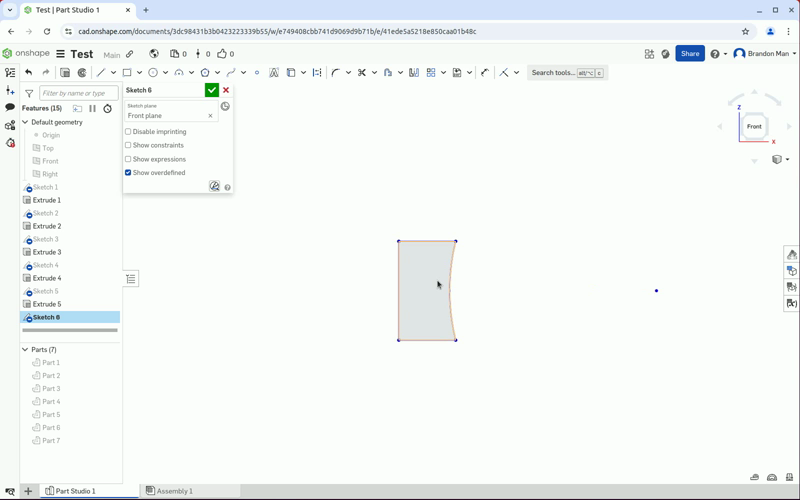
scroll(6)
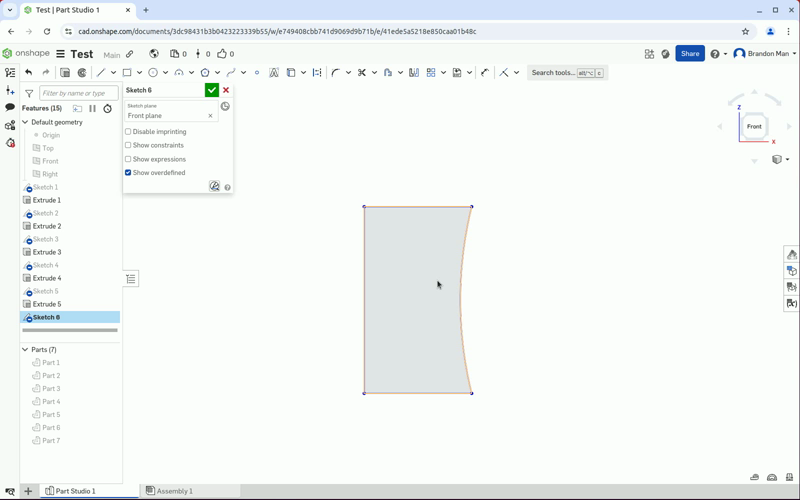
click(437, 280)
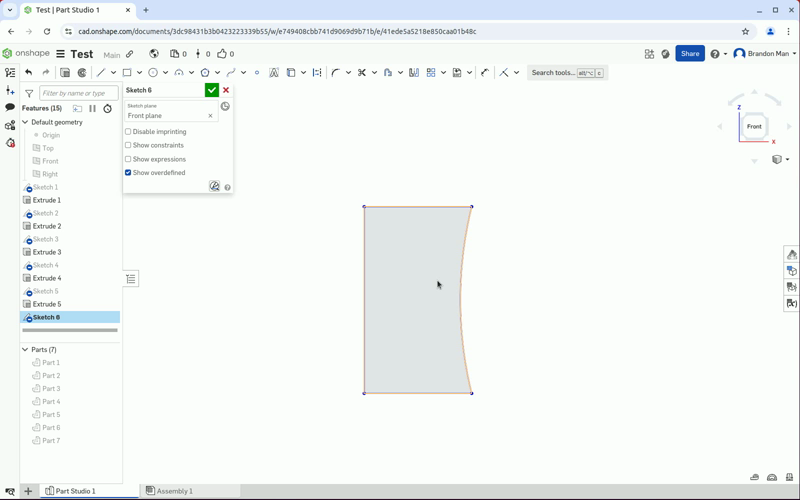
scroll(-6)
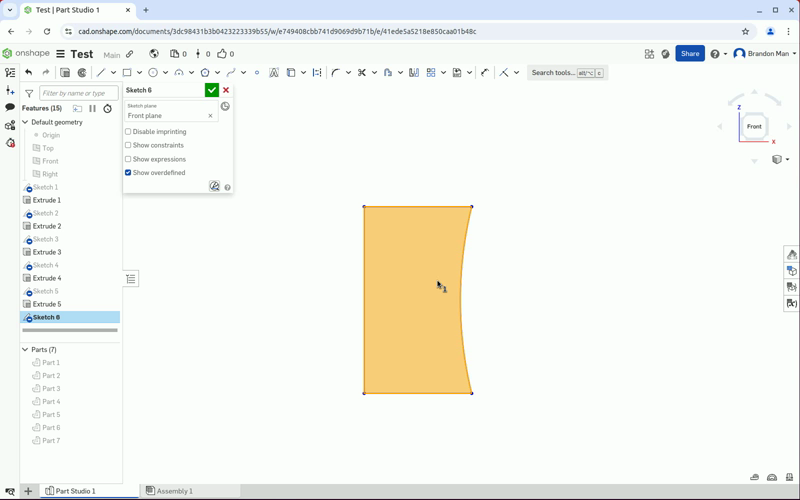
scroll(-6)
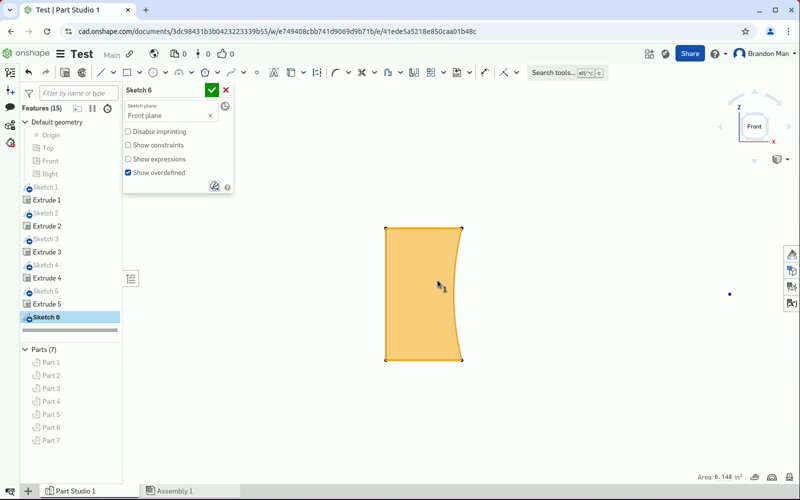
scroll(-6)
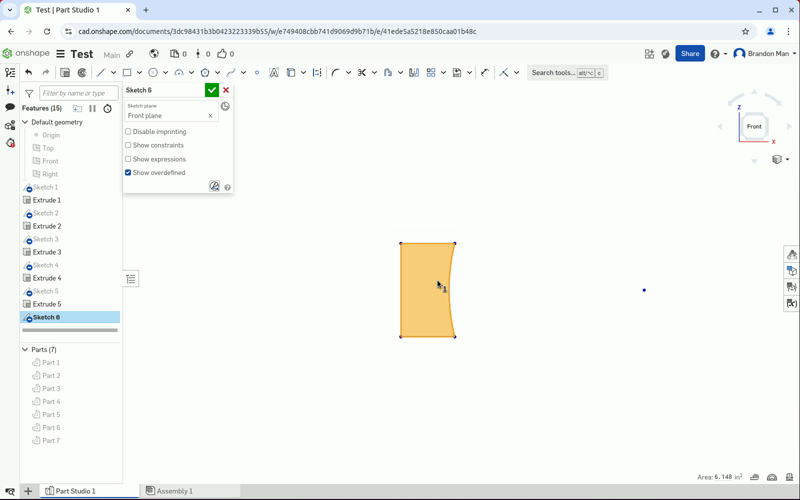
scroll(-6)
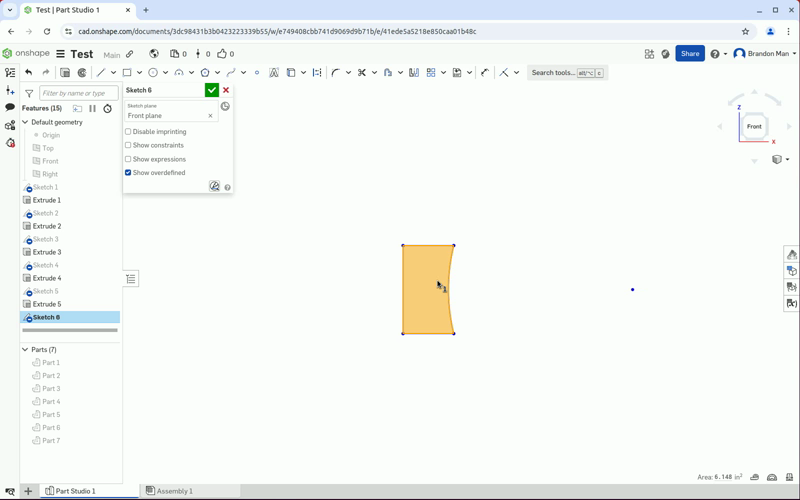
scroll(-6)
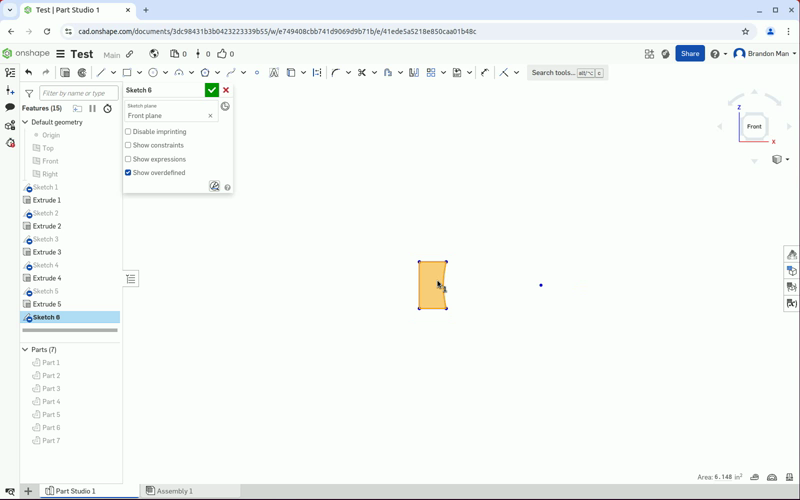
scroll(-6)
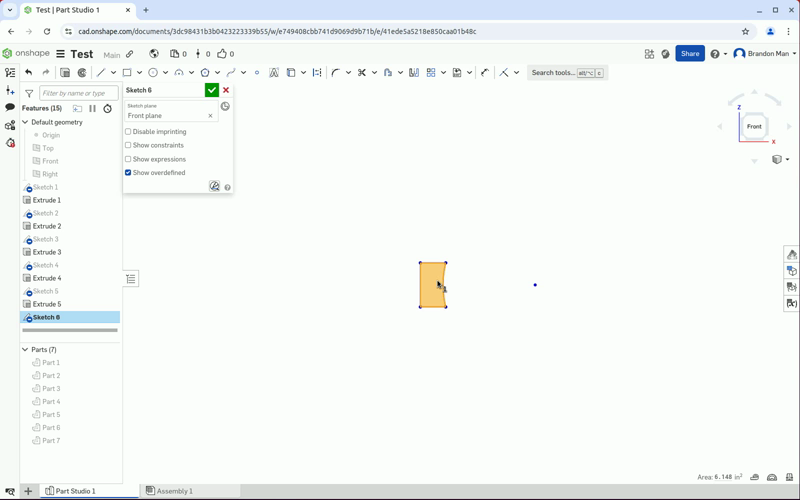
scroll(-6)
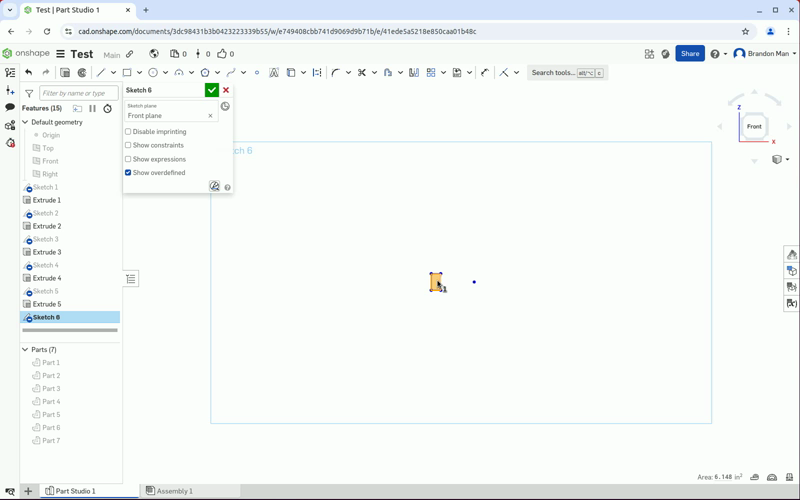
mouse_move(73, 352)
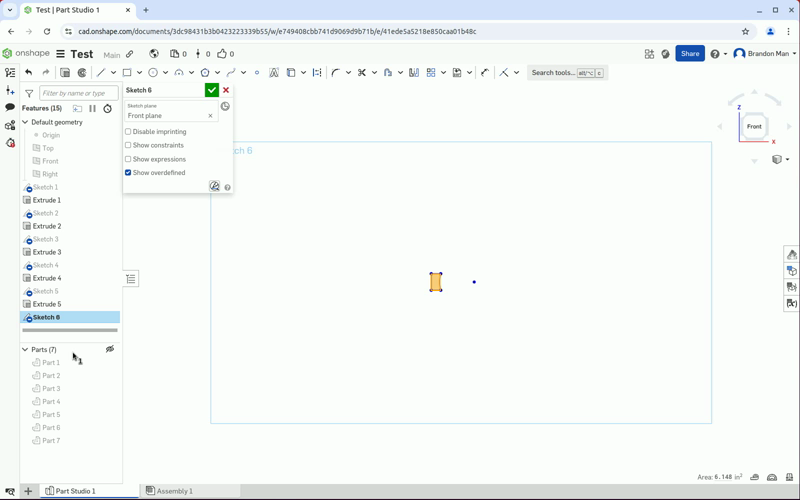
key(shift+y)
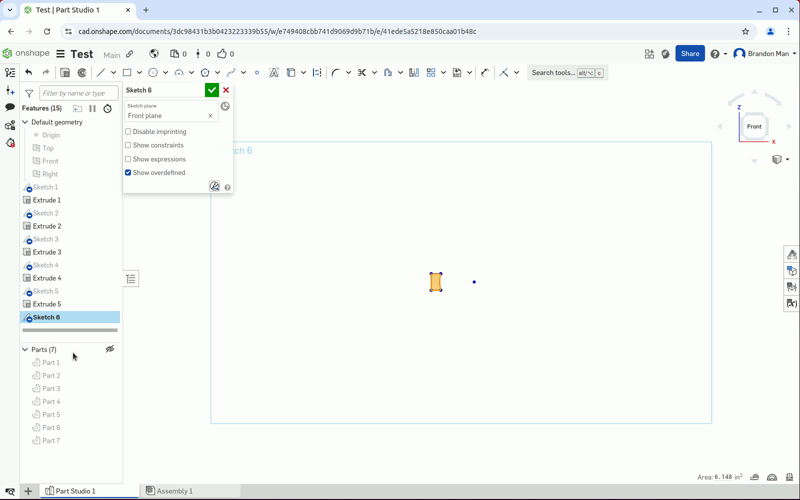
key(shift+e)
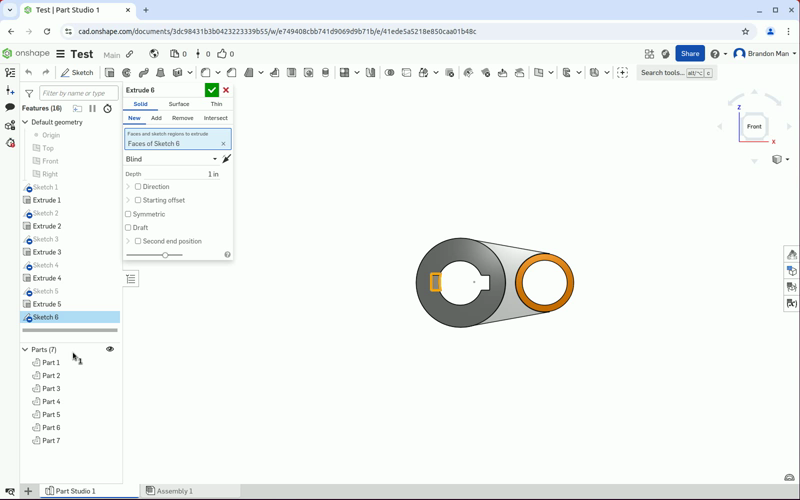
mouse_move(143, 106)
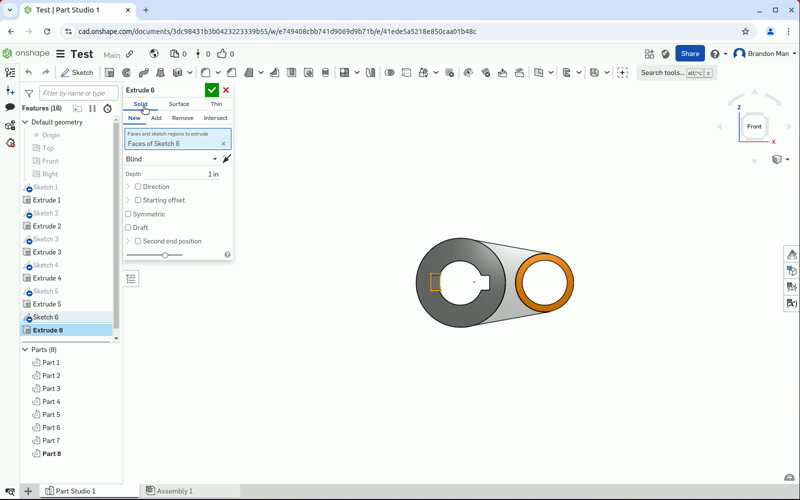
click(143, 106)
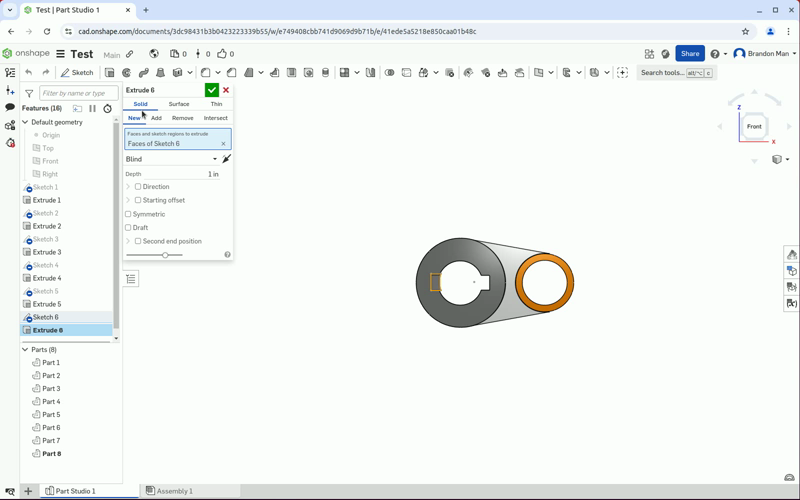
mouse_move(137, 120)
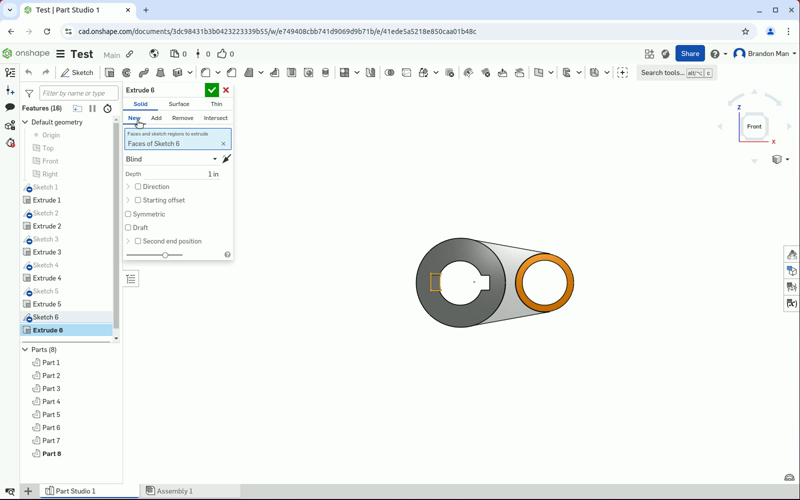
click(137, 120)
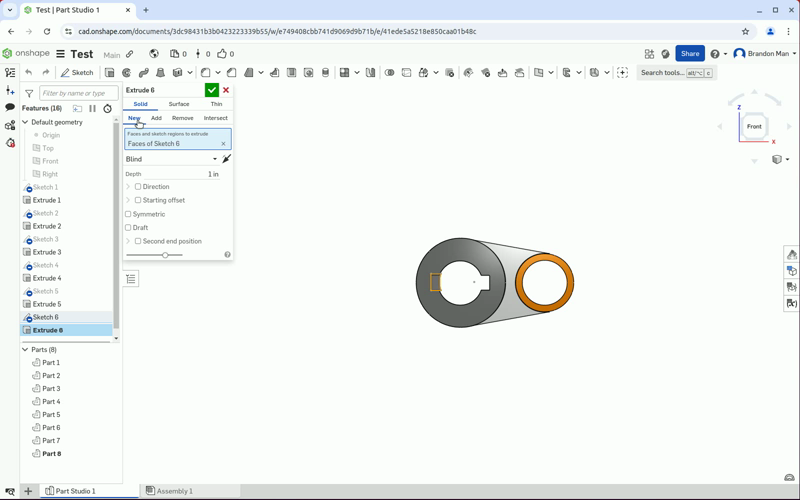
key(tab, 4)
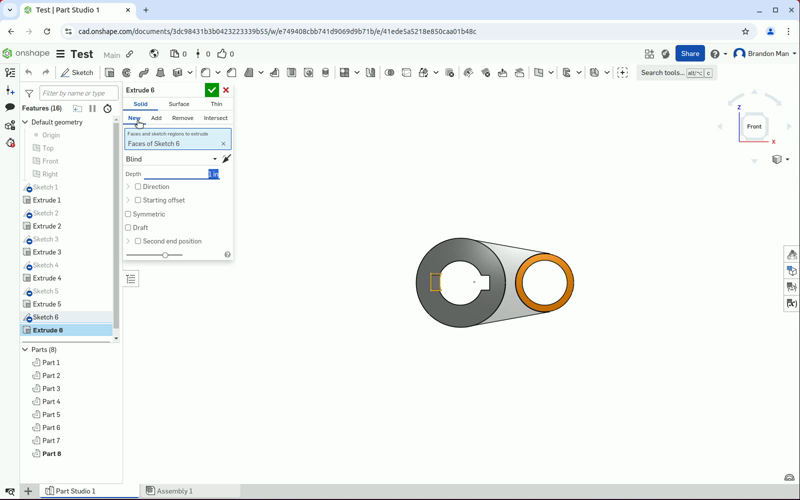
text(16.128)
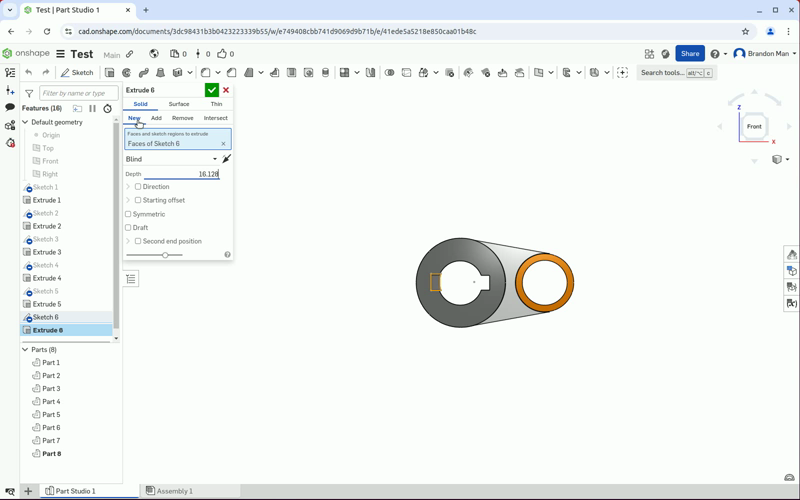
key(enter)
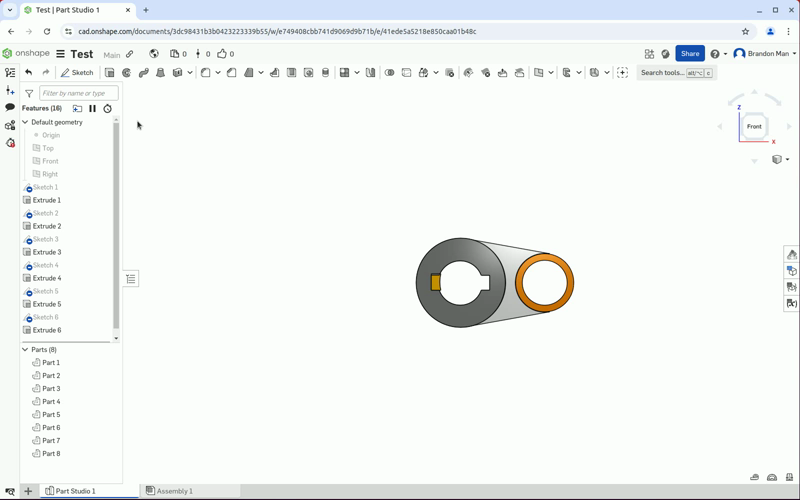
key(shift+h)
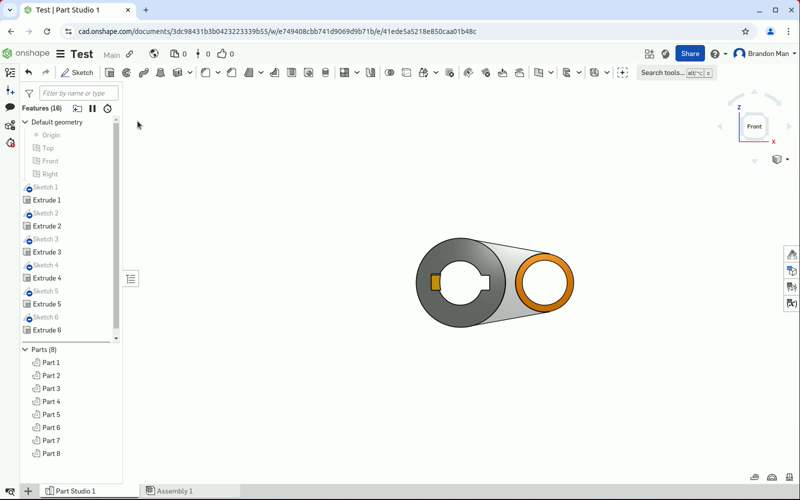
key(shift+h)
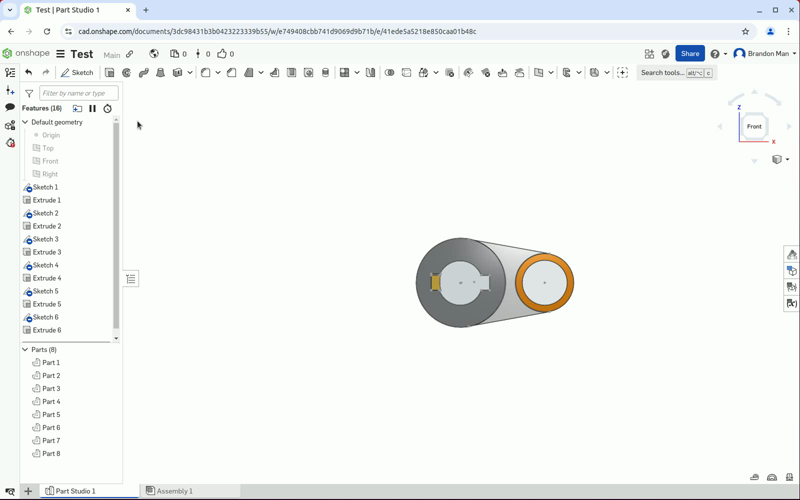
key(shift+7)
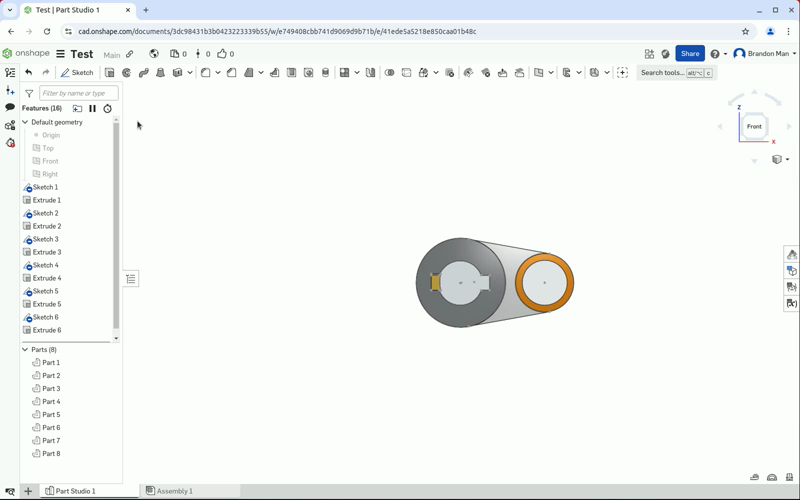
key(left, 2)
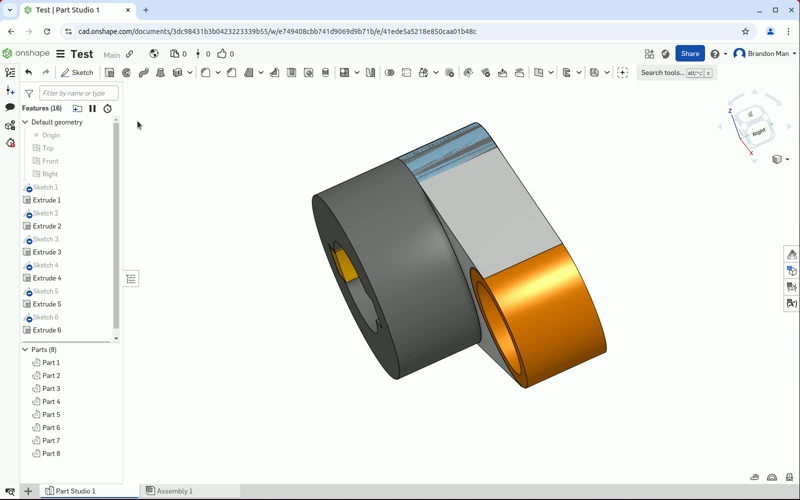
key(down, 2)
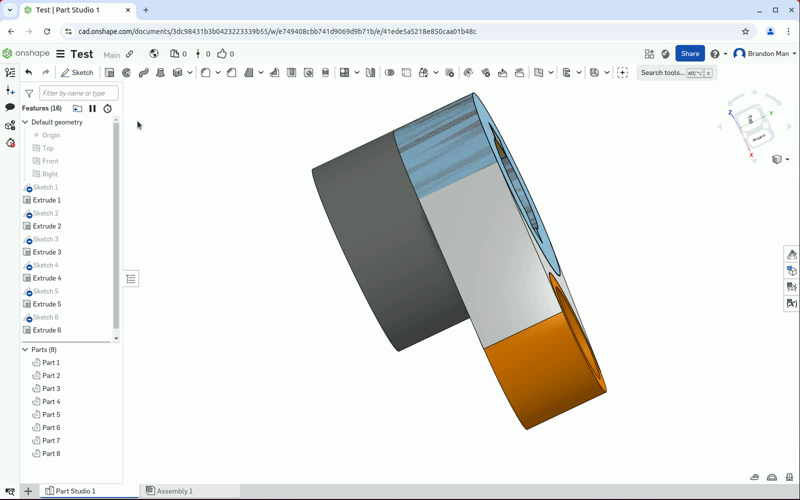
key(up, 2)
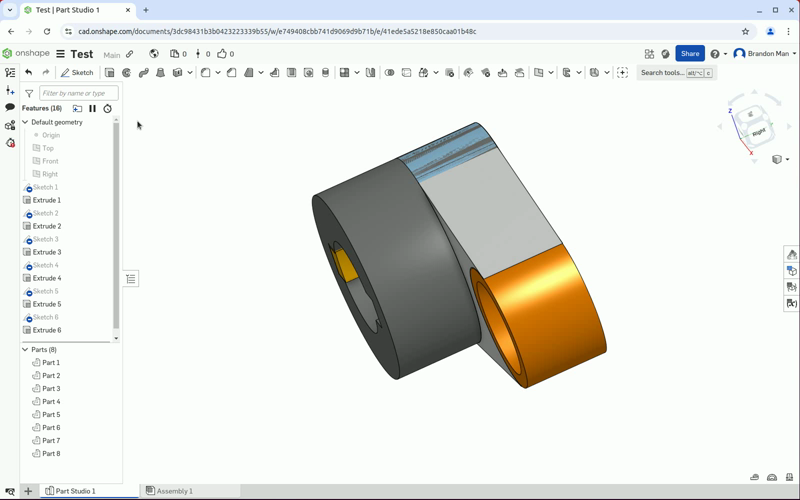
key(right, 2)
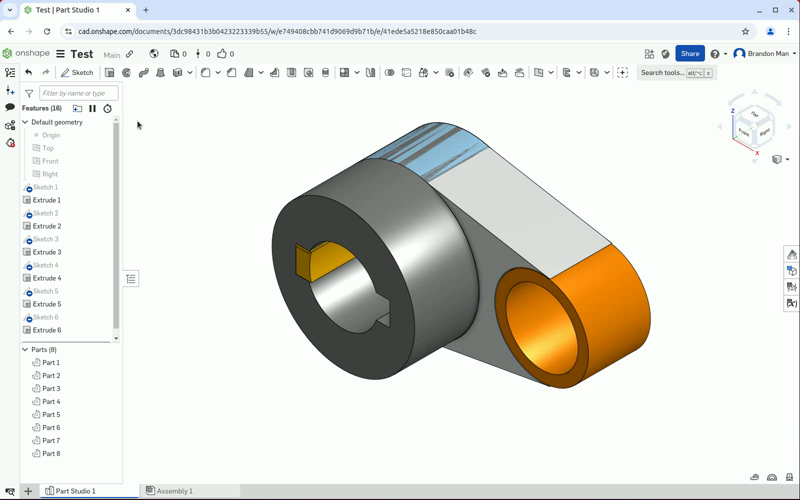
mouse_move(69, 189)
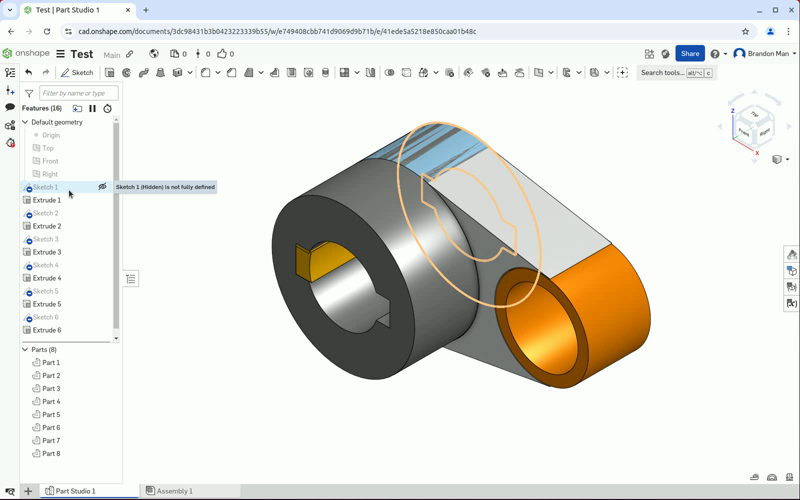
click(69, 189)